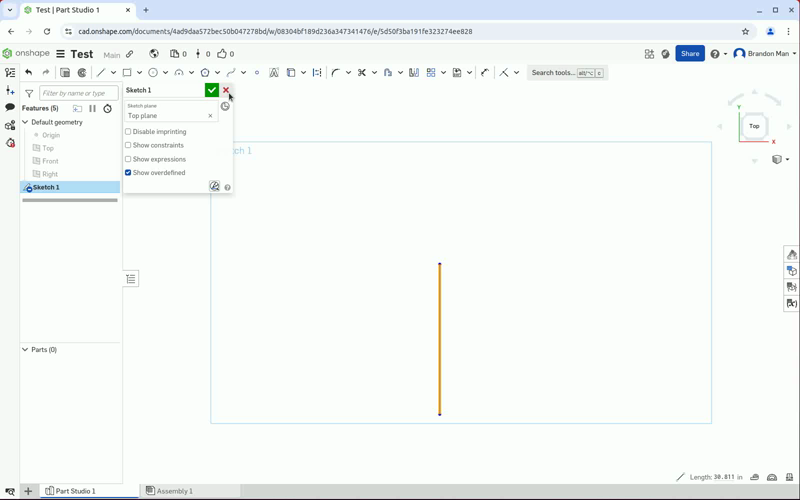
key(shift+h)
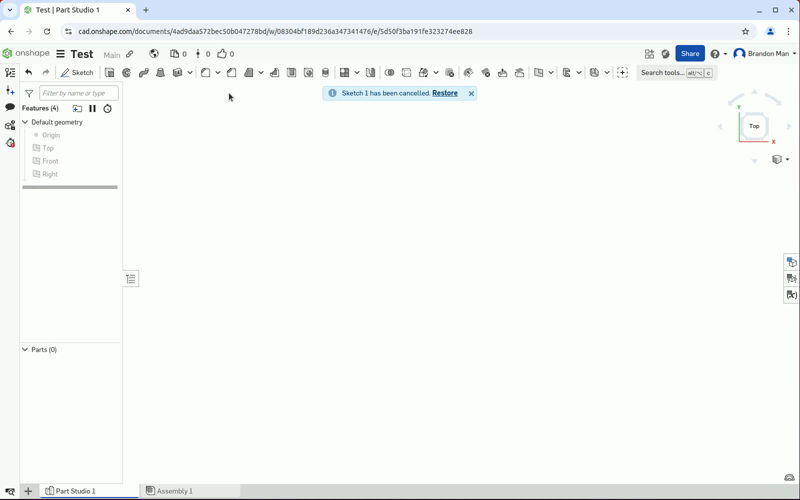
mouse_move(73, 352)
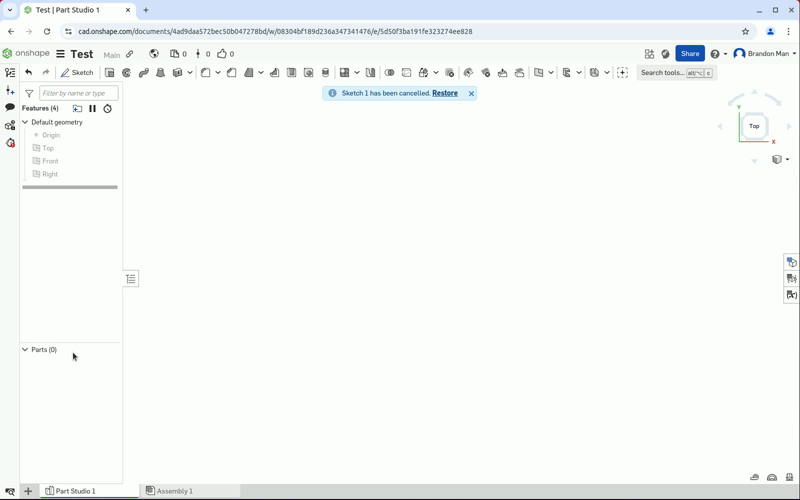
key(y)
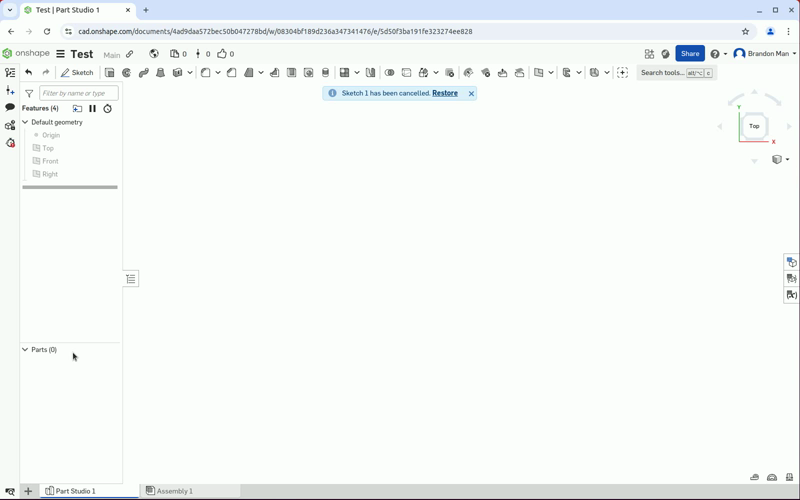
key(shift+p)
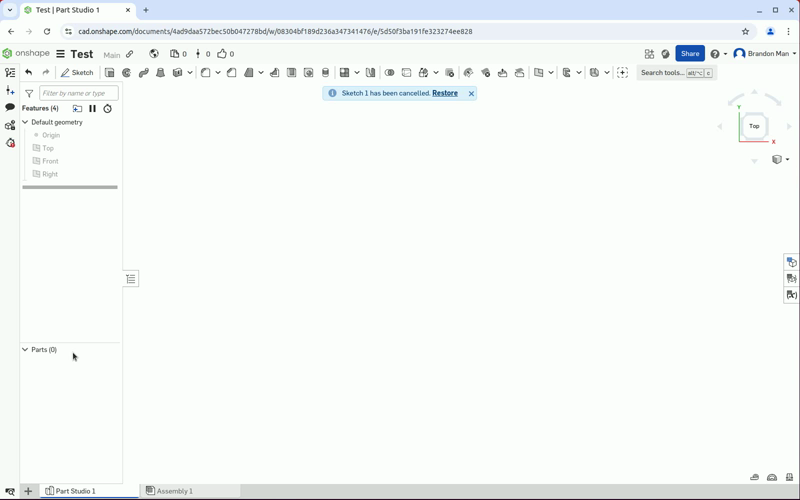
key(space)
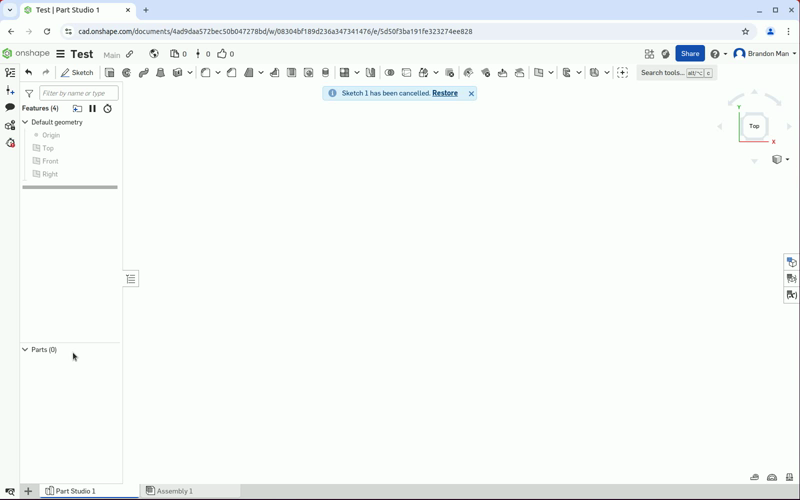
key_down(shift)
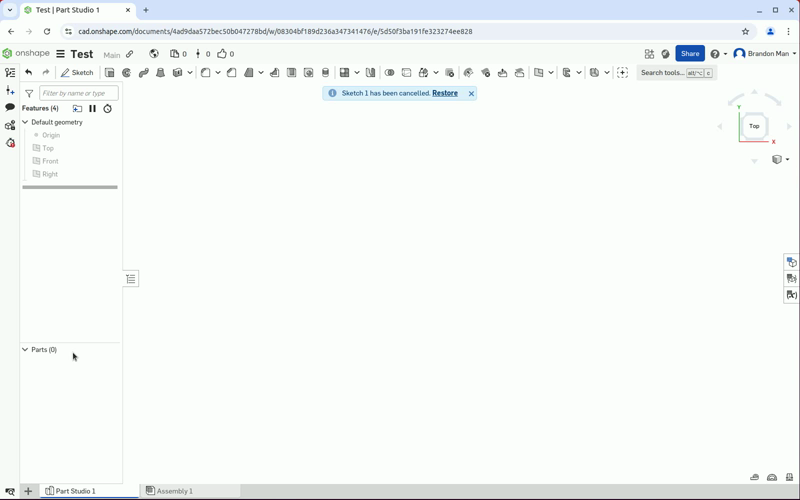
key(up)
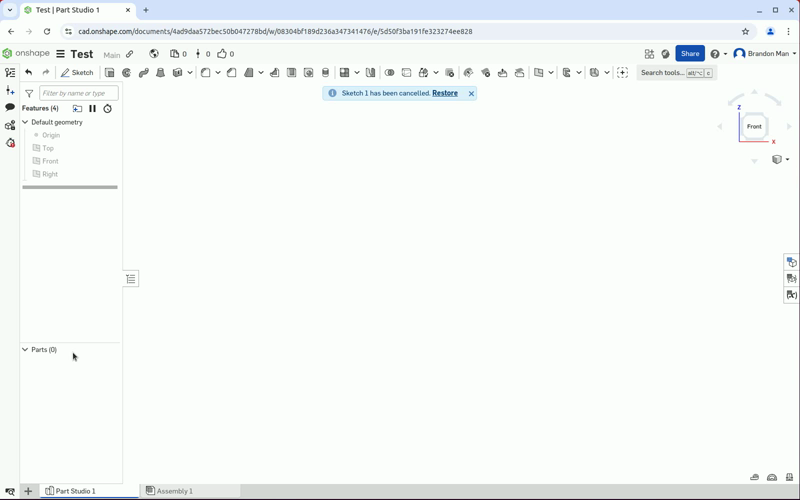
key_up(shift)
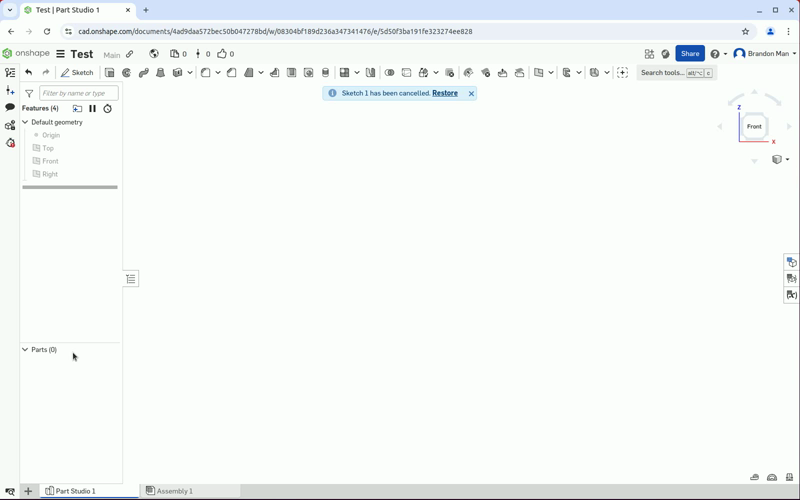
mouse_move(73, 352)
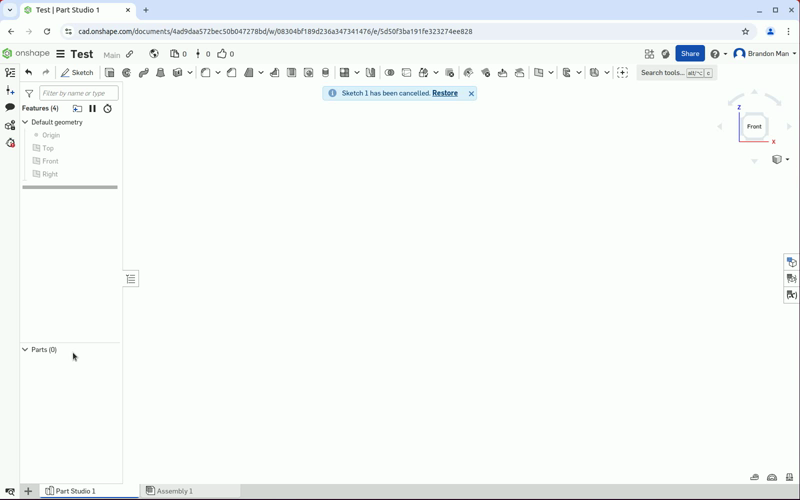
key(shift+y)
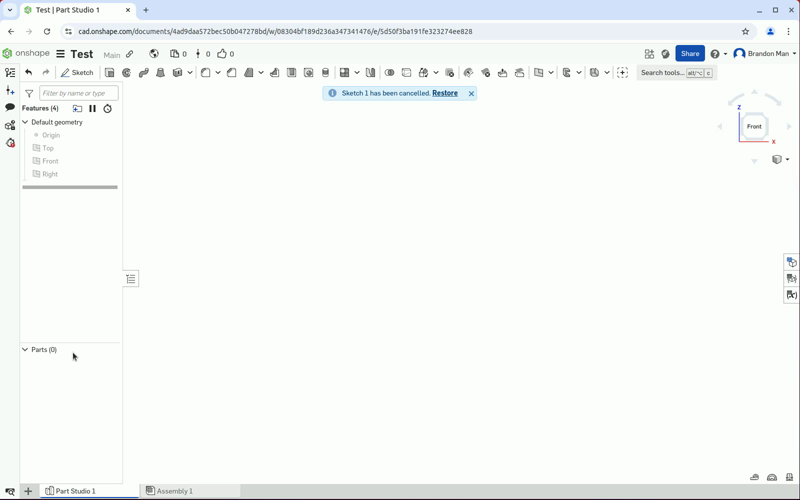
key(shift+s)
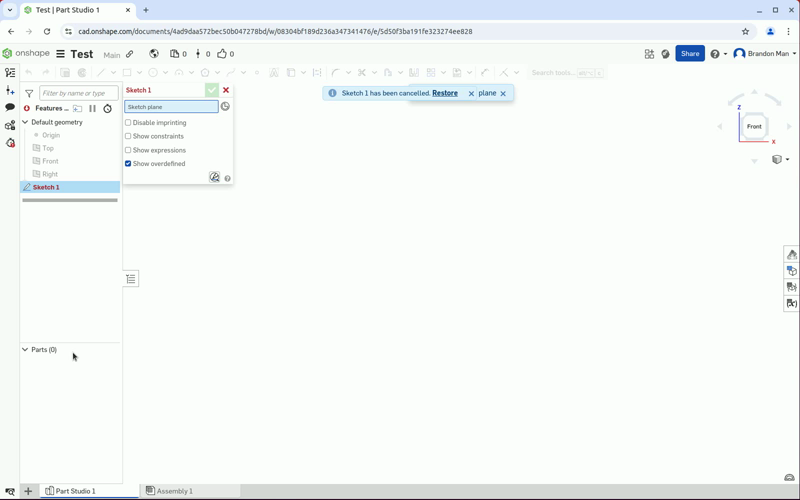
mouse_move(73, 163)
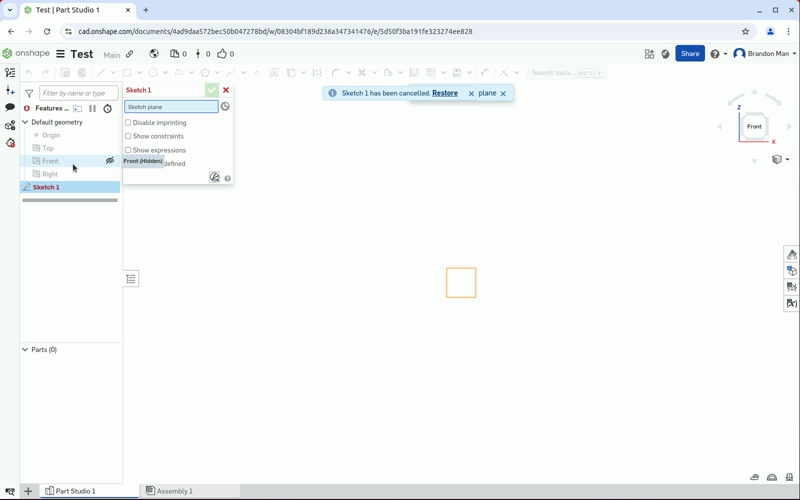
click(73, 163)
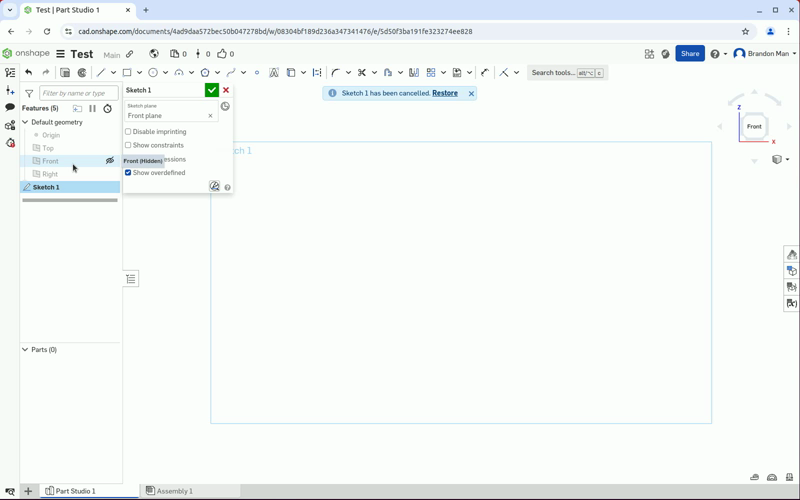
mouse_move(73, 352)
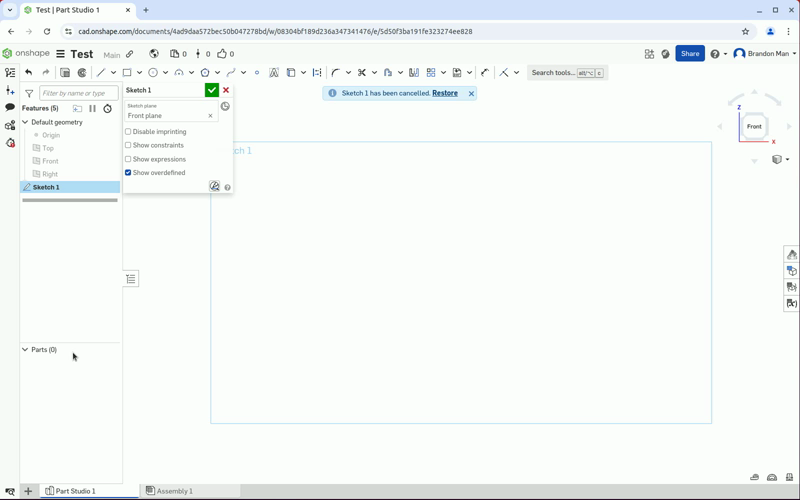
key(y)
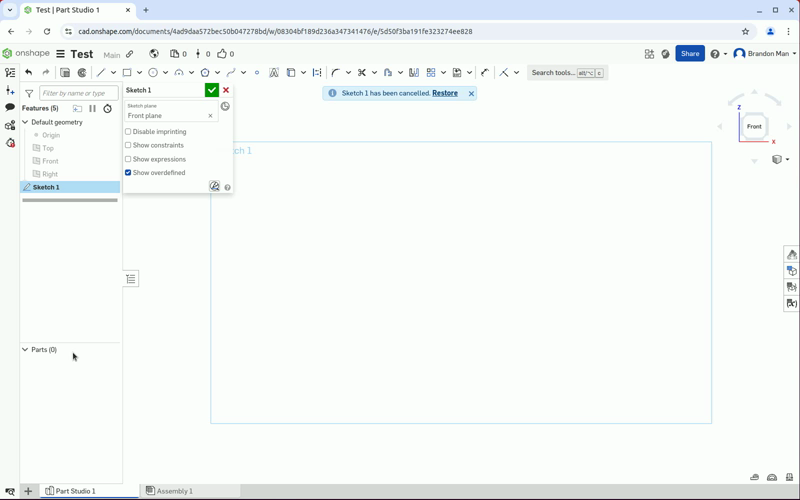
key(c)
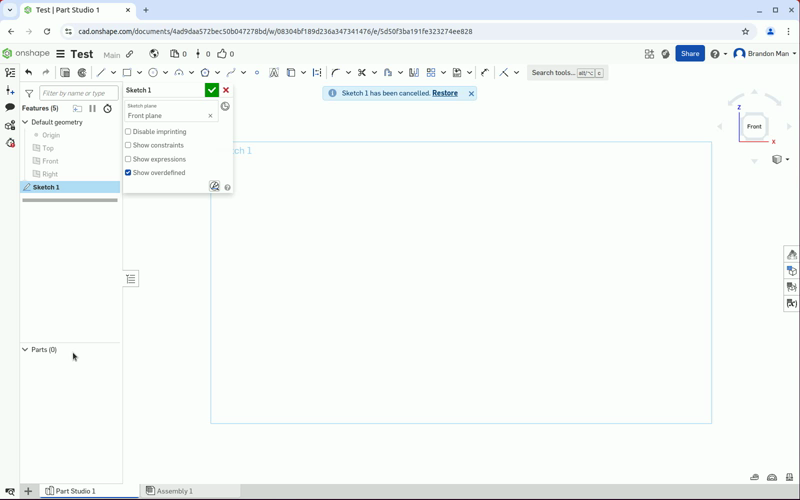
key_down(shift)
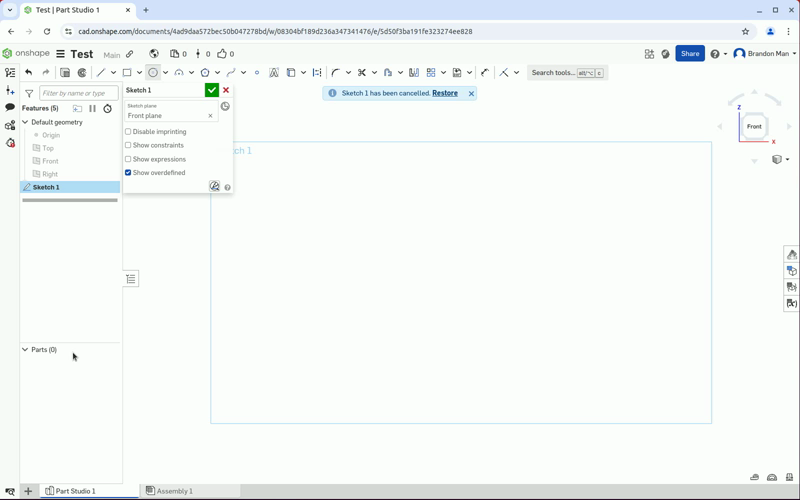
mouse_move(467, 261)
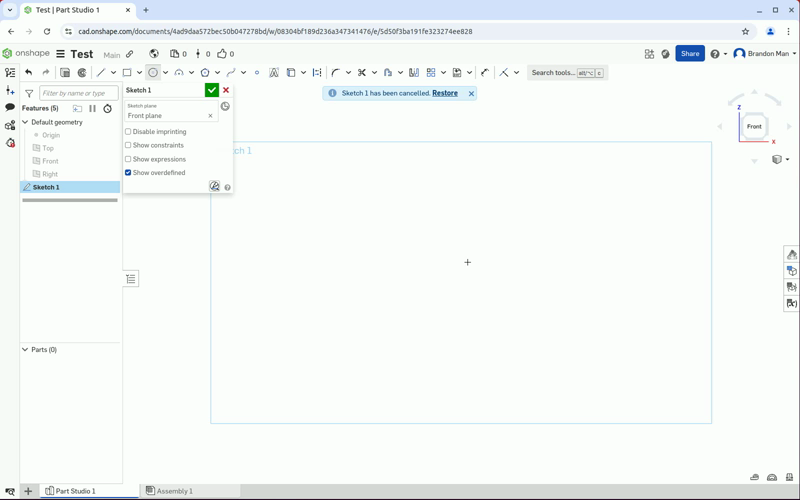
click(467, 261)
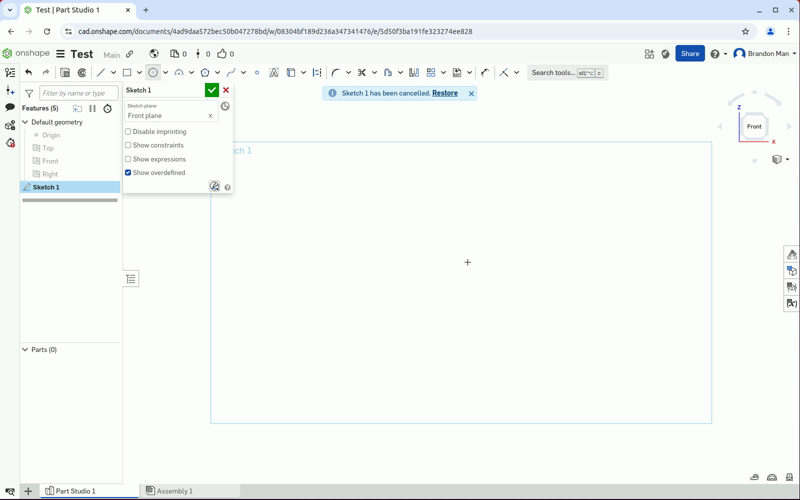
key_up(shift)
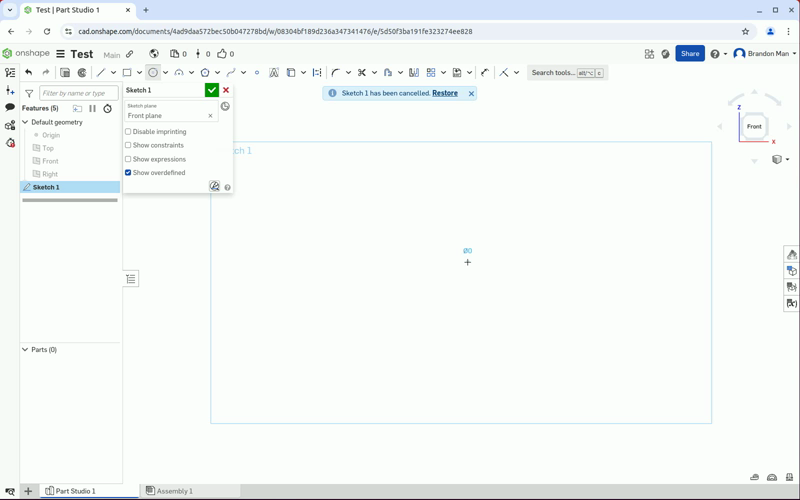
mouse_move(484, 261)
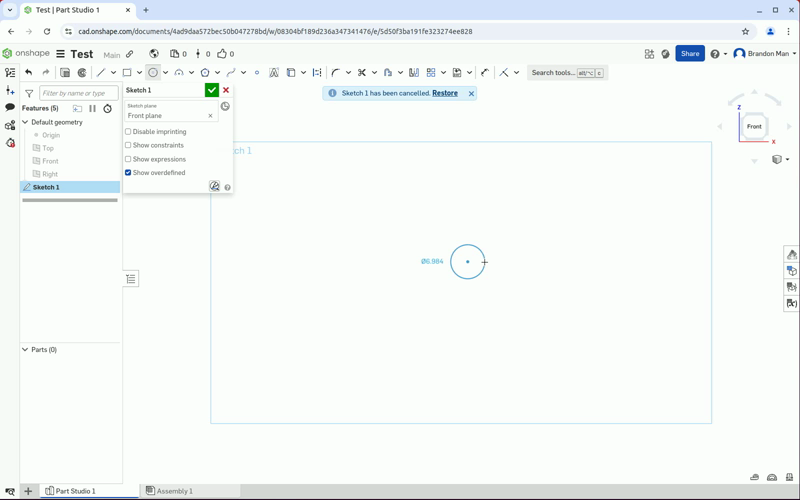
click(484, 261)
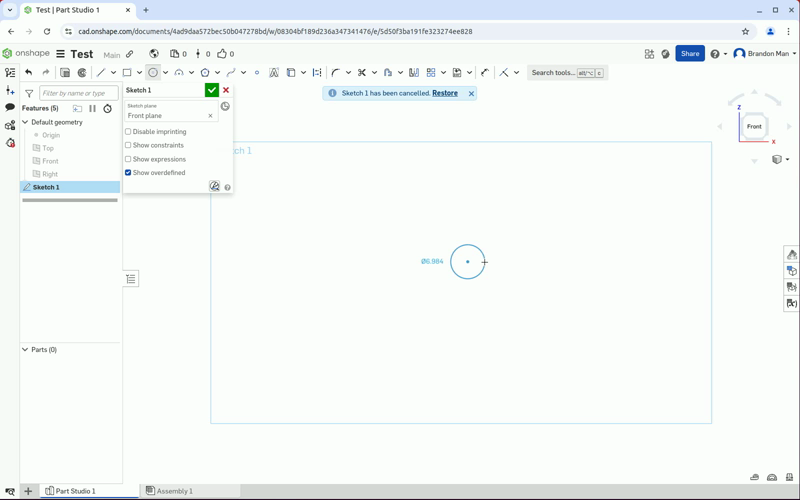
key(esc)
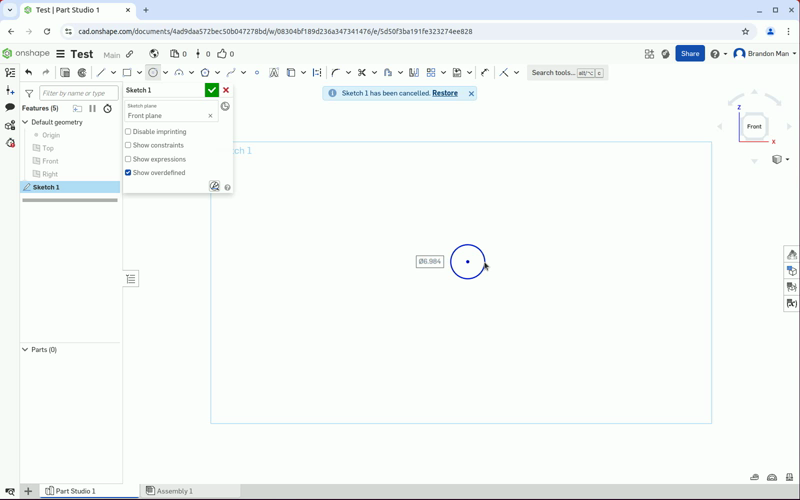
mouse_move(471, 263)
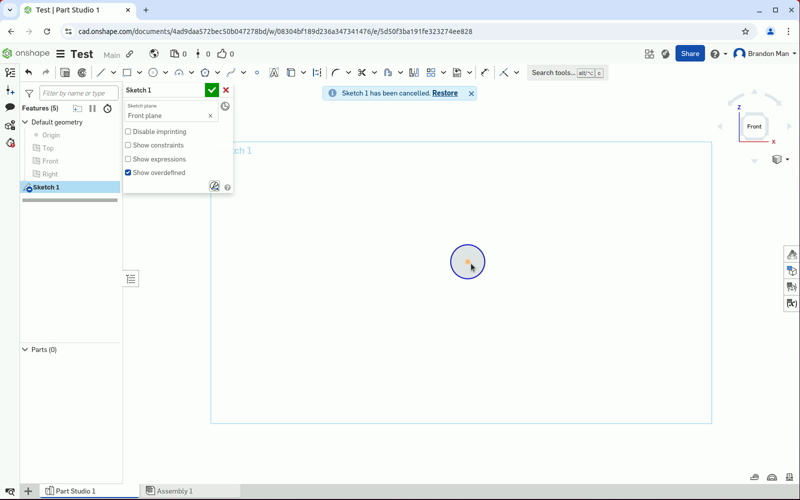
scroll(6)
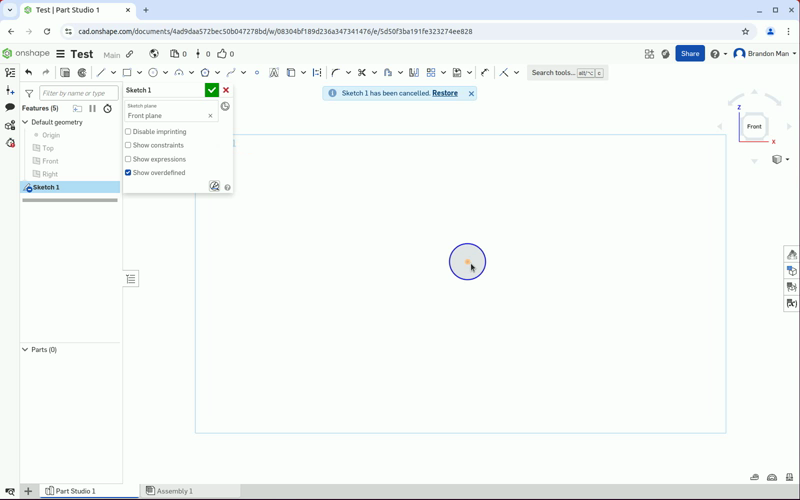
scroll(6)
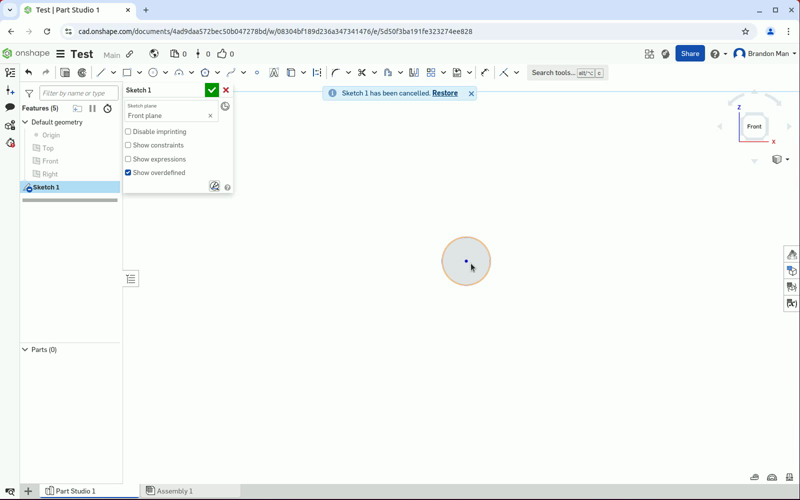
scroll(6)
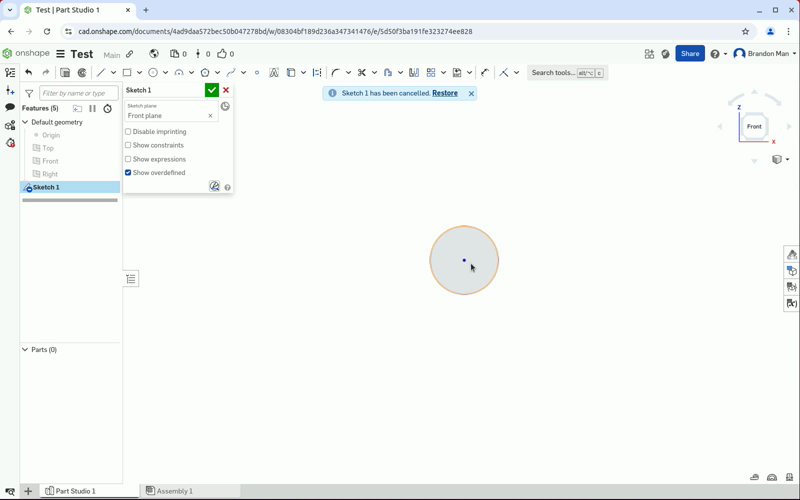
scroll(6)
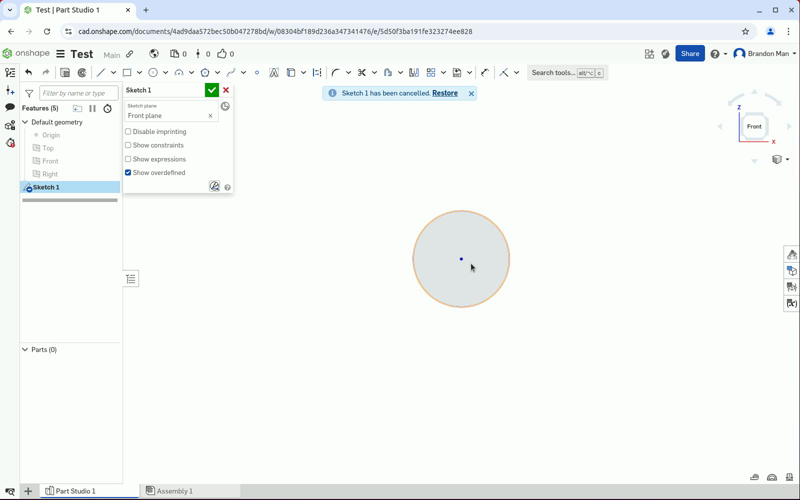
scroll(6)
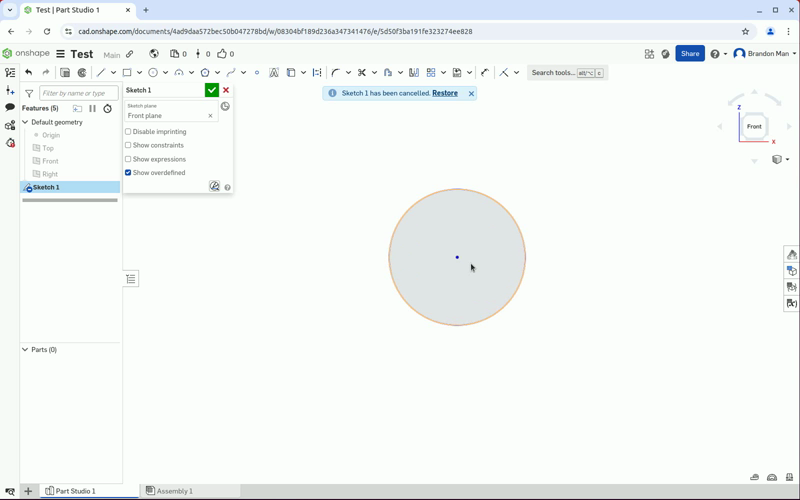
scroll(6)
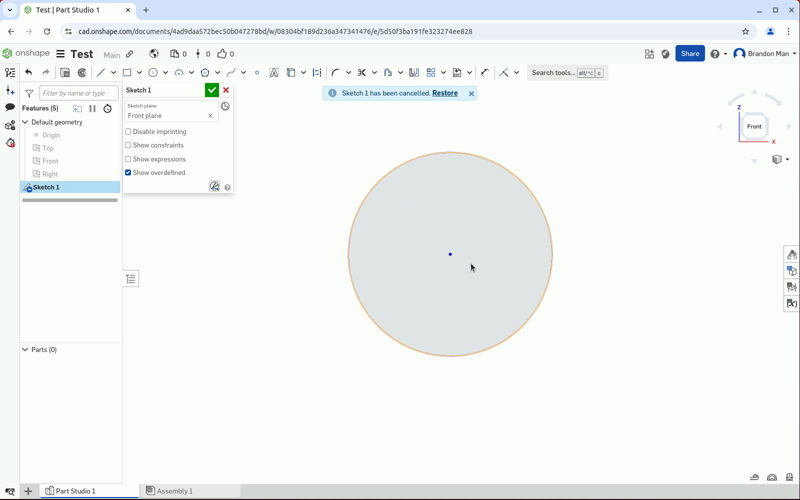
scroll(6)
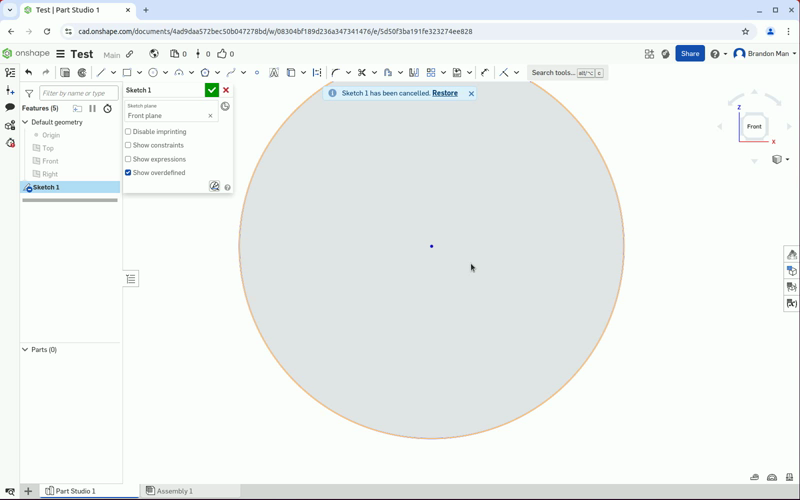
click(471, 263)
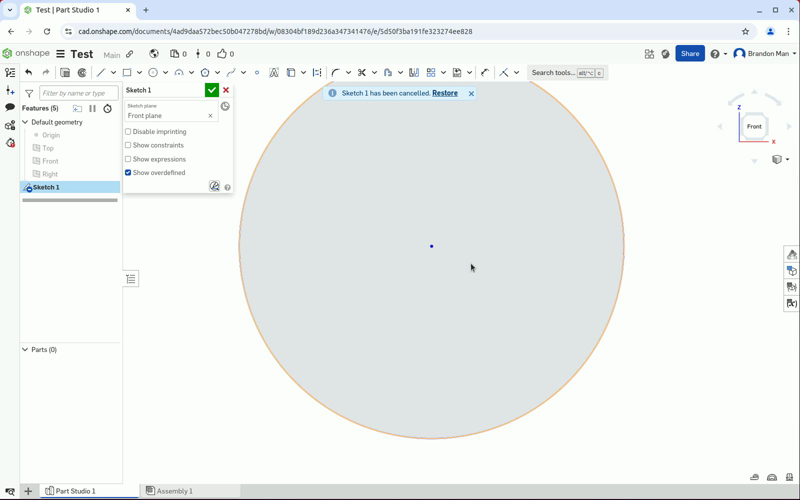
scroll(-6)
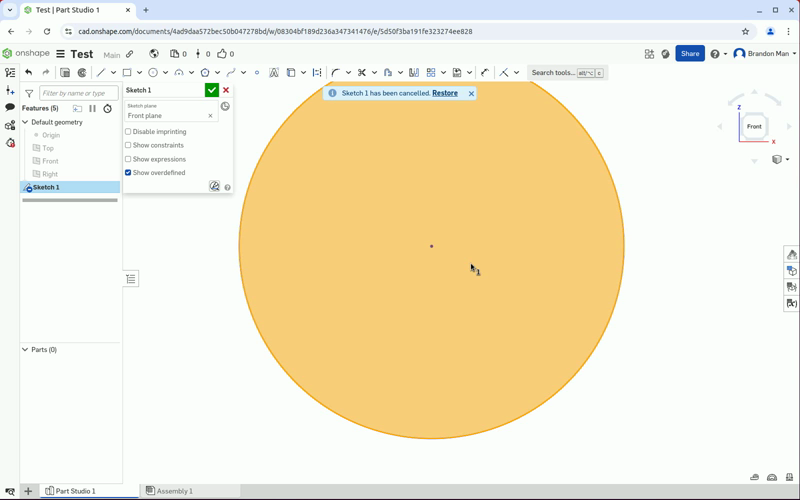
scroll(-6)
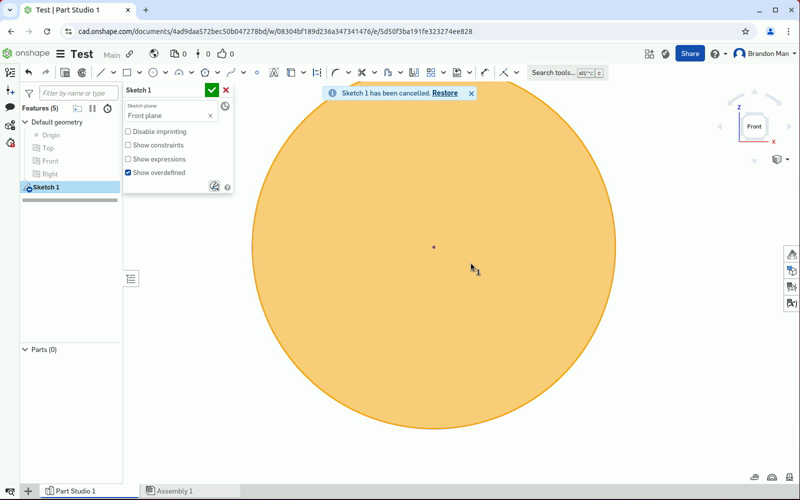
scroll(-6)
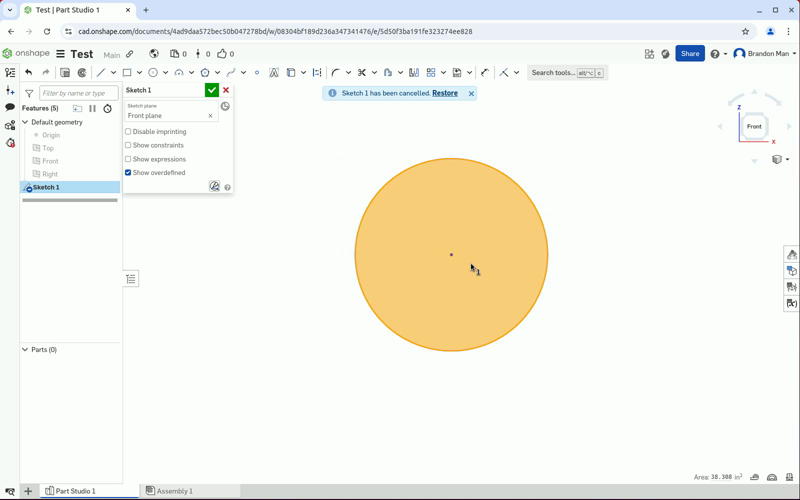
scroll(-6)
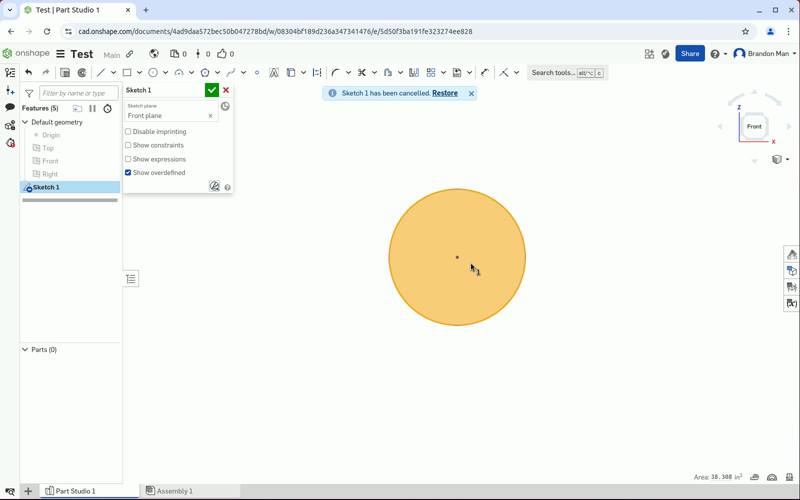
scroll(-6)
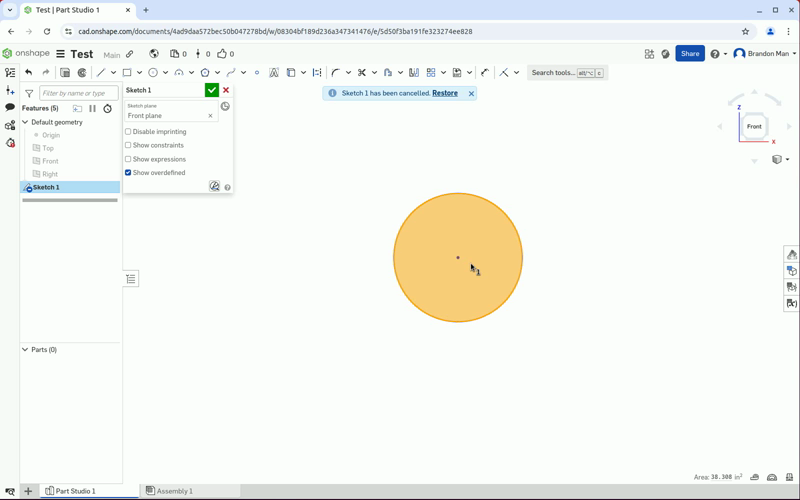
scroll(-6)
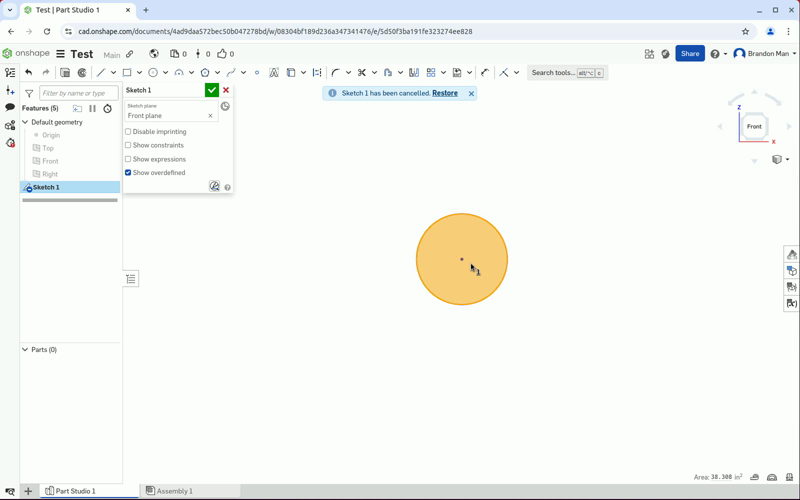
scroll(-6)
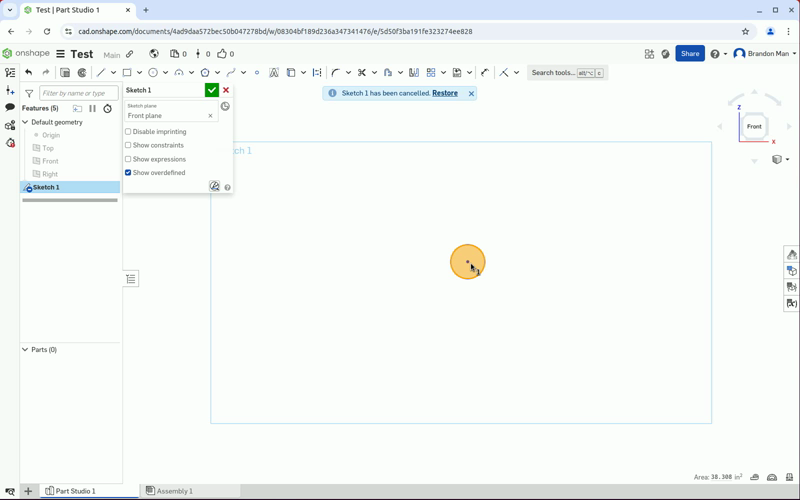
mouse_move(73, 352)
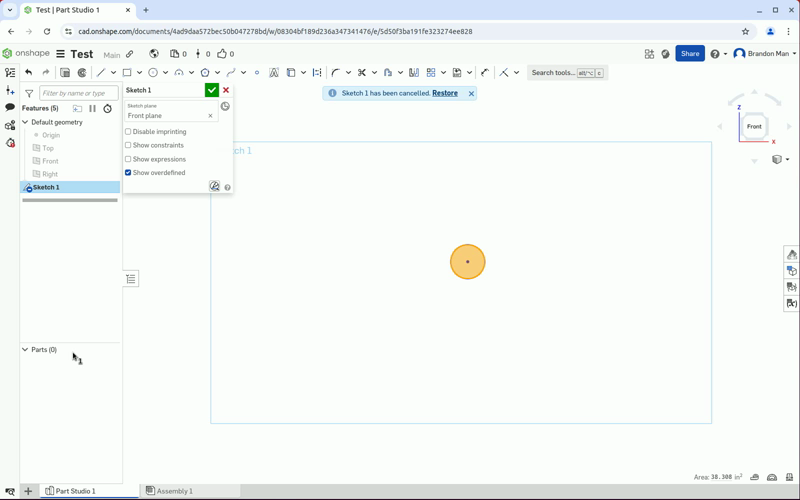
key(shift+y)
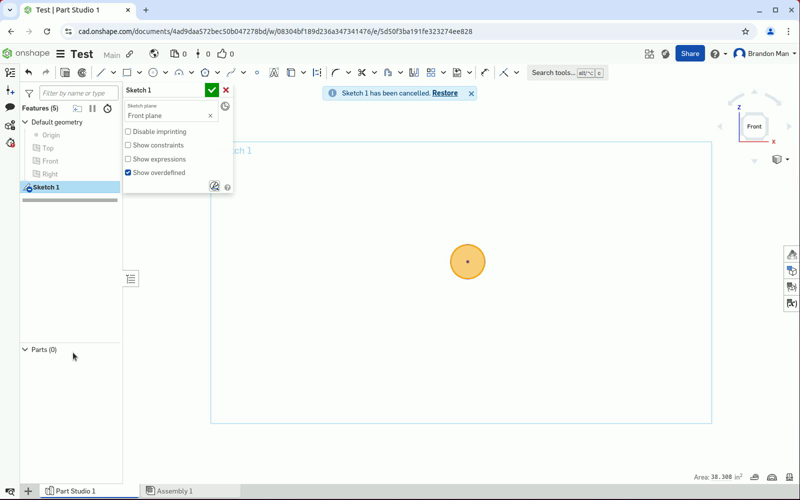
key(shift+e)
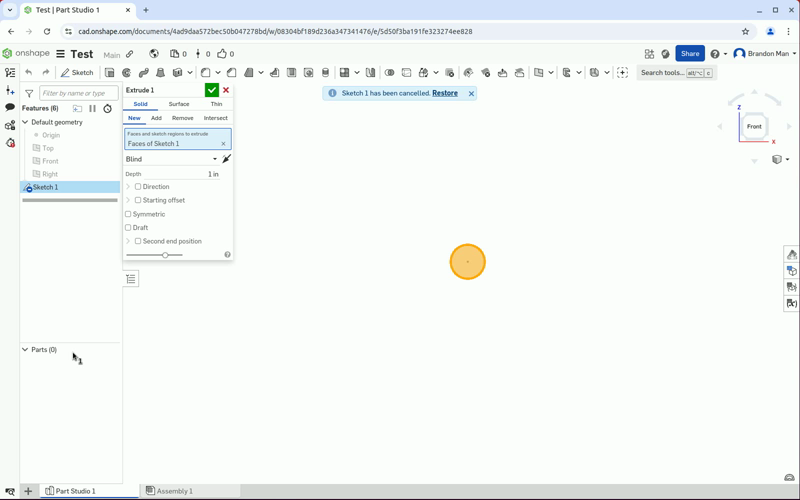
mouse_move(143, 106)
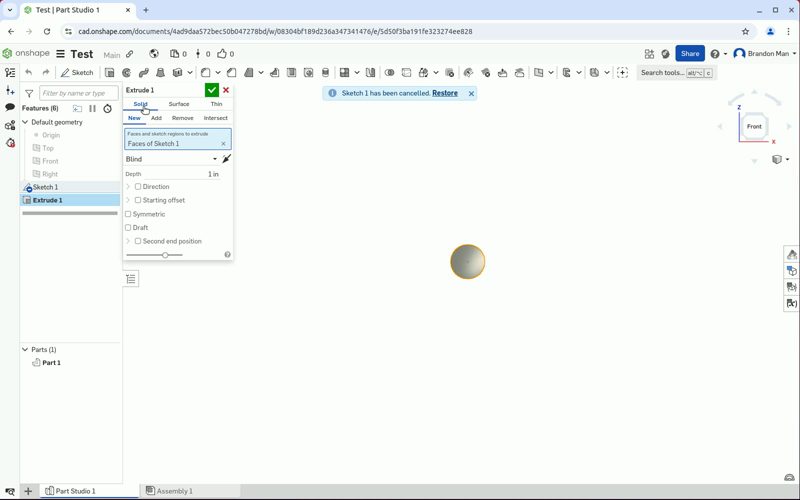
click(143, 106)
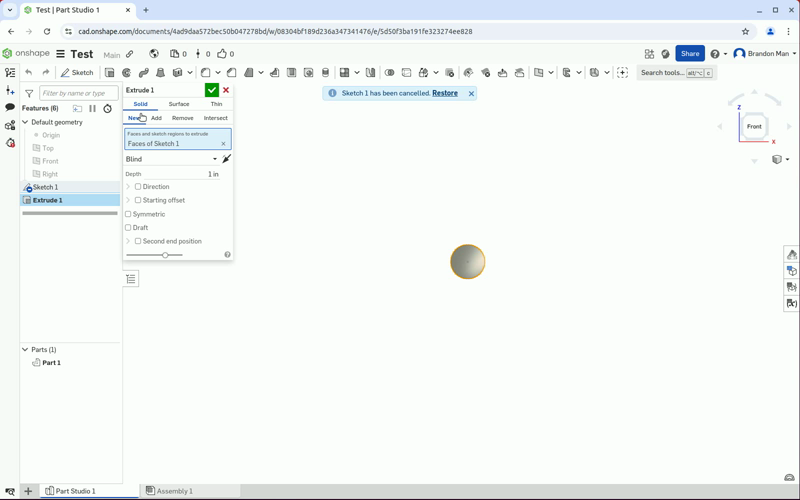
mouse_move(137, 120)
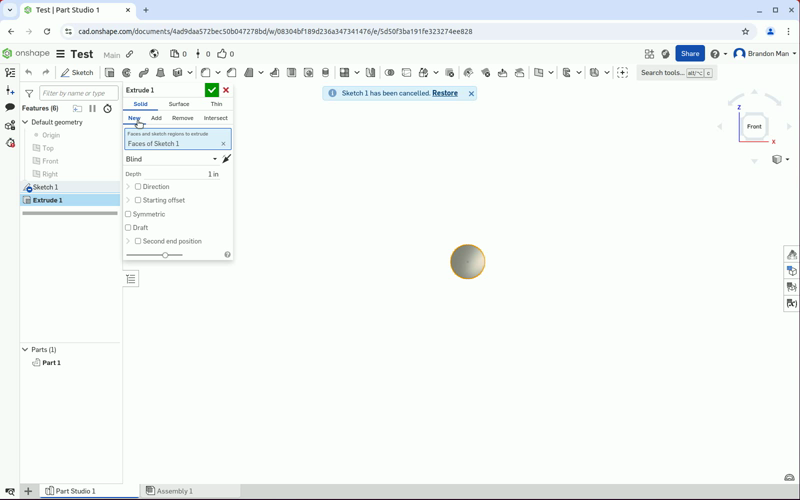
click(137, 120)
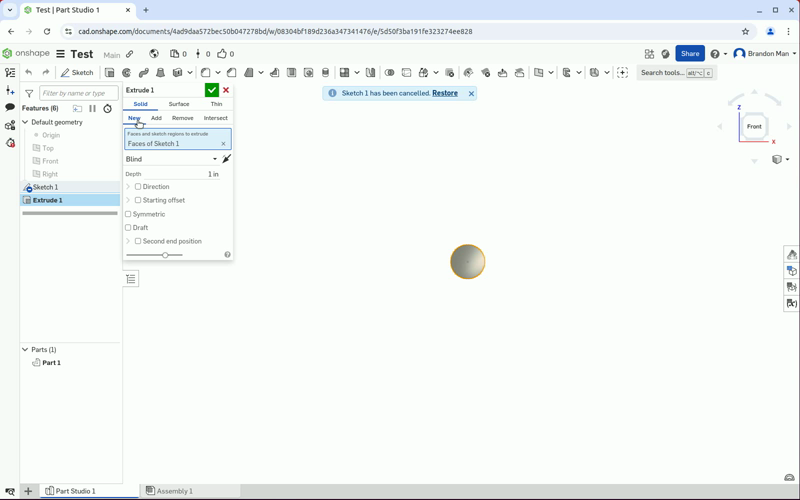
key(tab, 4)
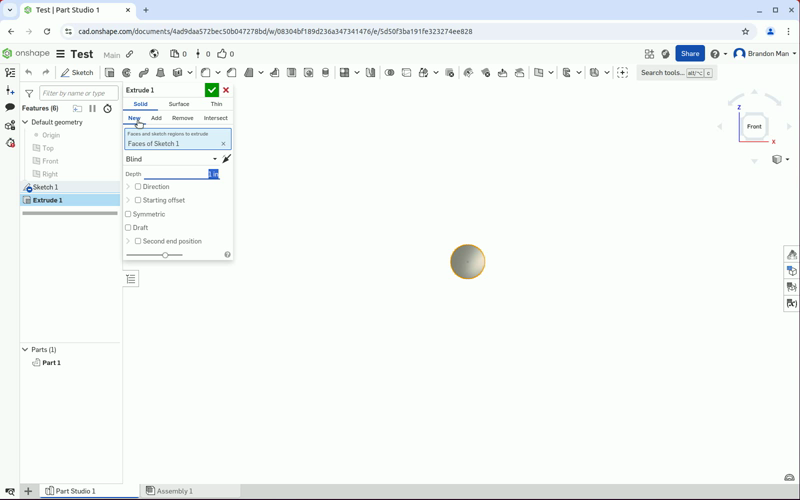
text(19.738)
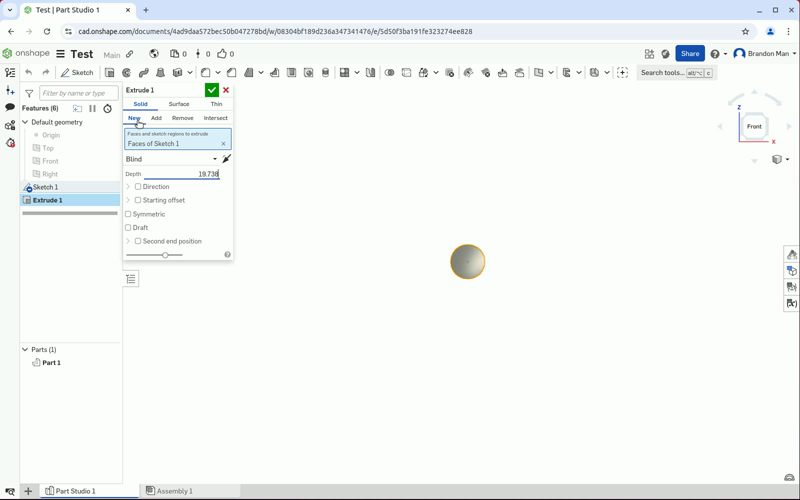
key(enter)
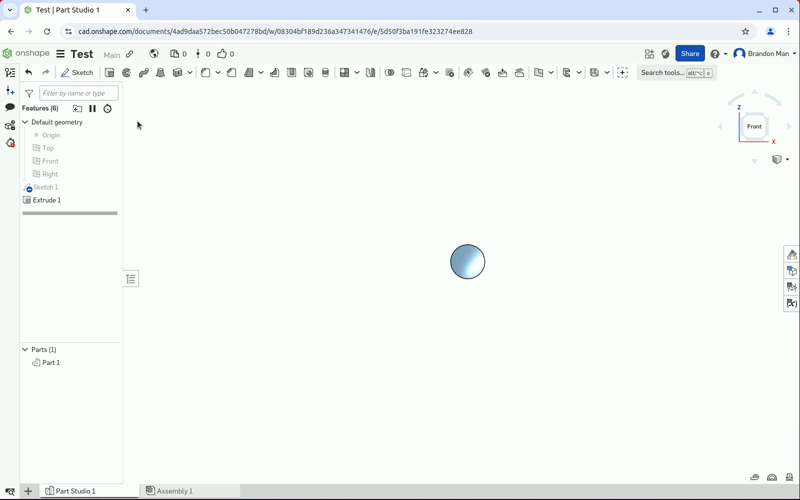
key(shift+h)
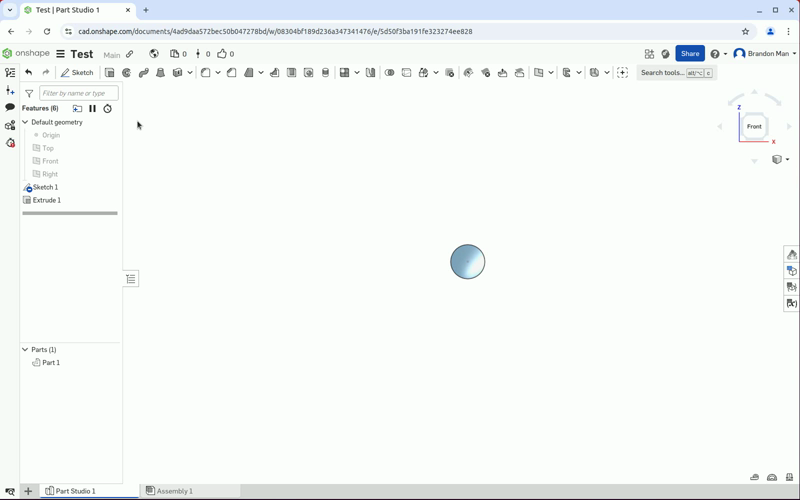
key(shift+h)
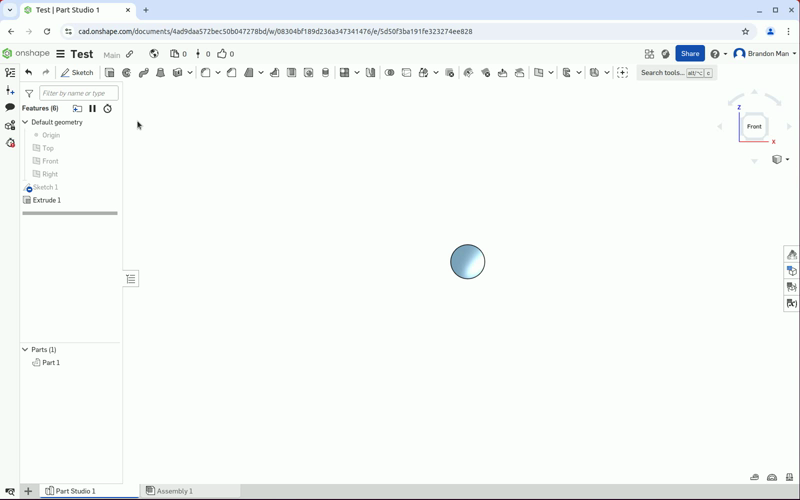
mouse_move(73, 189)
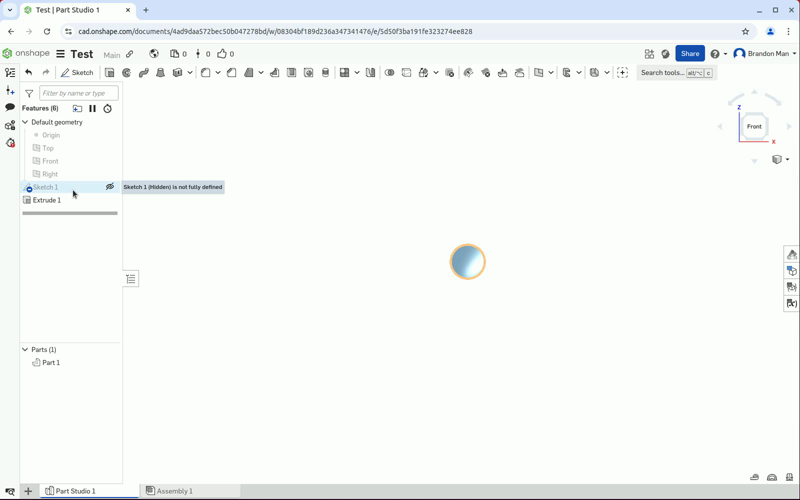
click(73, 189)
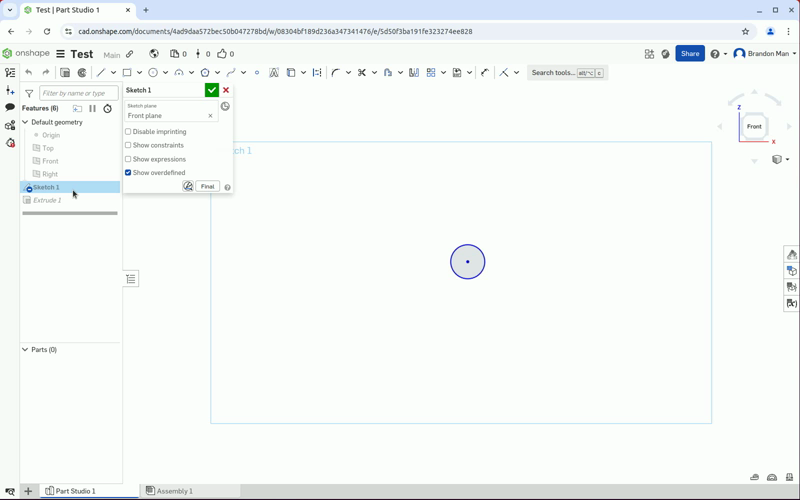
mouse_move(229, 92)
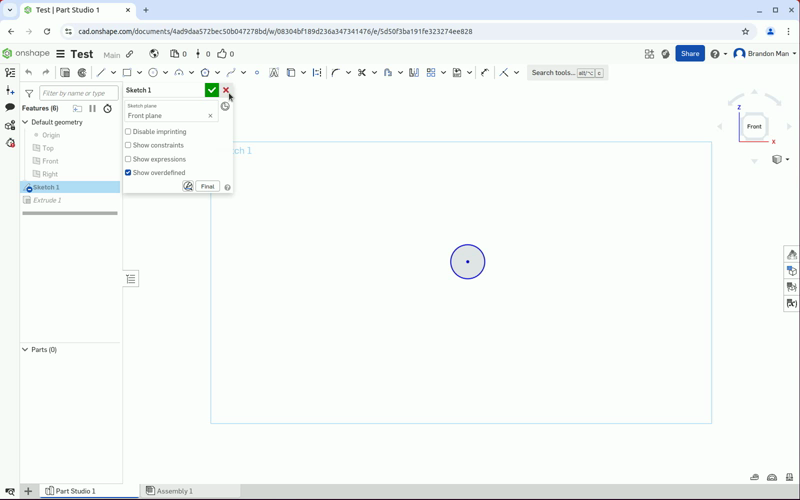
click(229, 92)
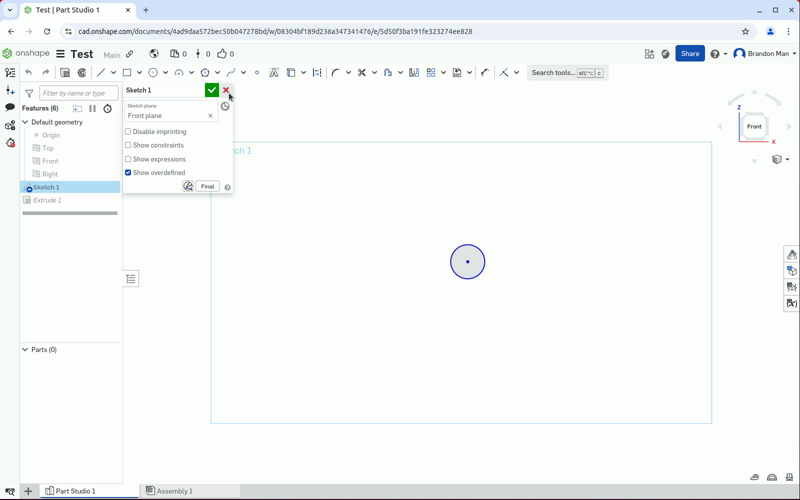
key(shift+s)
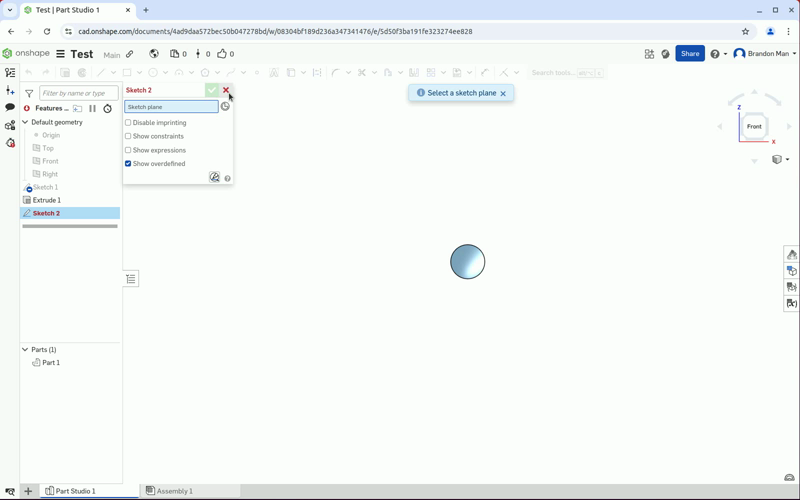
mouse_move(73, 163)
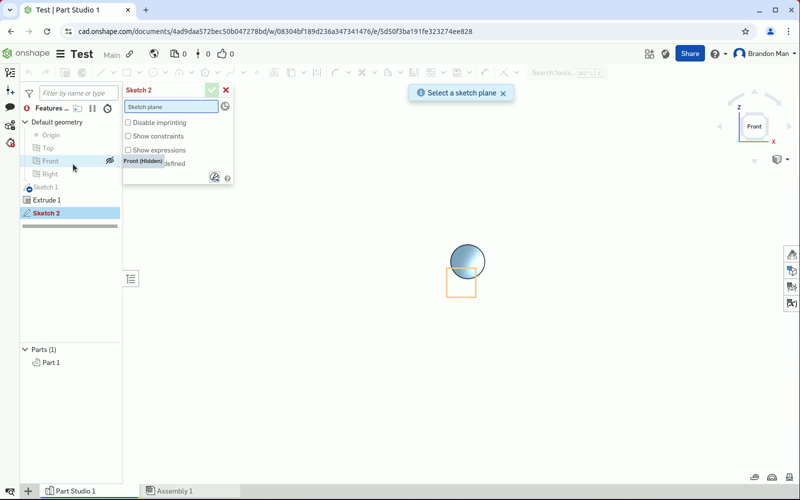
click(73, 163)
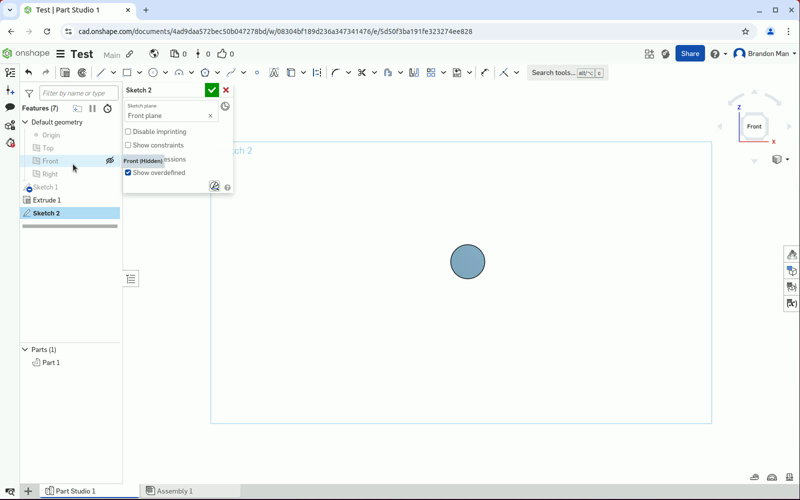
mouse_move(73, 352)
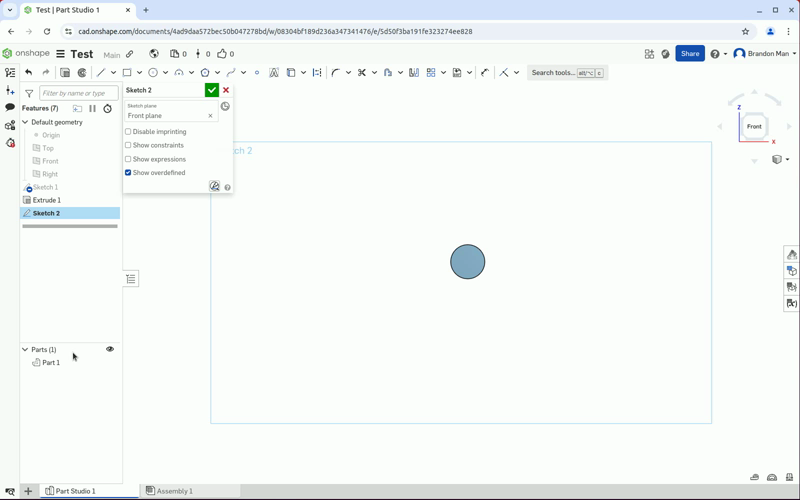
key(y)
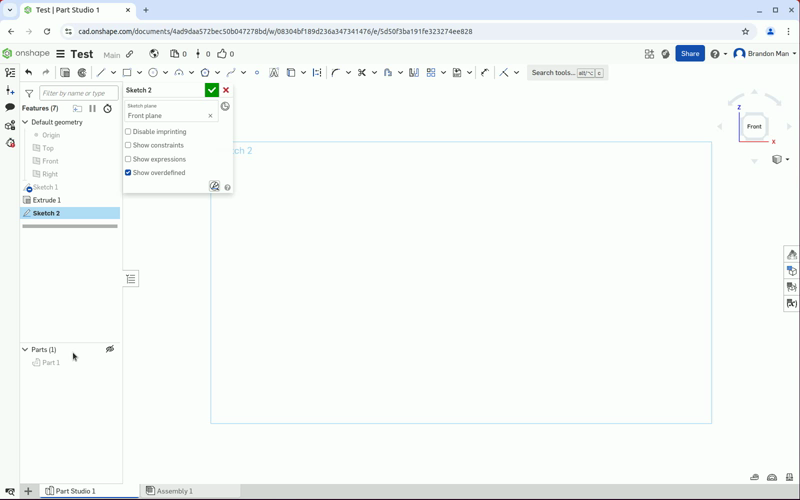
key(c)
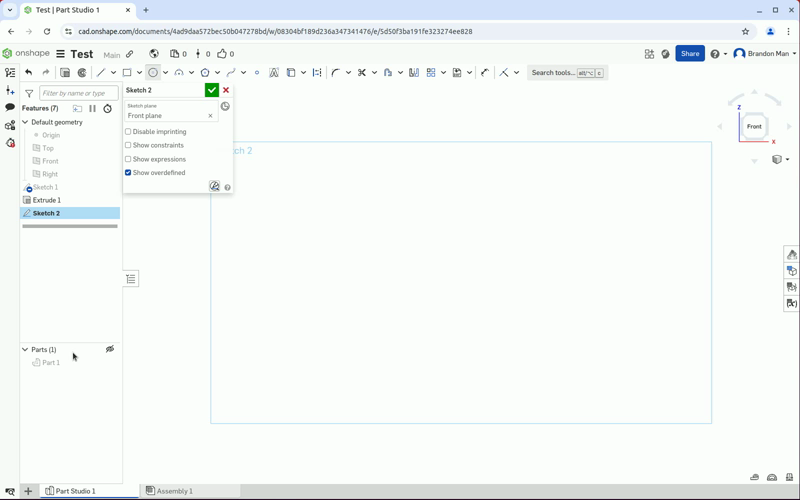
key_down(shift)
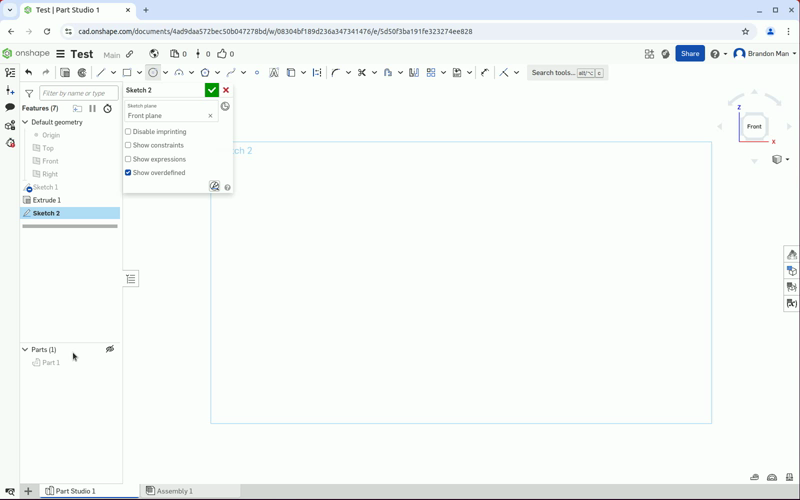
mouse_move(485, 299)
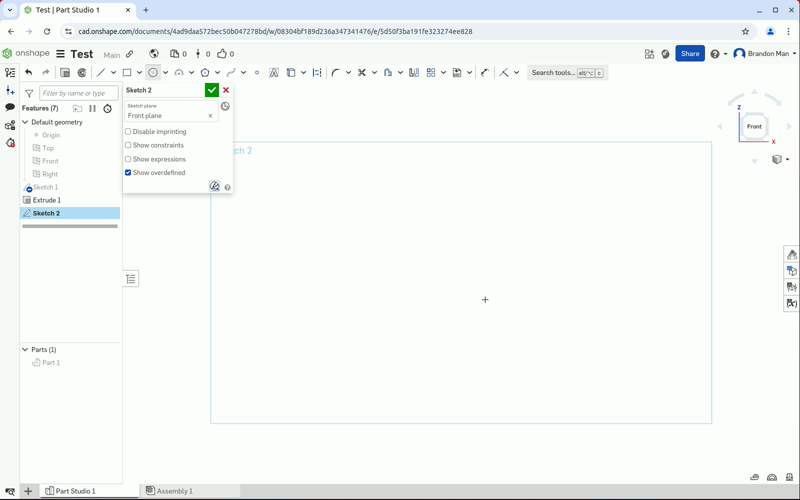
click(485, 299)
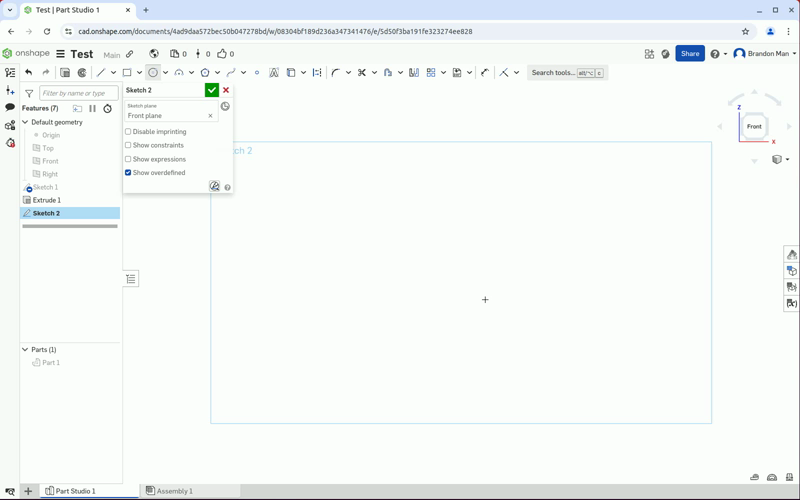
key_up(shift)
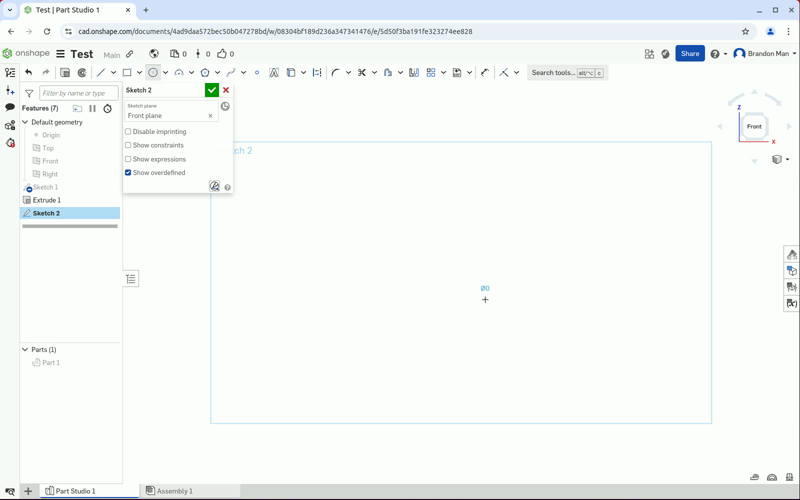
mouse_move(503, 299)
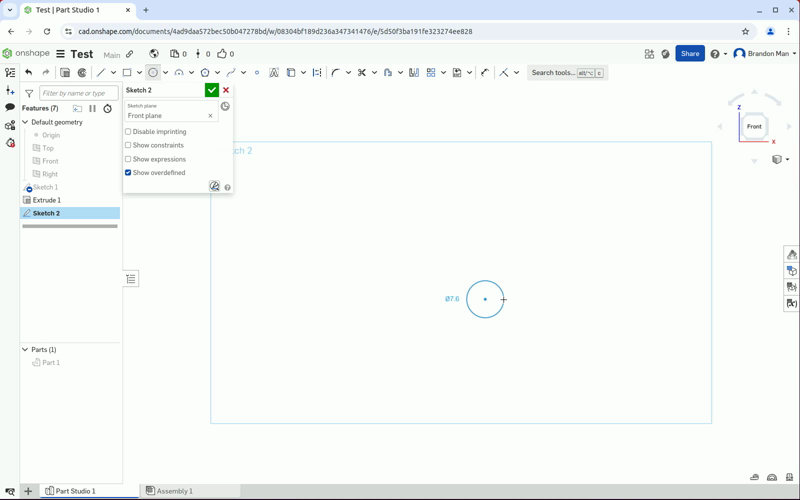
click(503, 299)
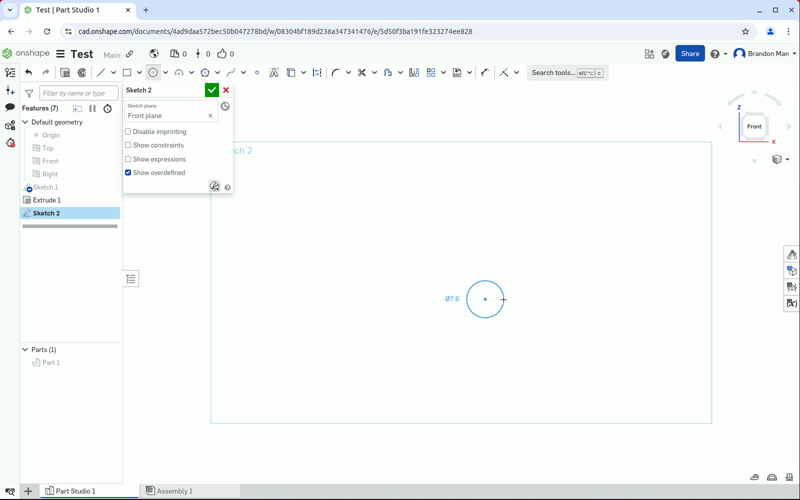
key(esc)
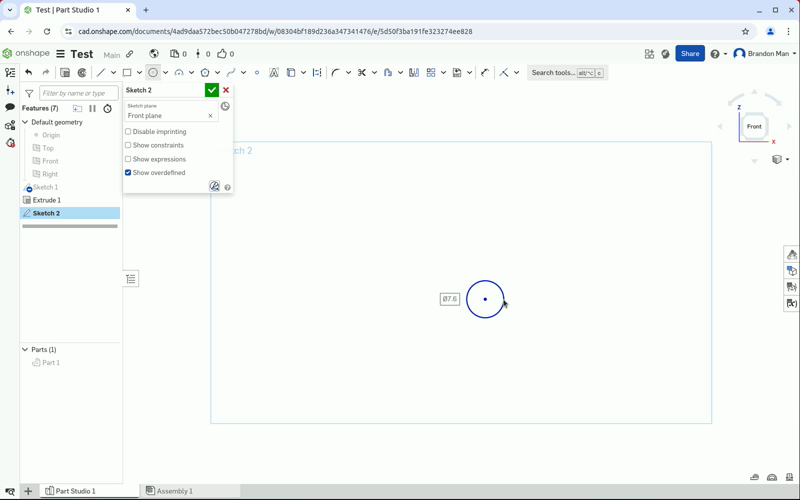
mouse_move(476, 309)
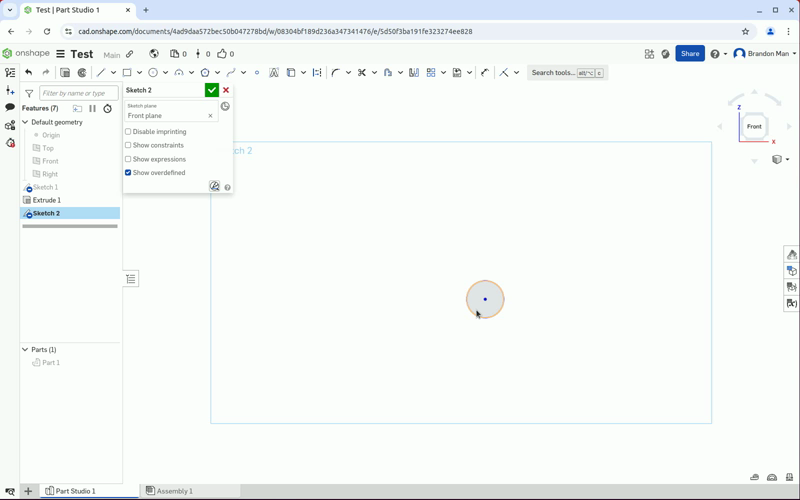
scroll(6)
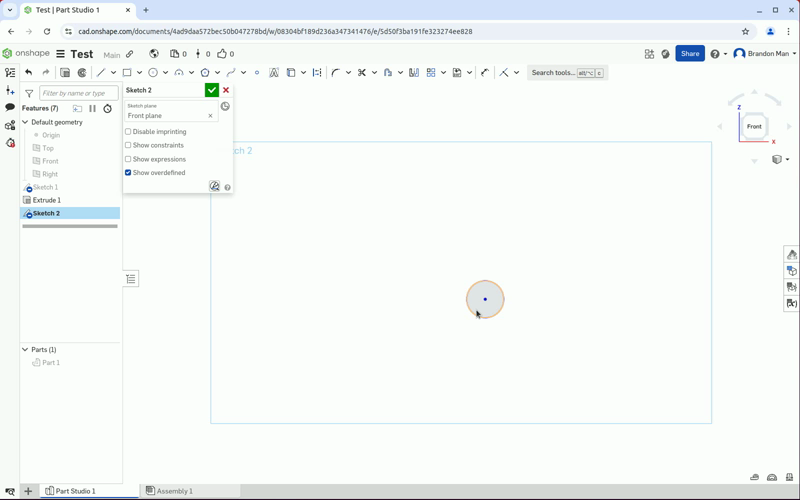
scroll(6)
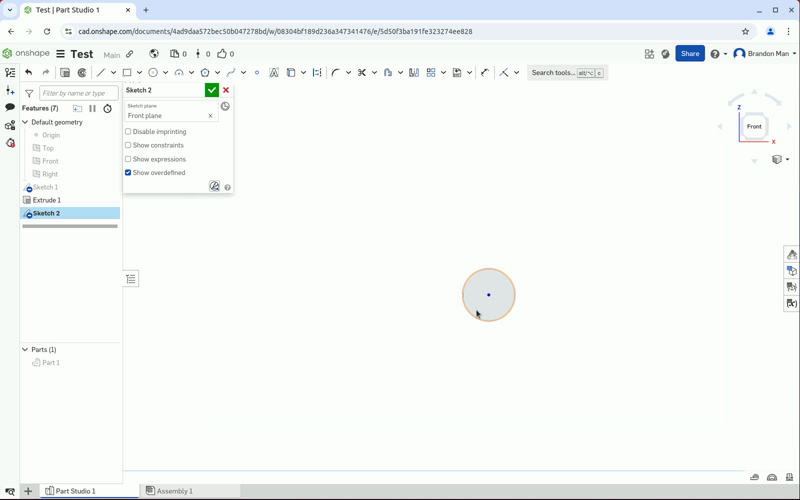
scroll(6)
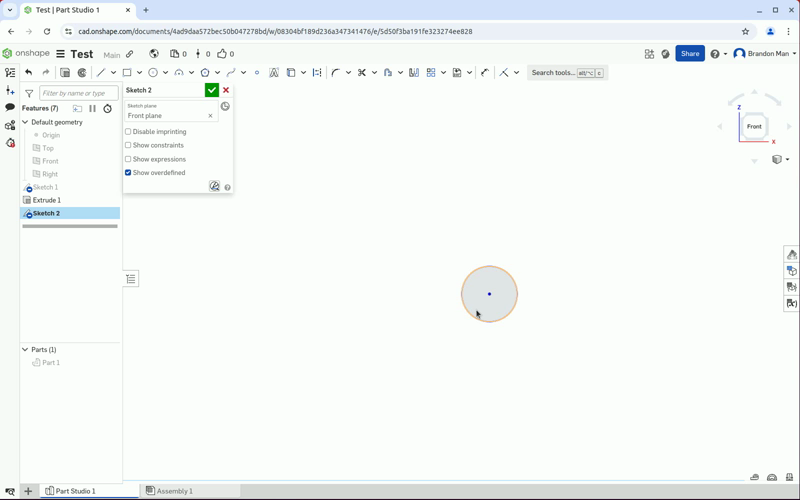
scroll(6)
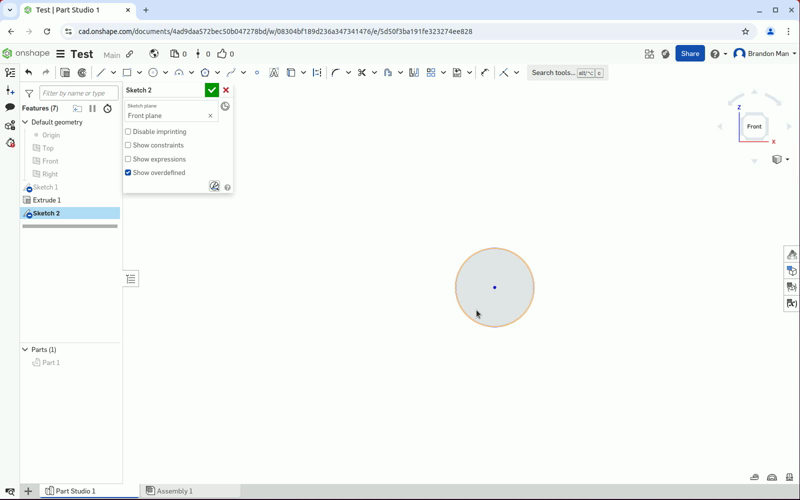
scroll(6)
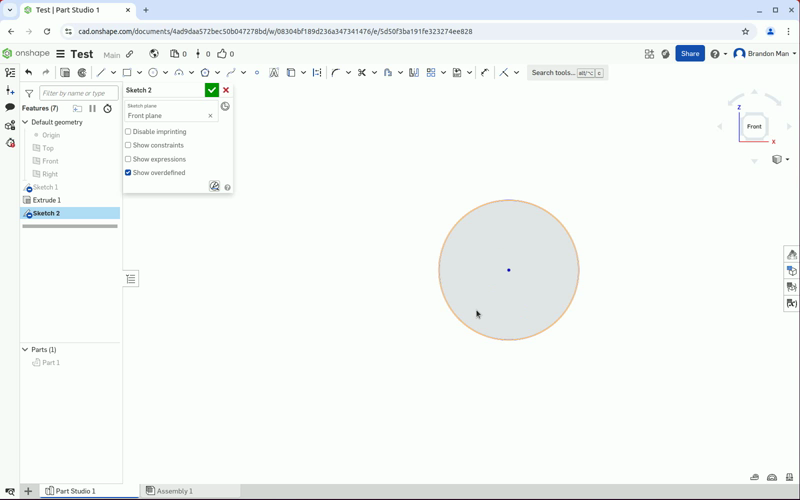
scroll(6)
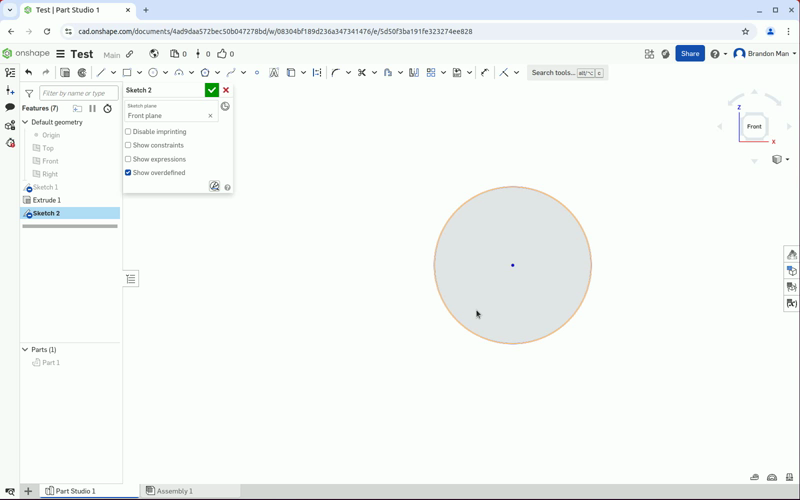
scroll(6)
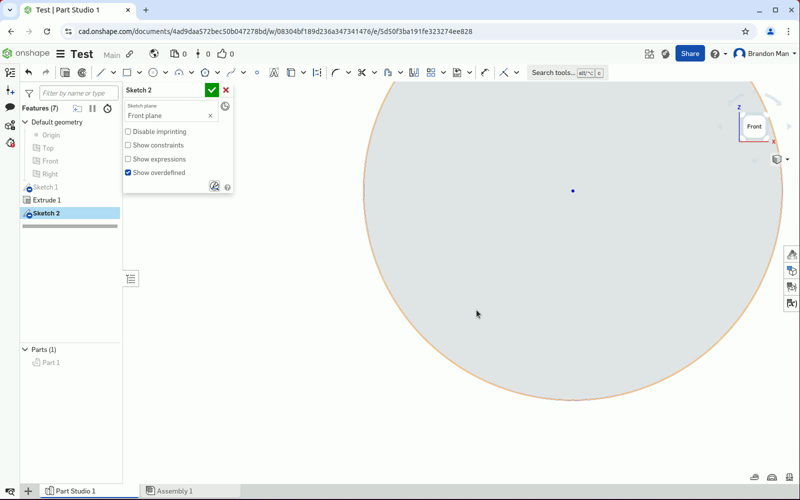
click(476, 309)
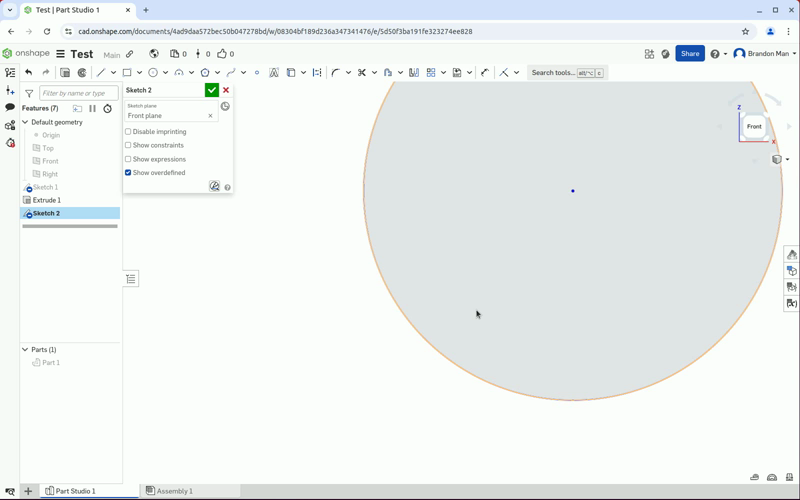
scroll(-6)
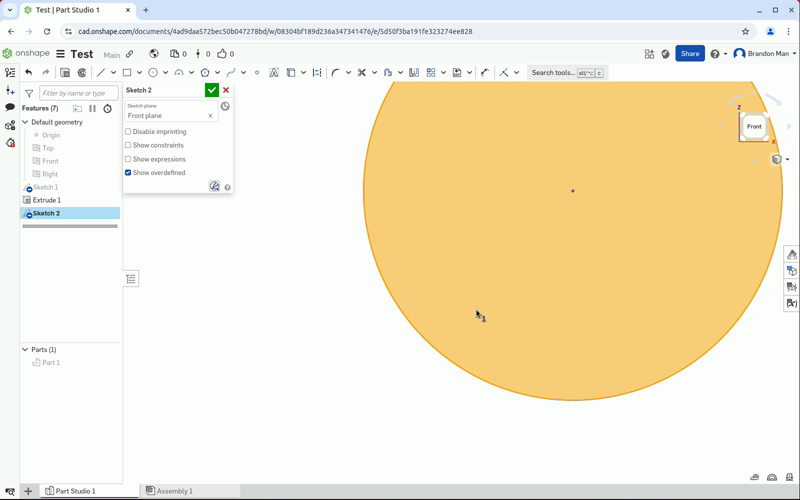
scroll(-6)
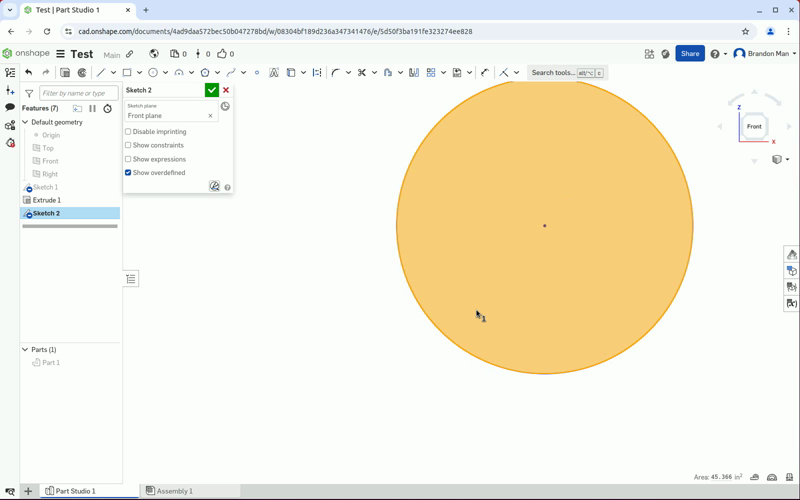
scroll(-6)
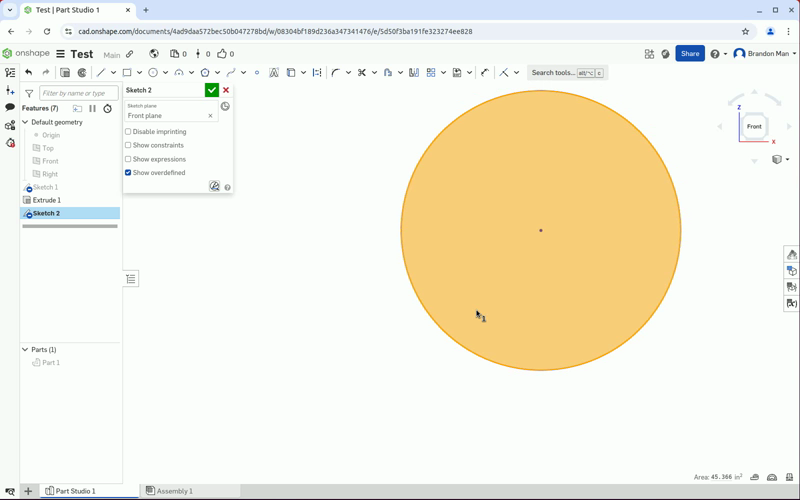
scroll(-6)
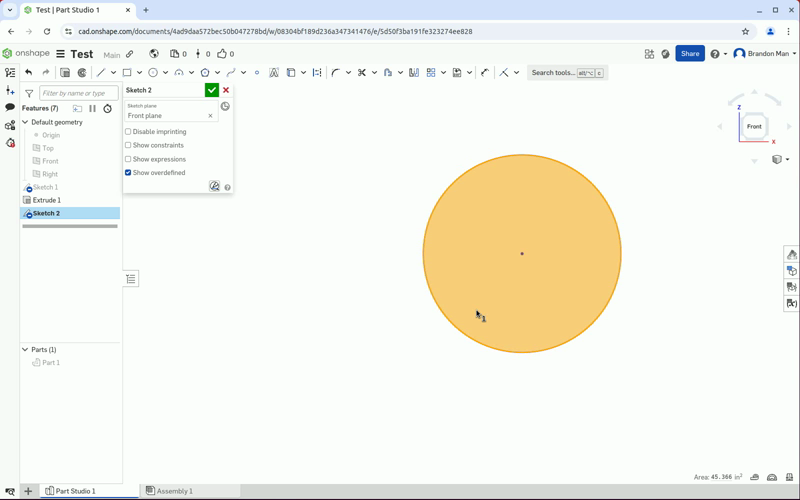
scroll(-6)
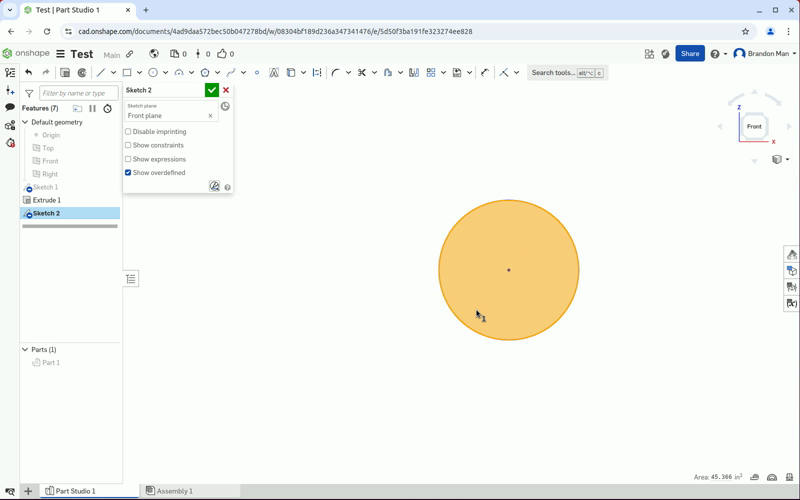
scroll(-6)
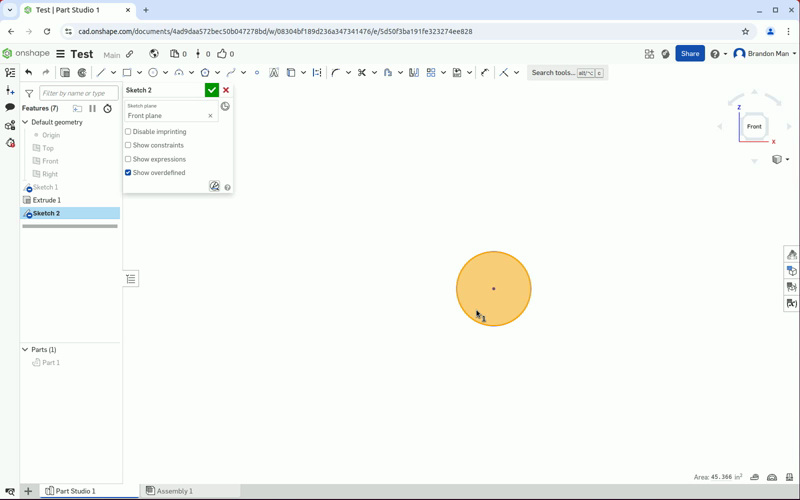
scroll(-6)
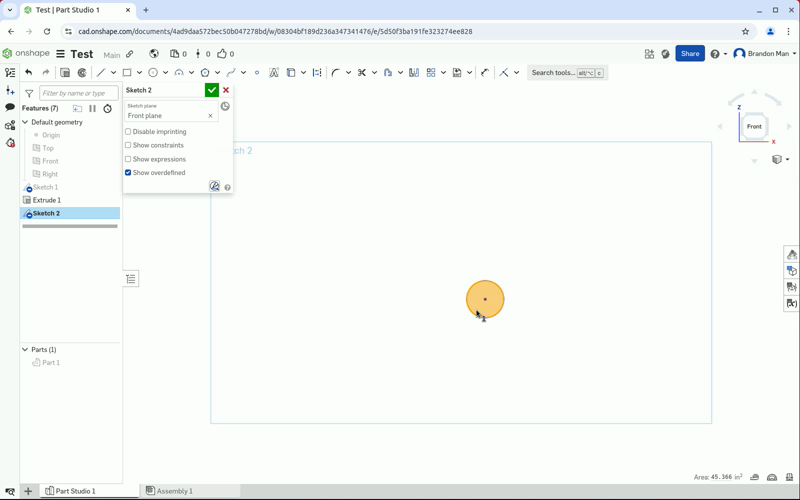
mouse_move(73, 352)
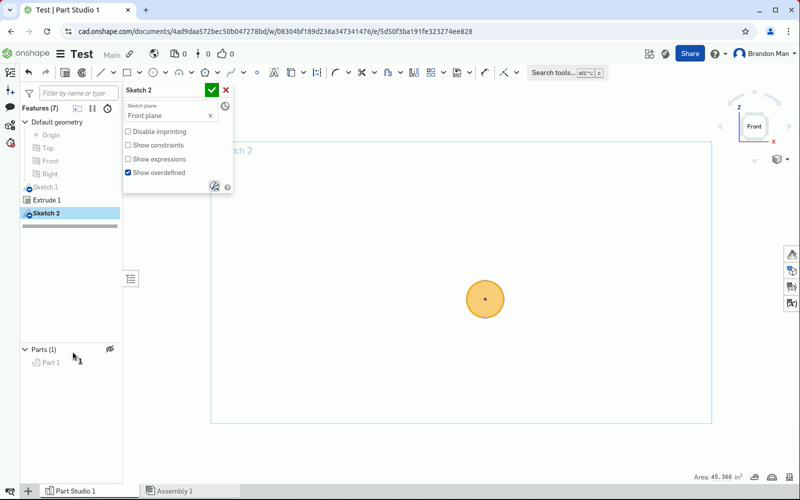
key(shift+y)
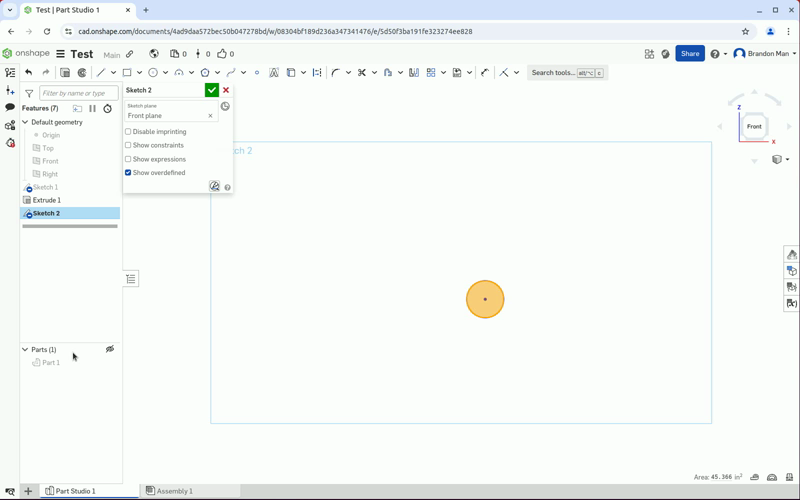
key(shift+e)
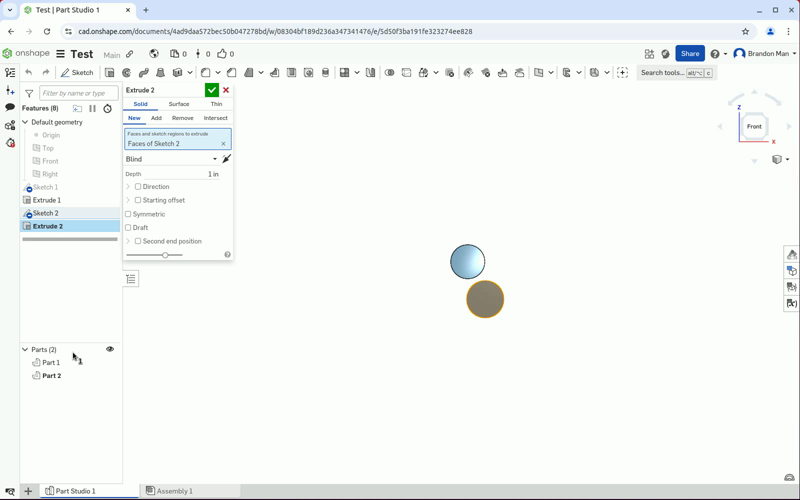
mouse_move(143, 106)
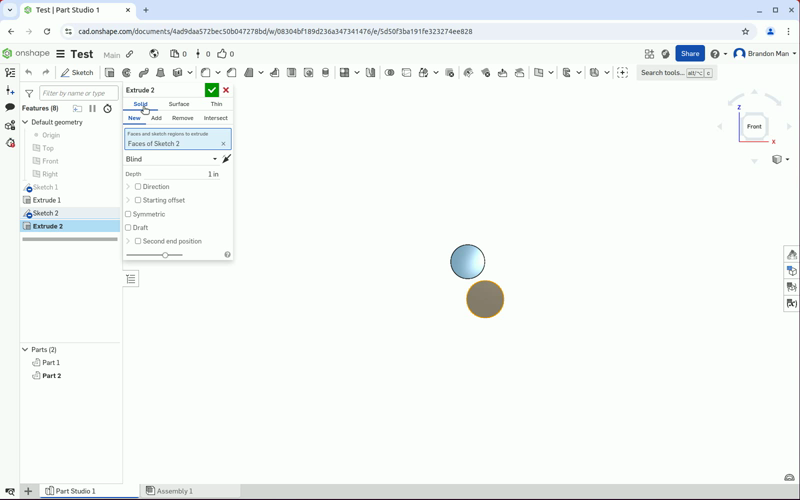
click(143, 106)
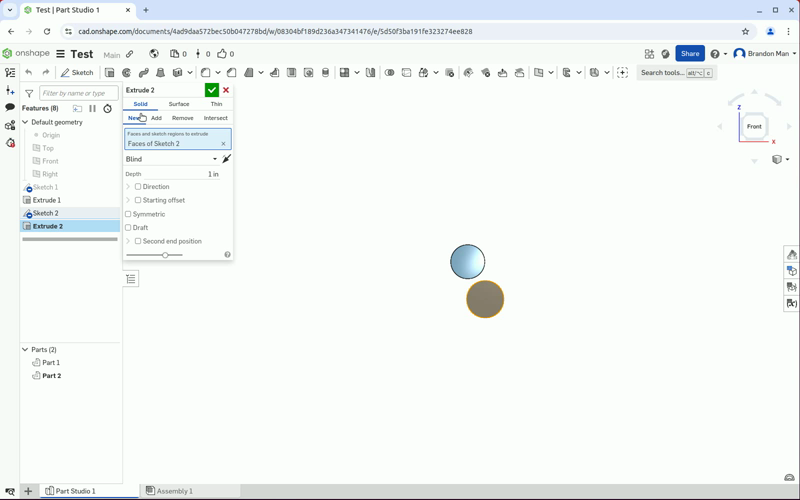
mouse_move(137, 120)
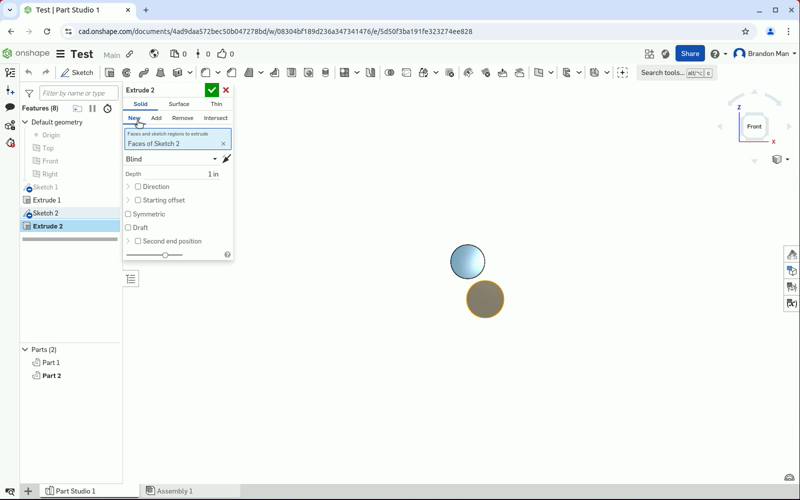
click(137, 120)
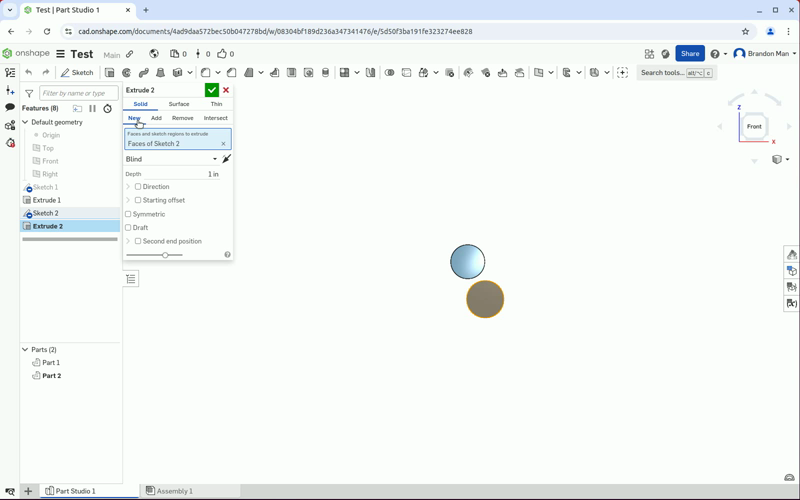
key(tab, 4)
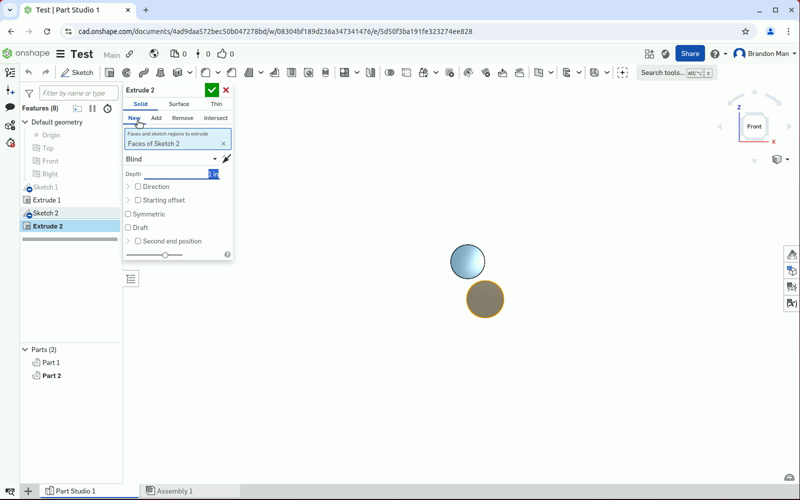
text(1.685)
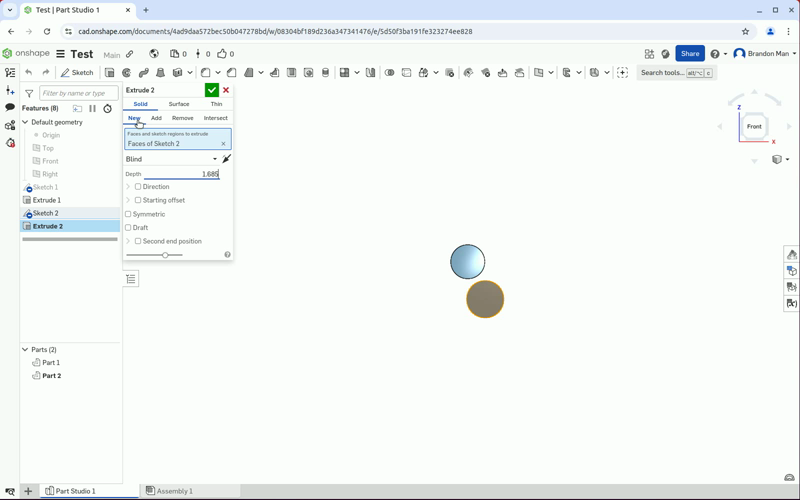
key(enter)
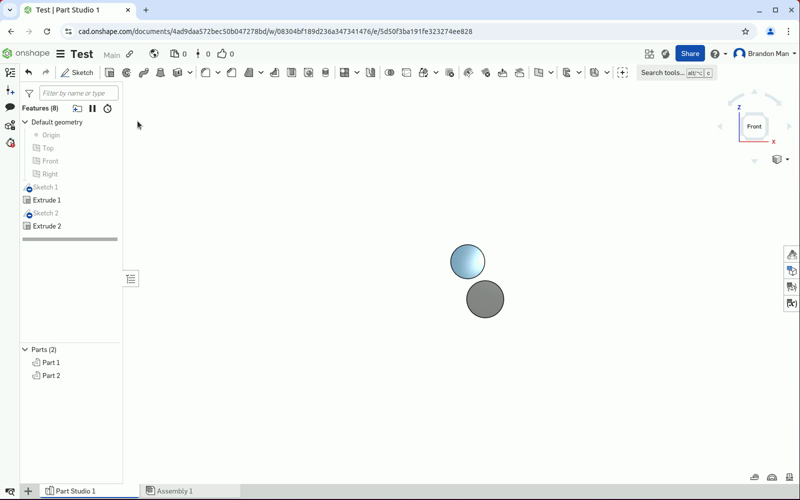
key(shift+h)
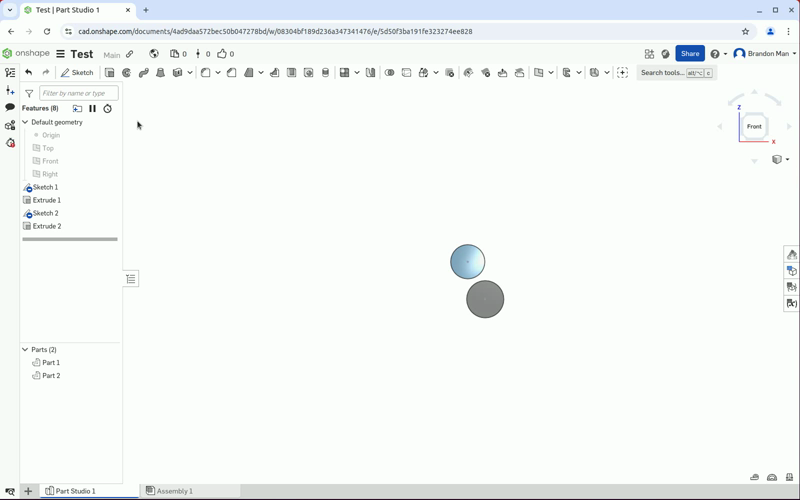
key(shift+h)
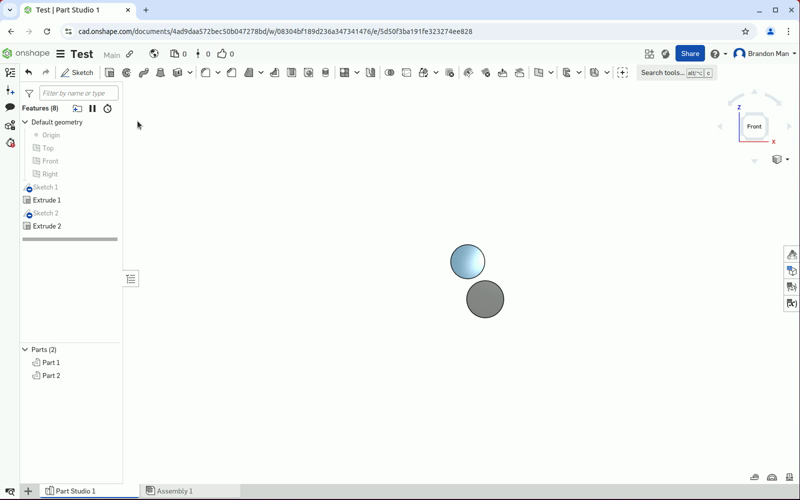
mouse_move(73, 189)
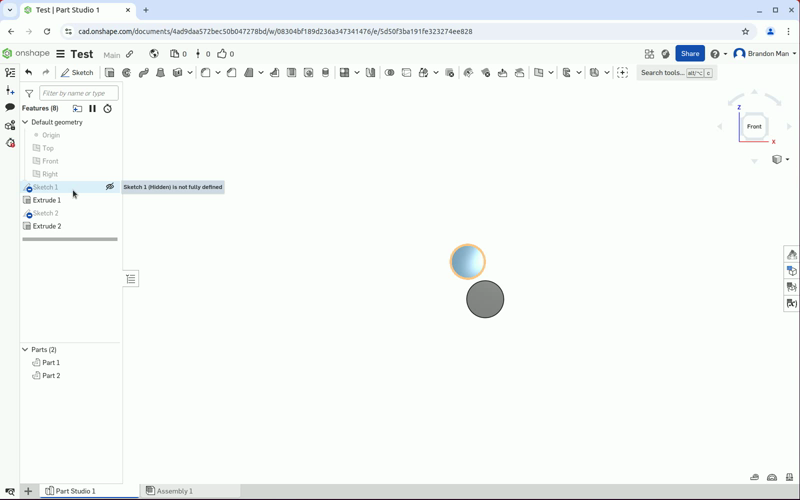
click(73, 189)
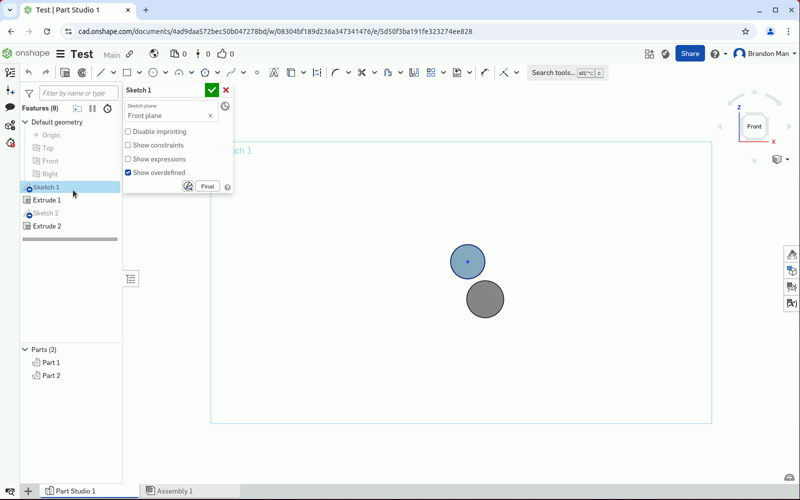
mouse_move(229, 92)
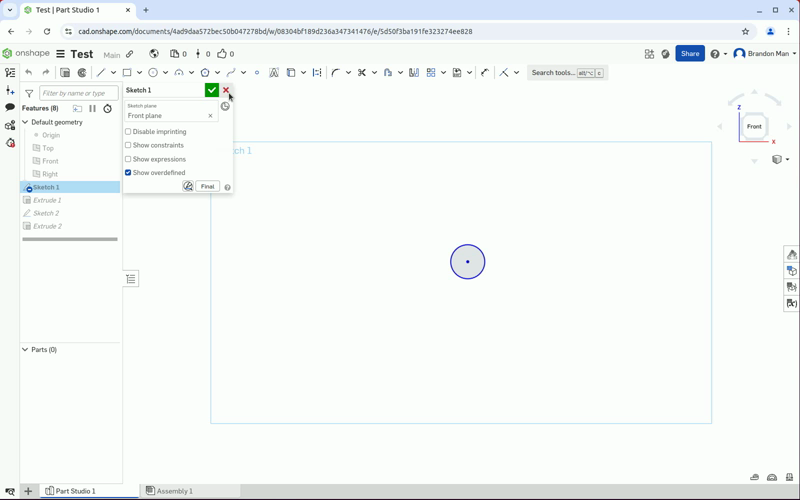
click(229, 92)
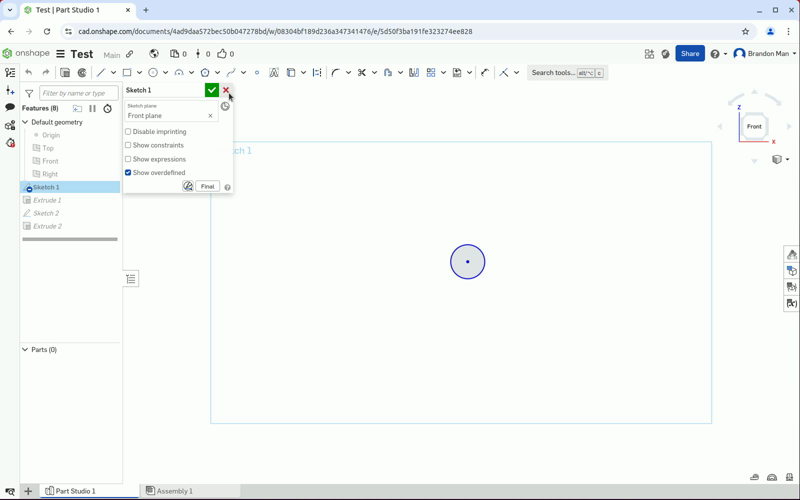
key(shift+s)
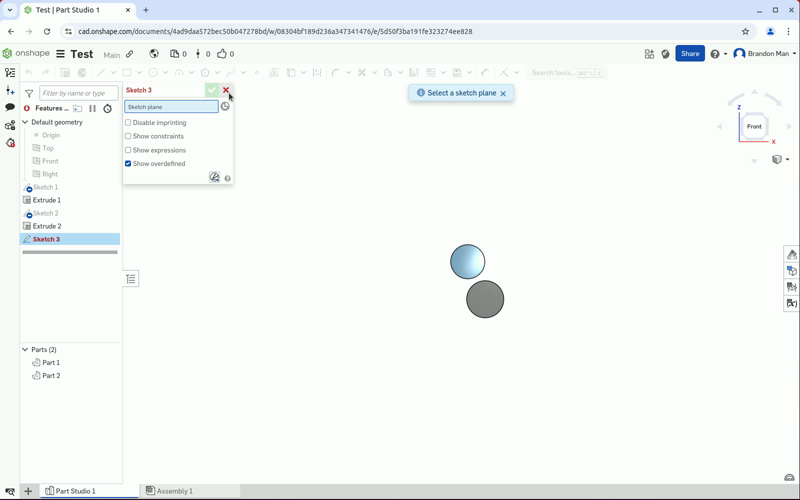
mouse_move(73, 163)
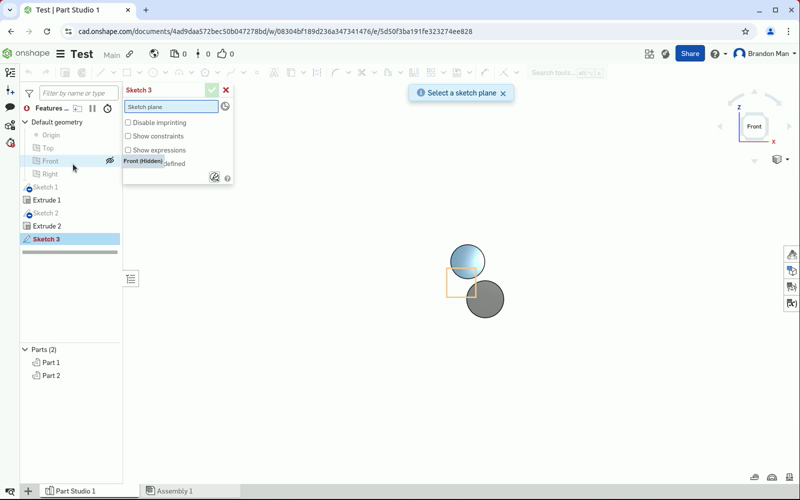
click(73, 163)
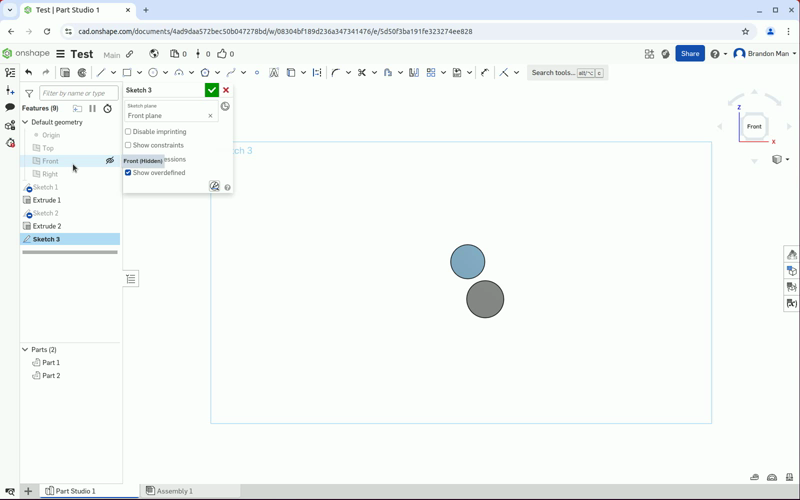
mouse_move(73, 352)
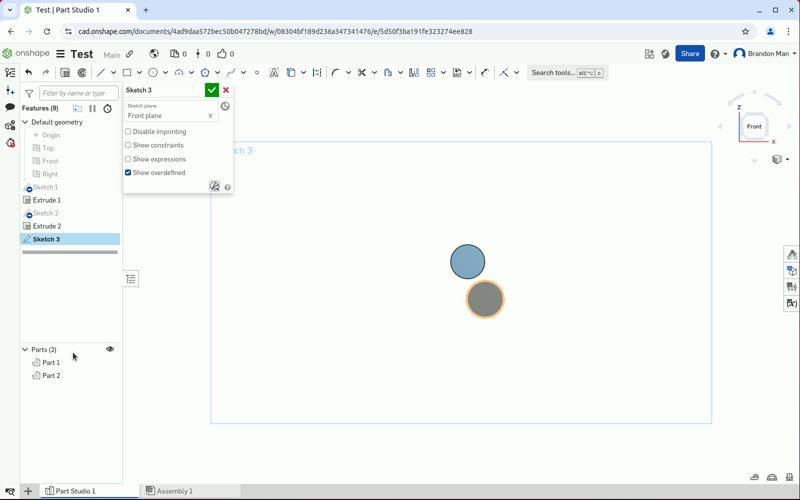
key(y)
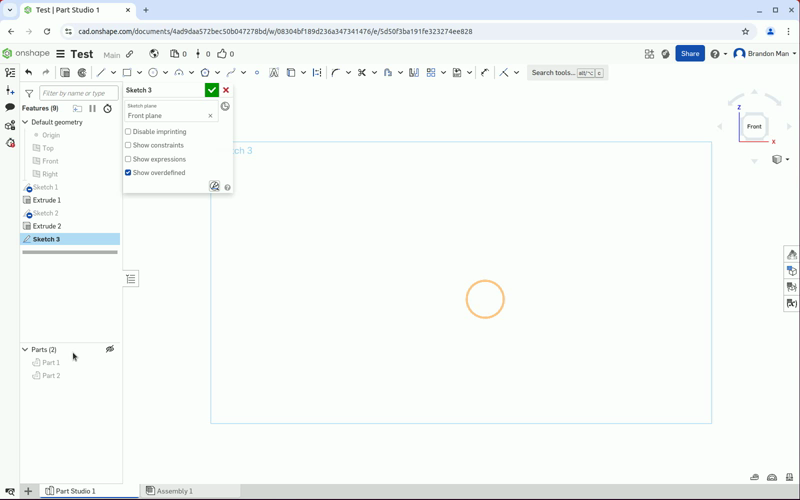
key(l)
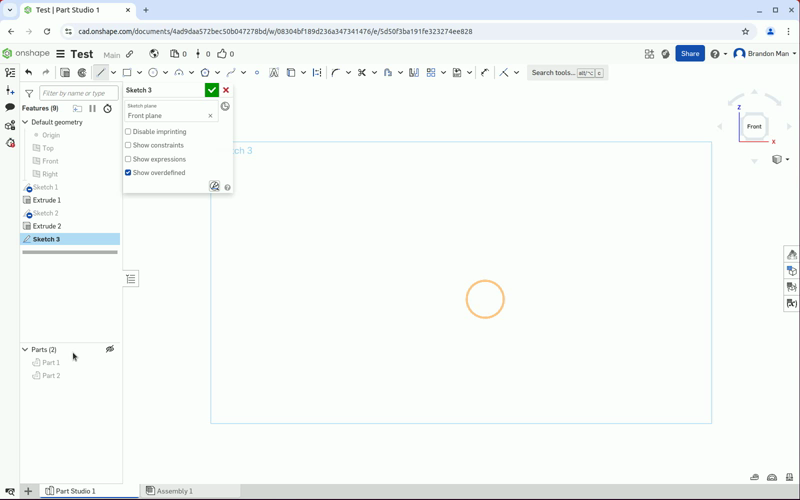
key_down(shift)
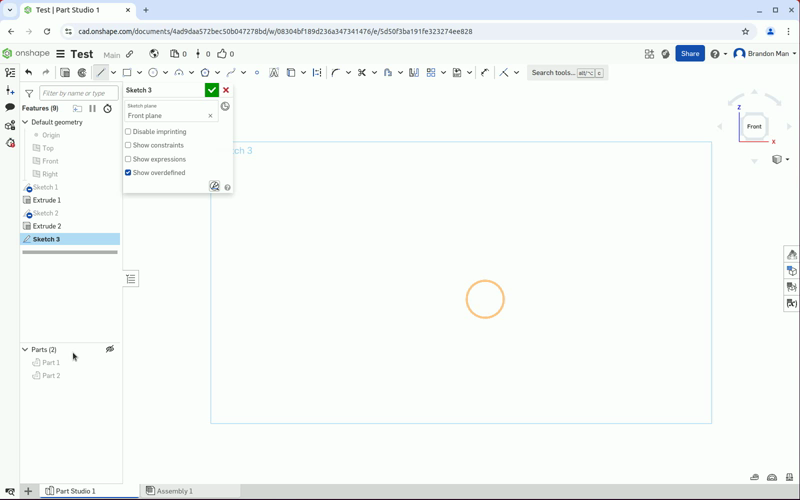
mouse_move(419, 319)
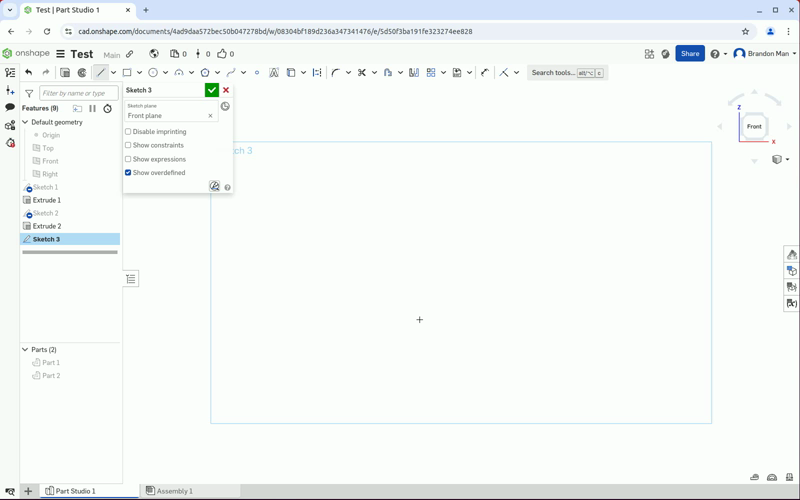
click(419, 319)
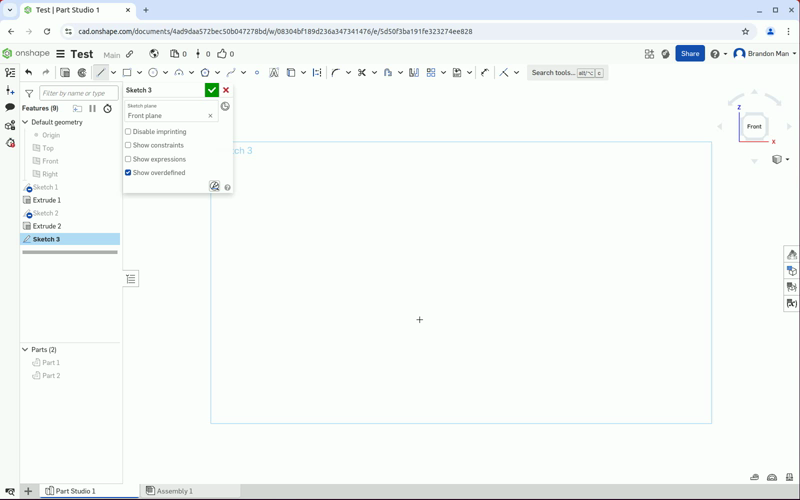
key_up(shift)
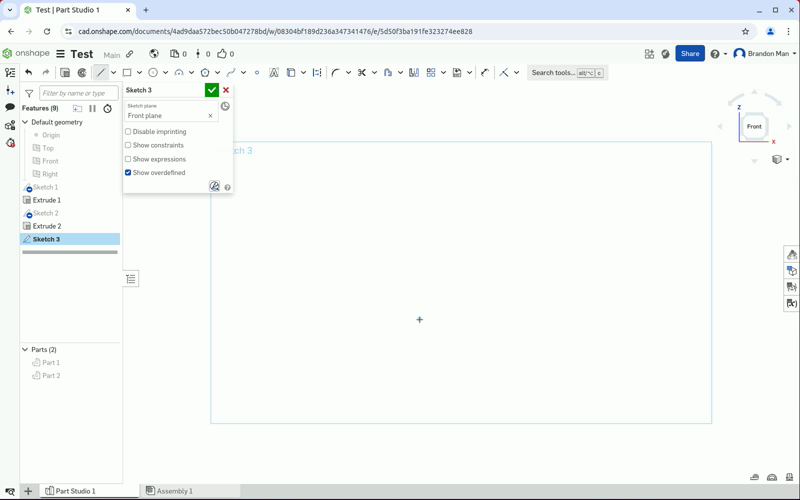
key_down(shift)
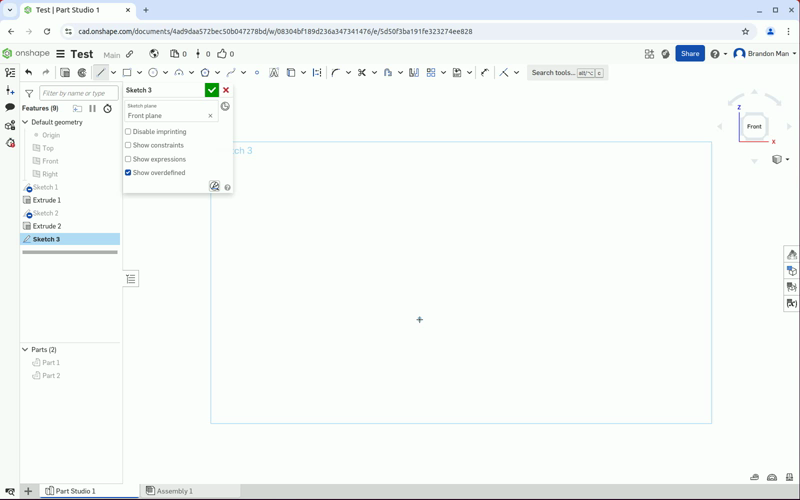
mouse_move(449, 319)
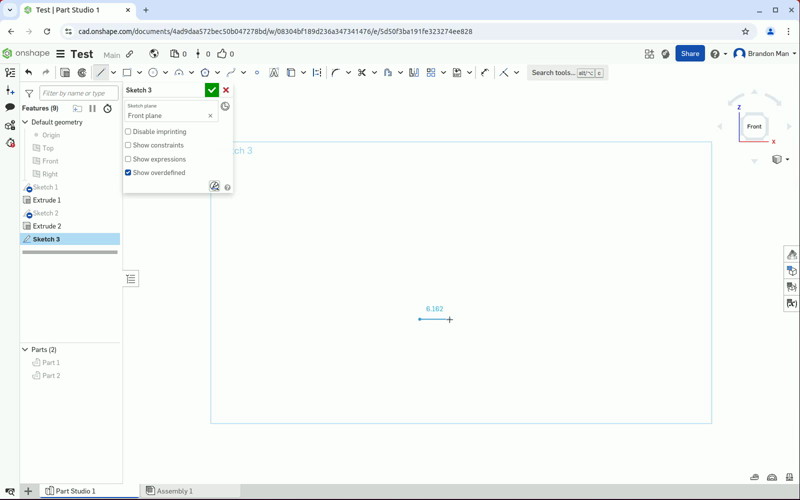
mouse_move(456, 319)
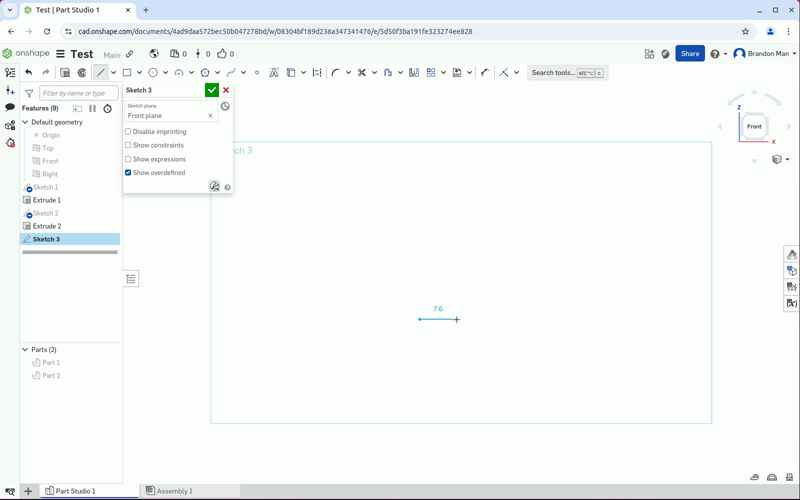
click(456, 319)
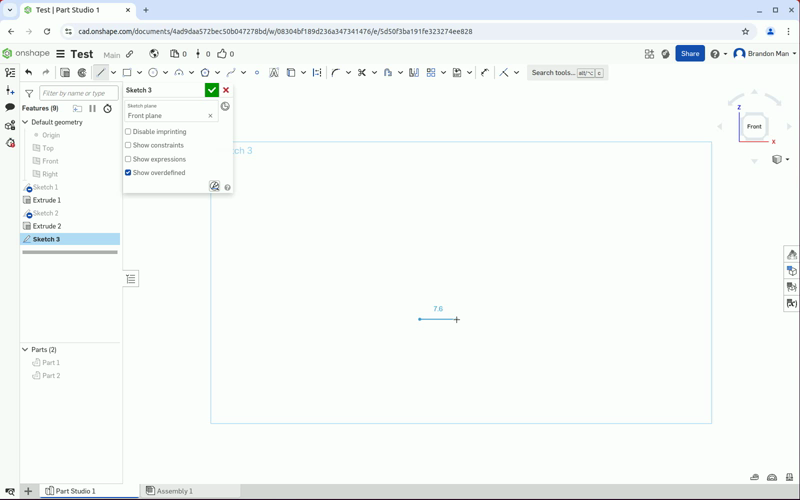
key_up(shift)
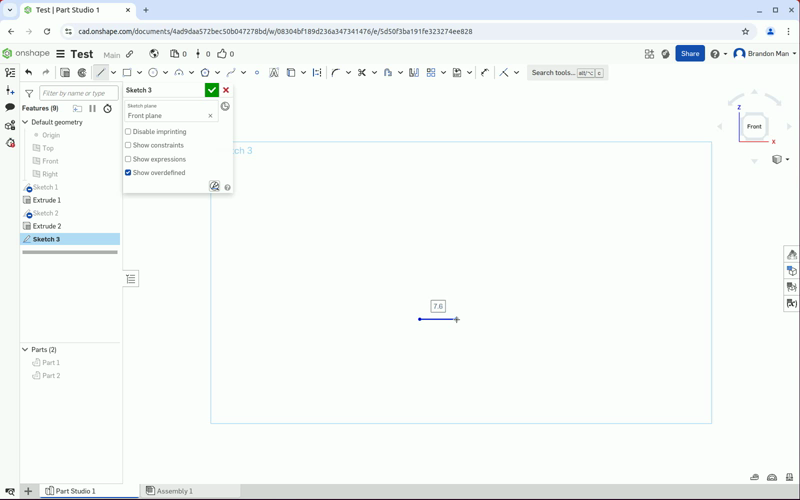
key_down(shift)
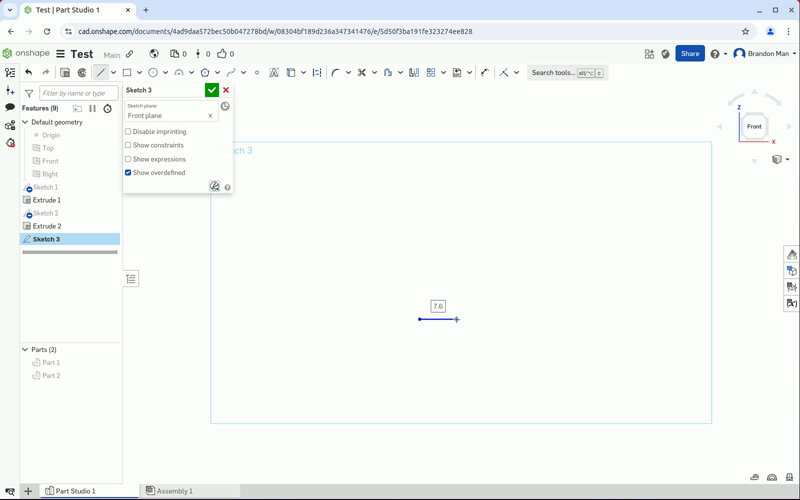
mouse_move(486, 319)
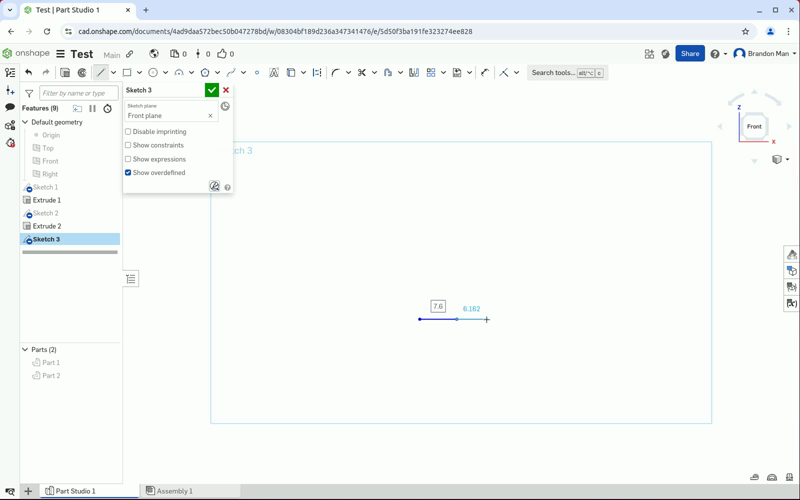
mouse_move(456, 282)
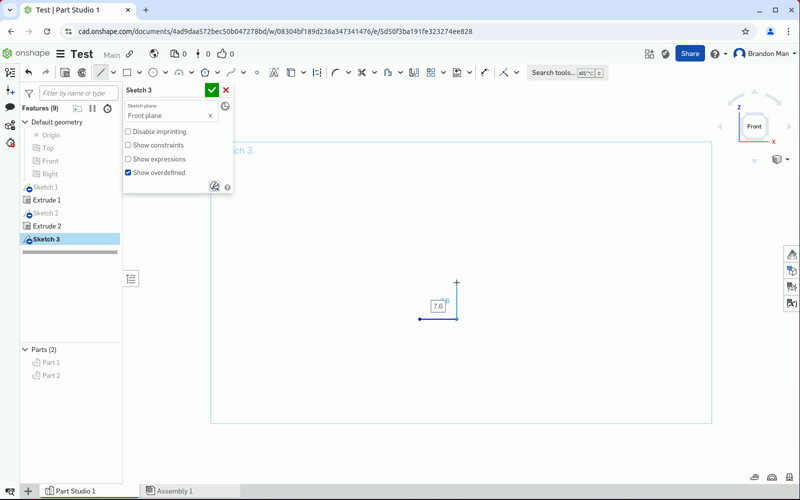
click(456, 282)
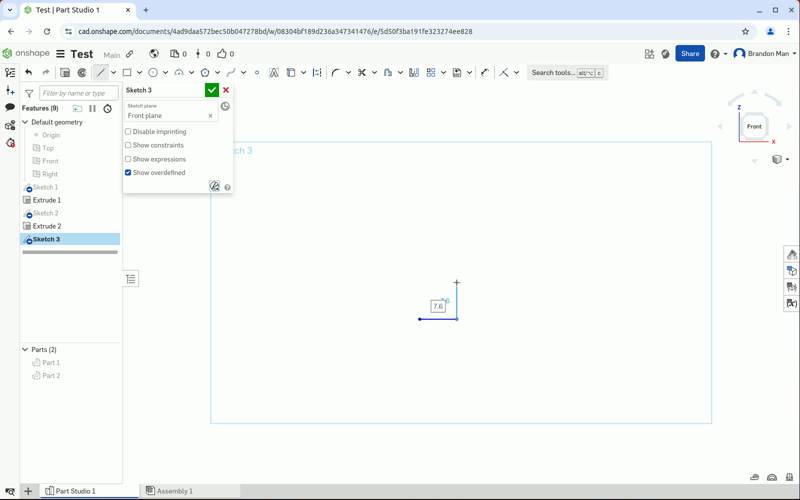
key_up(shift)
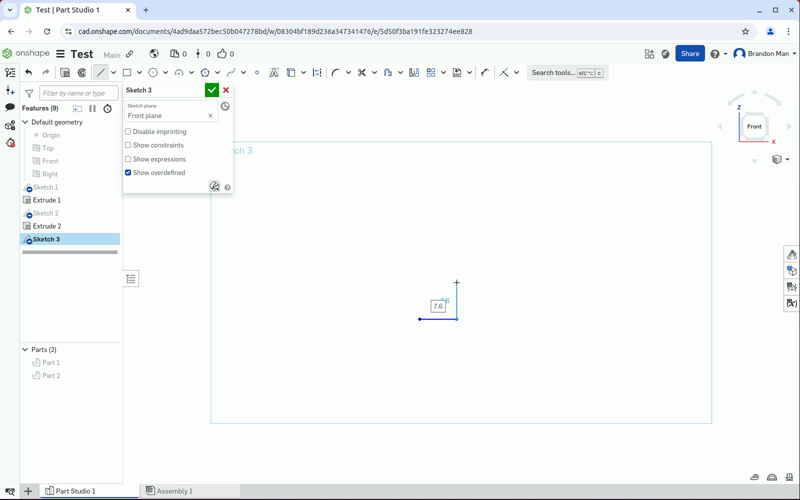
key_down(shift)
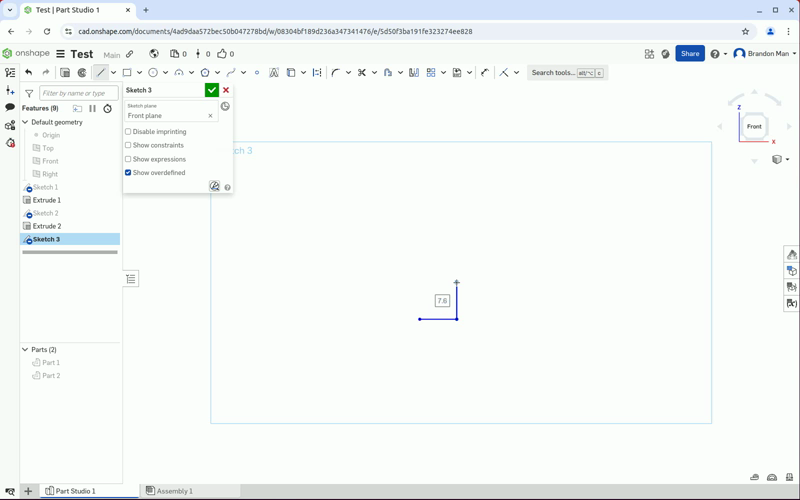
mouse_move(486, 282)
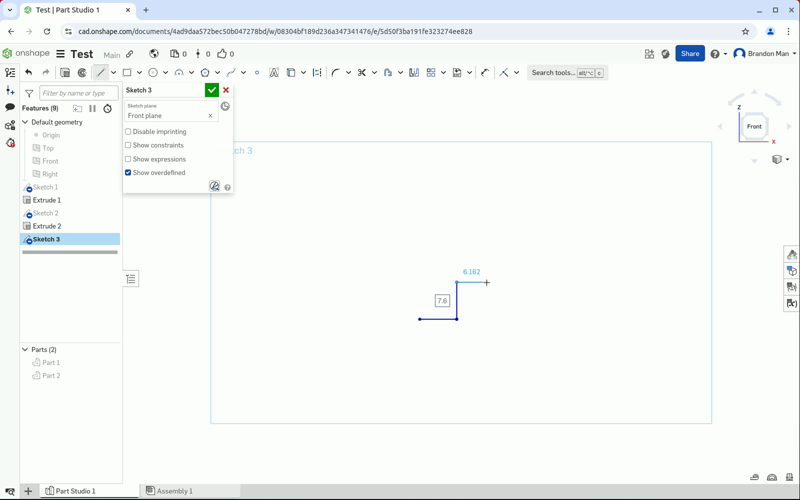
mouse_move(419, 282)
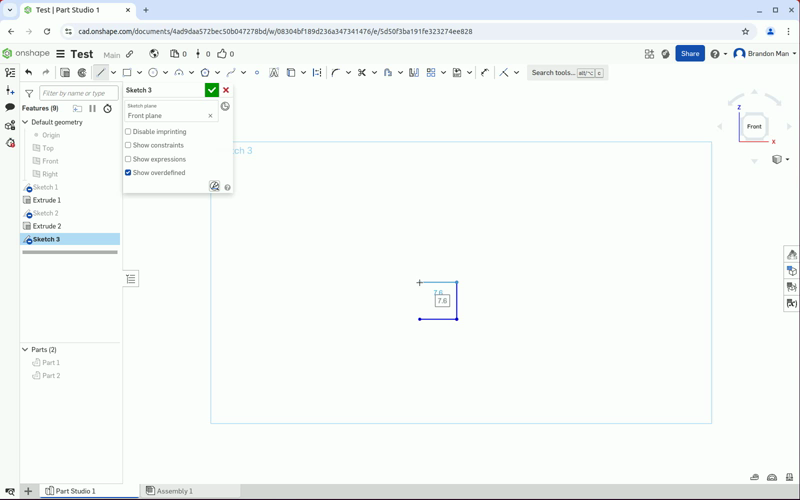
click(419, 282)
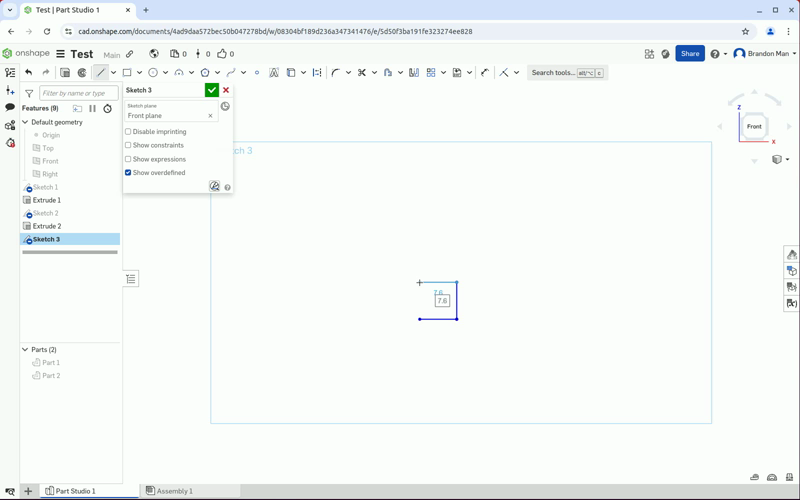
key_up(shift)
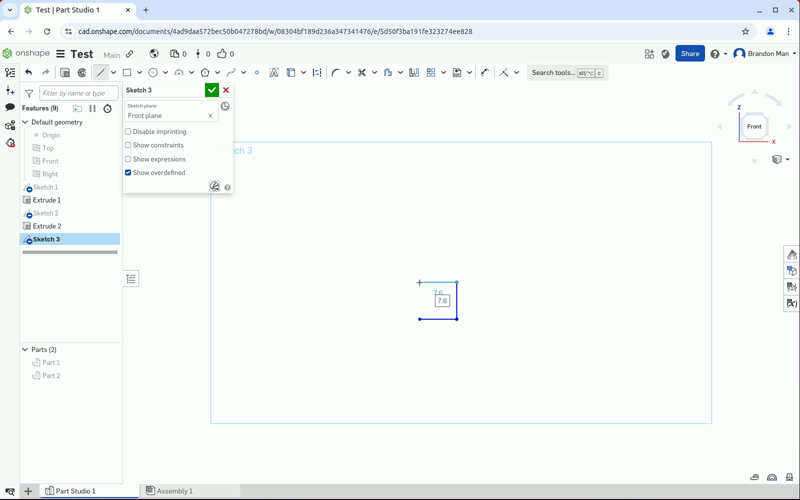
mouse_move(449, 282)
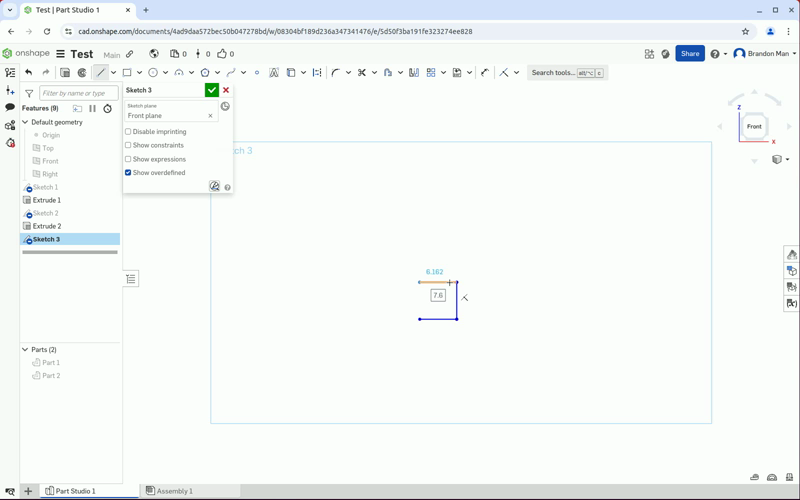
key_down(shift)
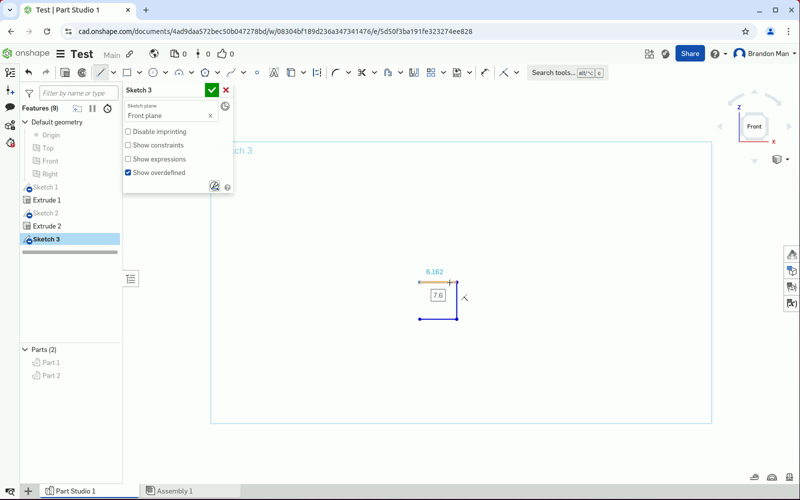
mouse_move(419, 319)
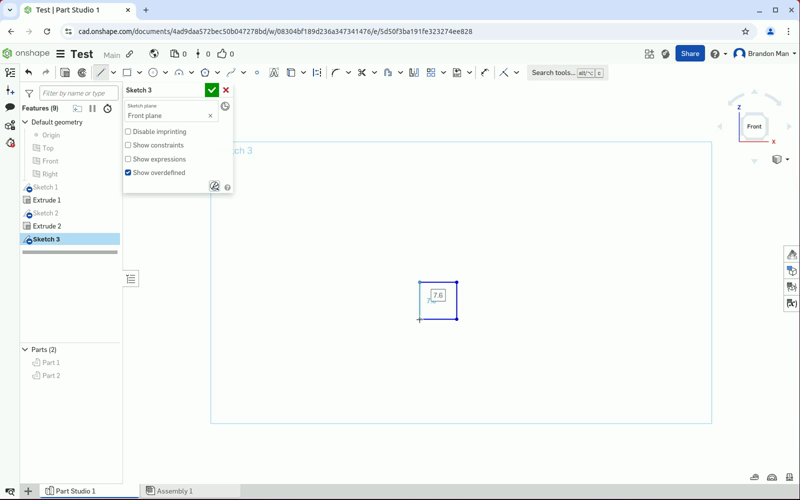
key_up(shift)
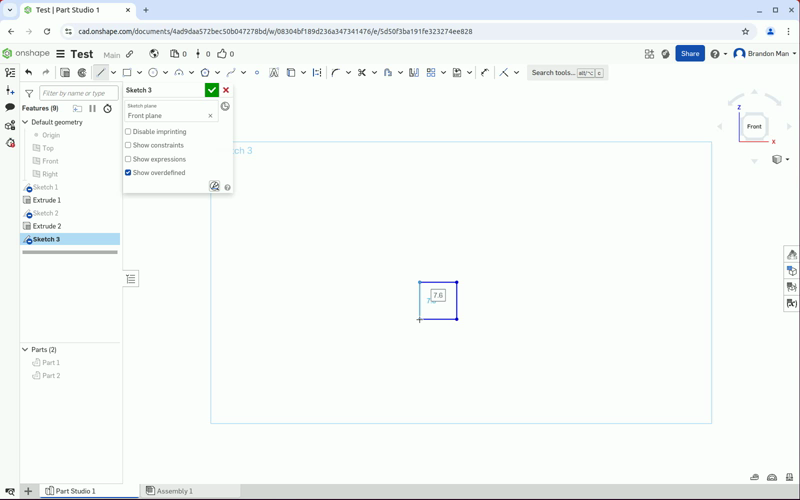
click(419, 319)
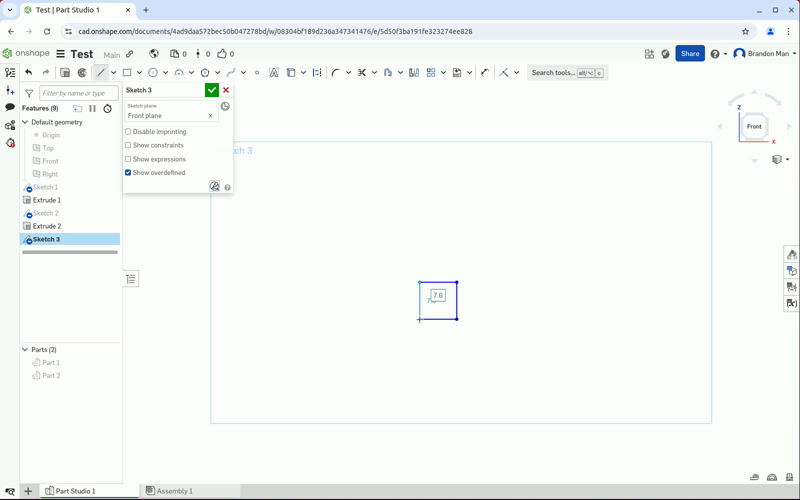
key(esc)
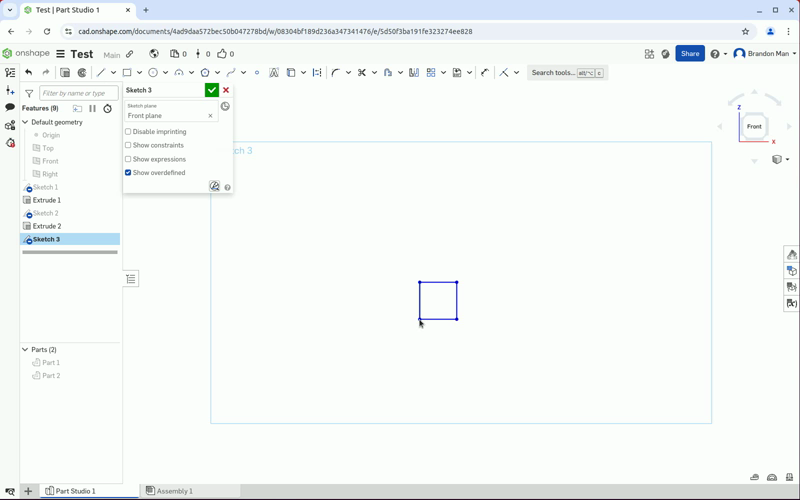
mouse_move(451, 299)
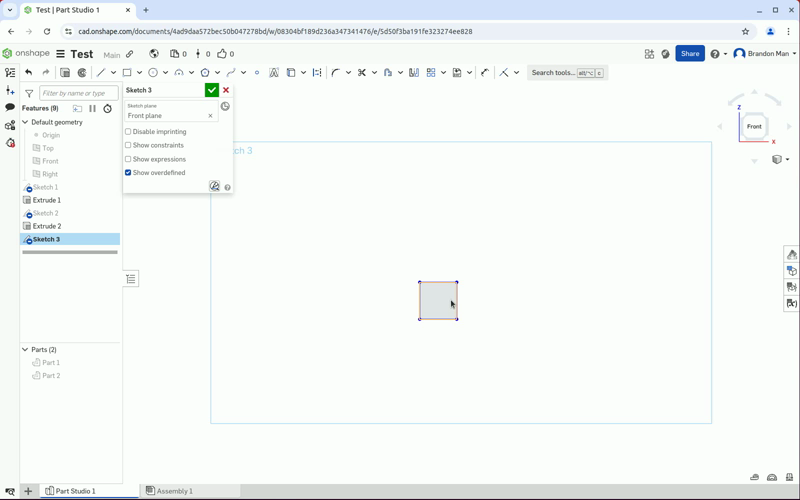
scroll(6)
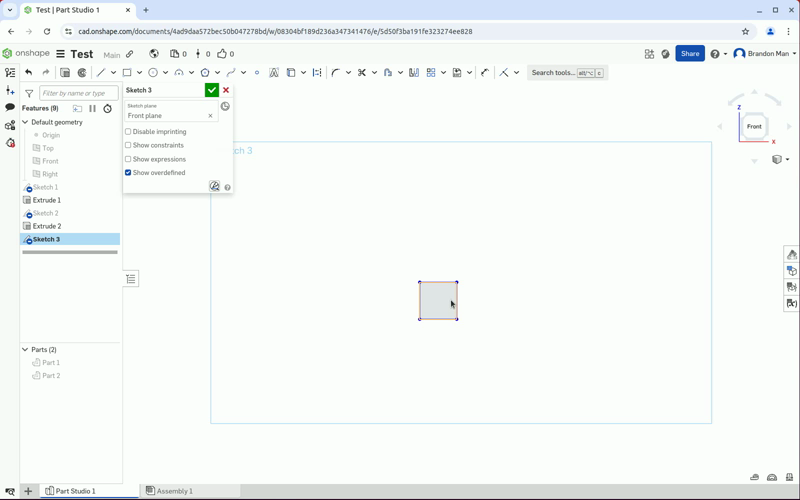
scroll(6)
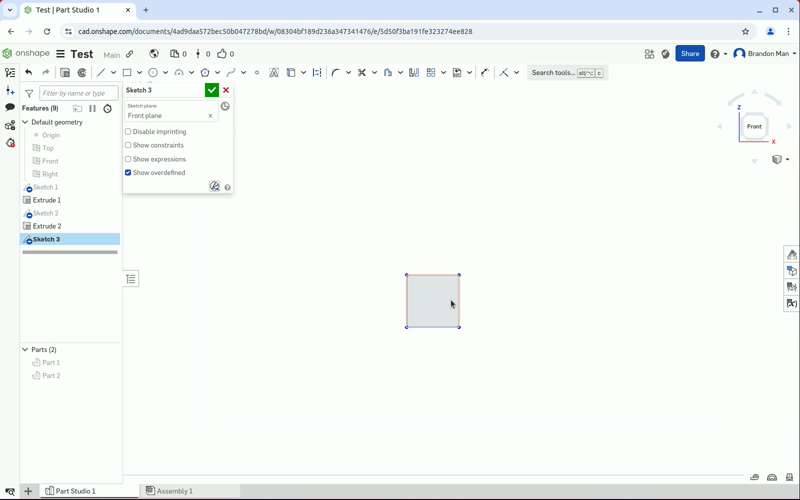
scroll(6)
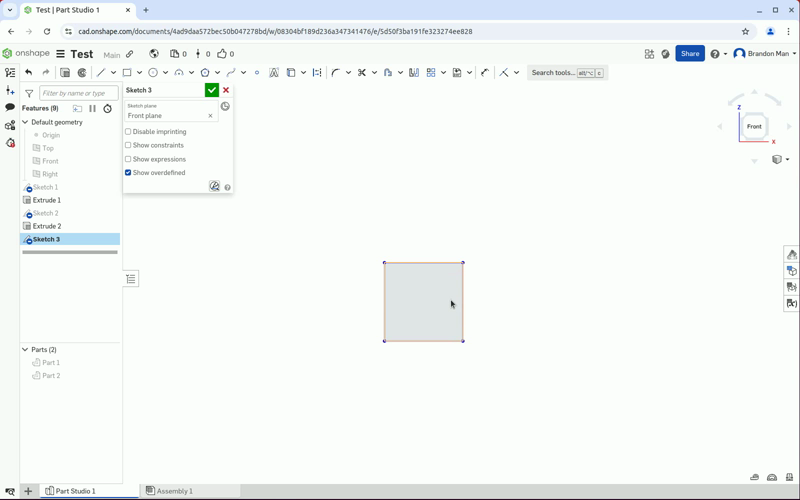
scroll(6)
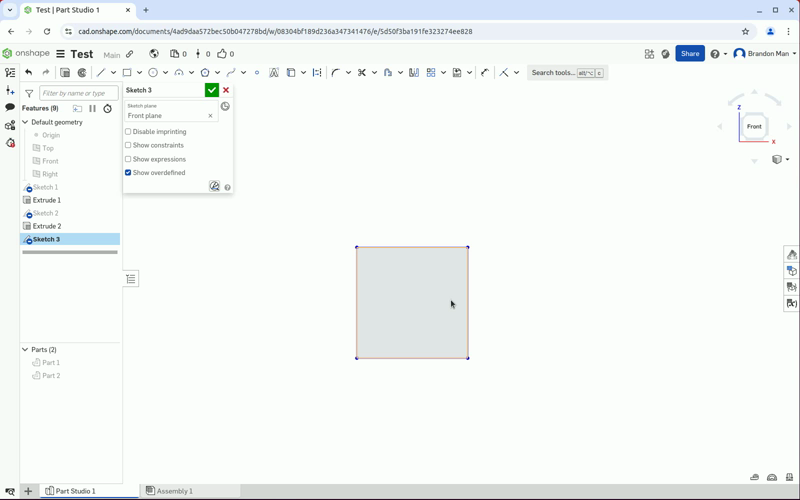
scroll(6)
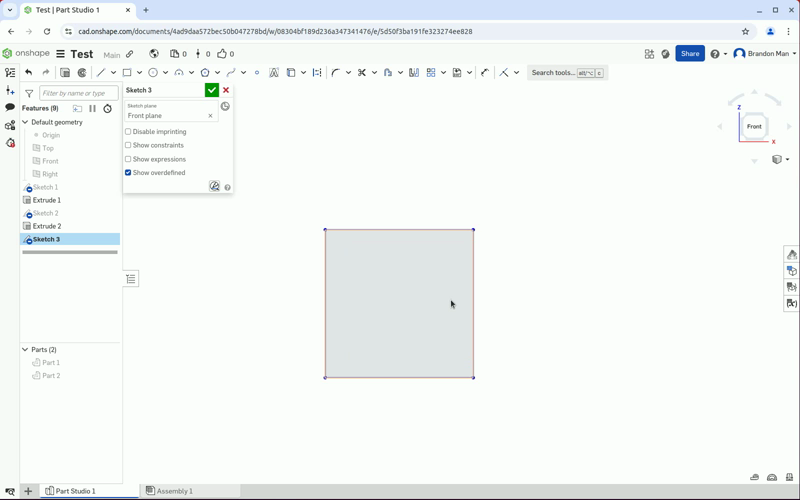
scroll(6)
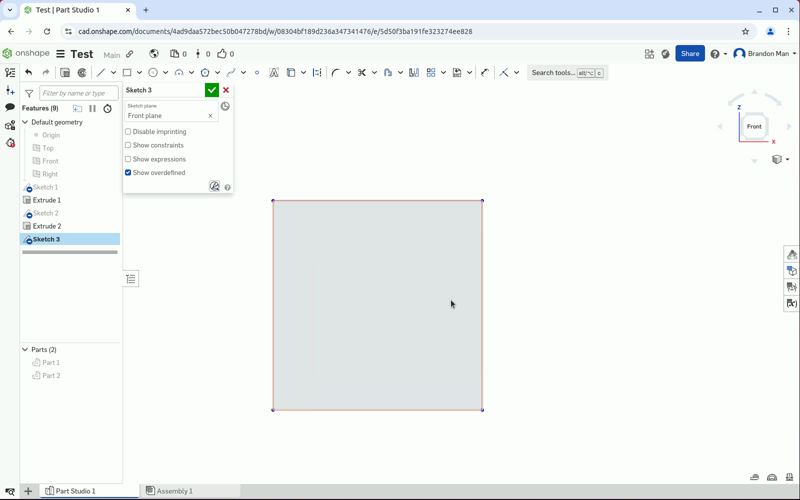
scroll(6)
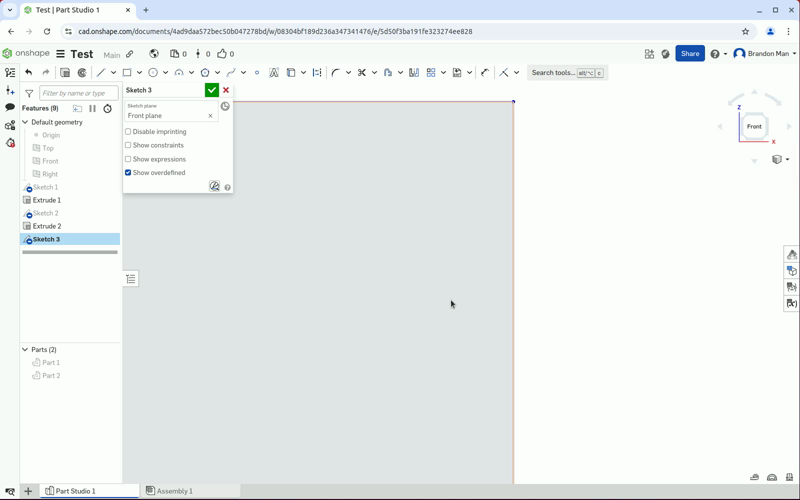
click(451, 299)
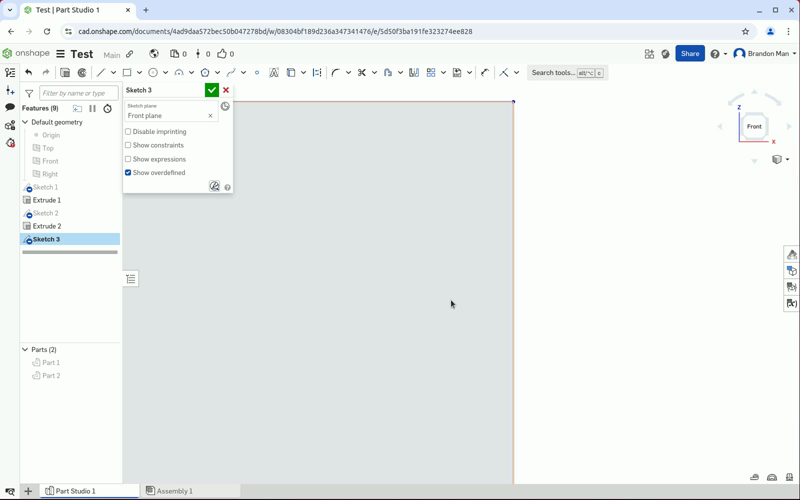
scroll(-6)
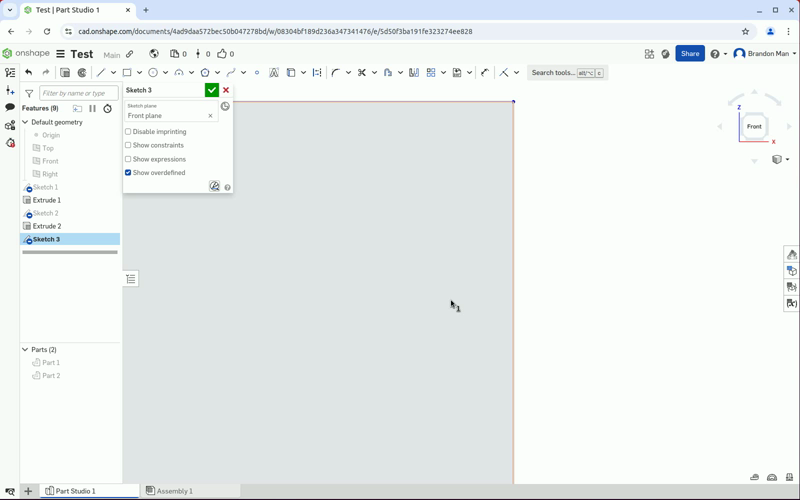
scroll(-6)
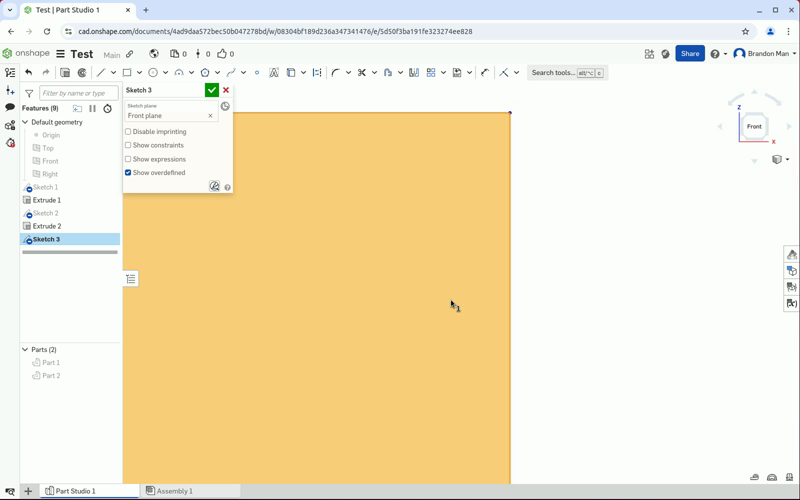
scroll(-6)
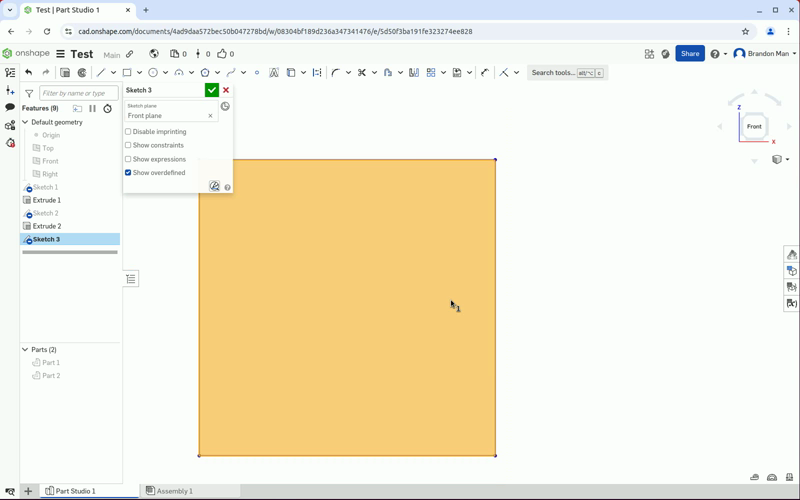
scroll(-6)
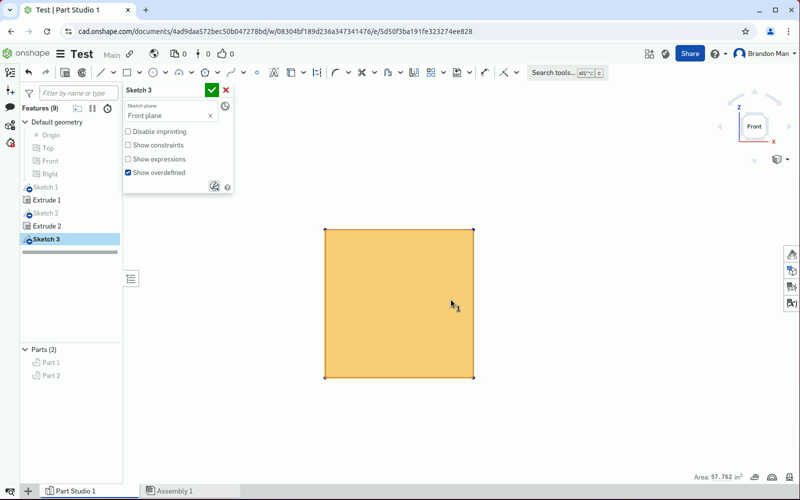
scroll(-6)
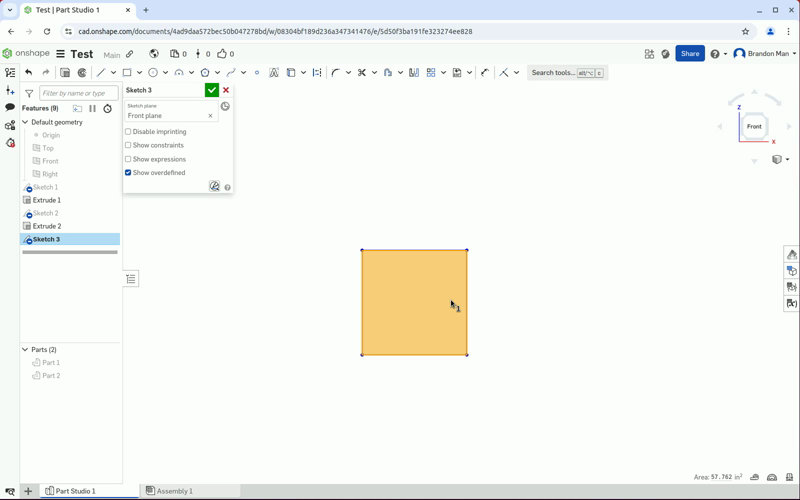
scroll(-6)
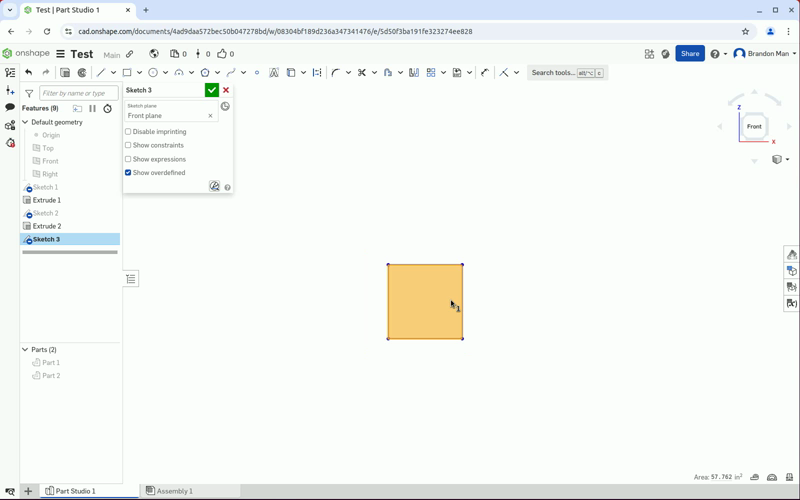
scroll(-6)
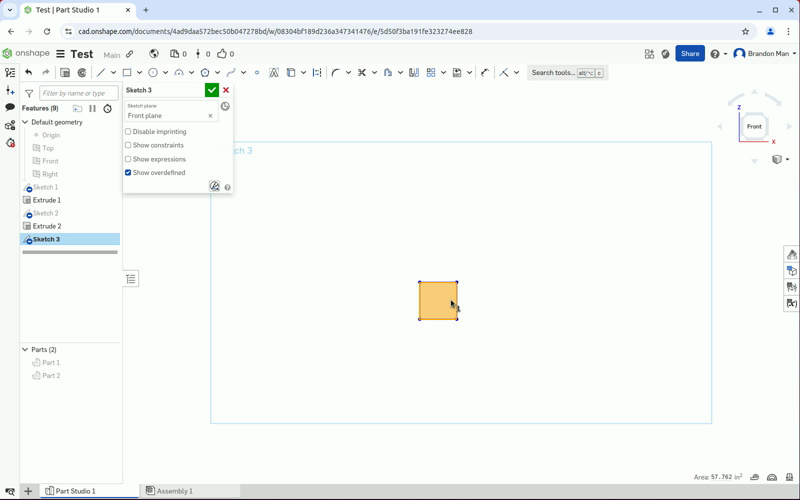
mouse_move(73, 352)
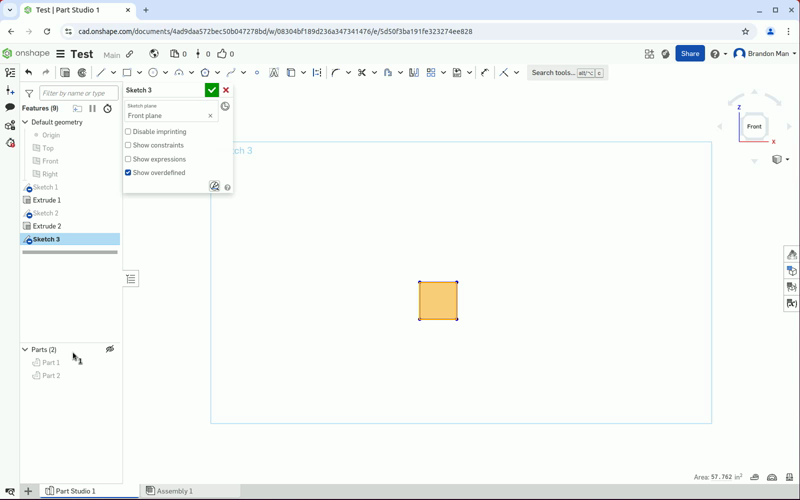
key(shift+y)
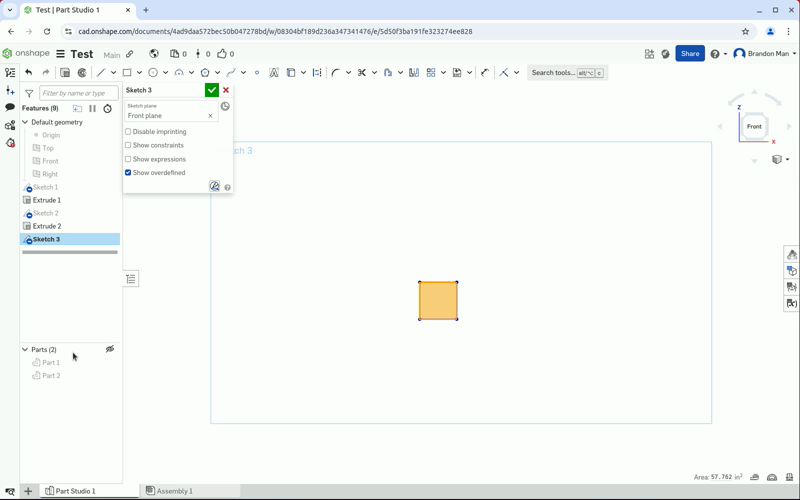
key(shift+e)
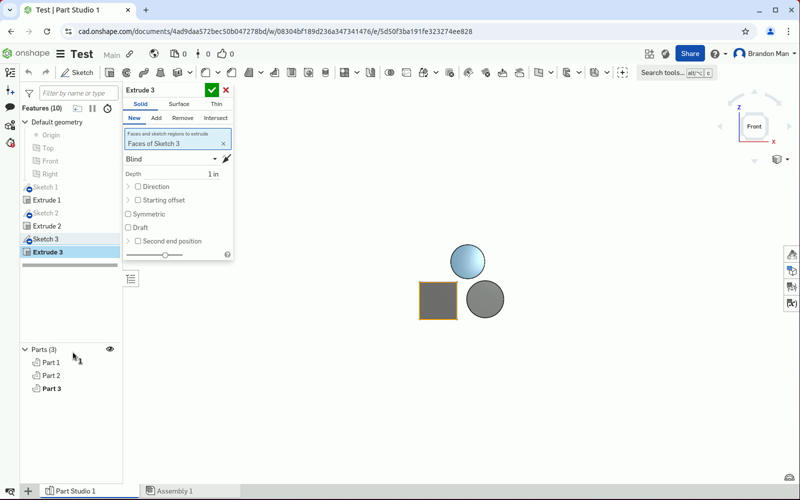
mouse_move(143, 106)
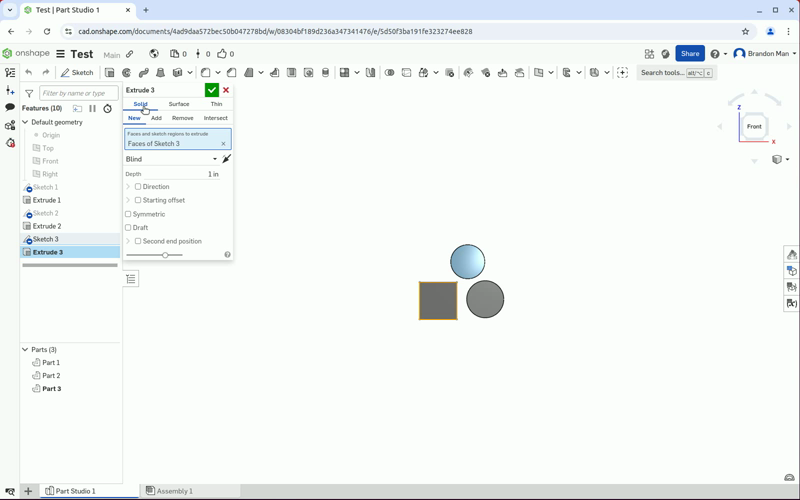
click(143, 106)
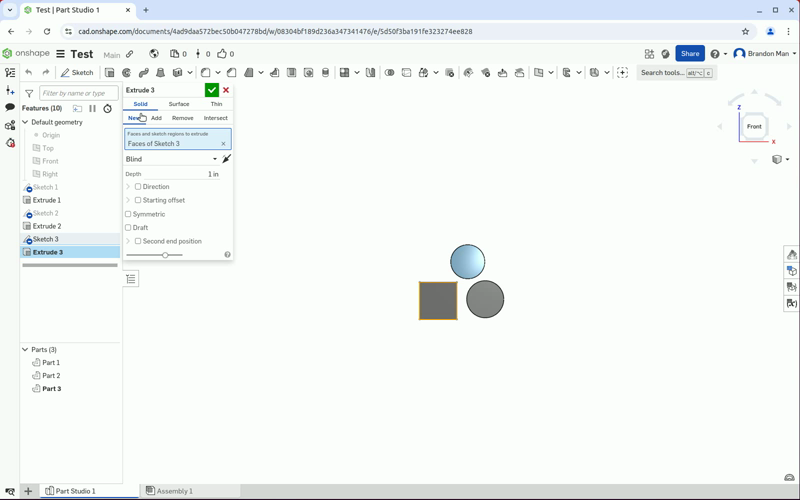
mouse_move(137, 120)
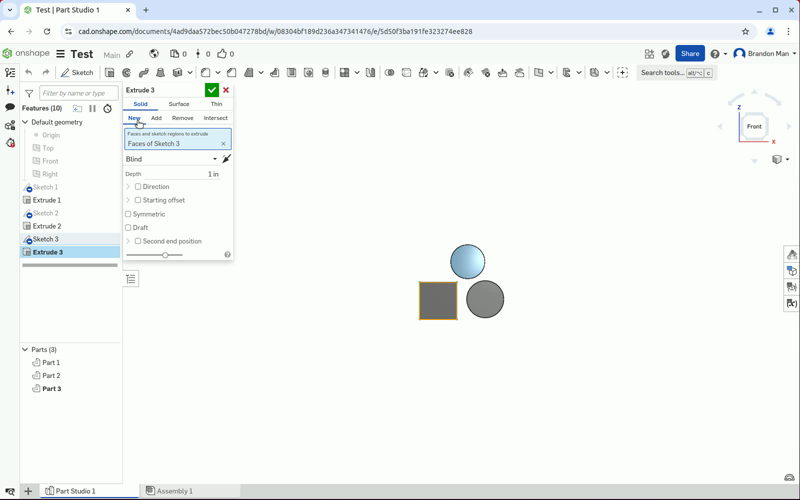
click(137, 120)
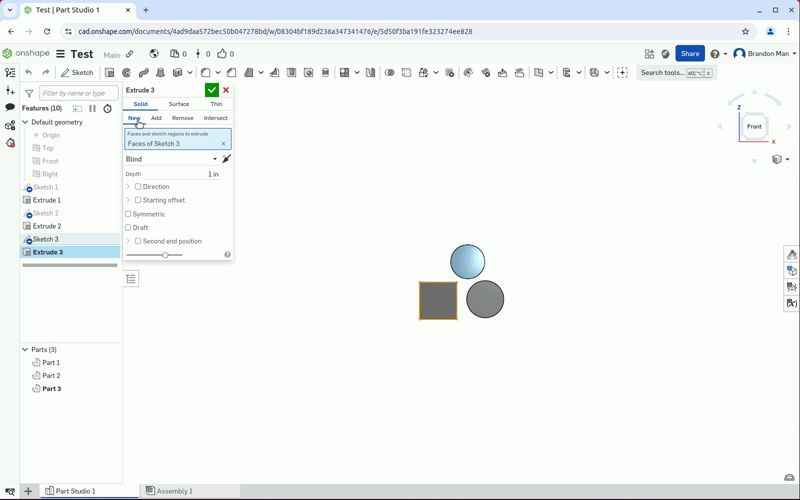
key(tab, 4)
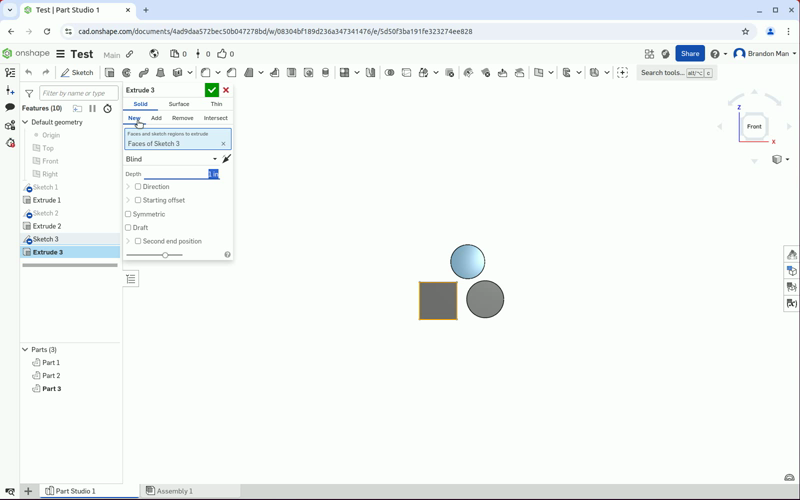
text(8.184)
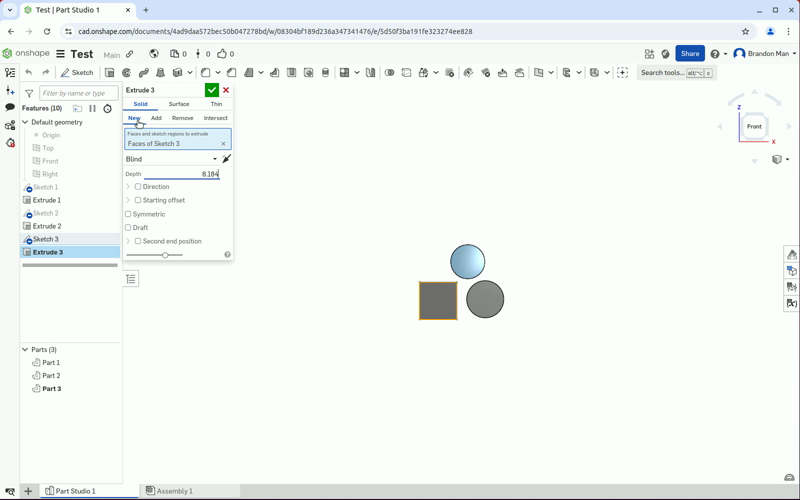
key(enter)
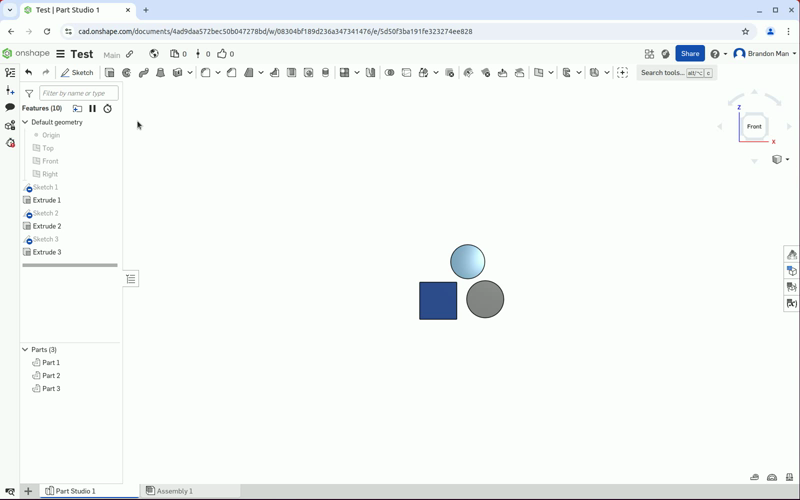
key(shift+h)
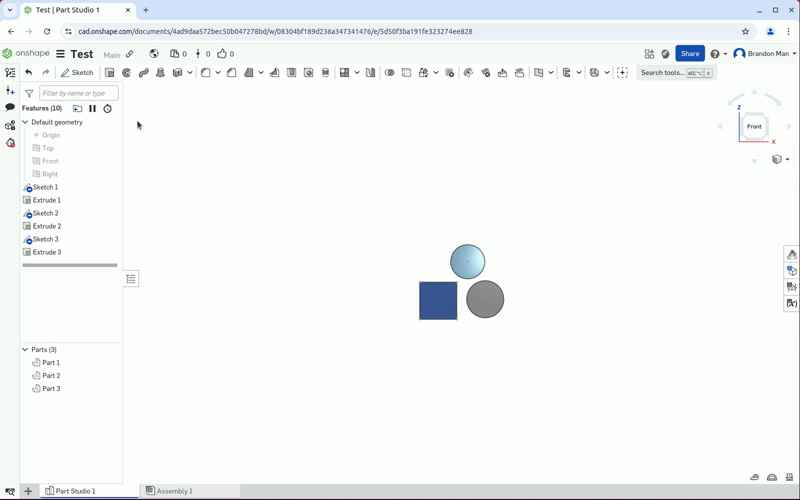
key(shift+h)
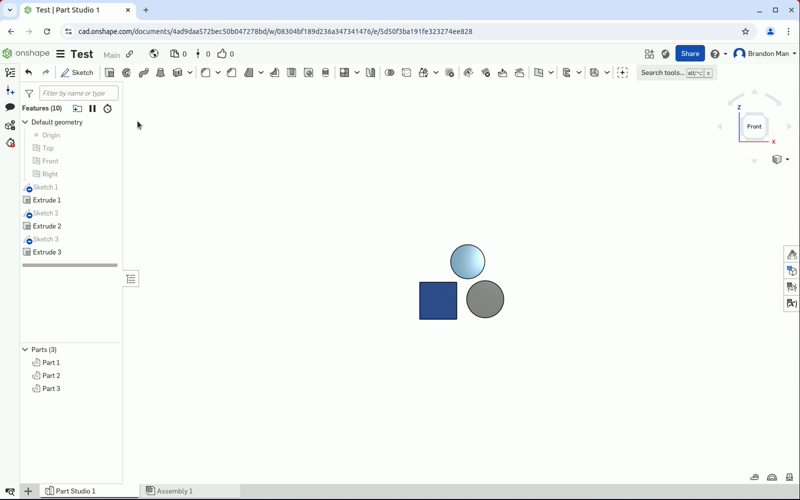
mouse_move(73, 189)
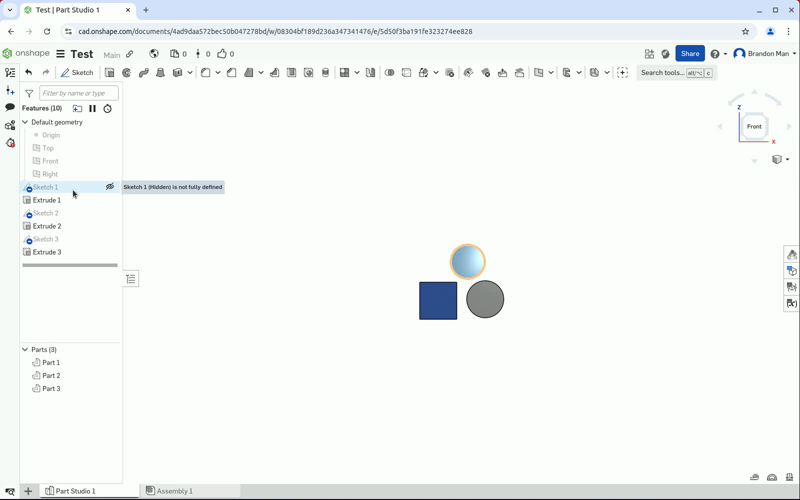
click(73, 189)
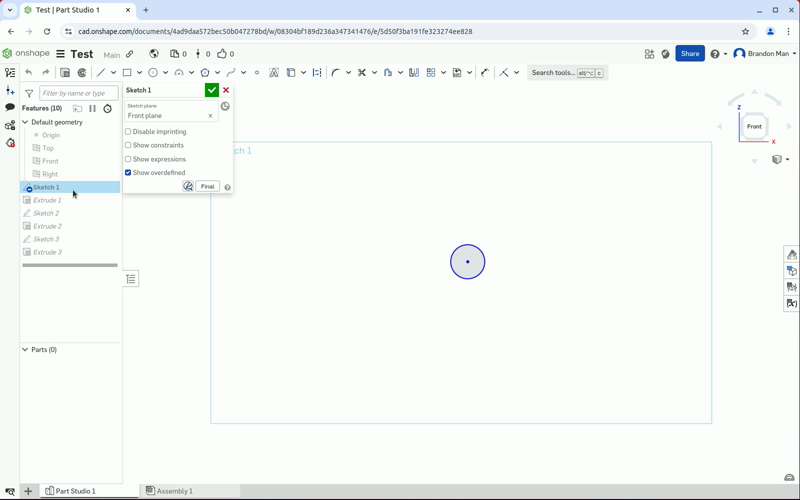
mouse_move(229, 92)
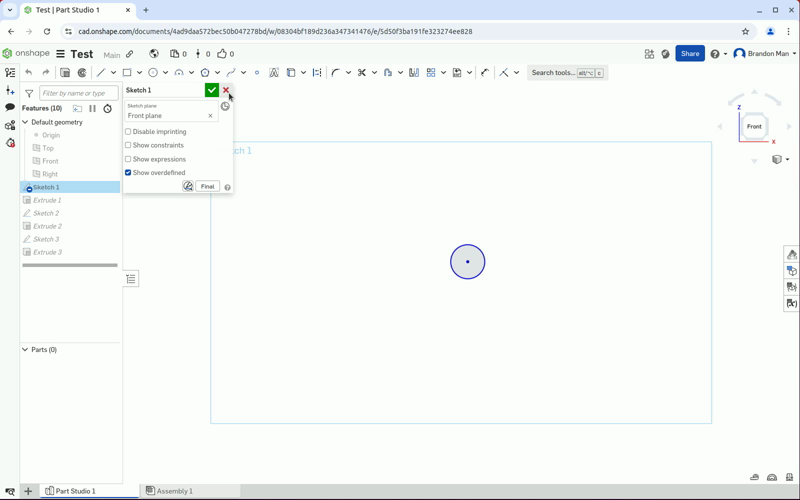
click(229, 92)
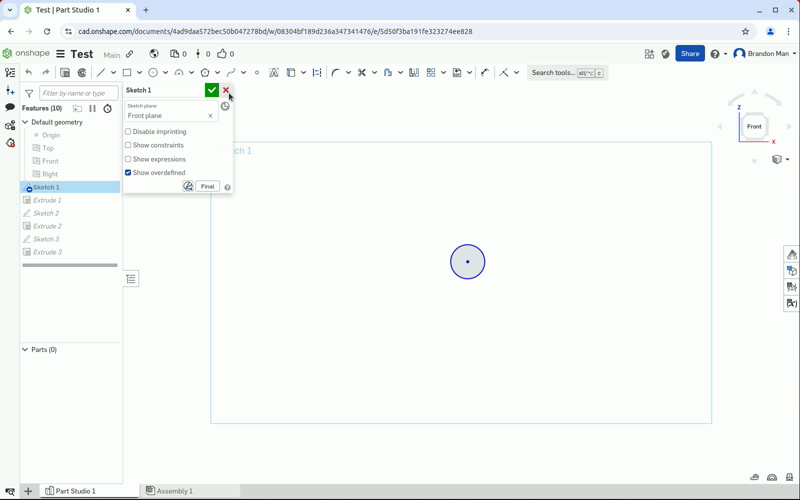
key(shift+s)
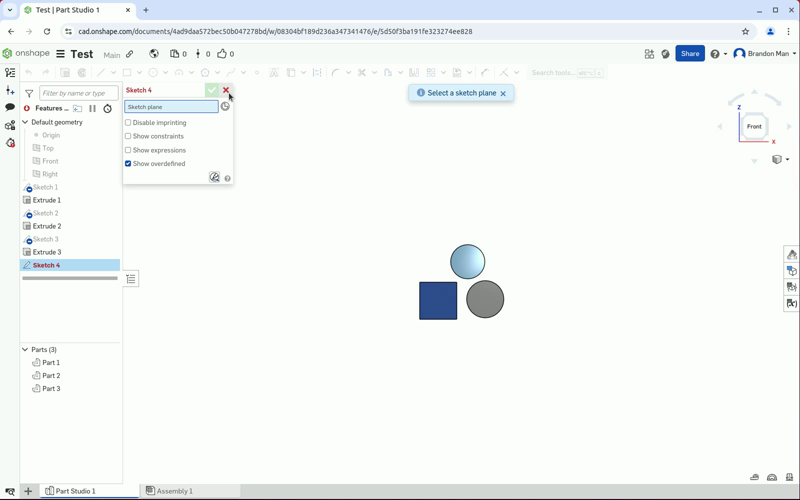
mouse_move(73, 163)
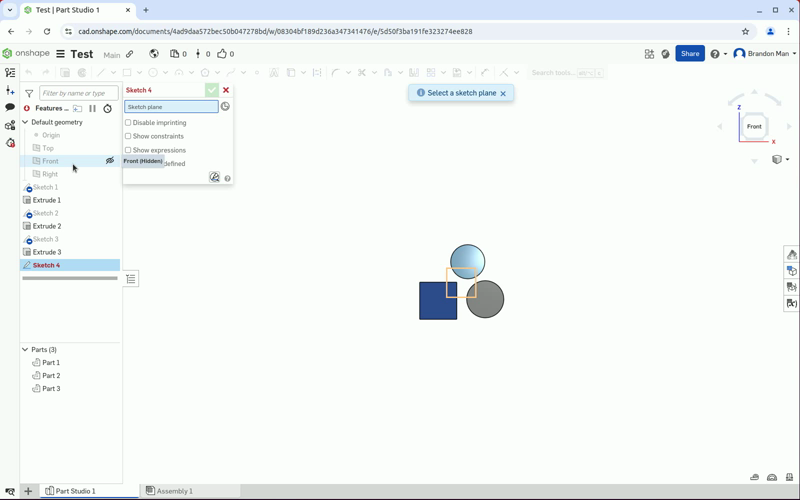
click(73, 163)
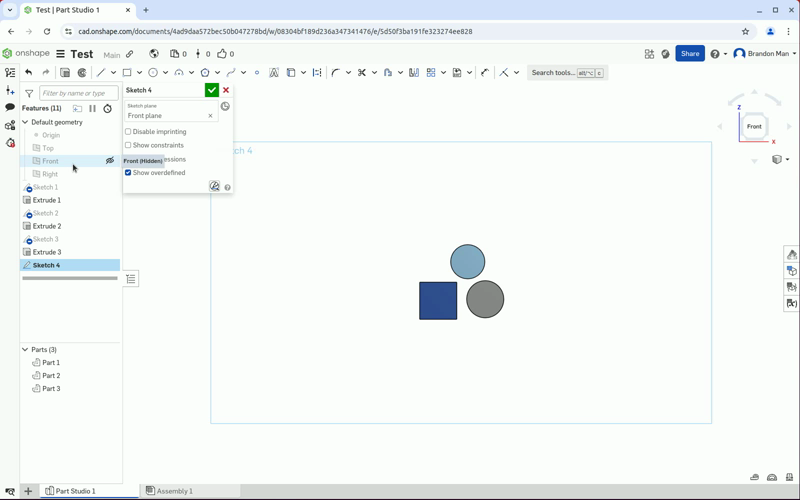
mouse_move(73, 352)
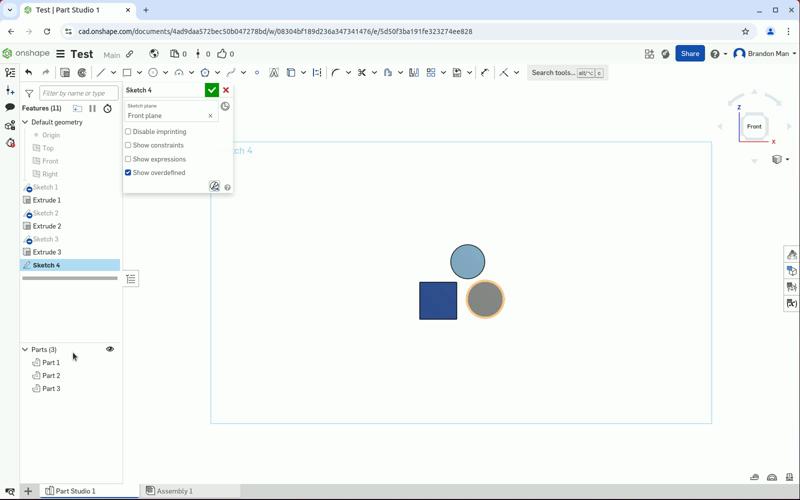
key(y)
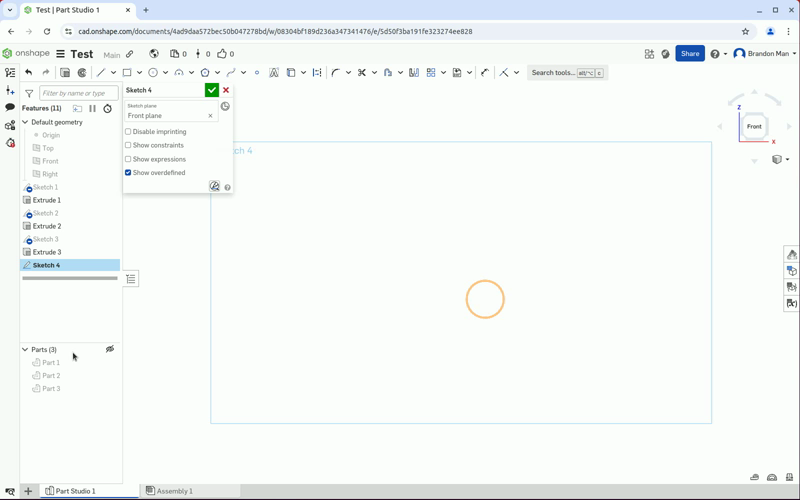
key(l)
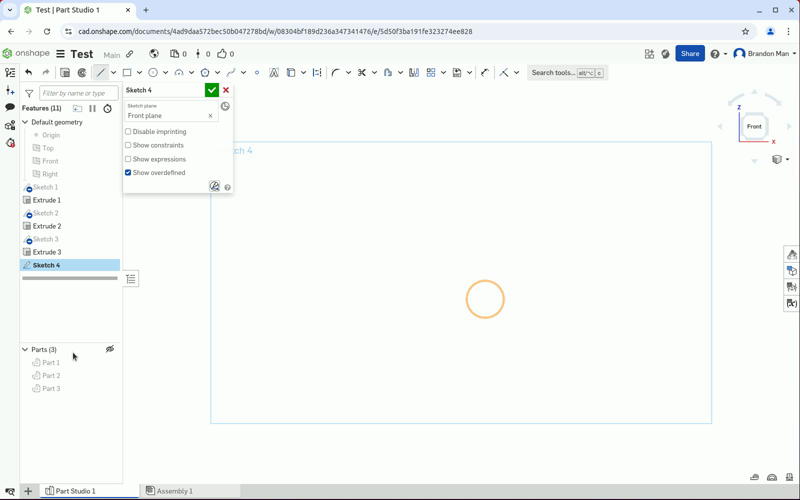
key_down(shift)
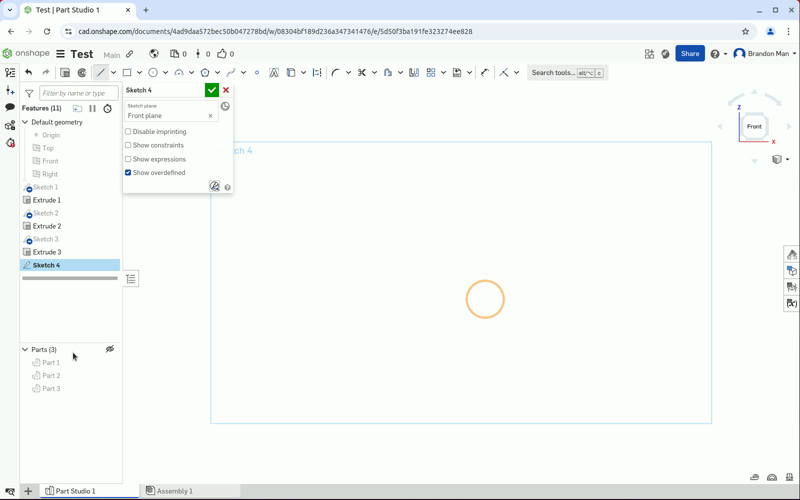
mouse_move(411, 260)
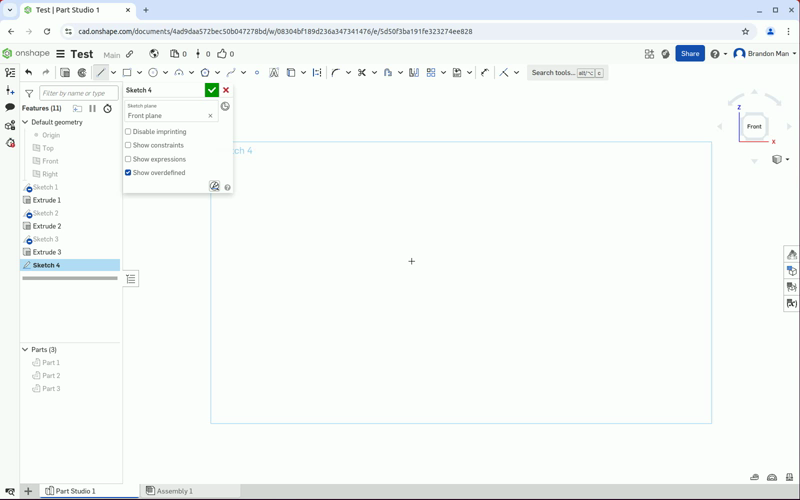
click(411, 260)
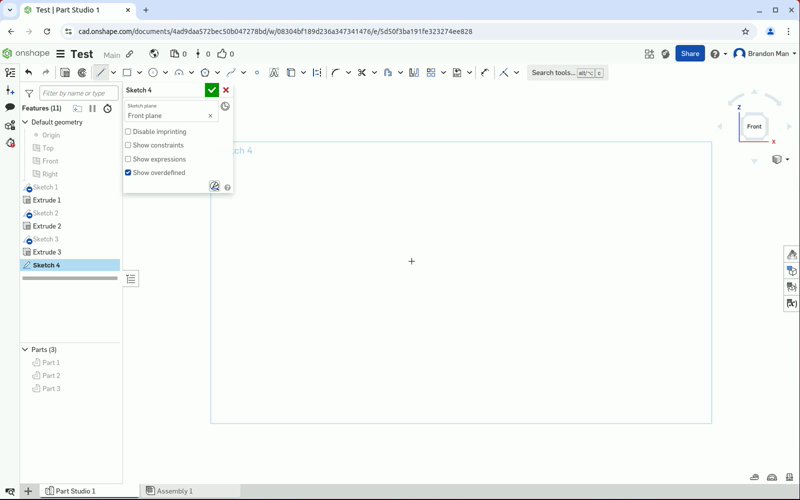
key_up(shift)
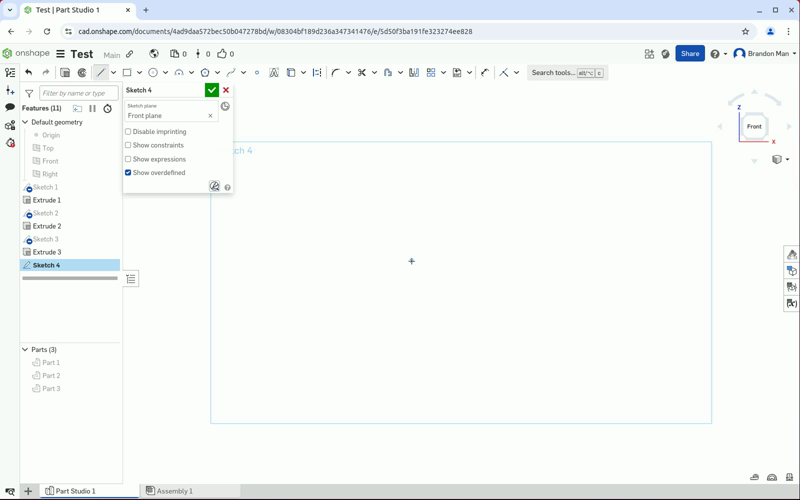
key_down(shift)
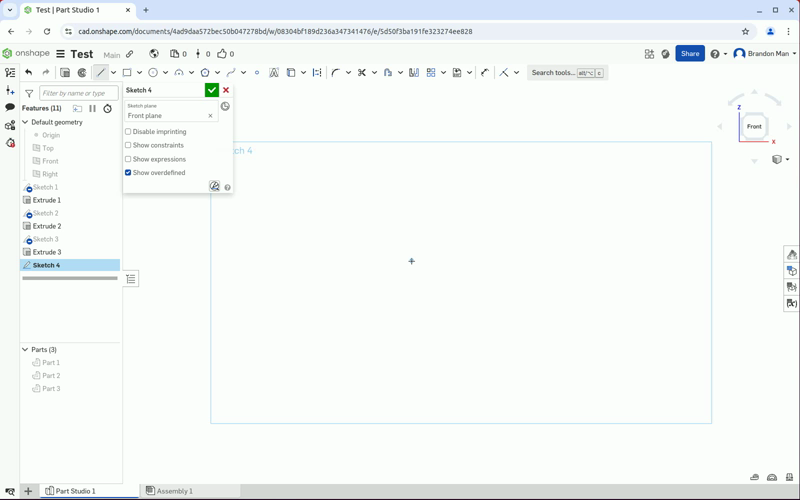
mouse_move(441, 260)
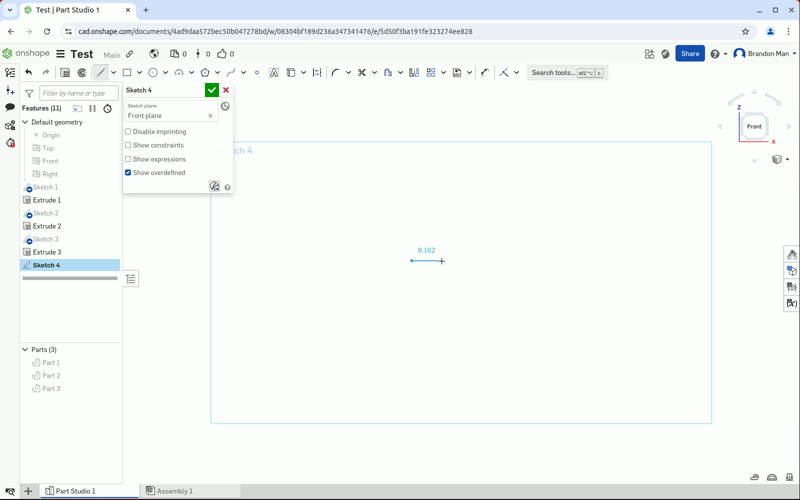
mouse_move(437, 260)
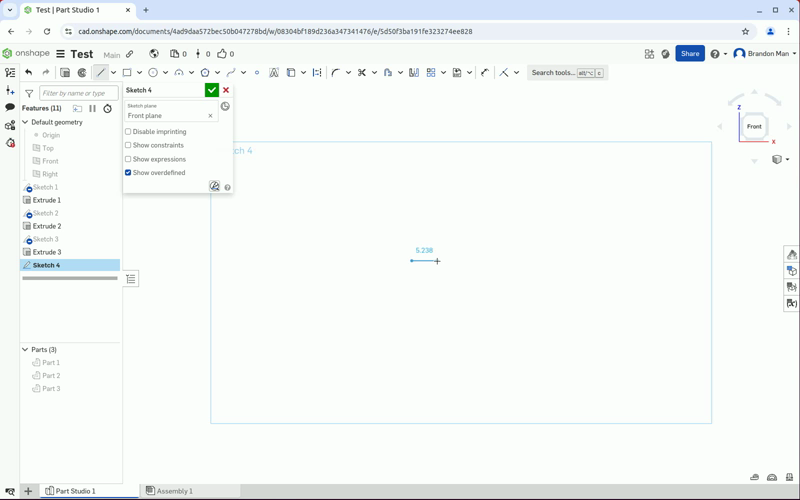
click(437, 260)
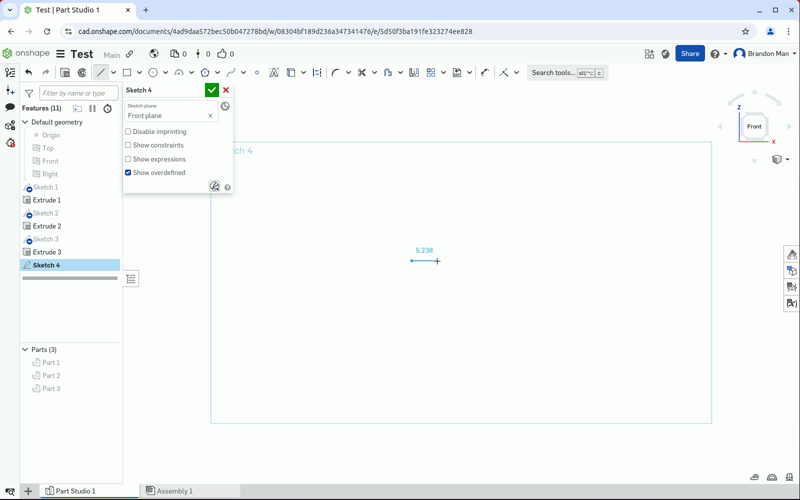
key_up(shift)
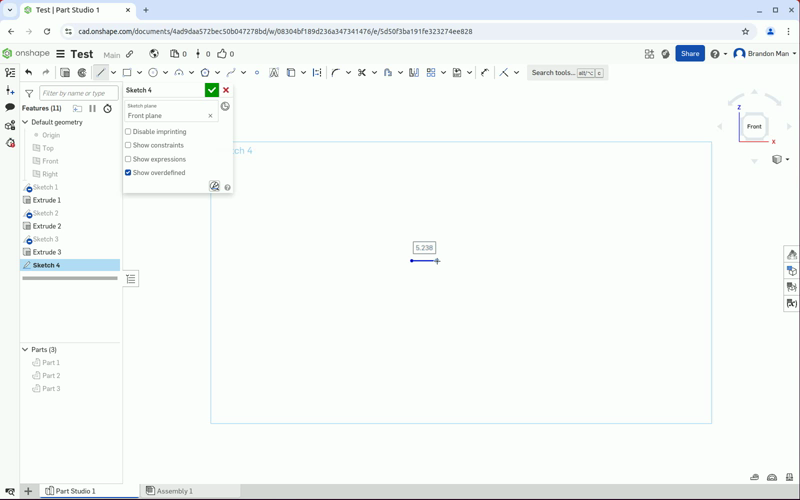
key_down(shift)
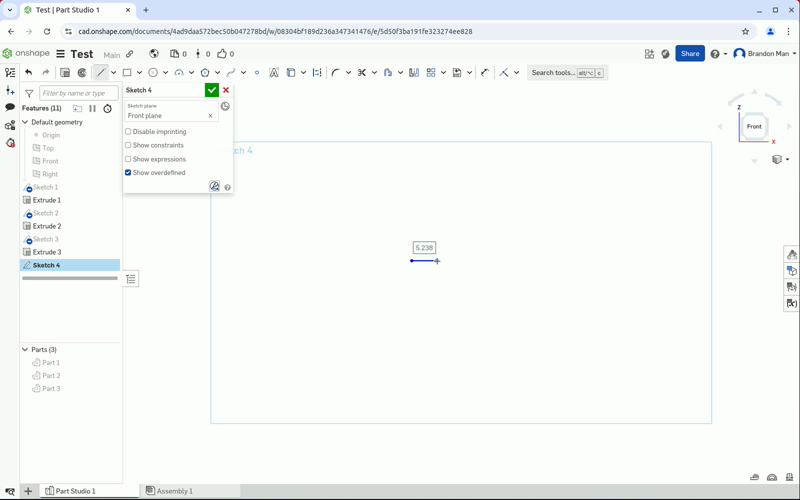
mouse_move(467, 260)
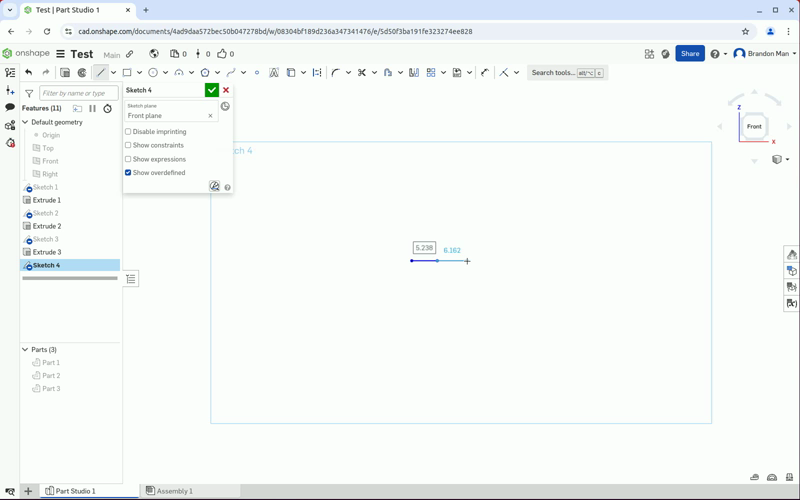
mouse_move(437, 235)
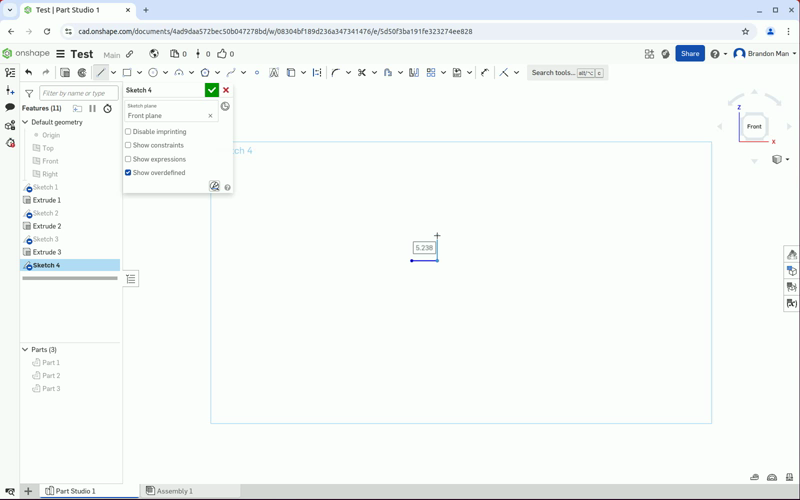
click(437, 235)
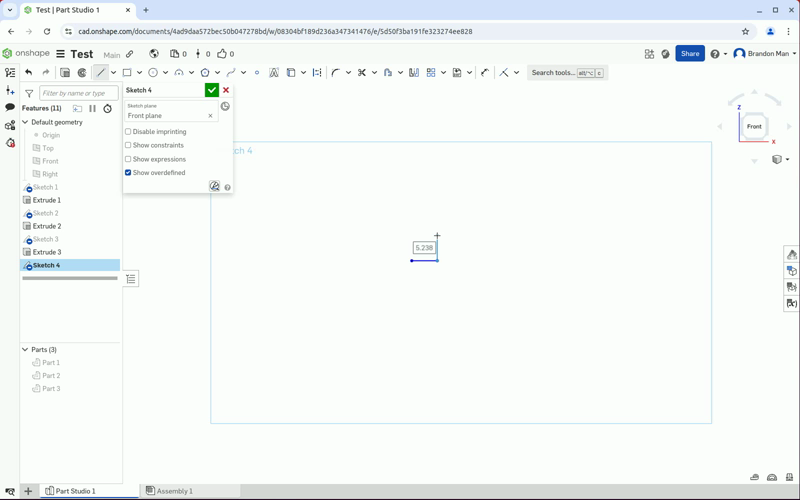
key_up(shift)
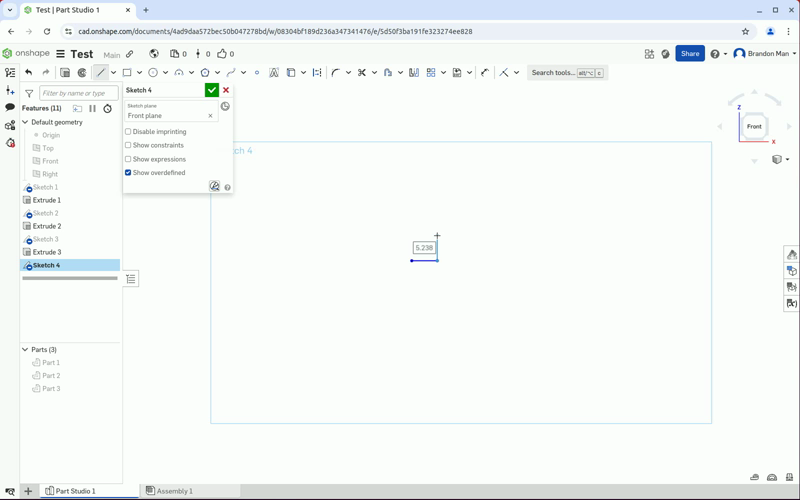
key_down(shift)
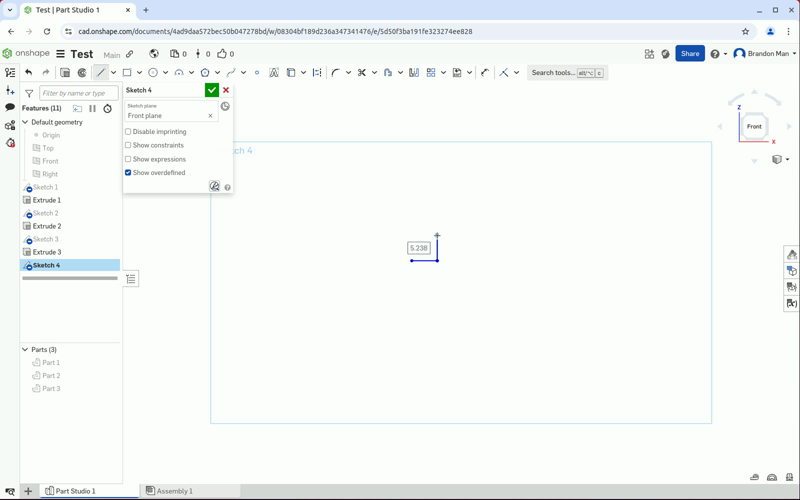
mouse_move(467, 235)
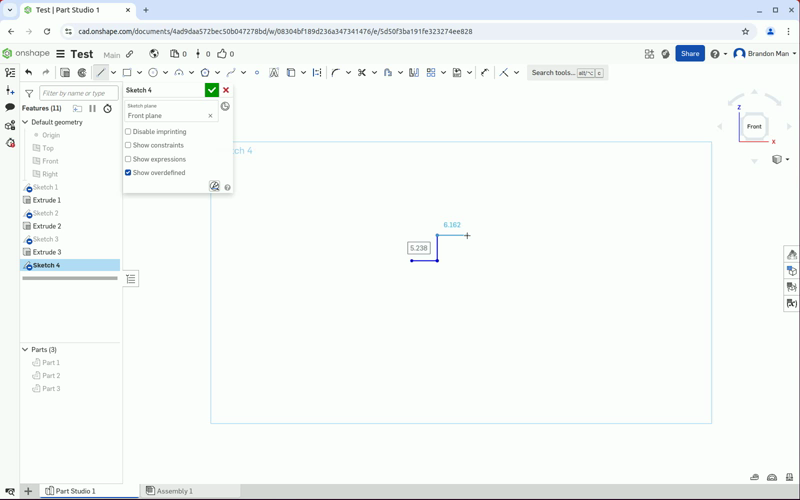
mouse_move(411, 235)
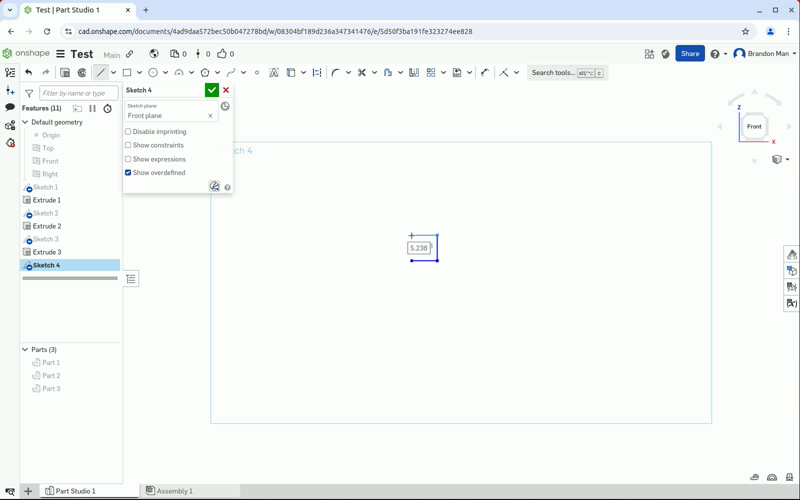
click(411, 235)
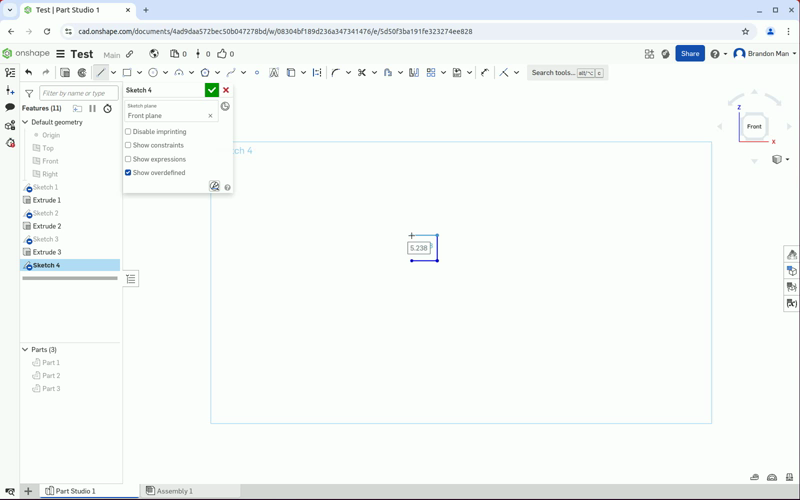
key_up(shift)
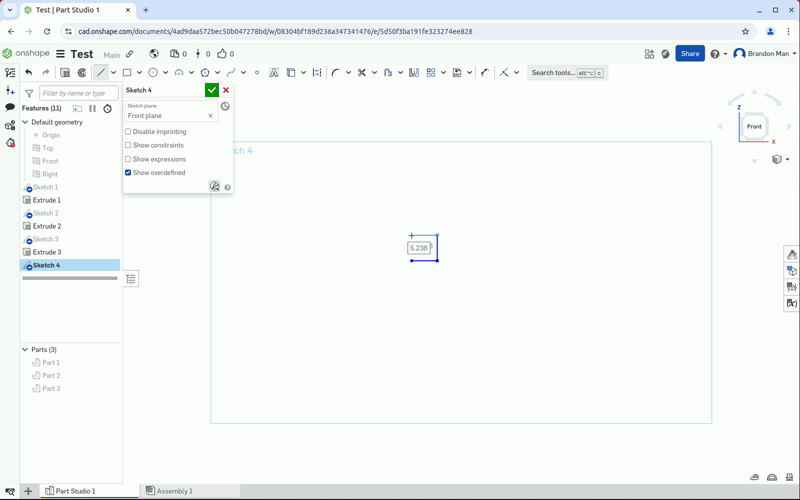
mouse_move(441, 235)
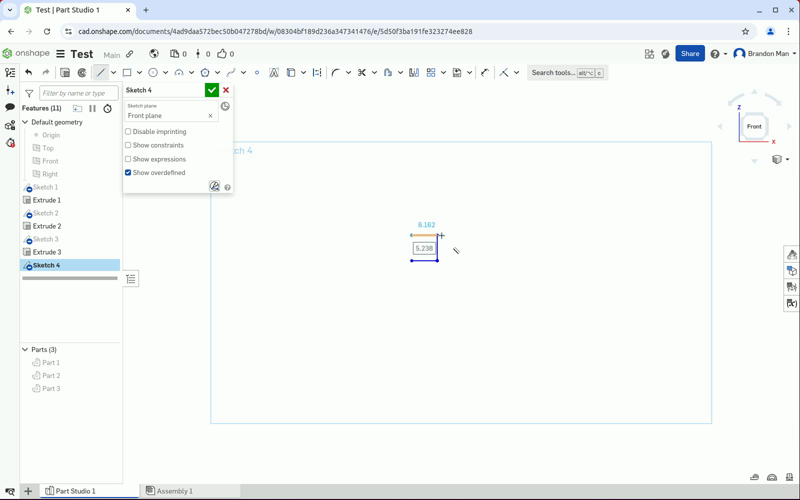
key_down(shift)
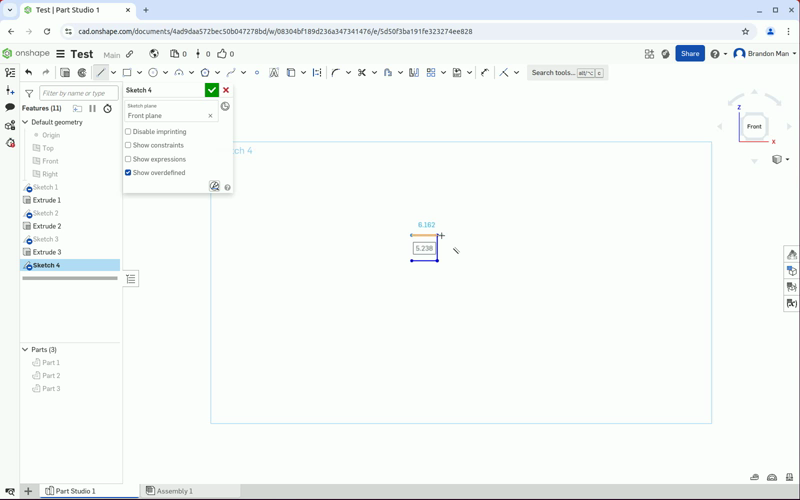
mouse_move(411, 260)
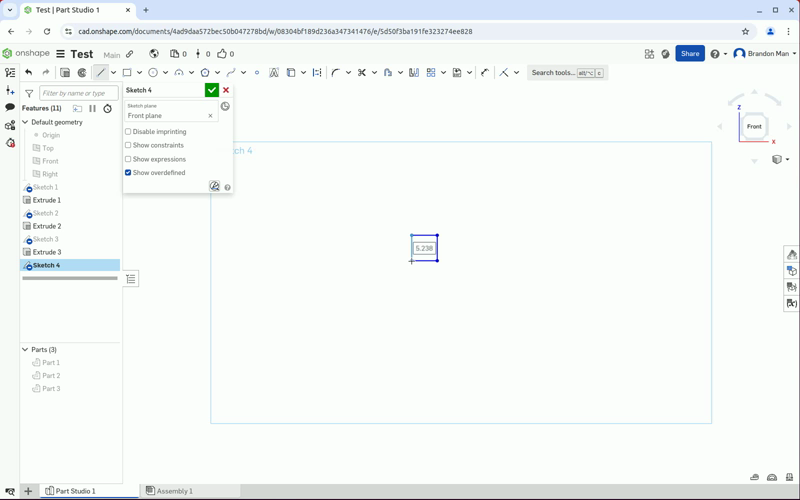
key_up(shift)
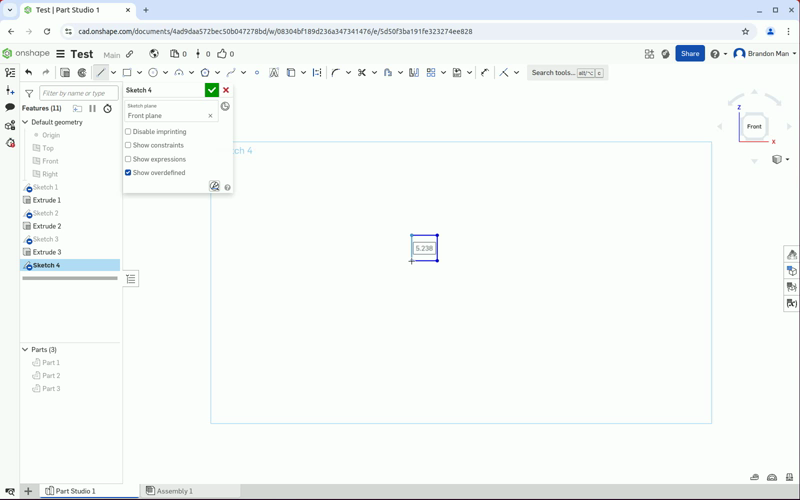
click(411, 260)
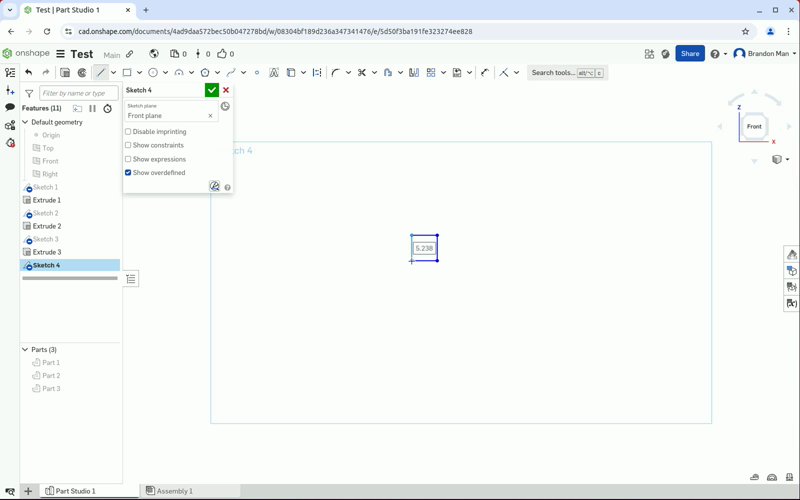
key(esc)
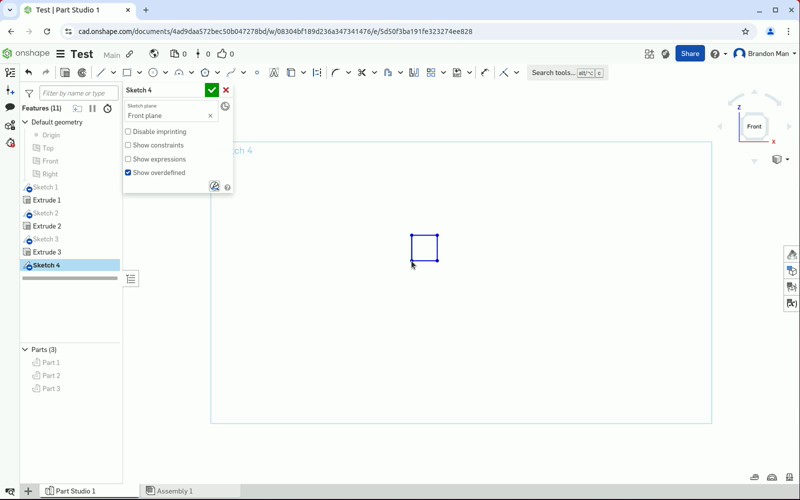
key(c)
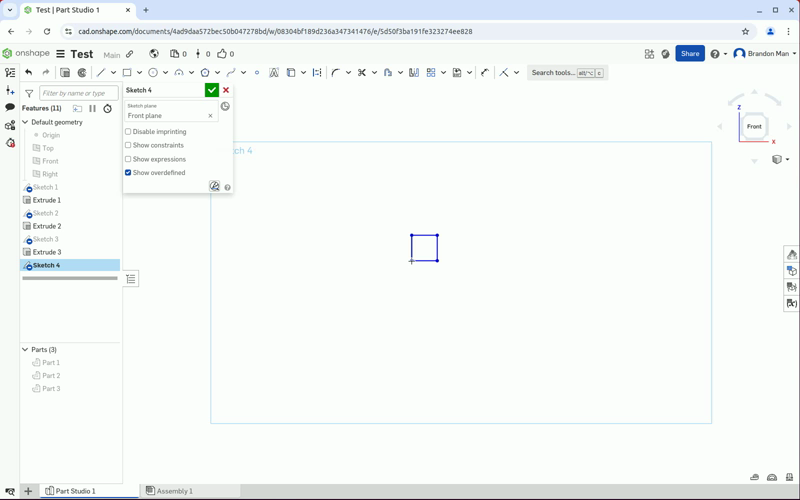
key_down(shift)
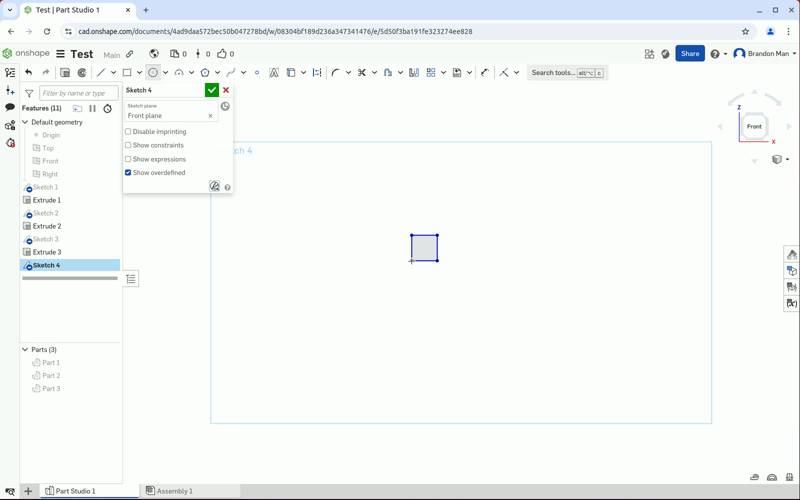
mouse_move(424, 247)
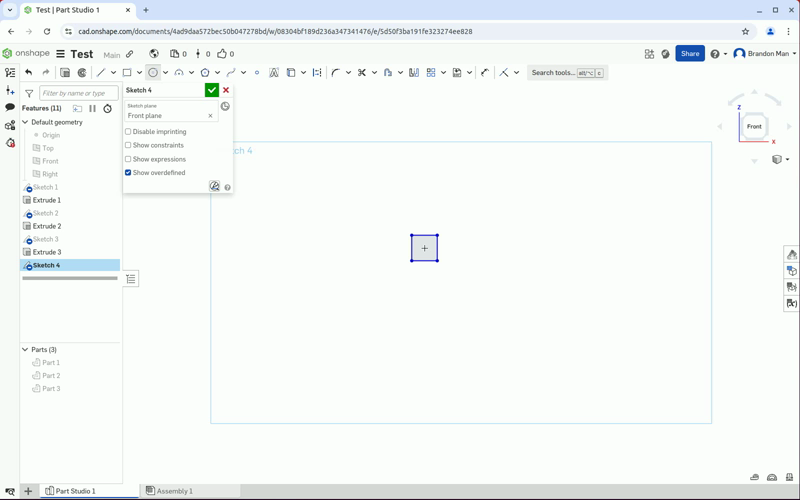
click(424, 247)
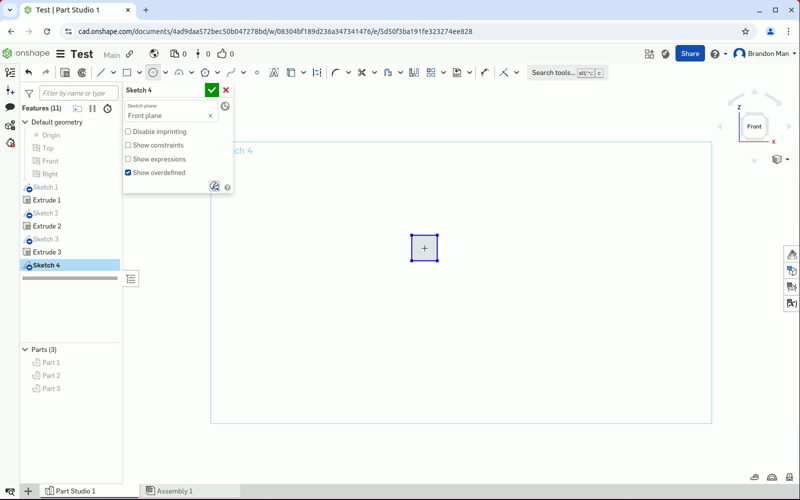
key_up(shift)
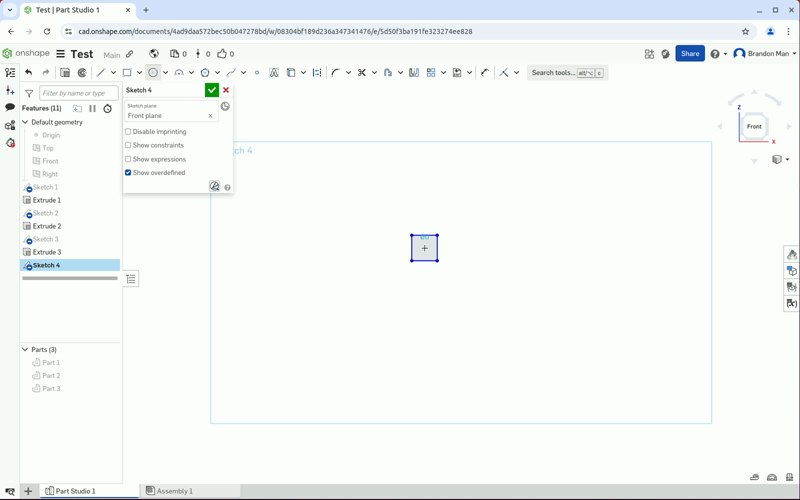
mouse_move(428, 247)
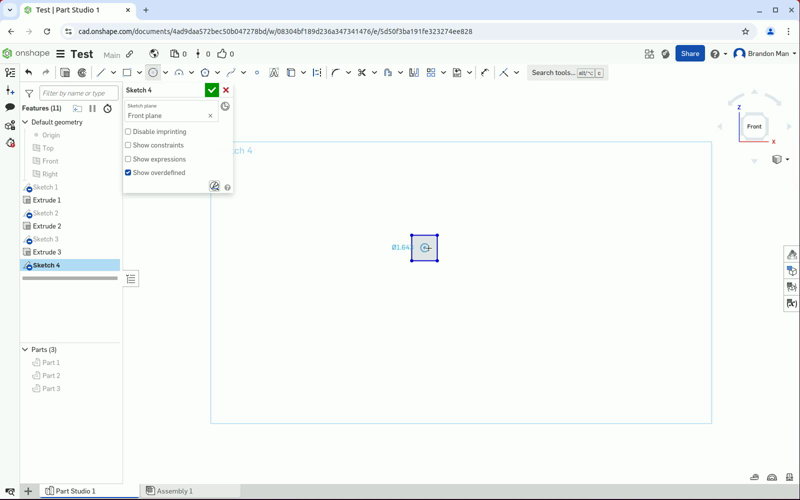
click(428, 247)
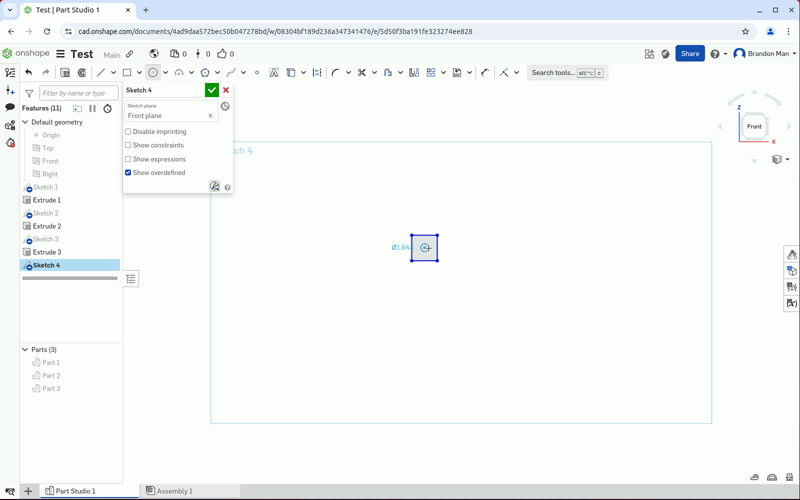
key(esc)
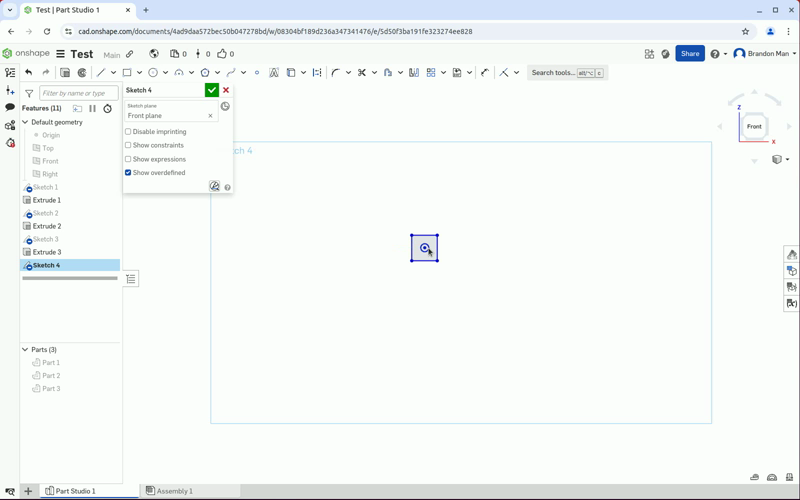
mouse_move(436, 236)
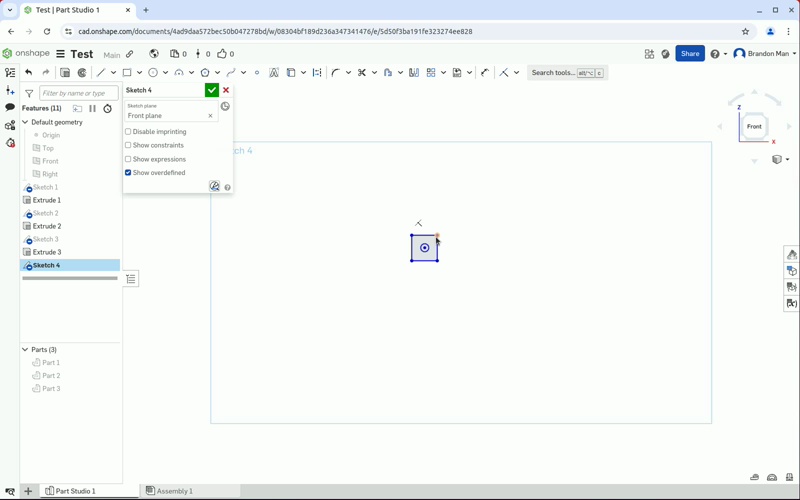
scroll(6)
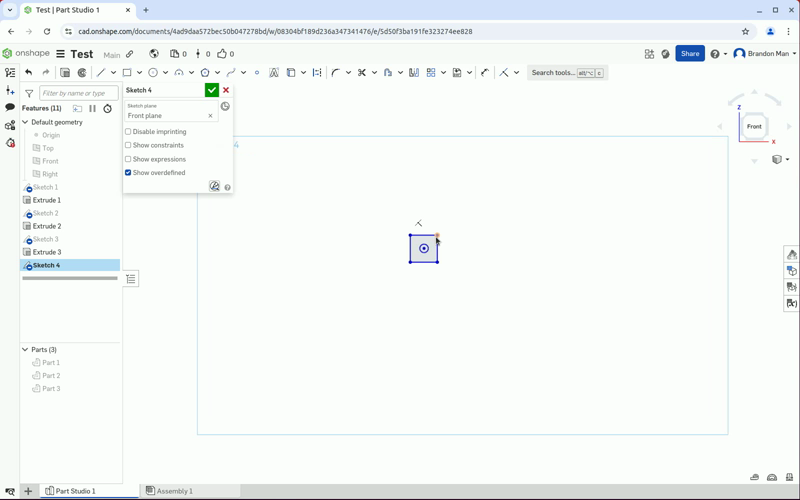
scroll(6)
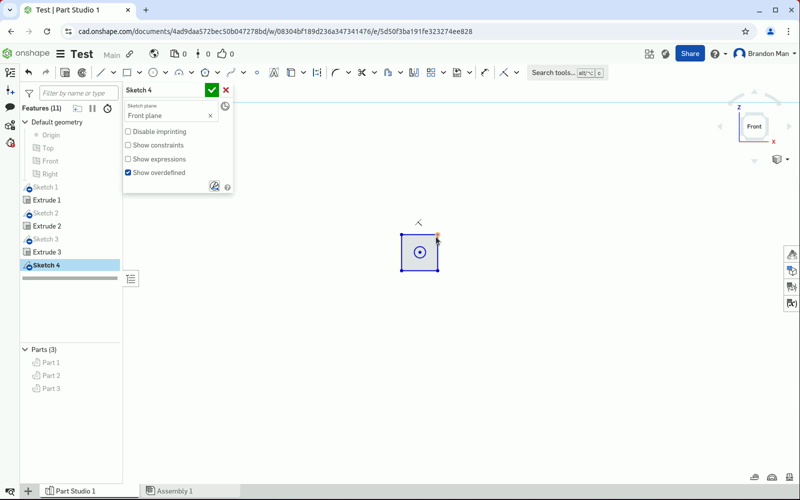
scroll(6)
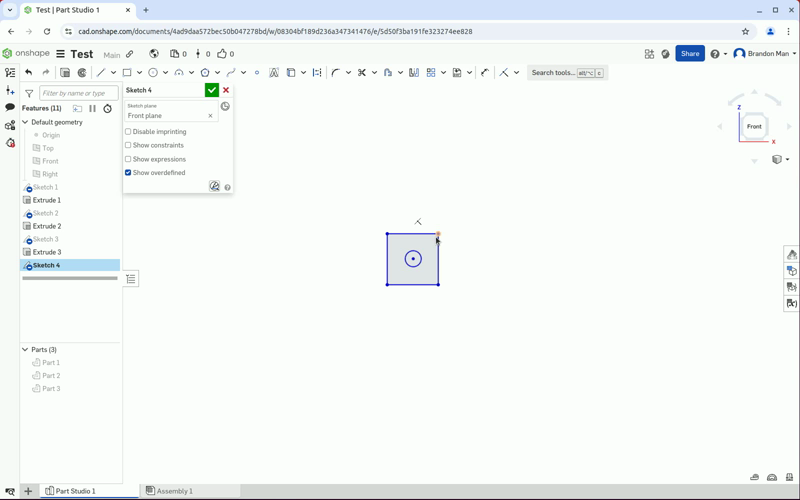
scroll(6)
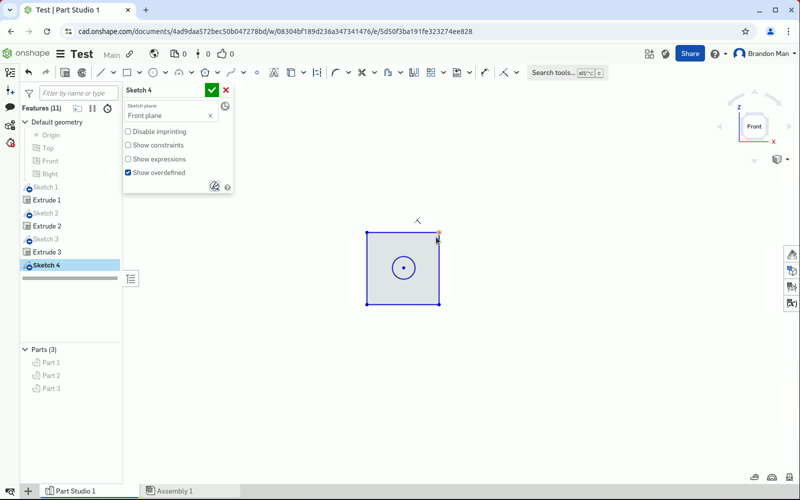
scroll(6)
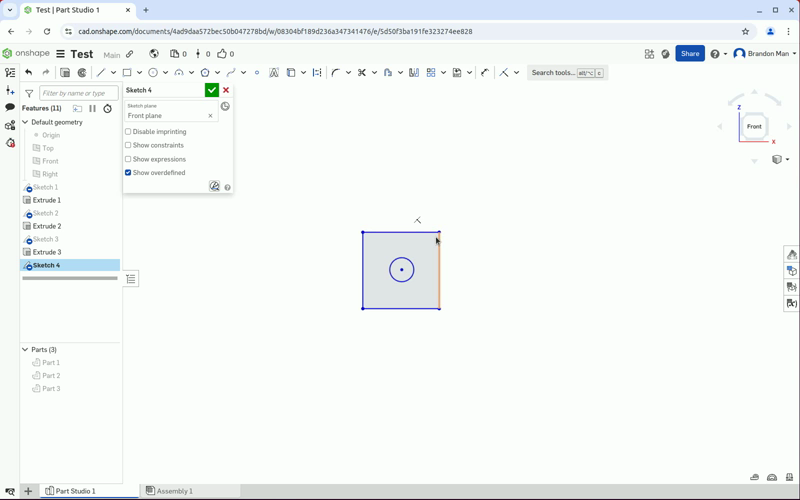
scroll(6)
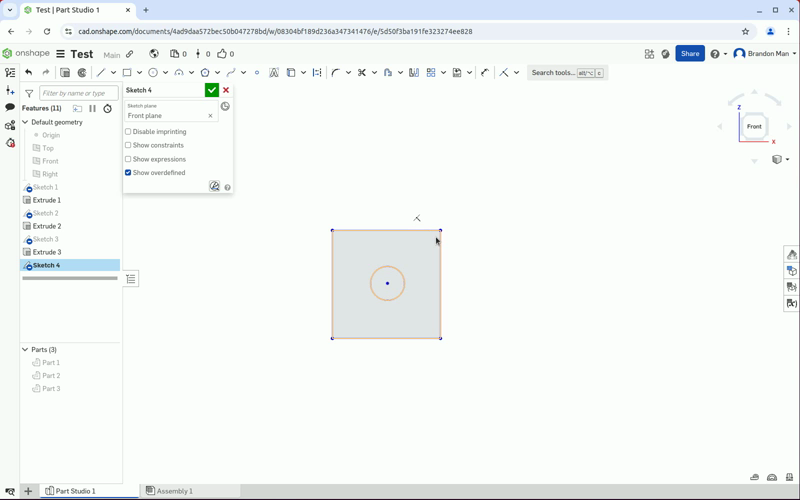
scroll(6)
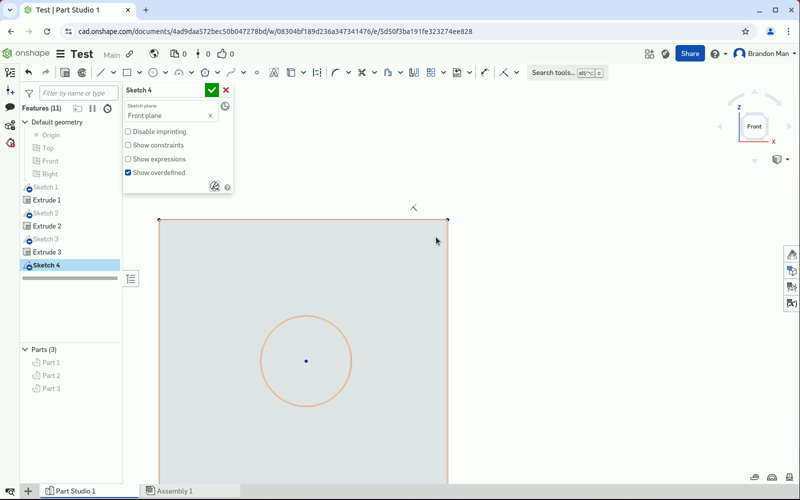
click(436, 236)
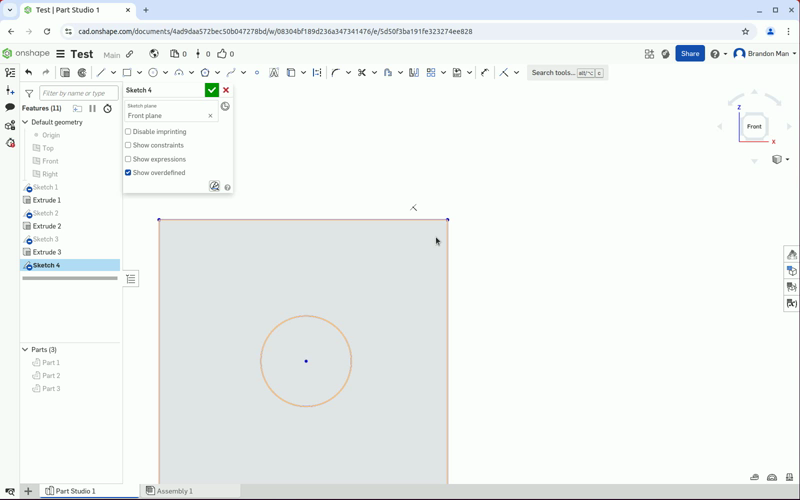
scroll(-6)
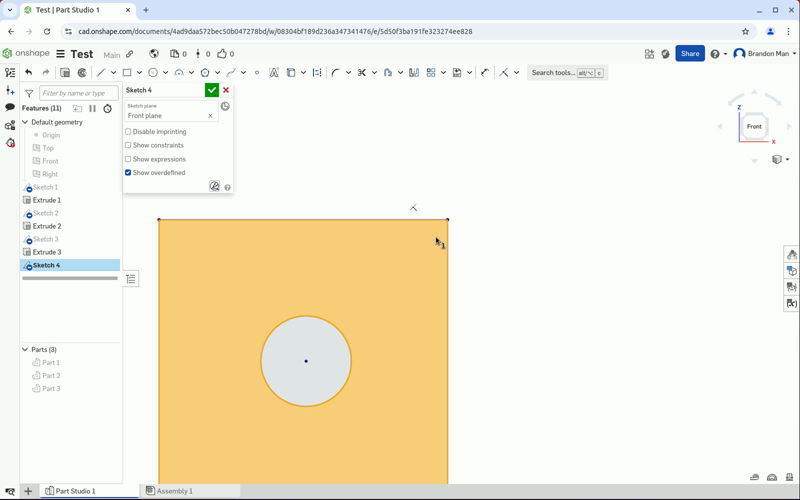
scroll(-6)
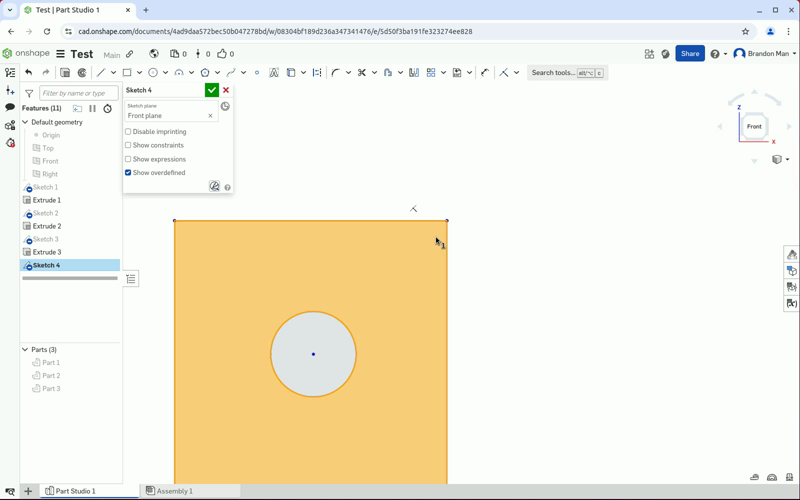
scroll(-6)
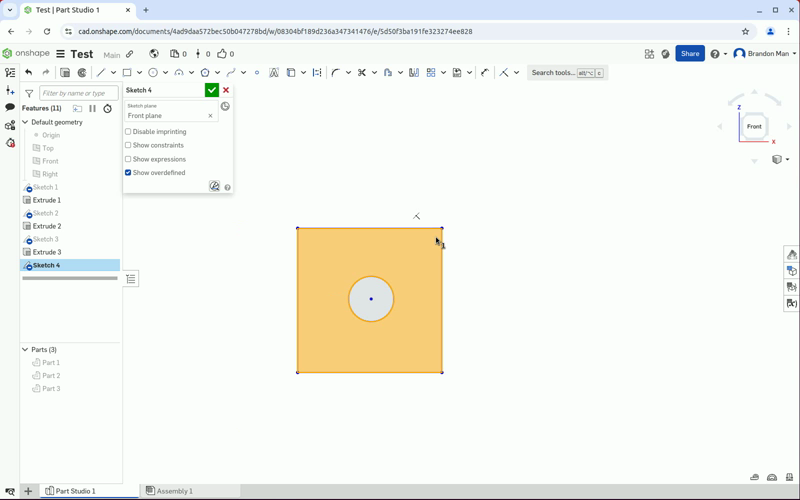
scroll(-6)
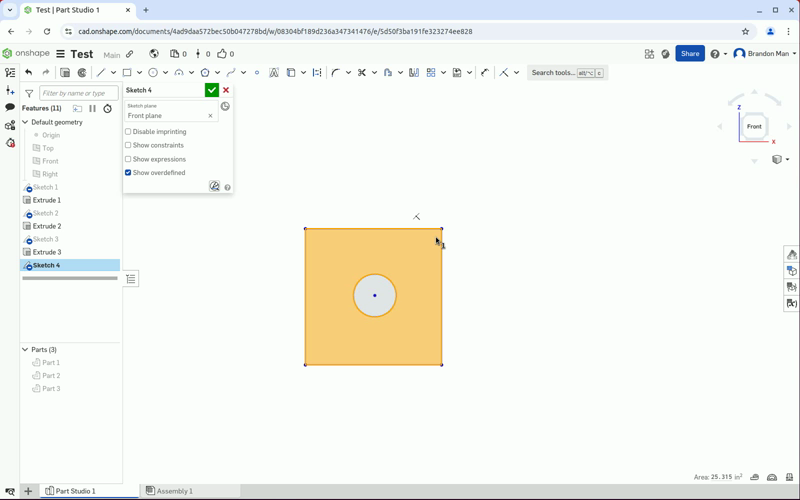
scroll(-6)
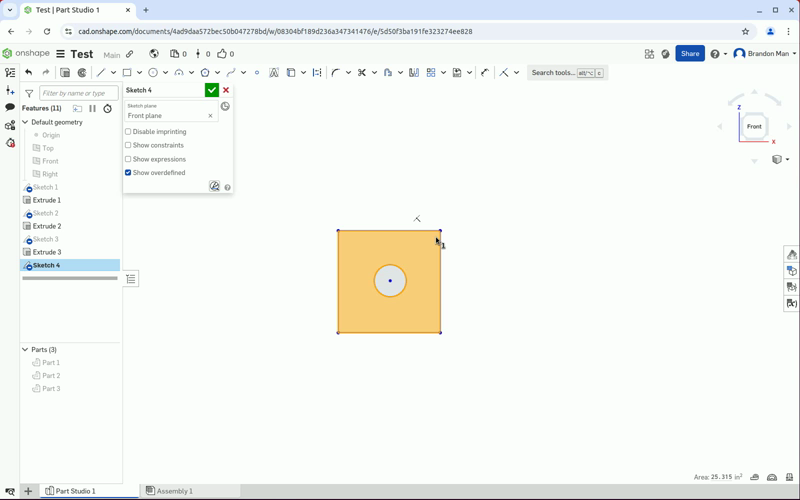
scroll(-6)
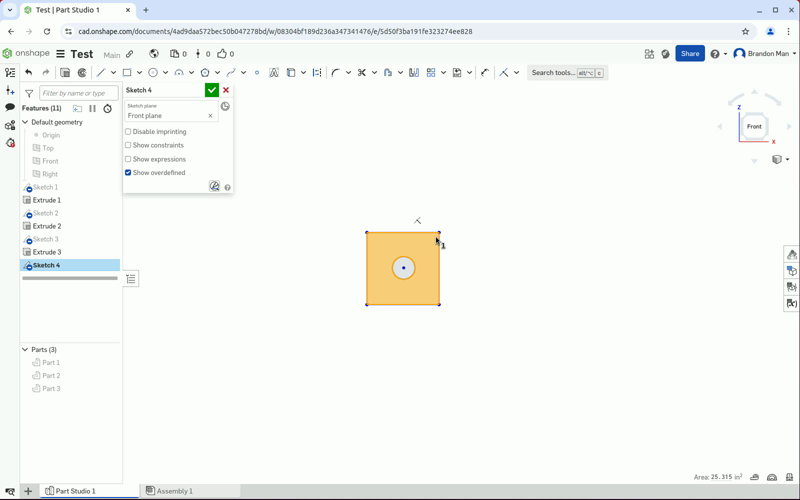
scroll(-6)
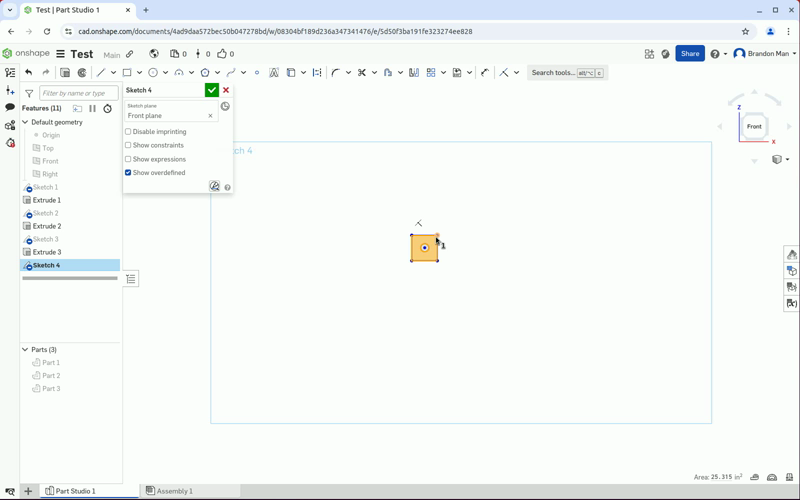
mouse_move(73, 352)
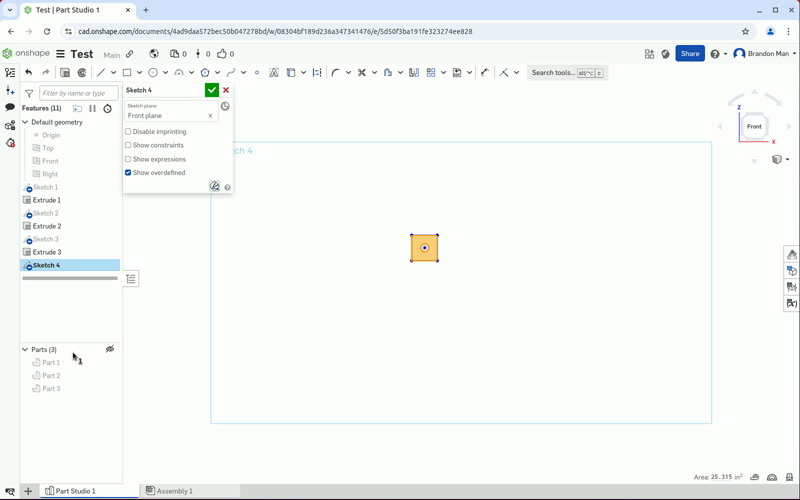
key(shift+y)
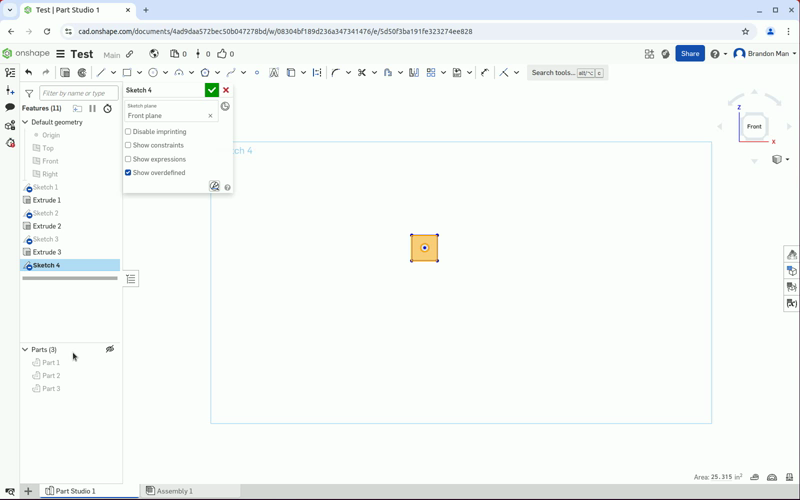
key(shift+e)
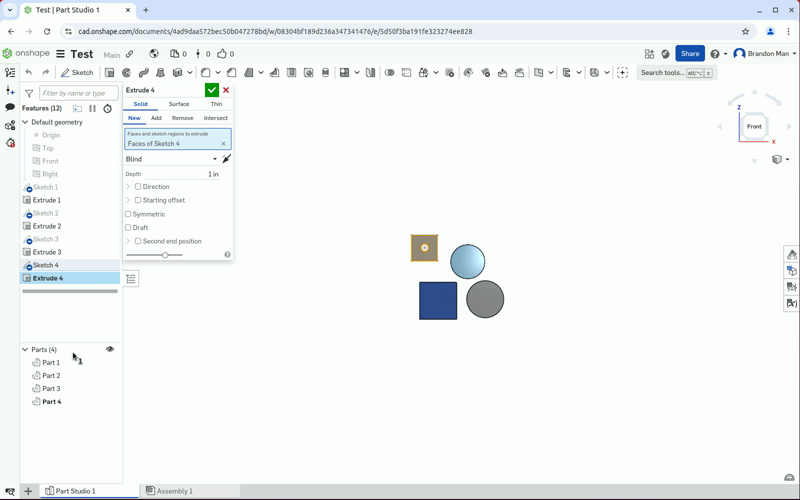
mouse_move(143, 106)
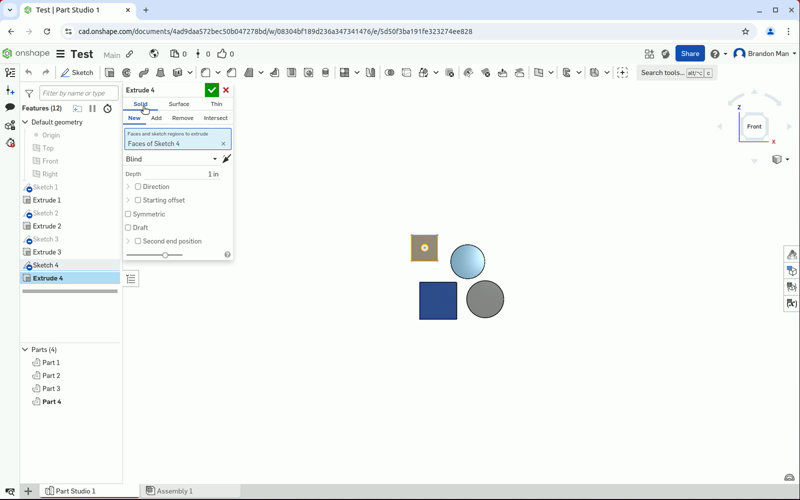
click(143, 106)
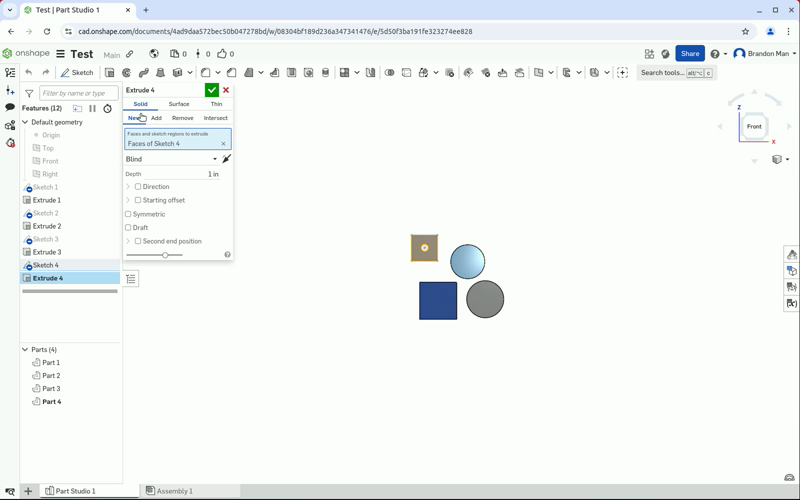
mouse_move(137, 120)
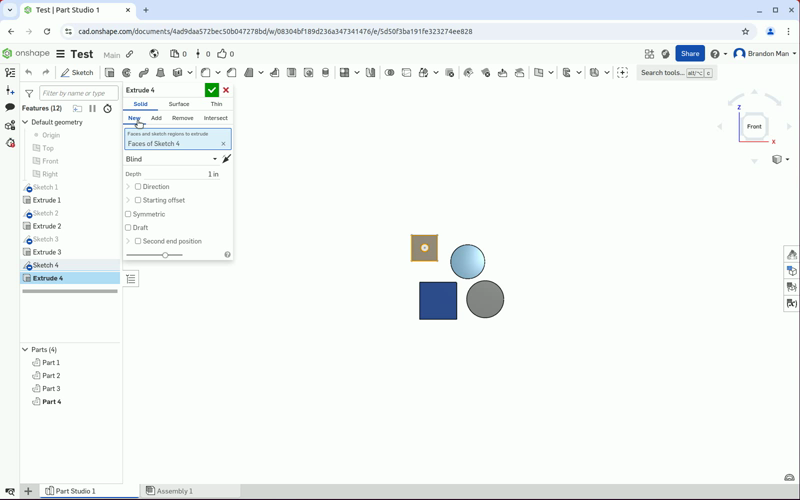
click(137, 120)
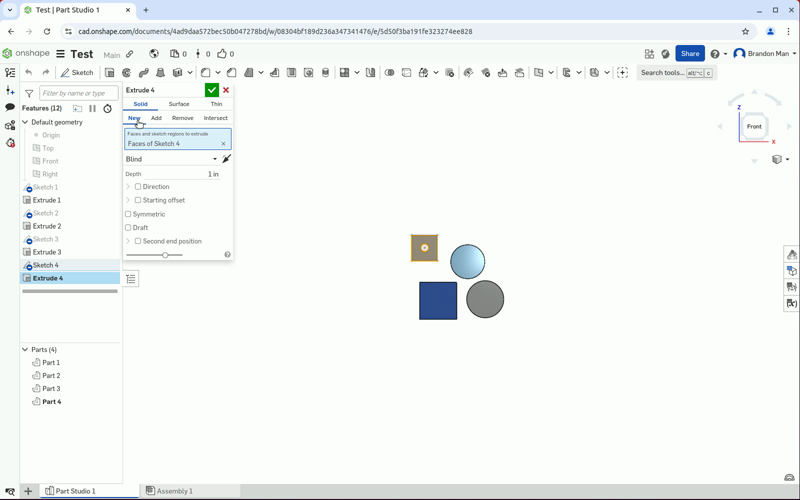
key(tab, 4)
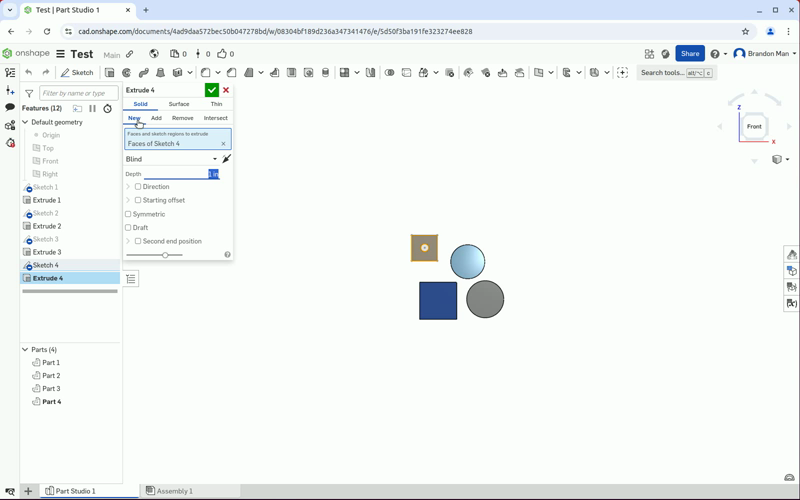
text(23.108)
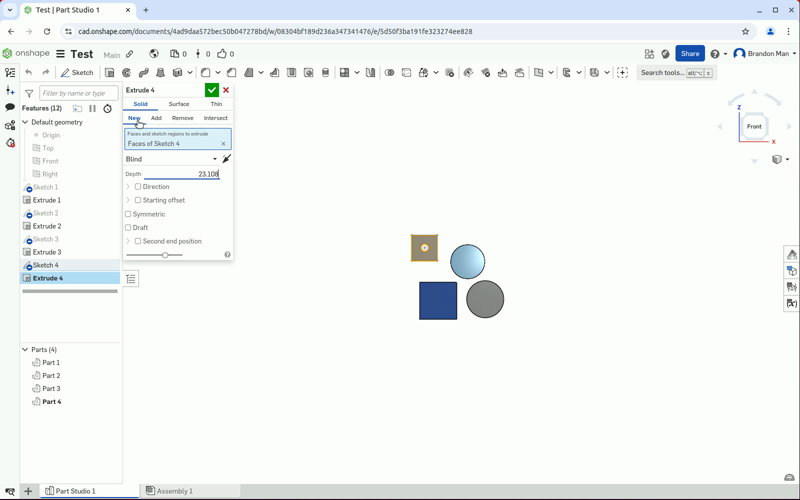
key(enter)
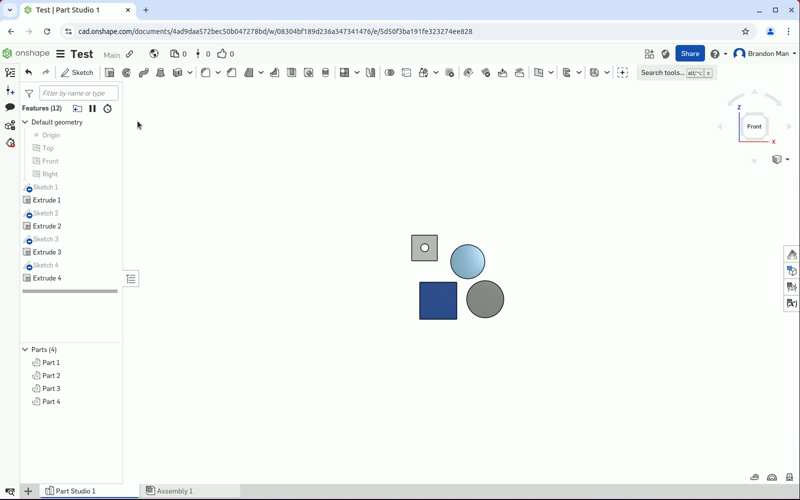
key(shift+h)
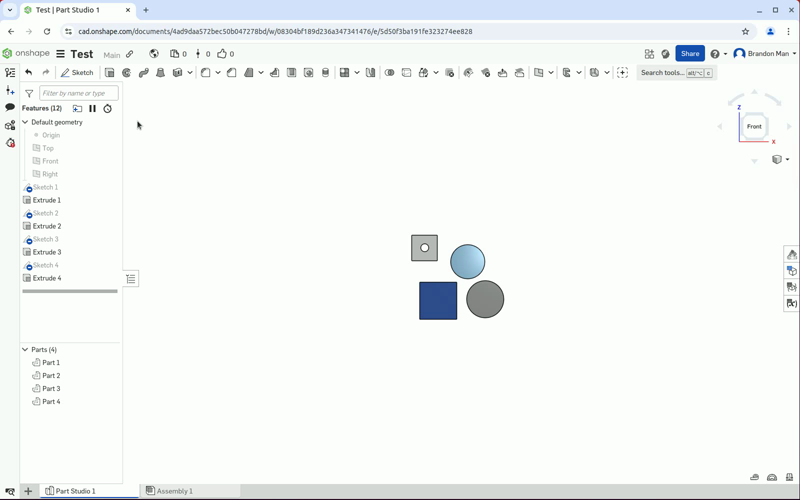
key(shift+h)
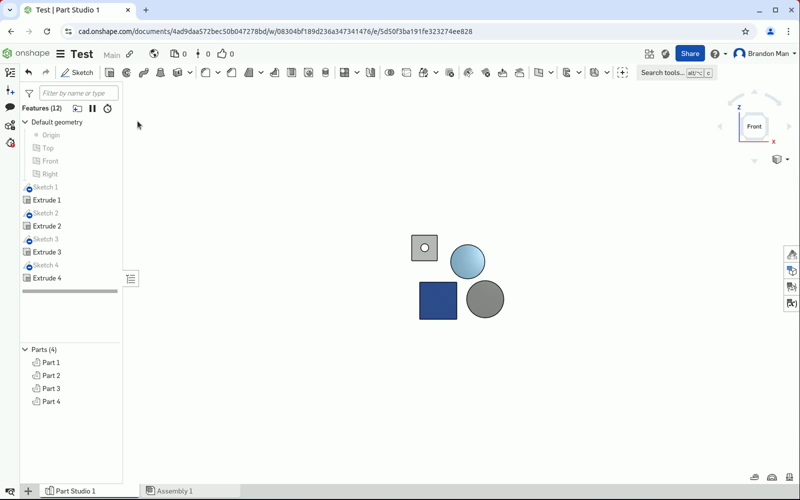
mouse_move(73, 189)
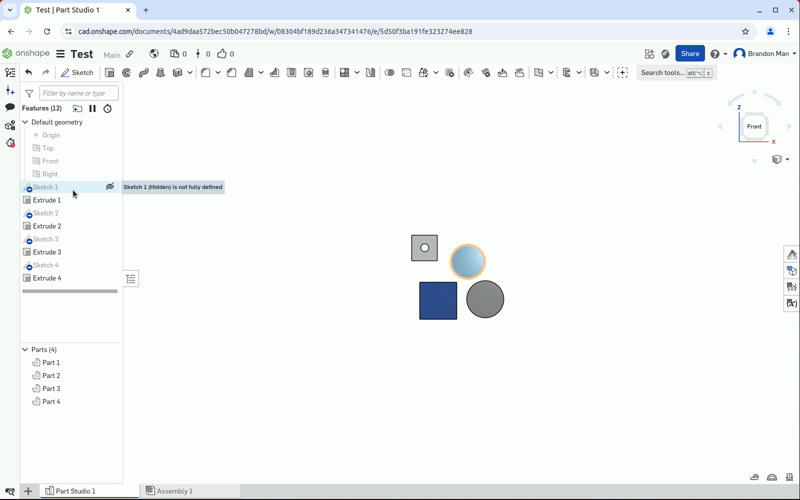
click(73, 189)
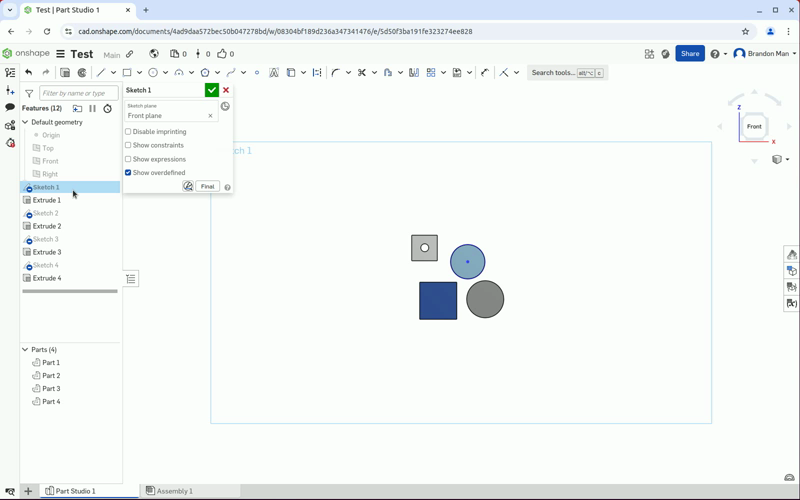
mouse_move(229, 92)
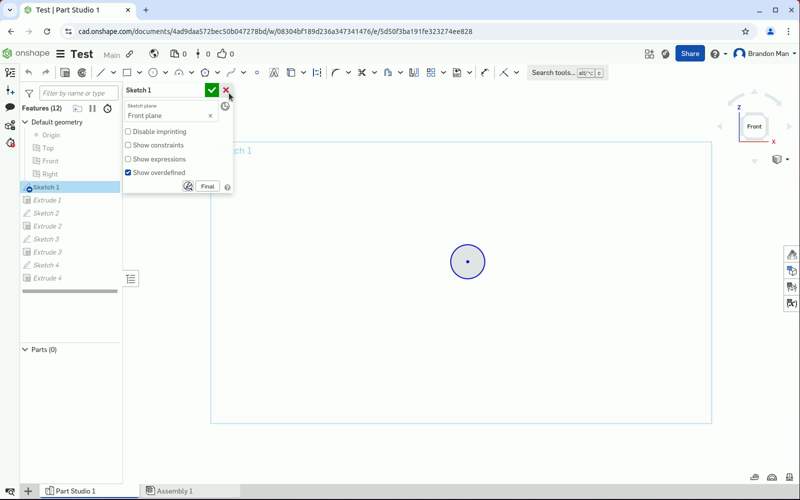
click(229, 92)
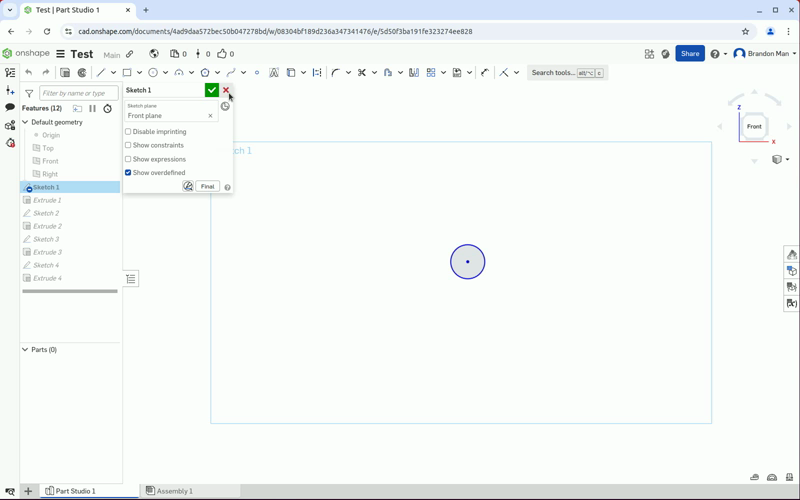
key(shift+s)
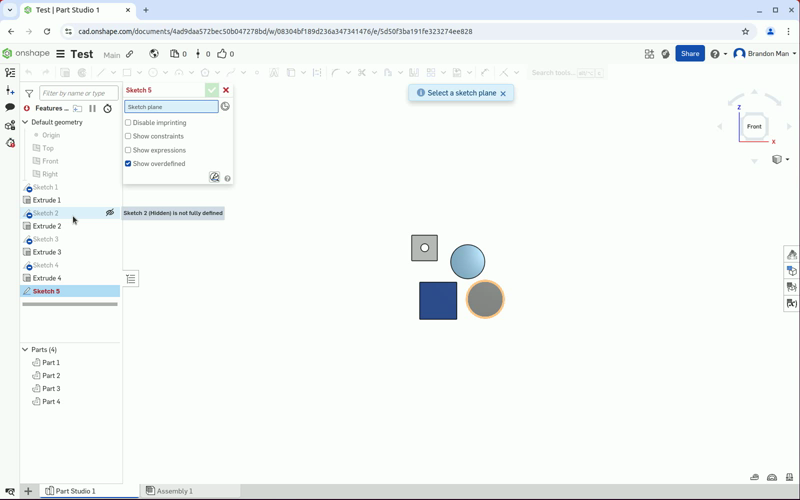
scroll(3)
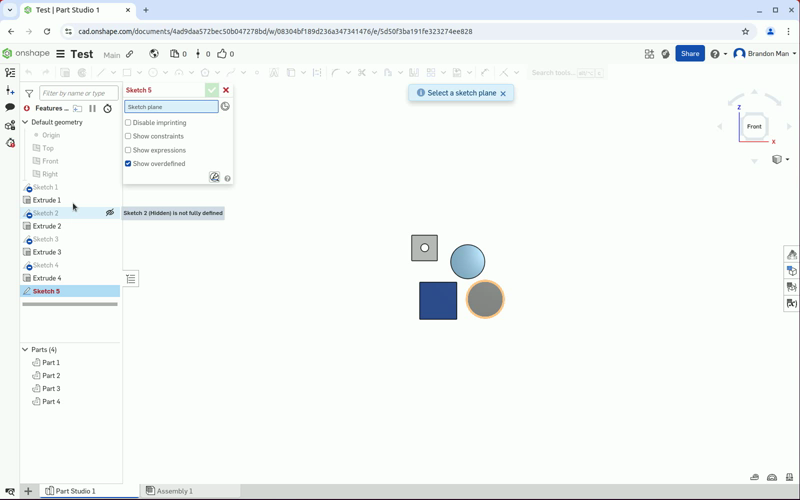
mouse_move(73, 163)
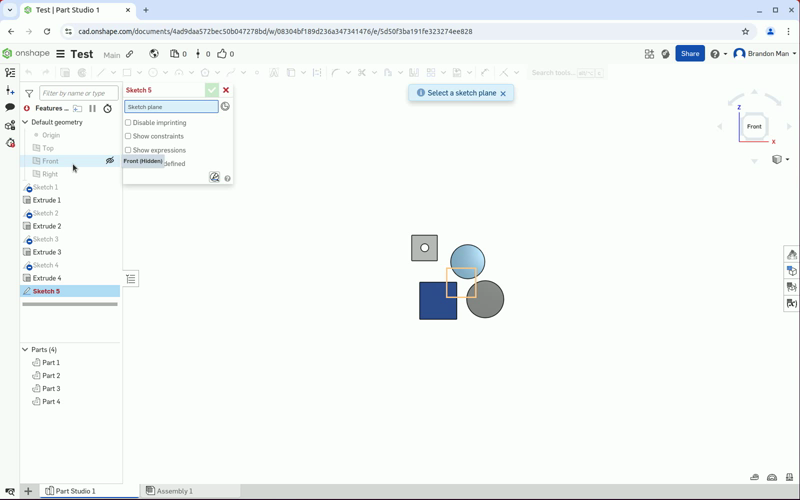
click(73, 163)
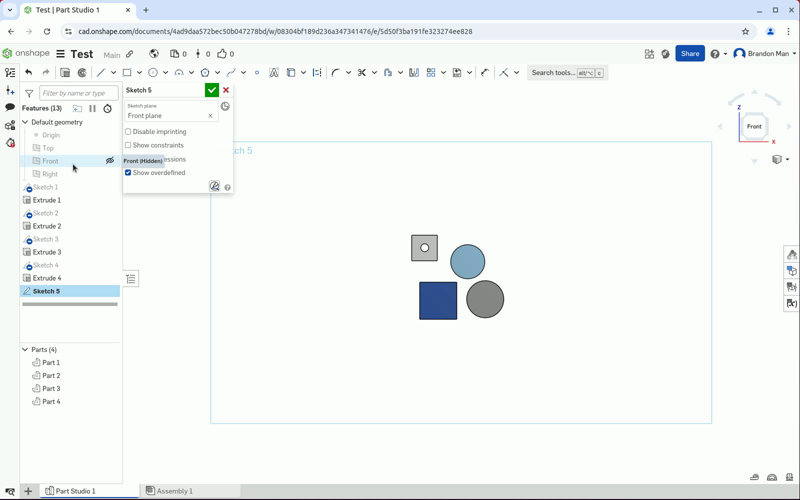
mouse_move(73, 352)
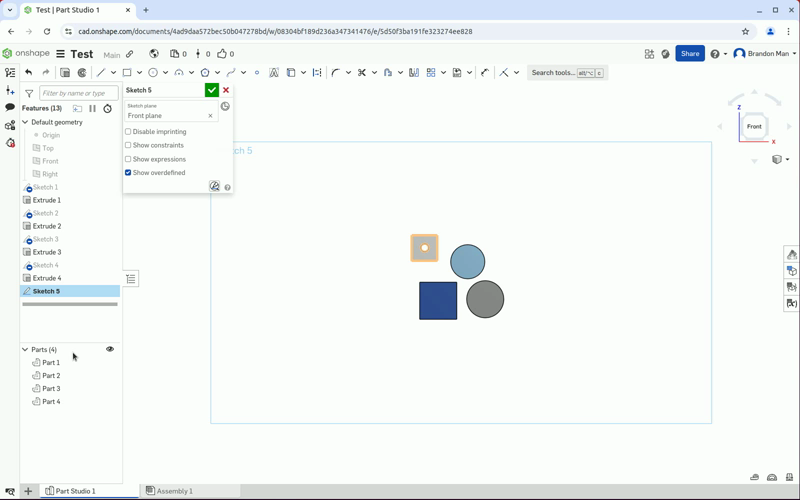
key(y)
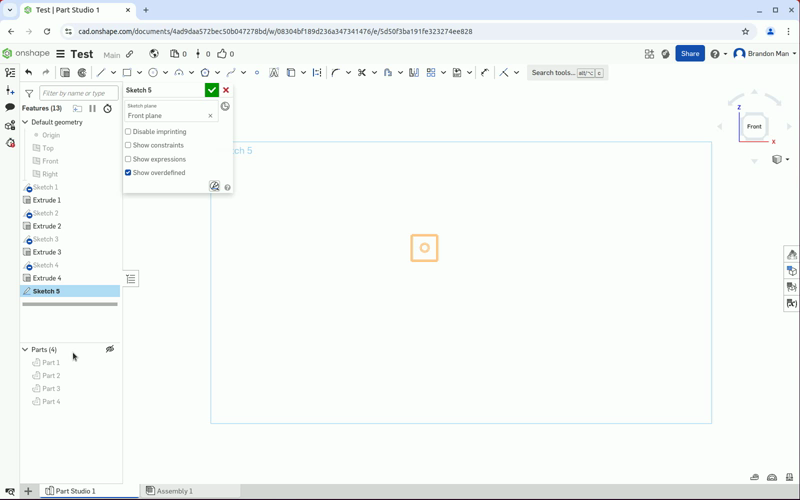
key(c)
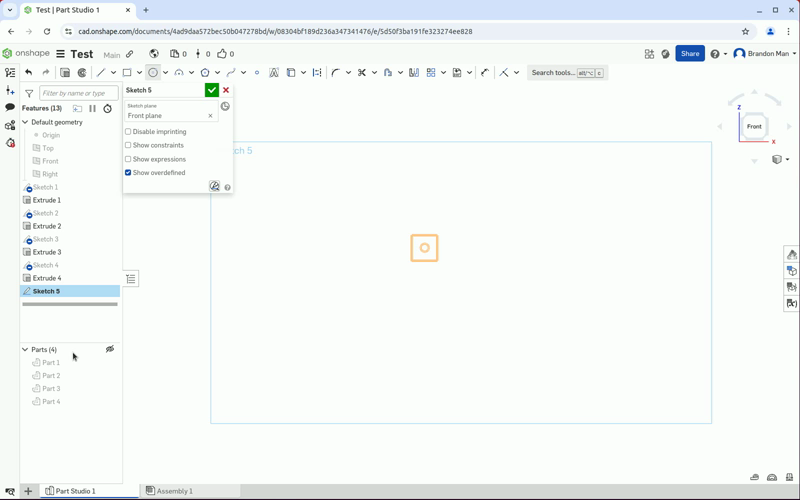
key_down(shift)
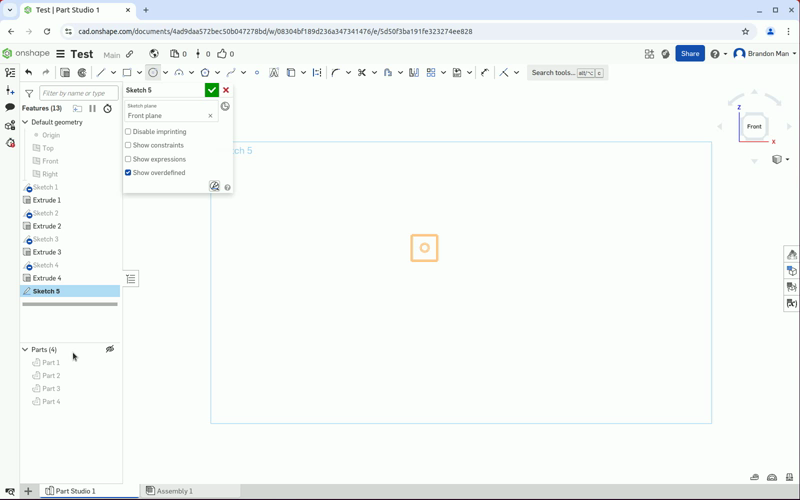
mouse_move(424, 247)
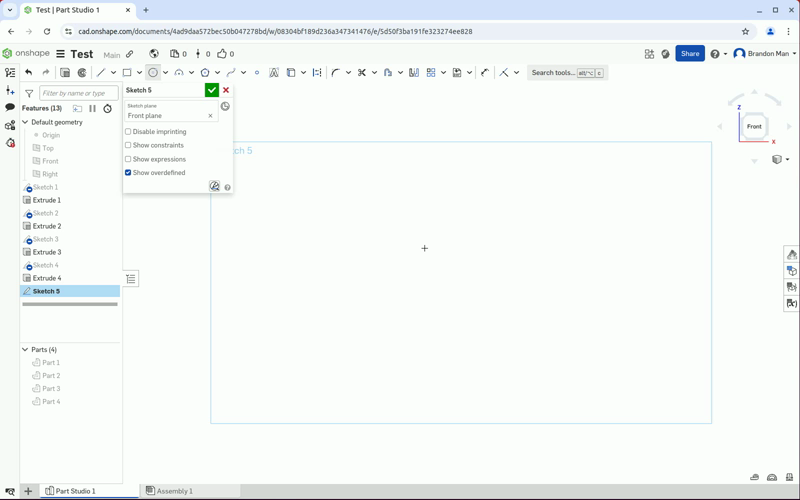
click(424, 247)
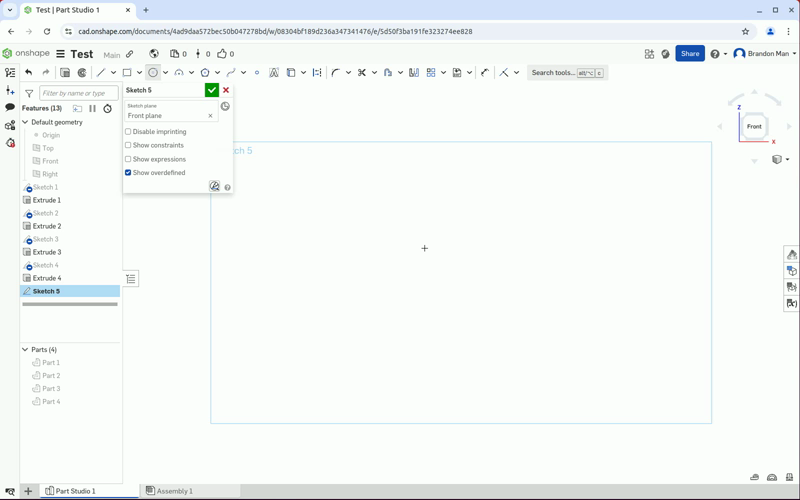
key_up(shift)
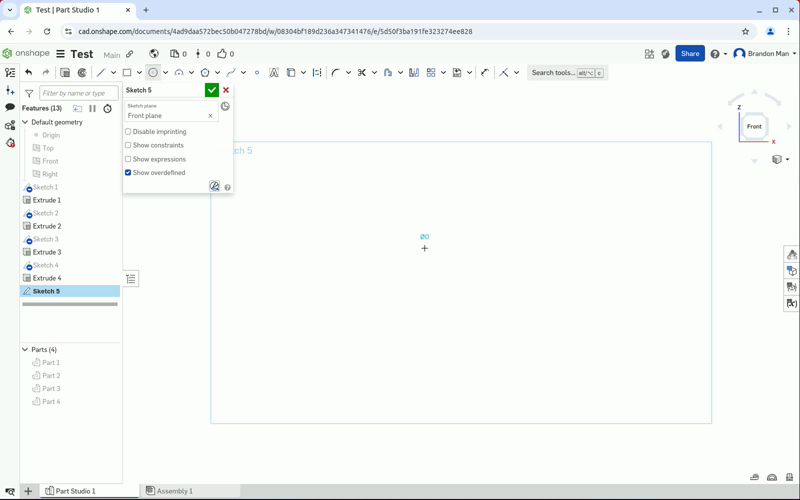
mouse_move(429, 247)
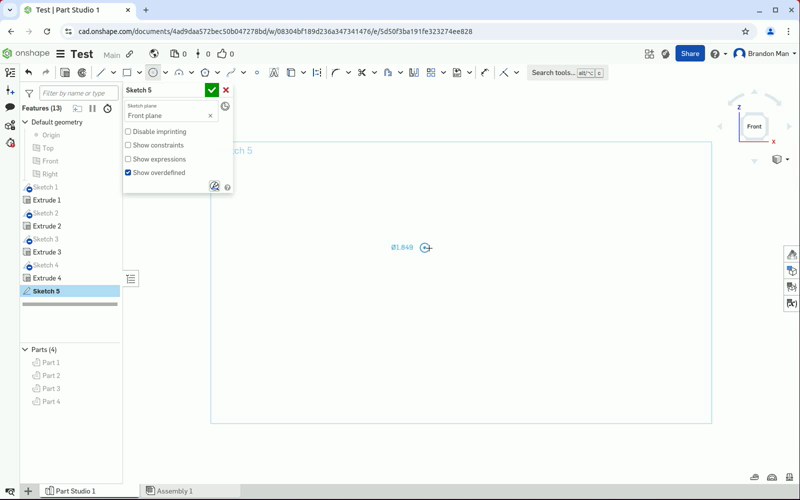
click(429, 247)
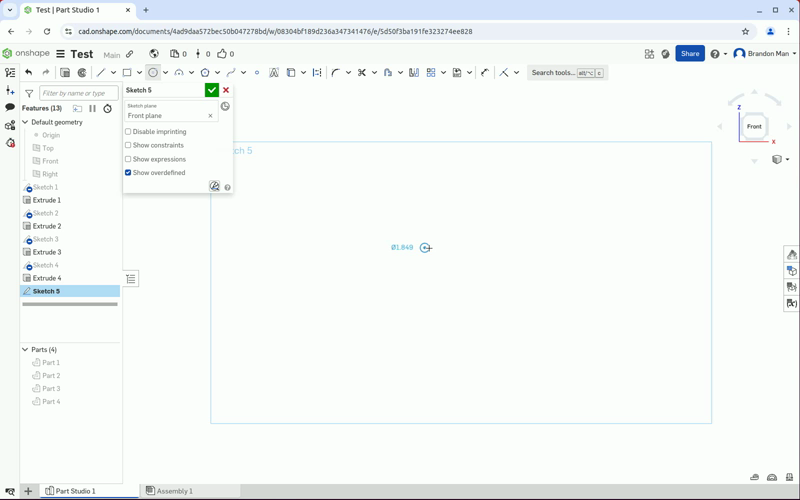
key(esc)
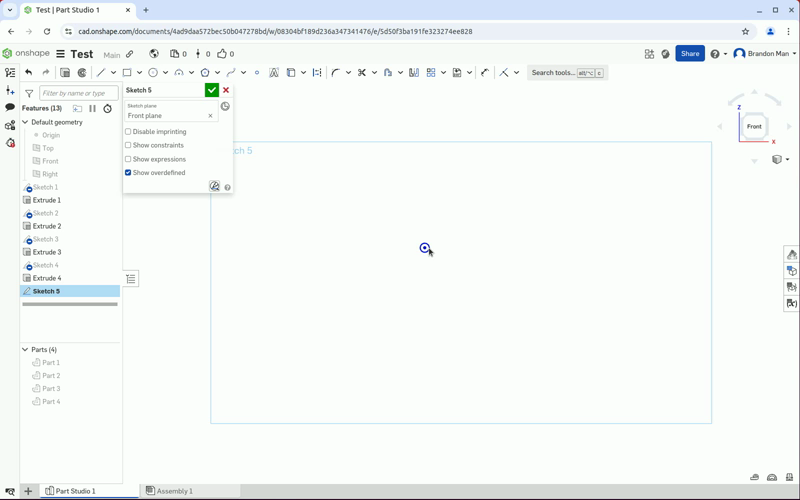
mouse_move(427, 246)
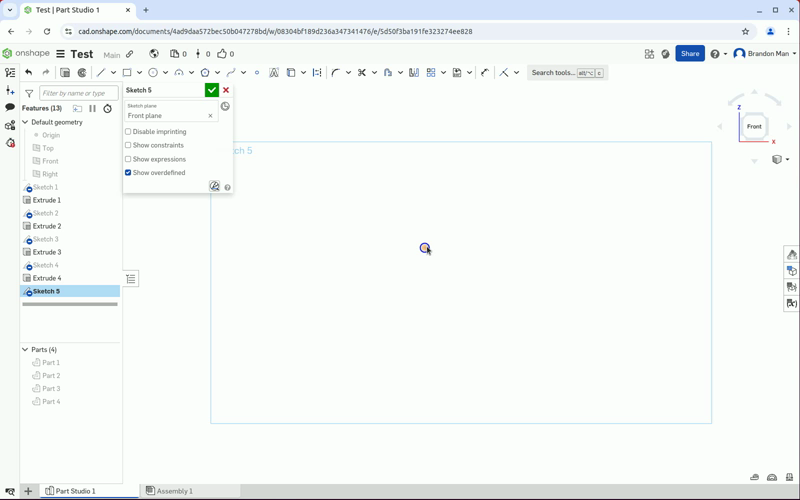
scroll(6)
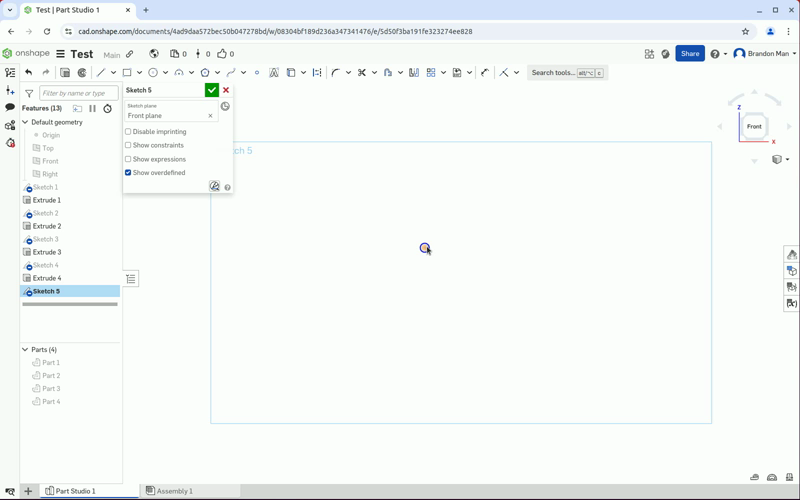
scroll(6)
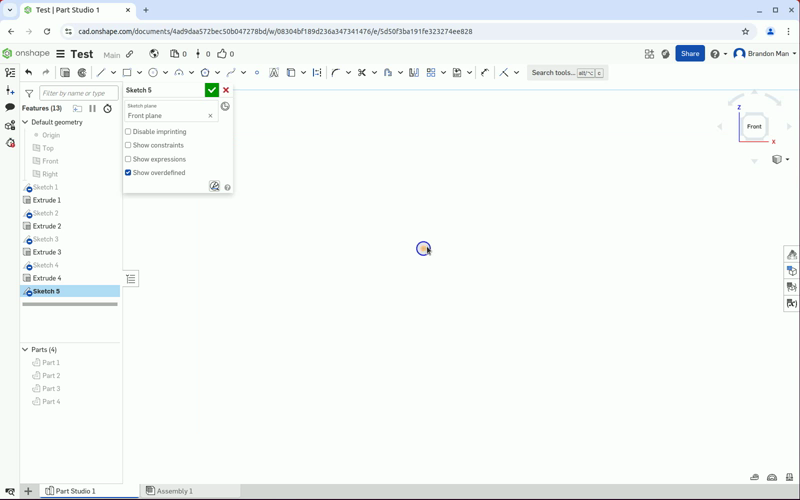
scroll(6)
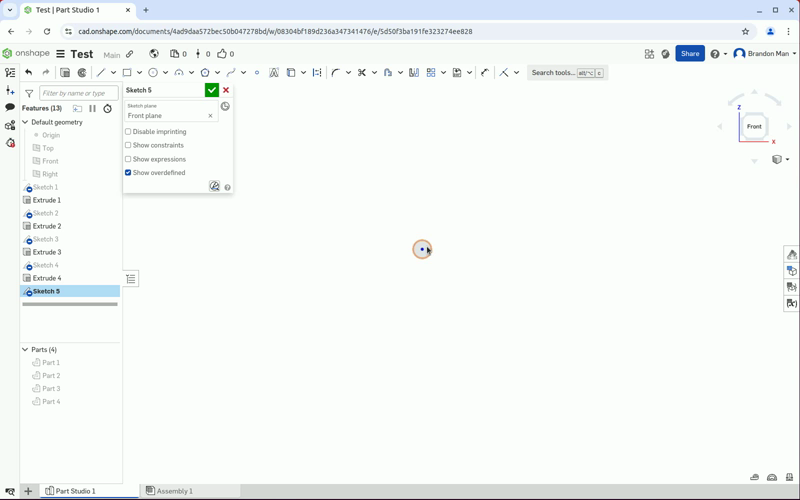
scroll(6)
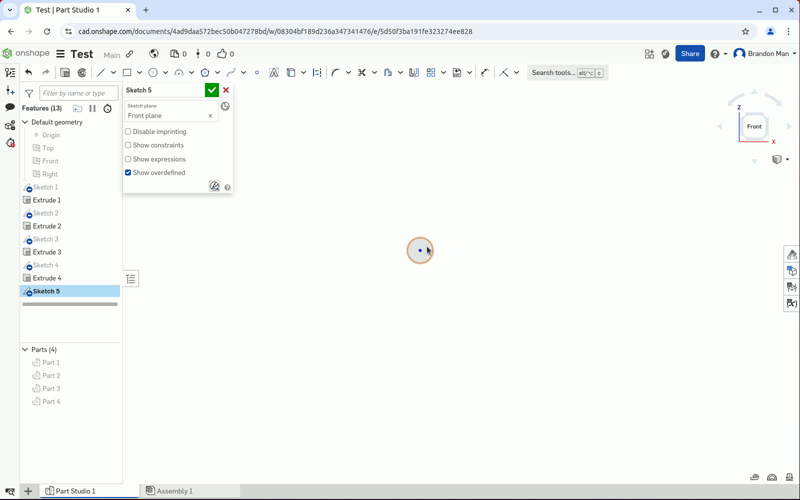
scroll(6)
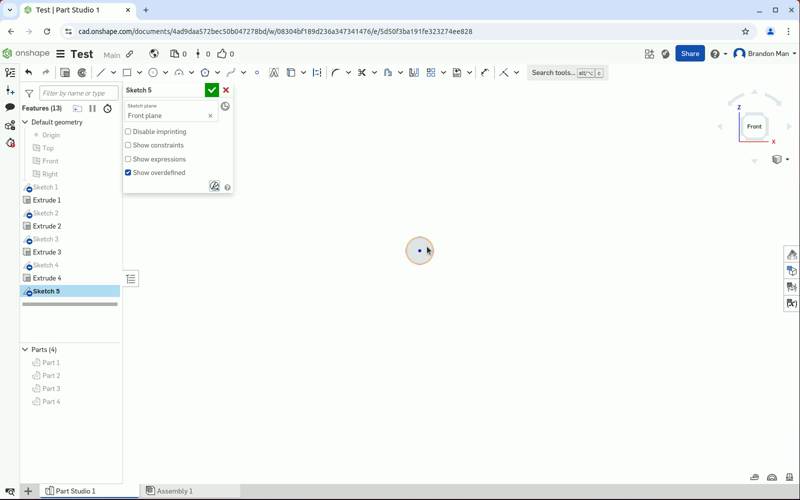
scroll(6)
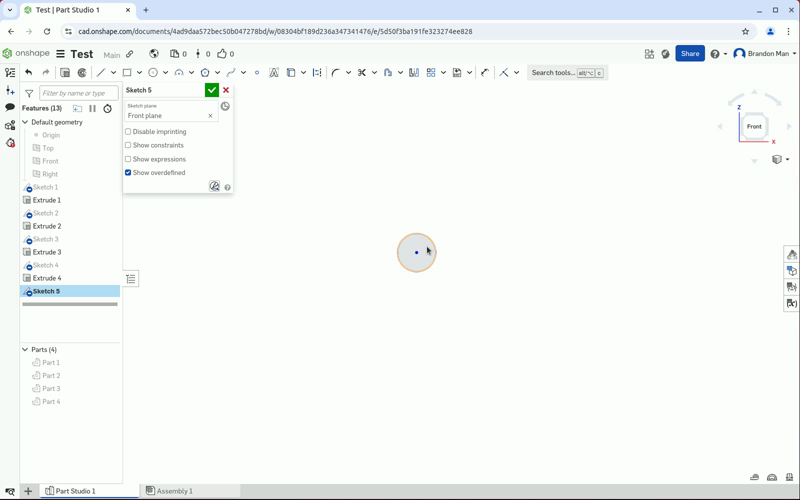
scroll(6)
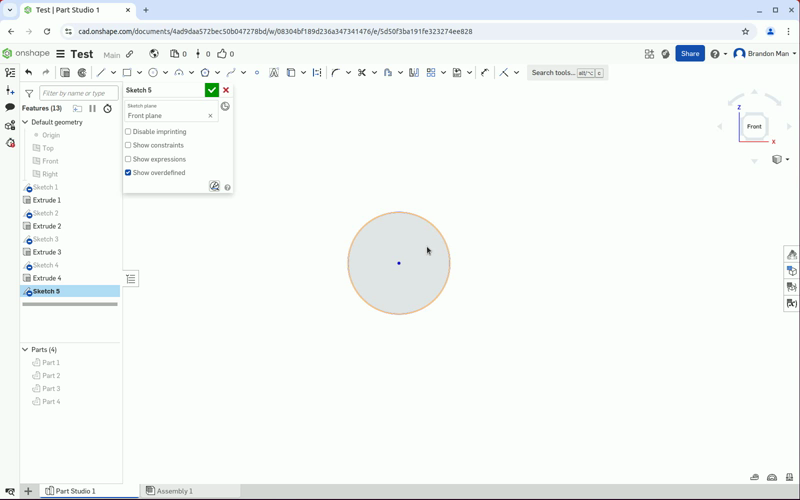
click(427, 246)
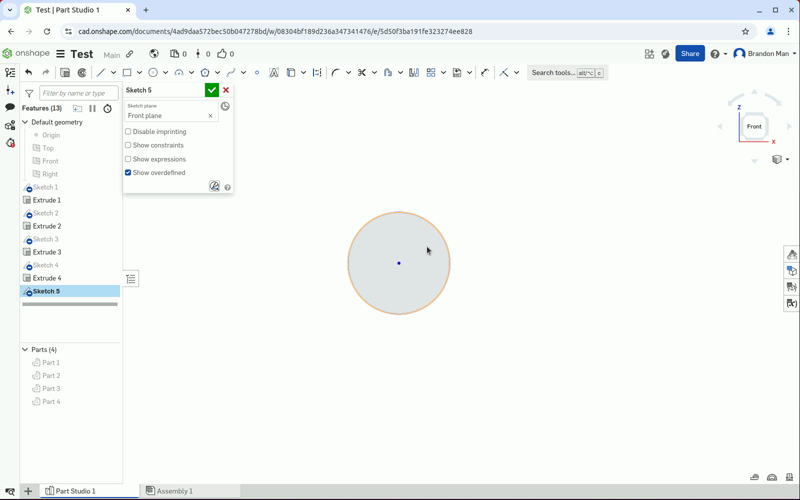
scroll(-6)
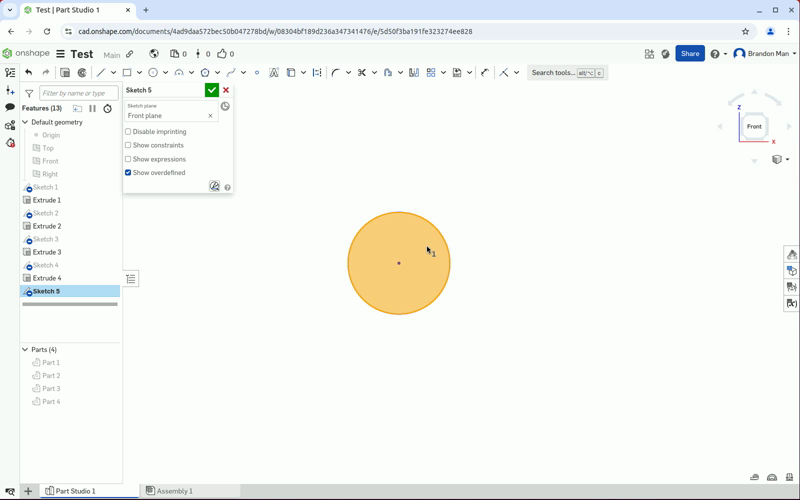
scroll(-6)
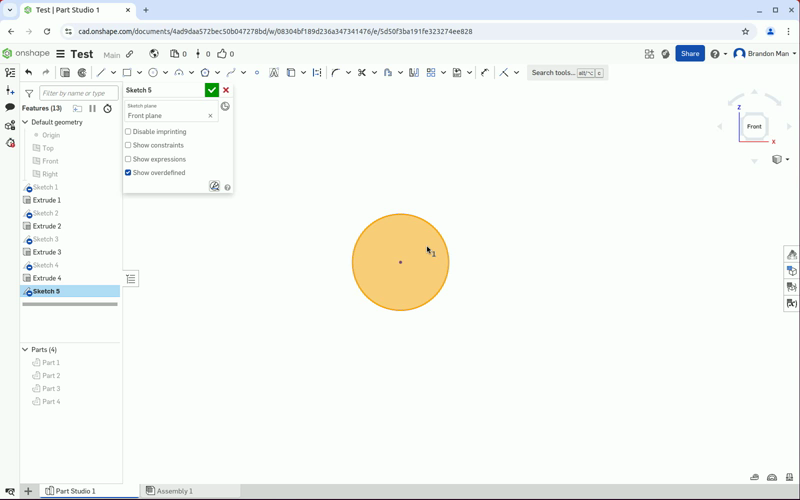
scroll(-6)
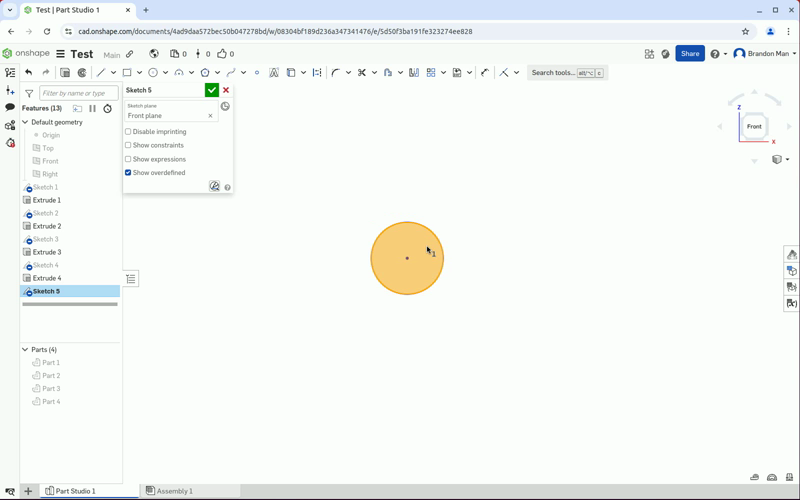
scroll(-6)
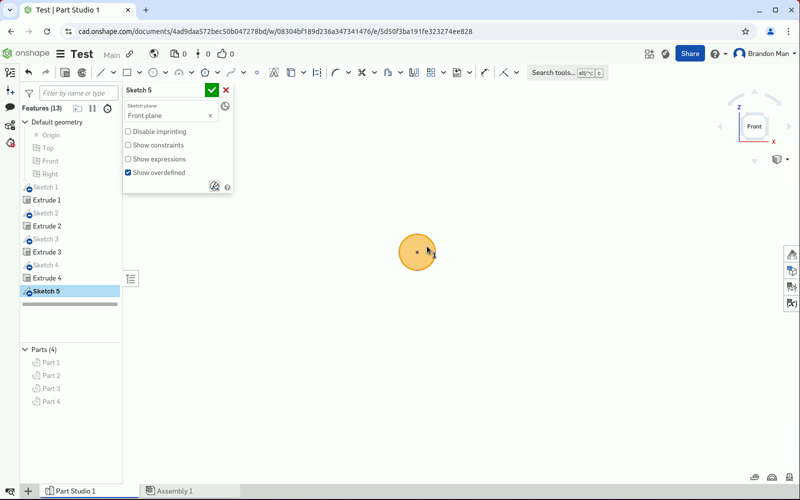
scroll(-6)
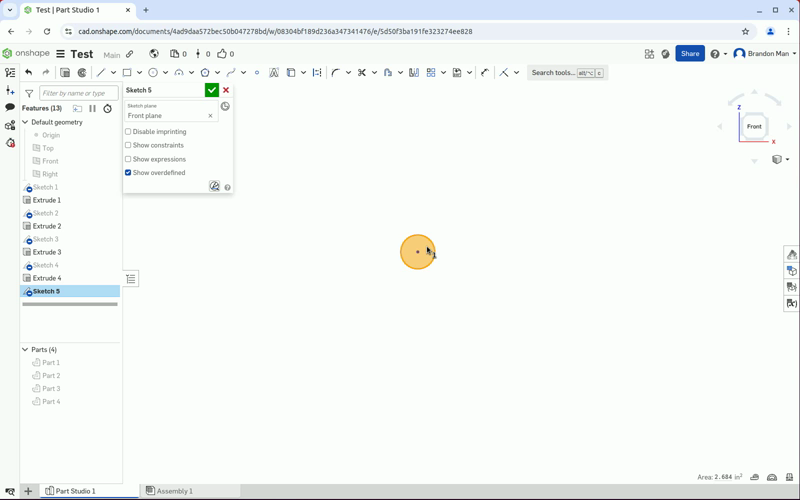
scroll(-6)
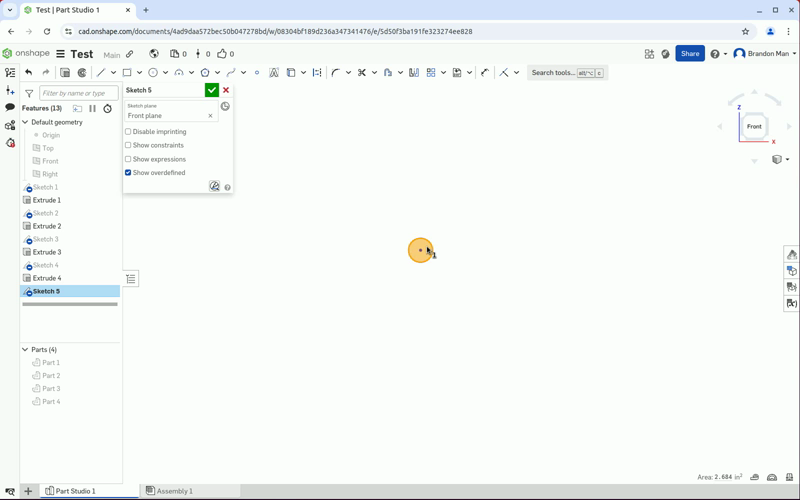
scroll(-6)
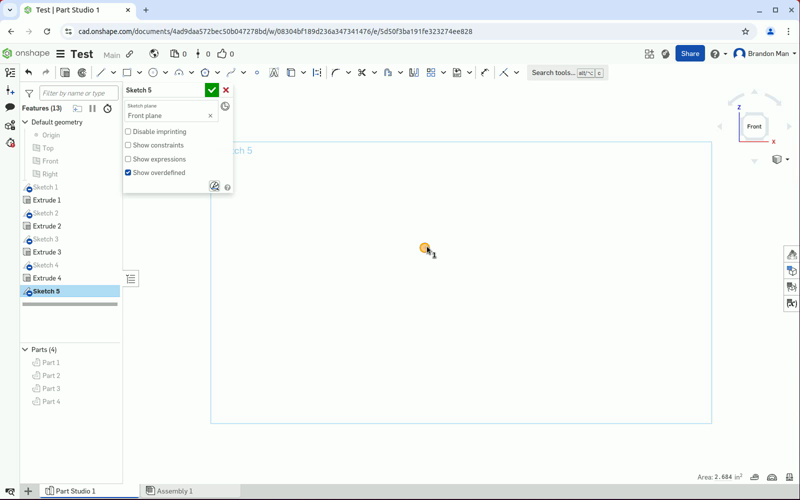
mouse_move(73, 352)
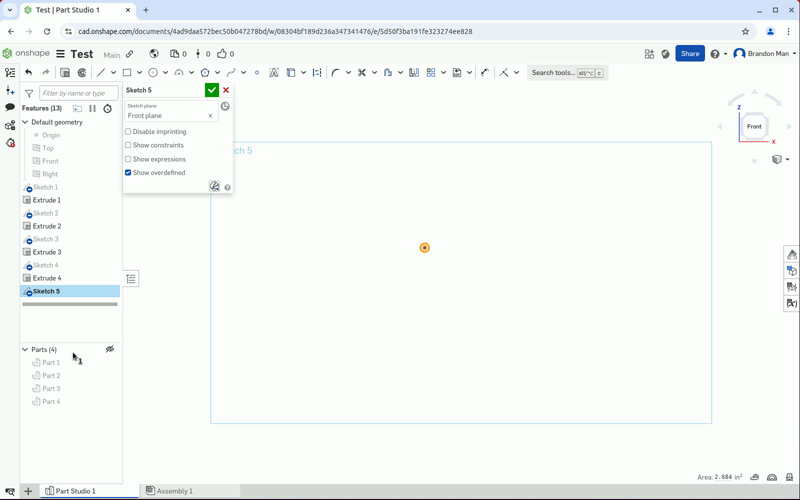
key(shift+y)
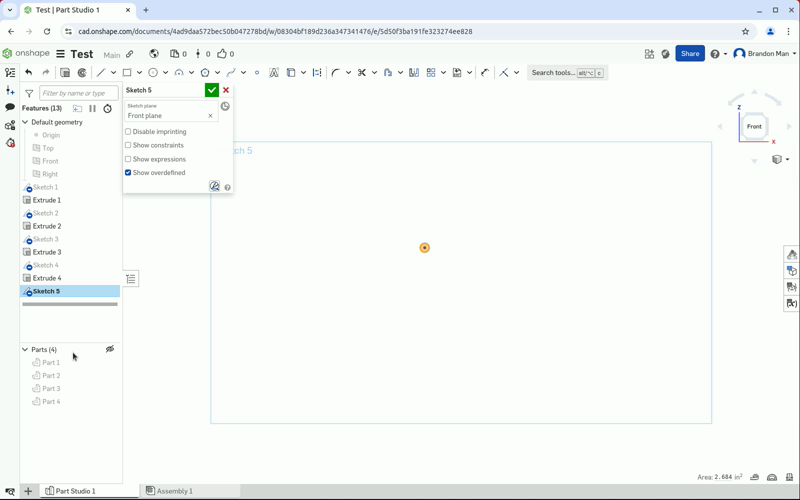
key(shift+e)
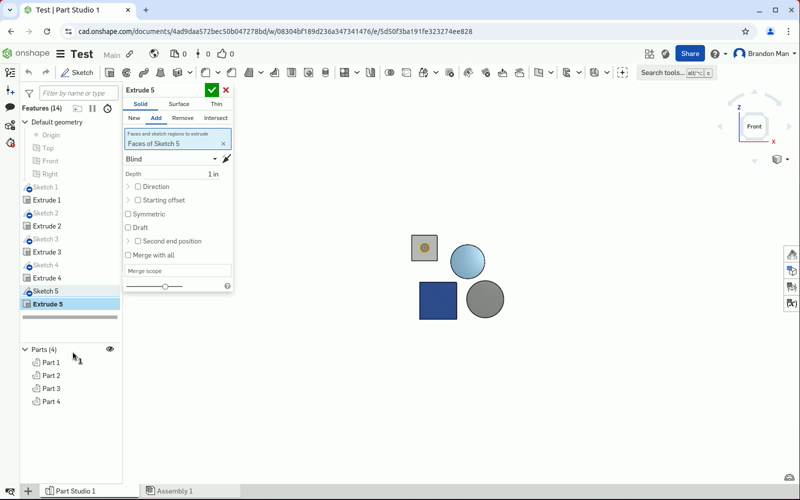
mouse_move(143, 106)
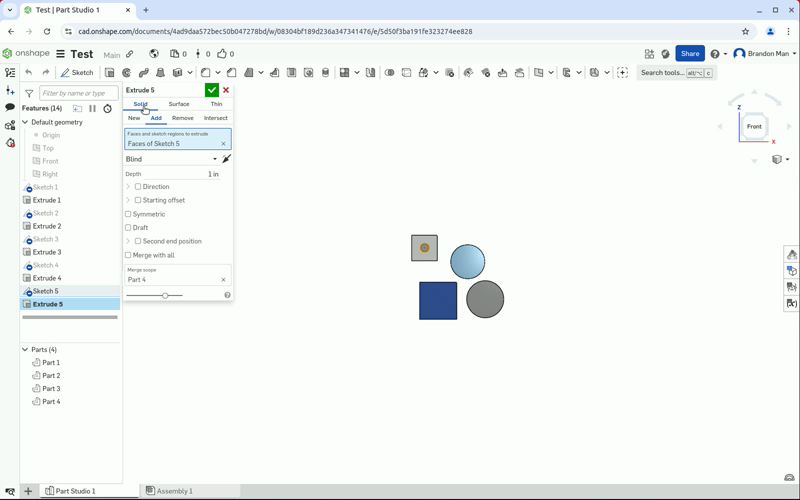
click(143, 106)
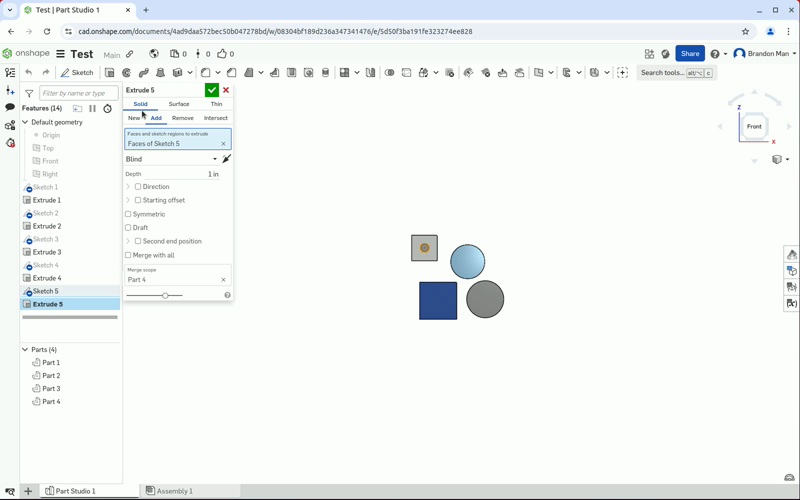
mouse_move(137, 120)
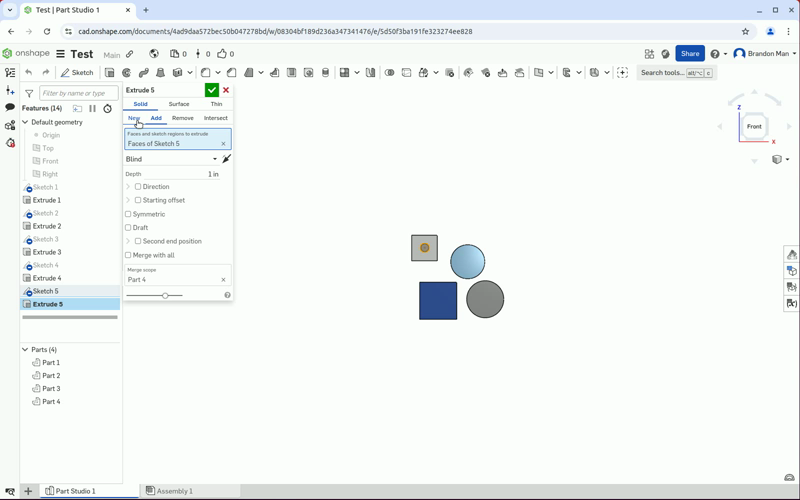
click(137, 120)
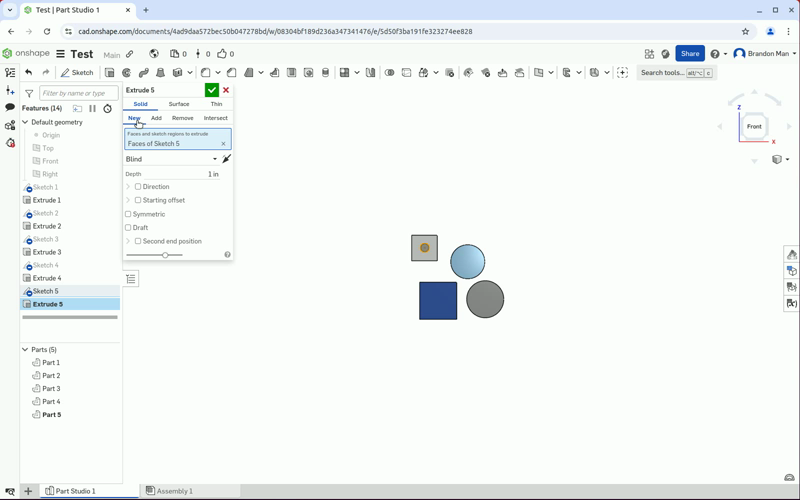
key(tab, 4)
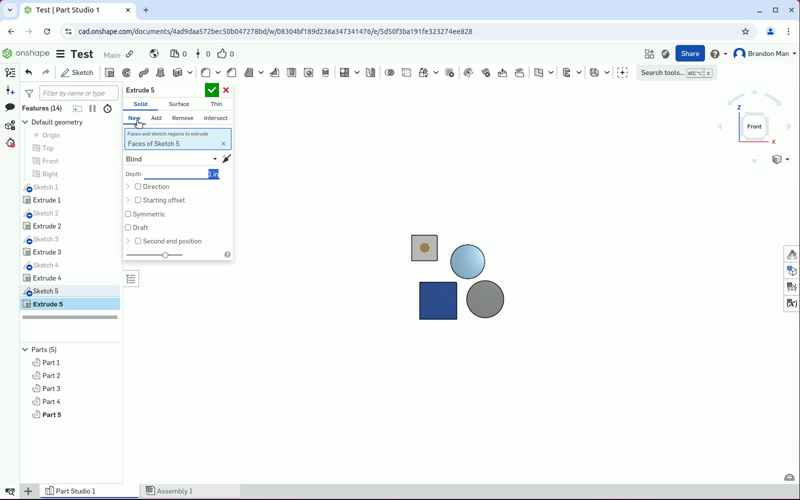
text(23.108)
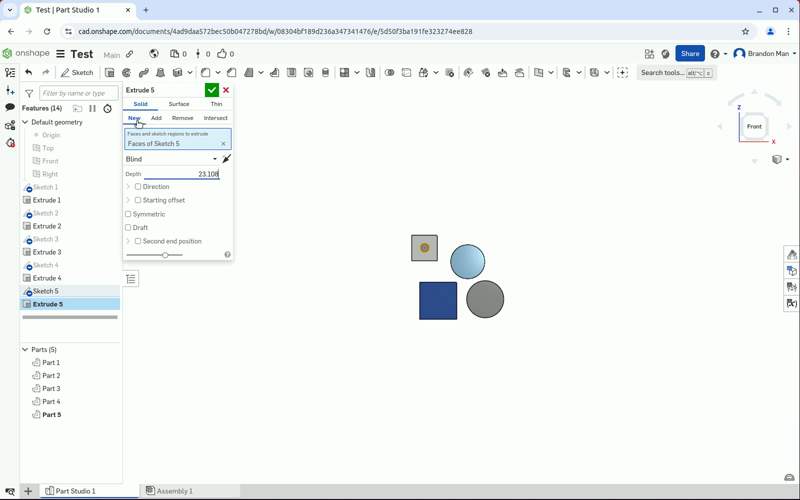
key(enter)
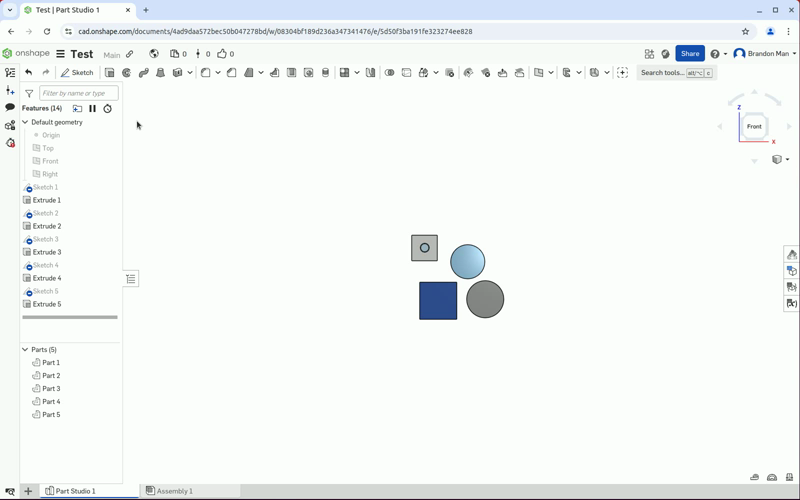
key(shift+h)
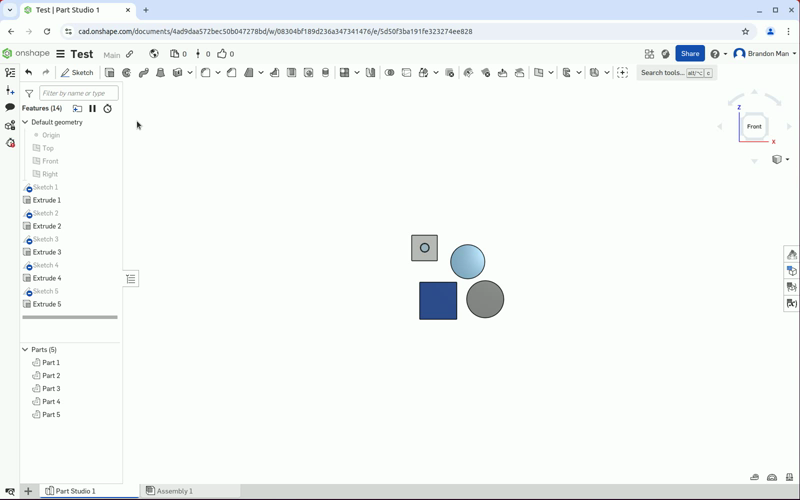
key(shift+h)
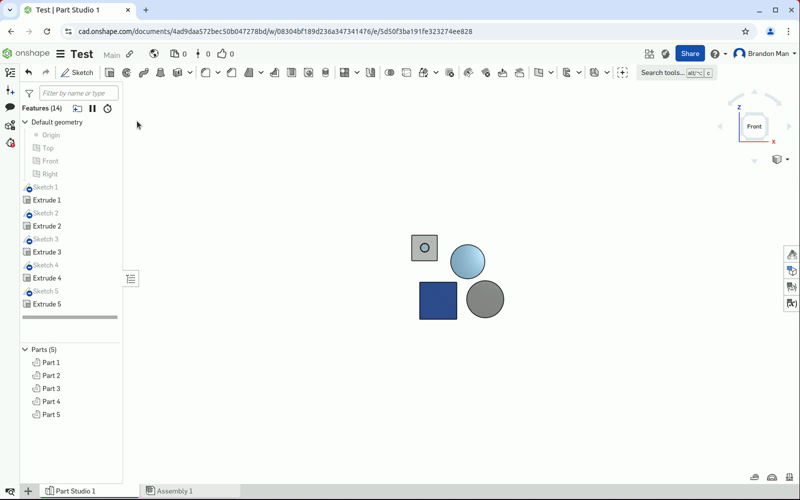
mouse_move(73, 189)
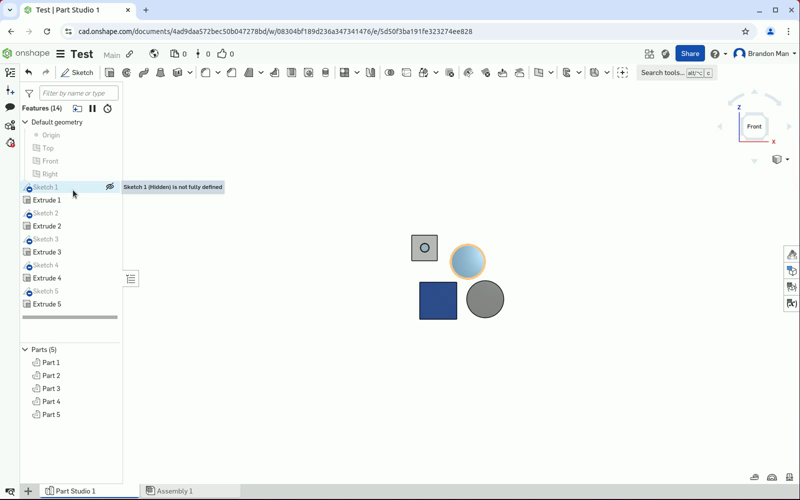
click(73, 189)
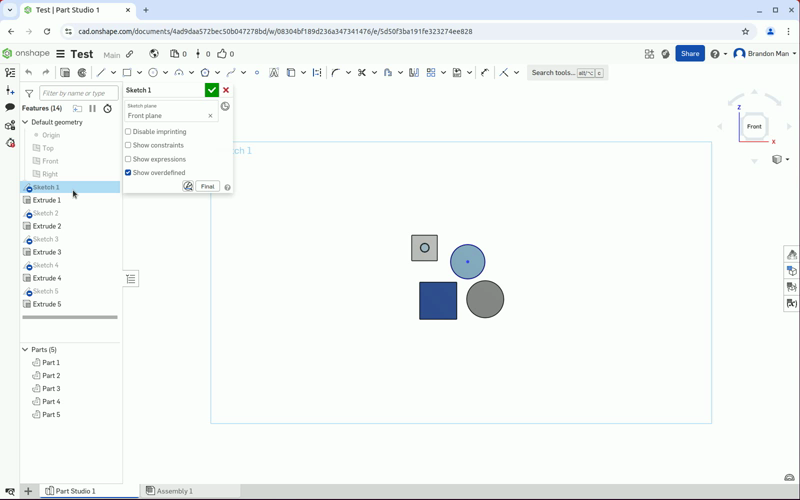
mouse_move(229, 92)
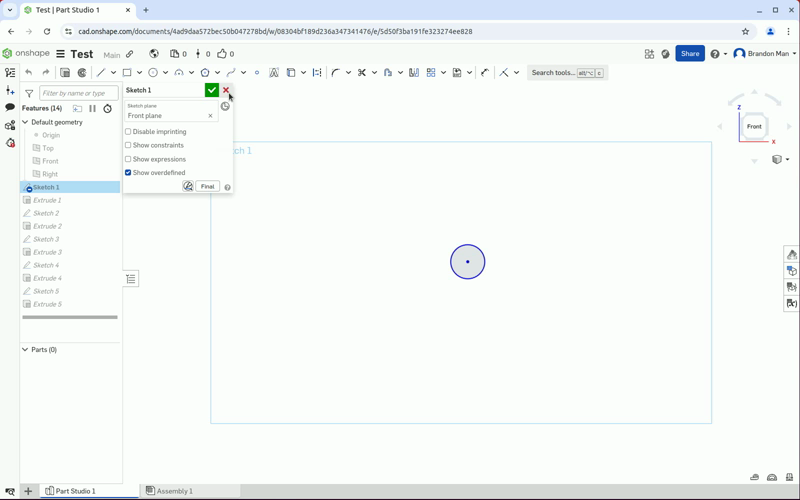
click(229, 92)
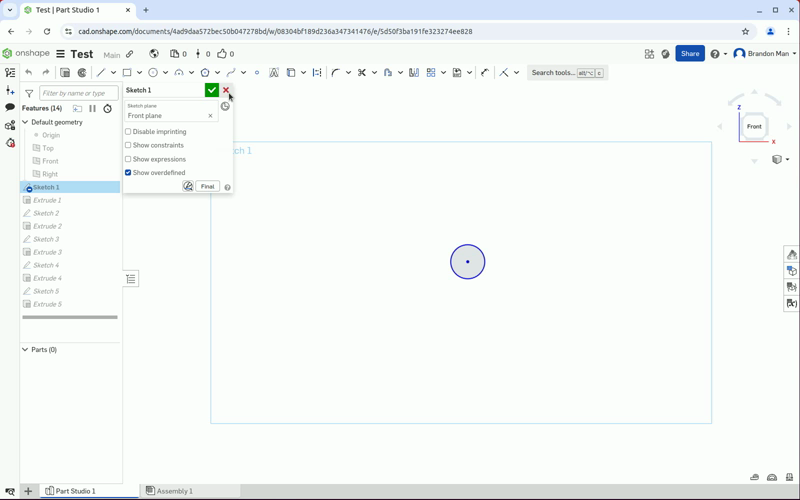
key(shift+s)
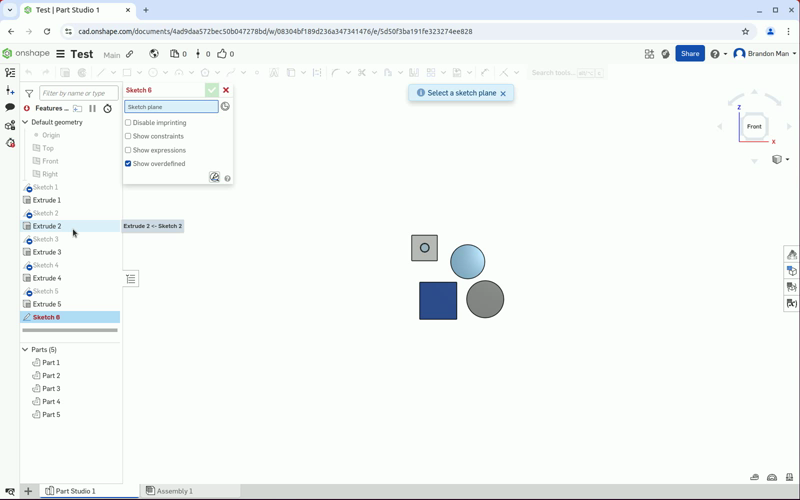
scroll(3)
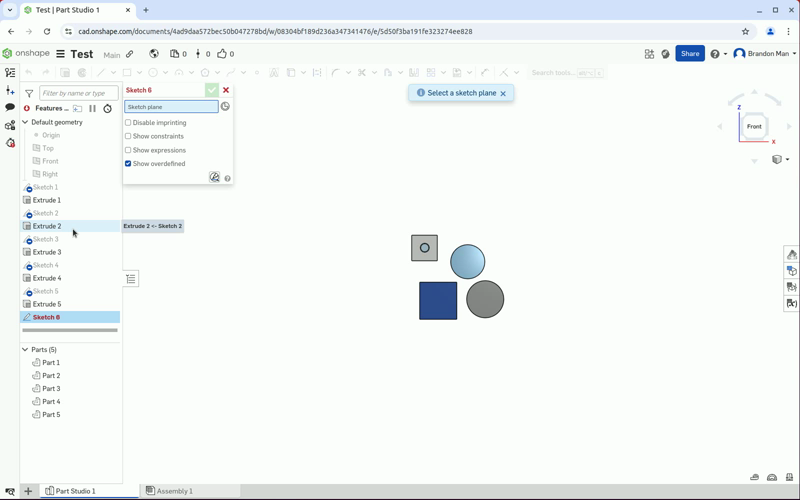
mouse_move(73, 163)
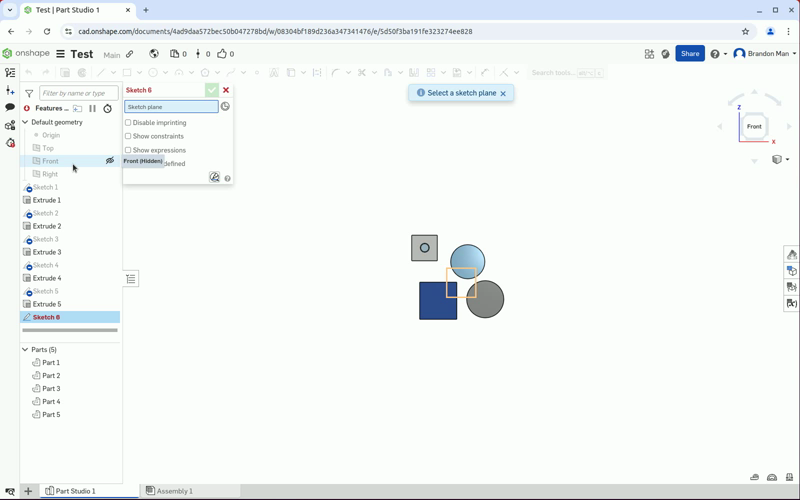
click(73, 163)
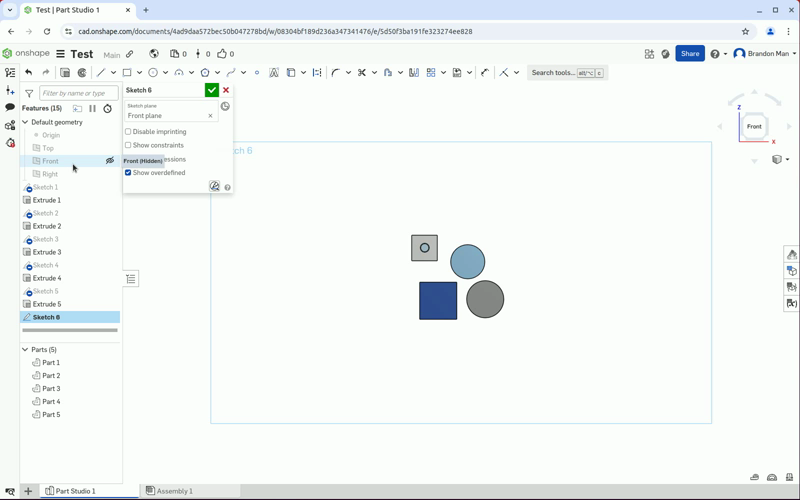
mouse_move(73, 352)
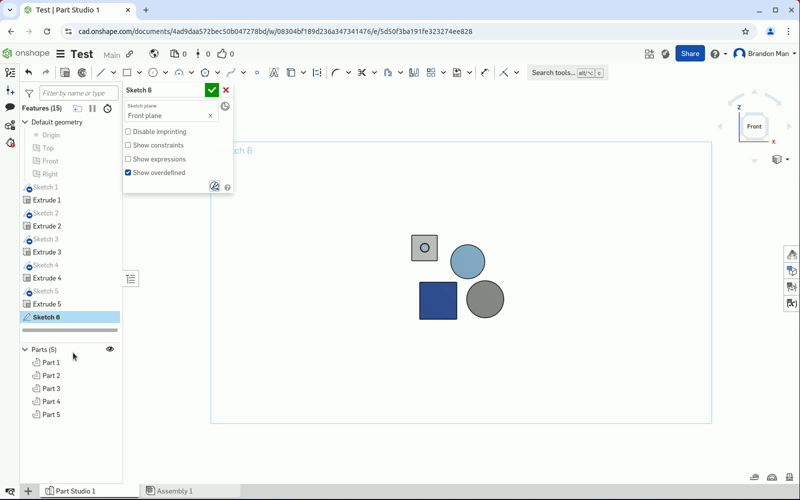
key(y)
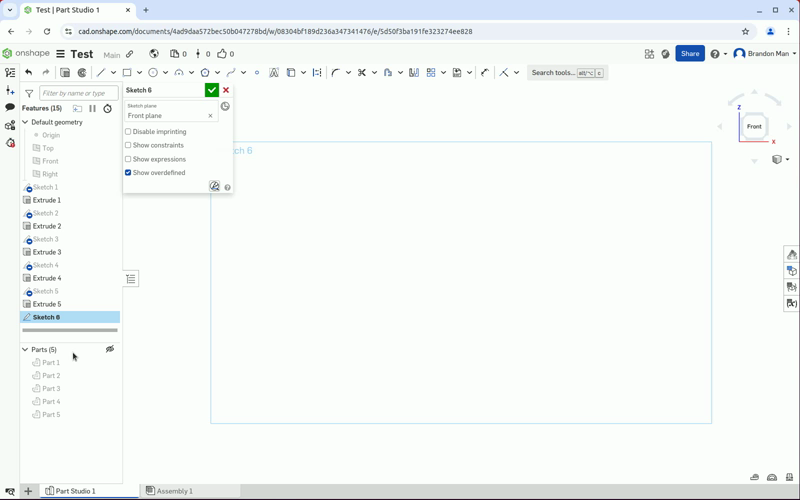
key(l)
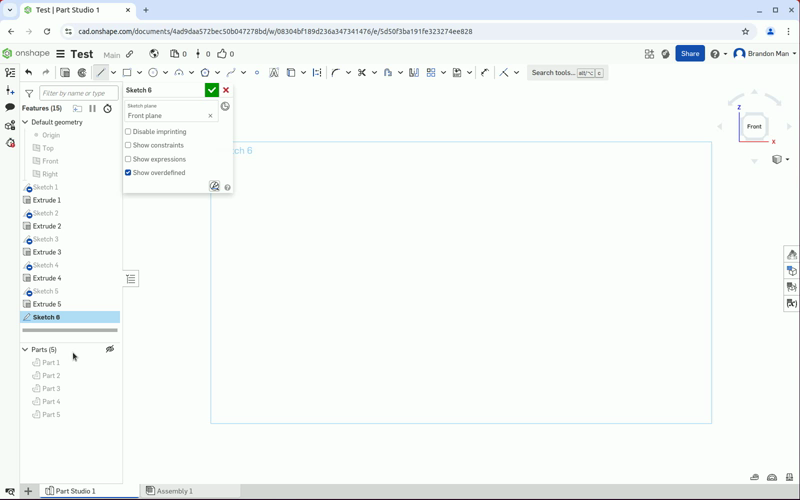
key_down(shift)
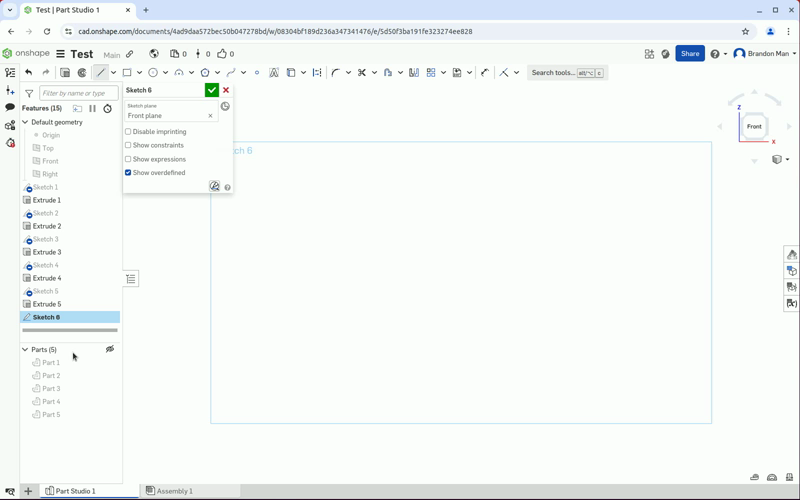
mouse_move(406, 264)
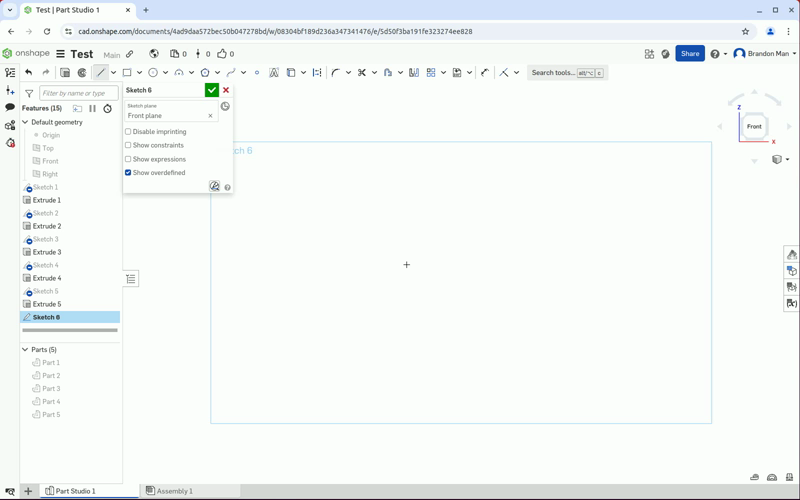
click(406, 264)
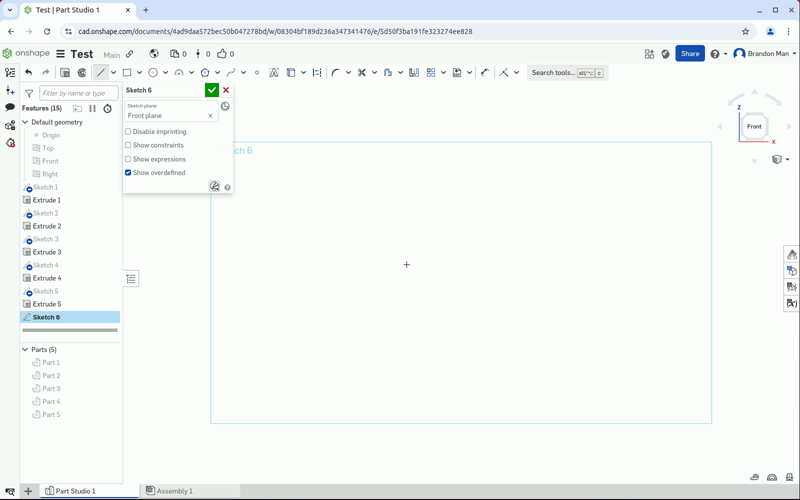
key_up(shift)
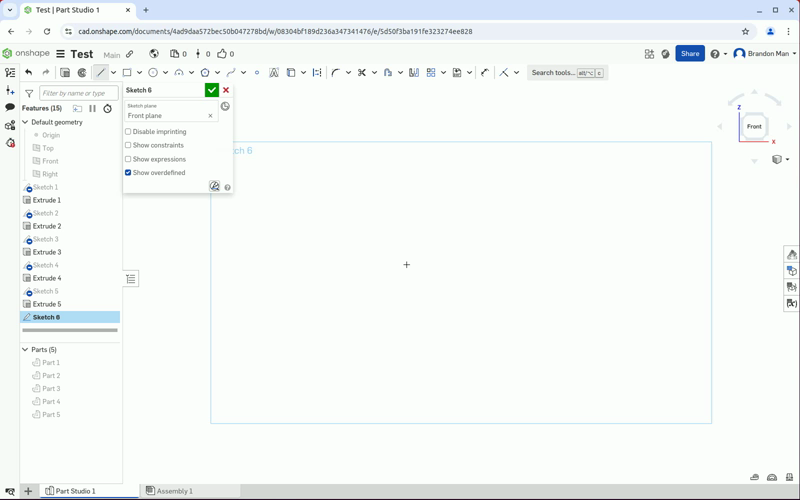
key_down(shift)
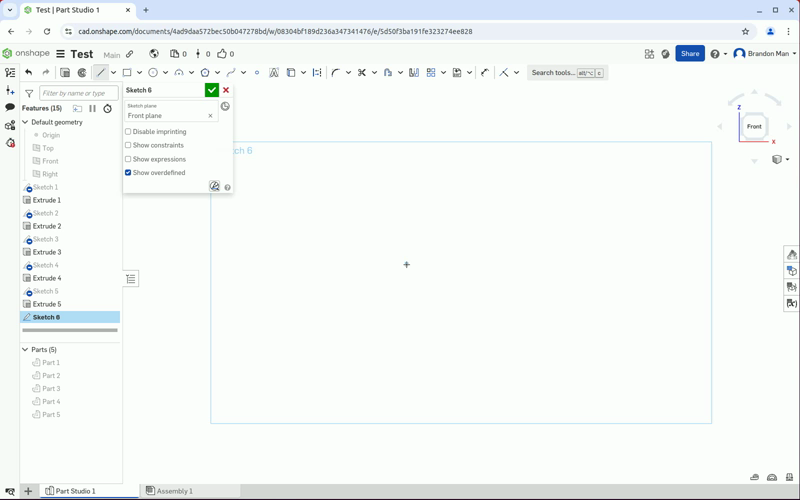
mouse_move(436, 264)
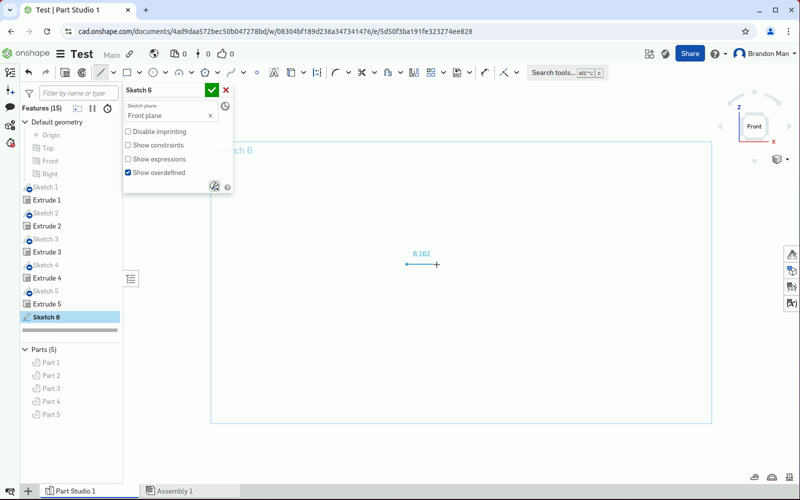
mouse_move(439, 264)
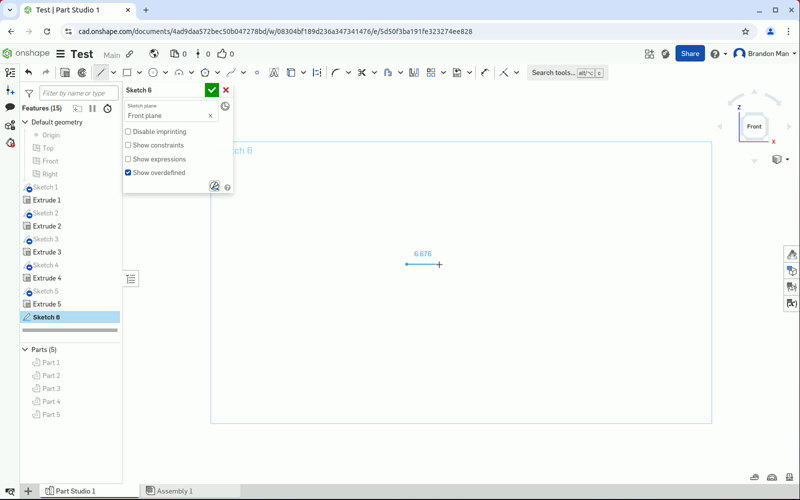
click(439, 264)
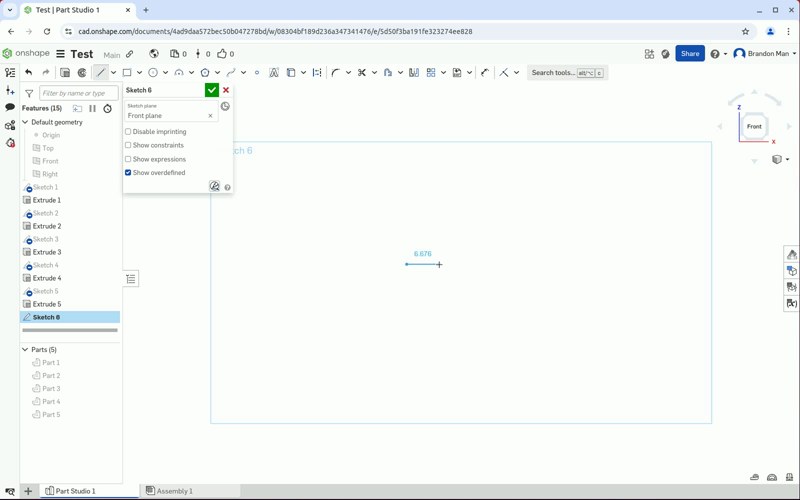
key_up(shift)
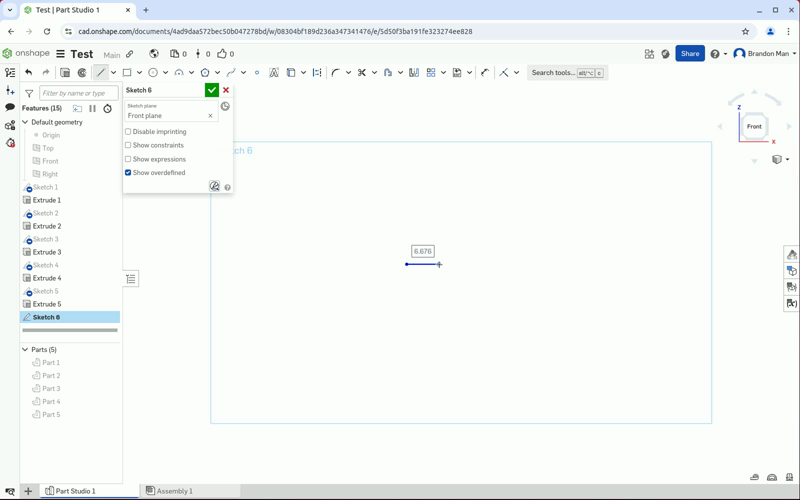
key_down(shift)
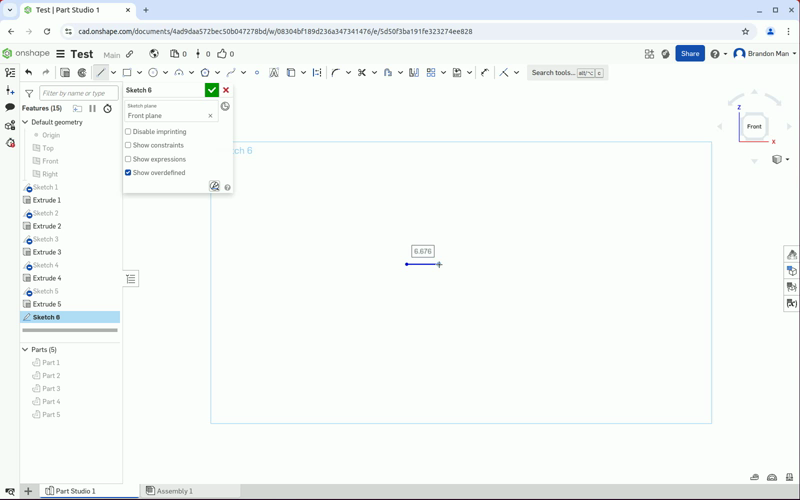
mouse_move(469, 264)
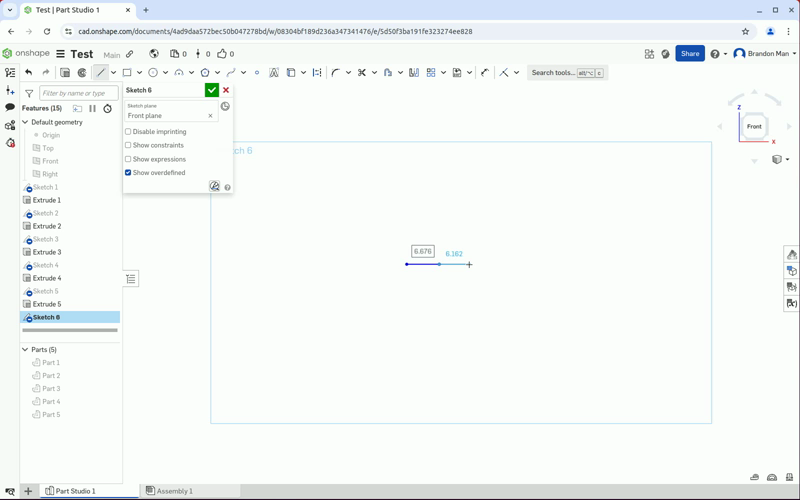
mouse_move(439, 231)
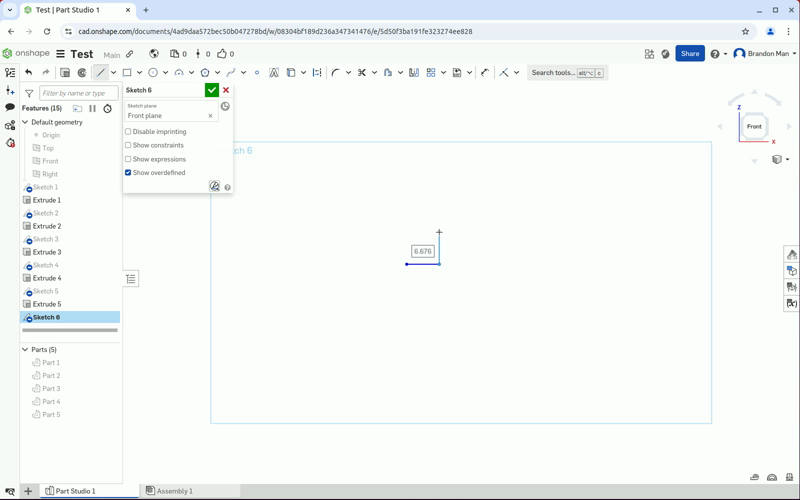
click(439, 231)
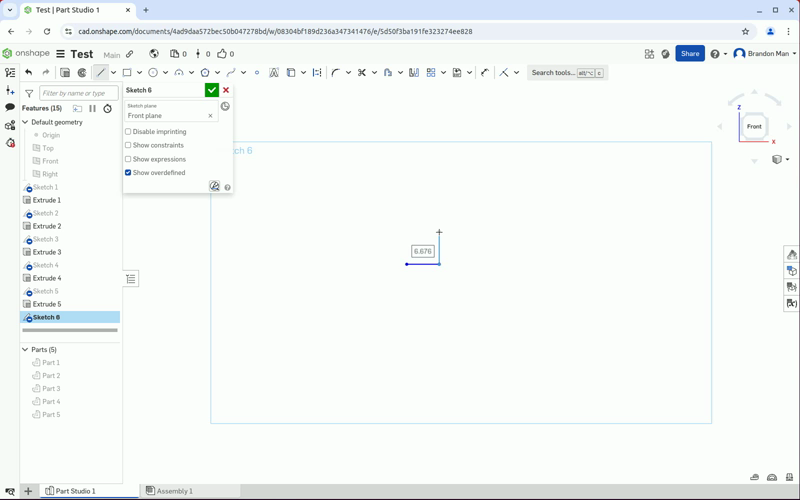
key_up(shift)
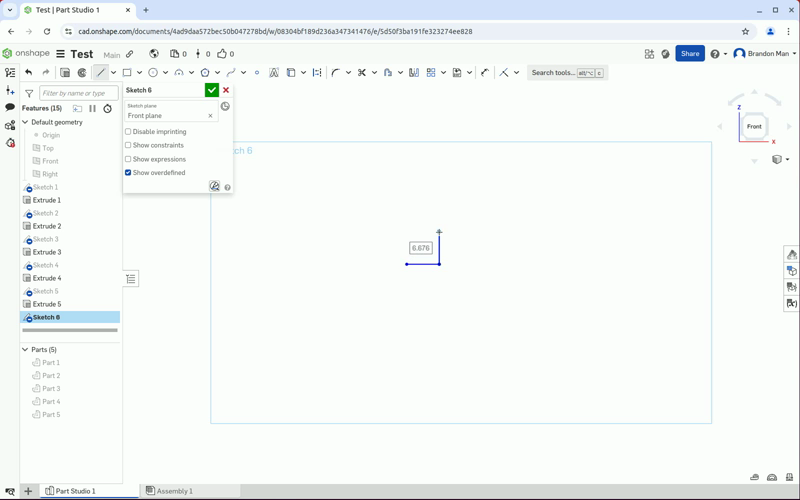
key_down(shift)
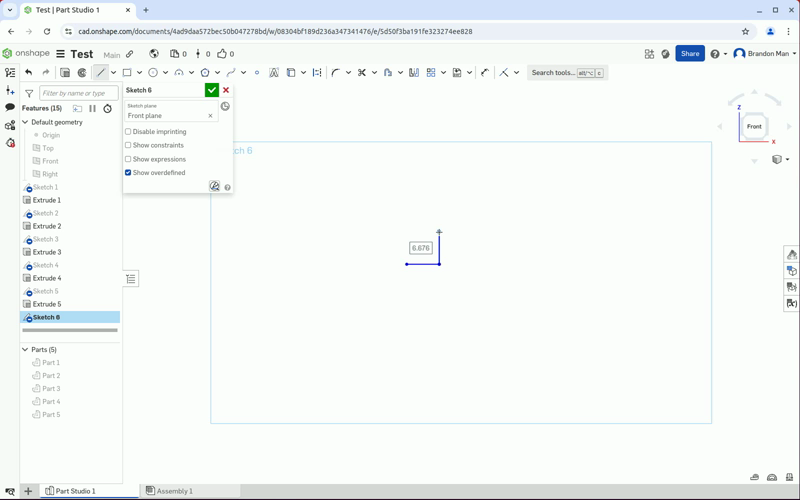
mouse_move(469, 231)
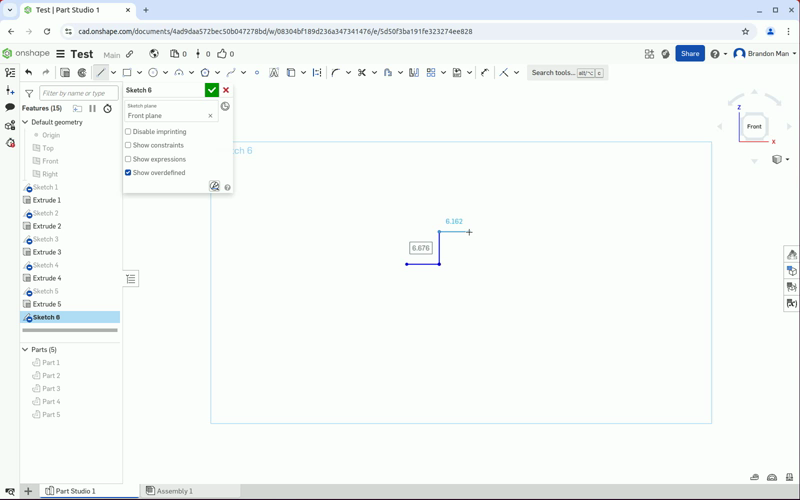
mouse_move(406, 231)
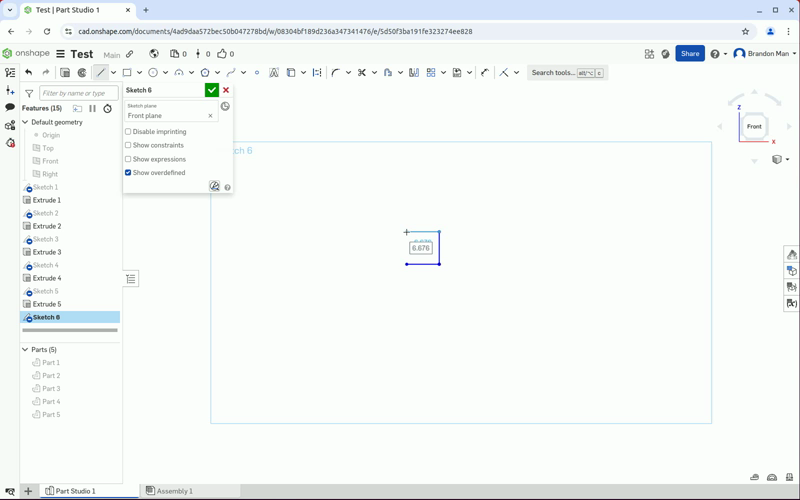
click(406, 231)
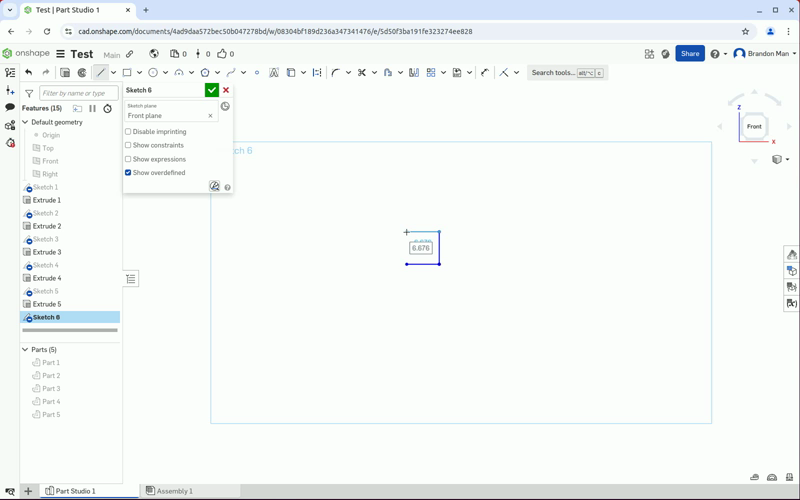
key_up(shift)
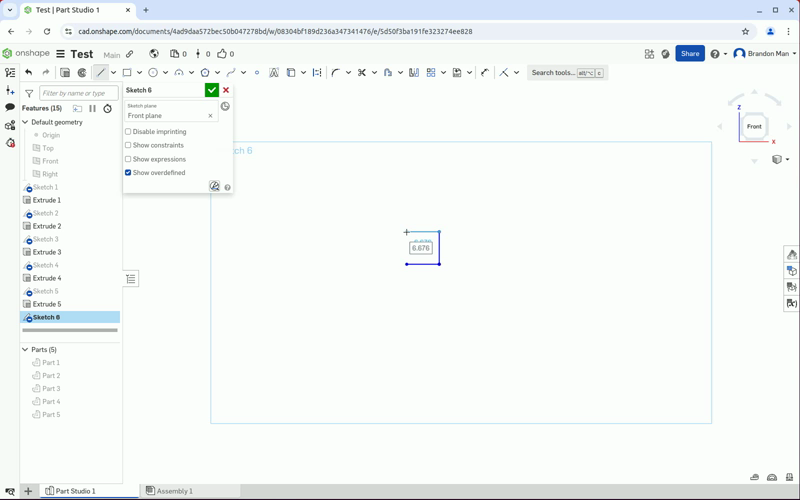
mouse_move(436, 231)
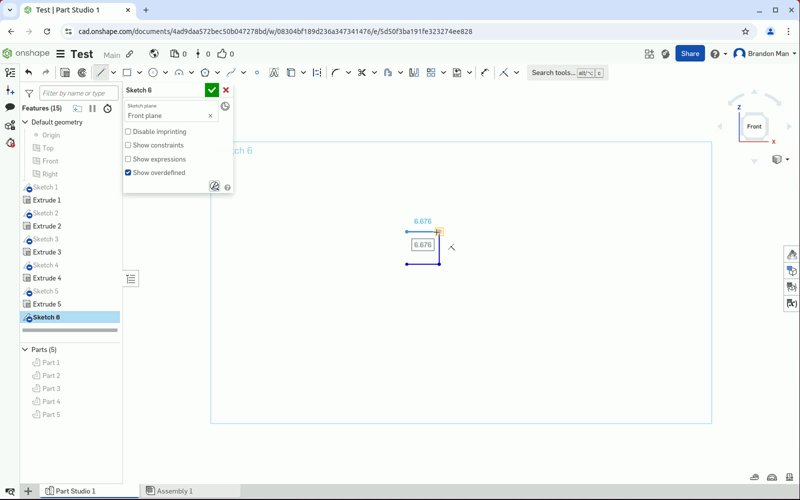
key_down(shift)
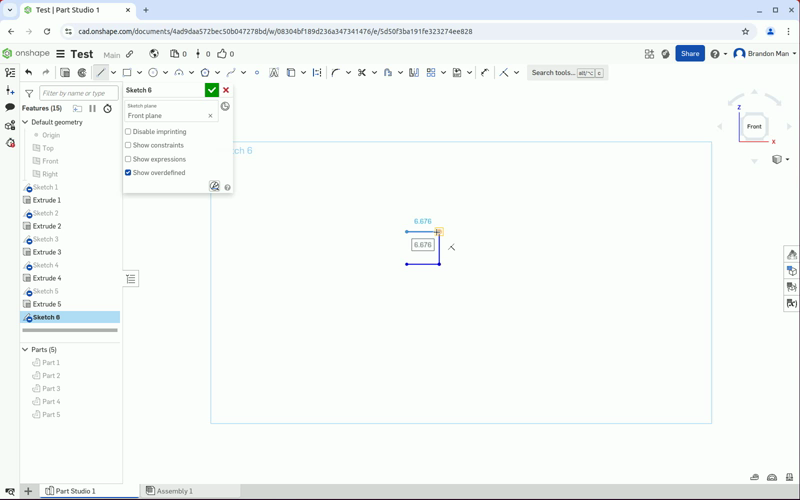
mouse_move(406, 264)
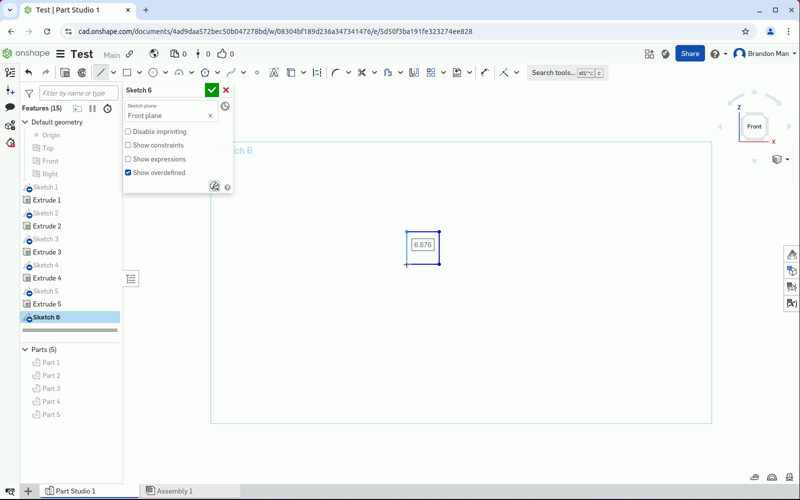
key_up(shift)
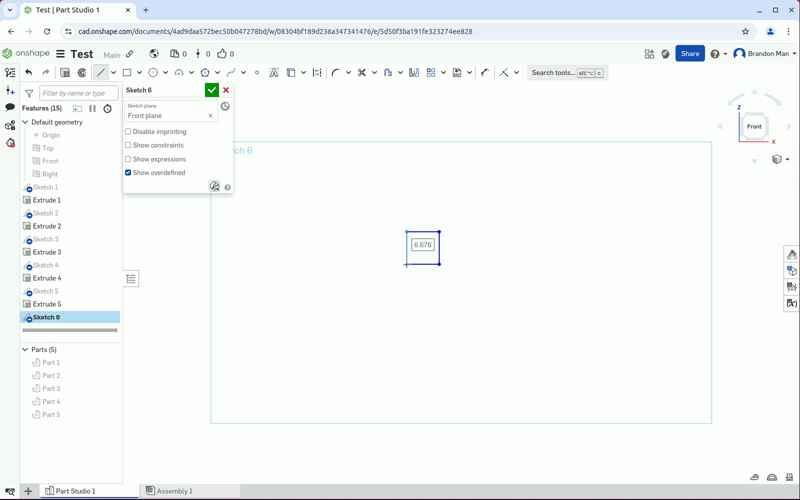
click(406, 264)
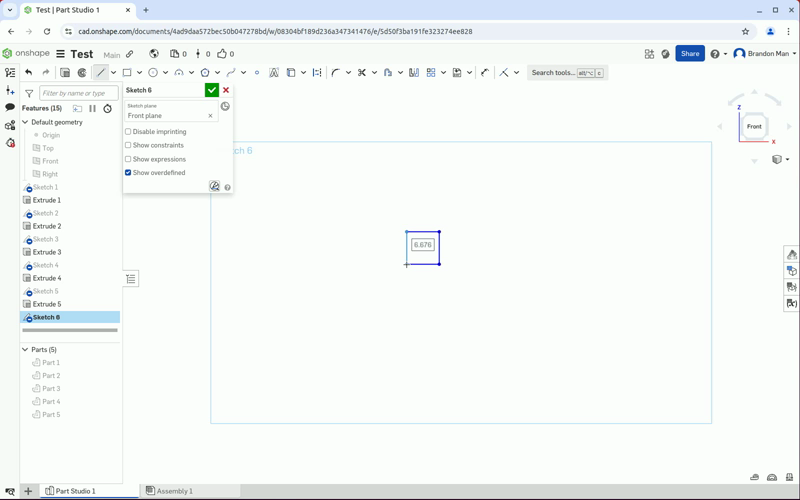
key(esc)
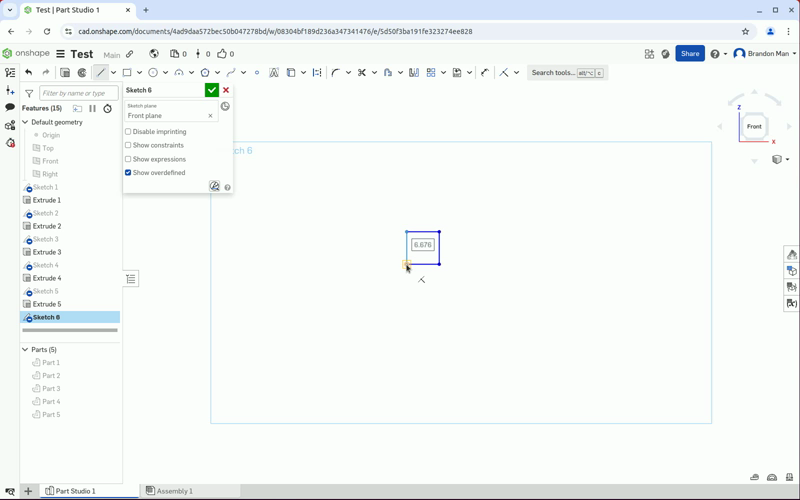
key(l)
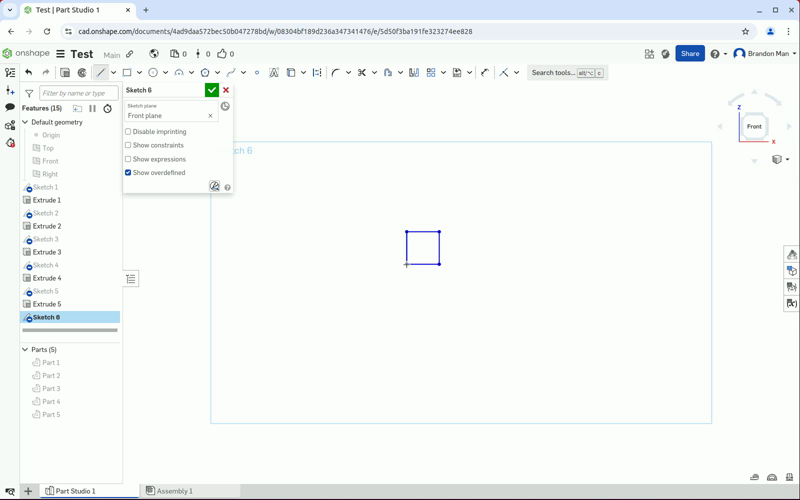
key_down(shift)
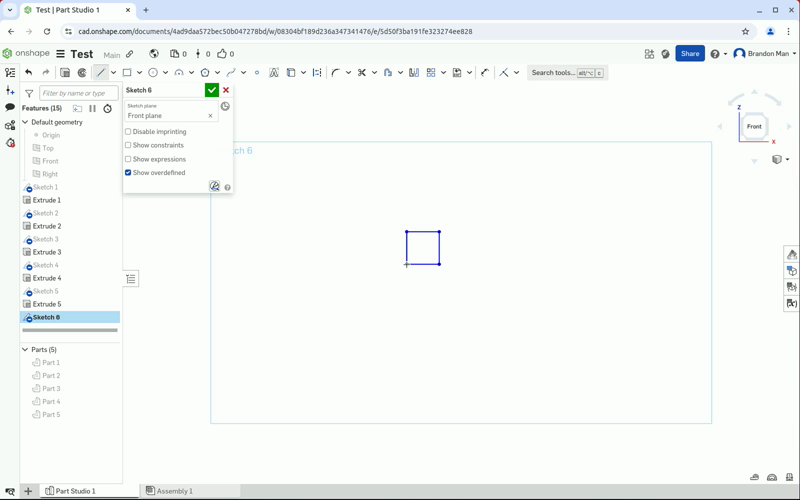
mouse_move(410, 260)
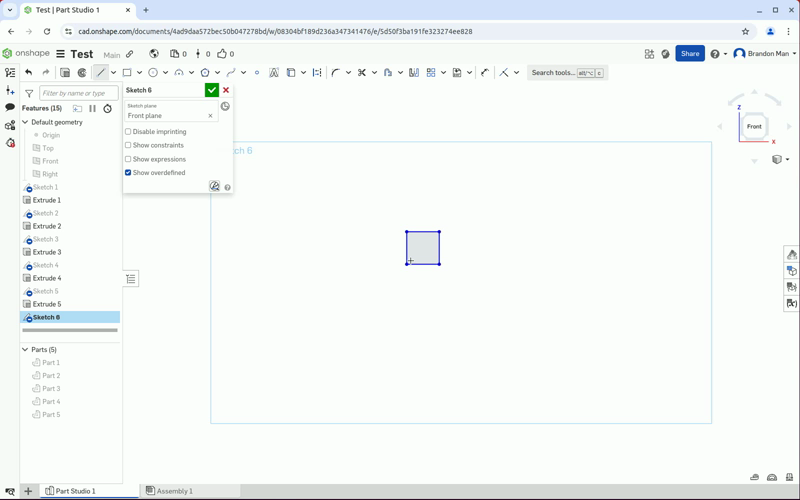
click(410, 260)
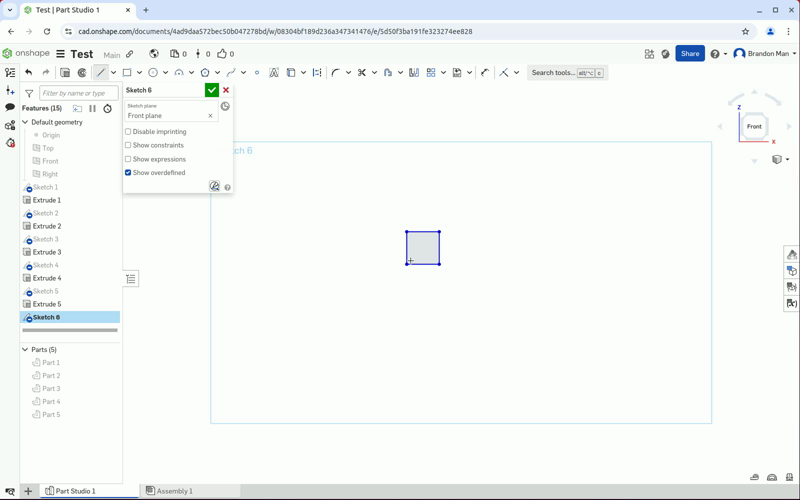
key_up(shift)
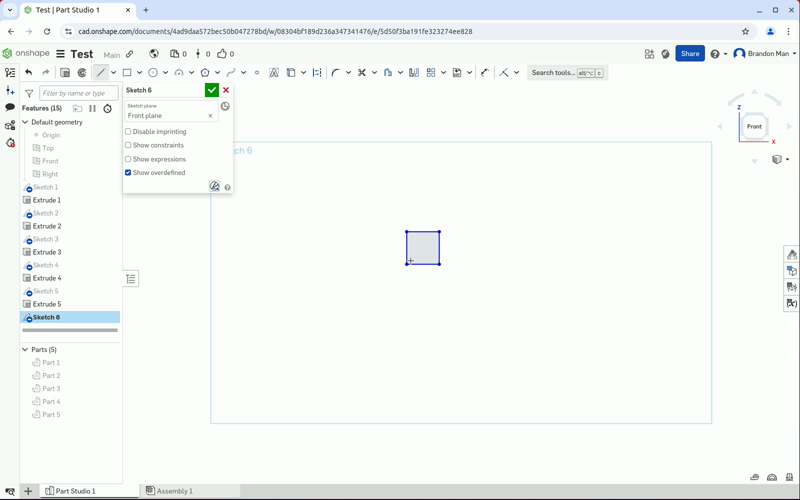
key_down(shift)
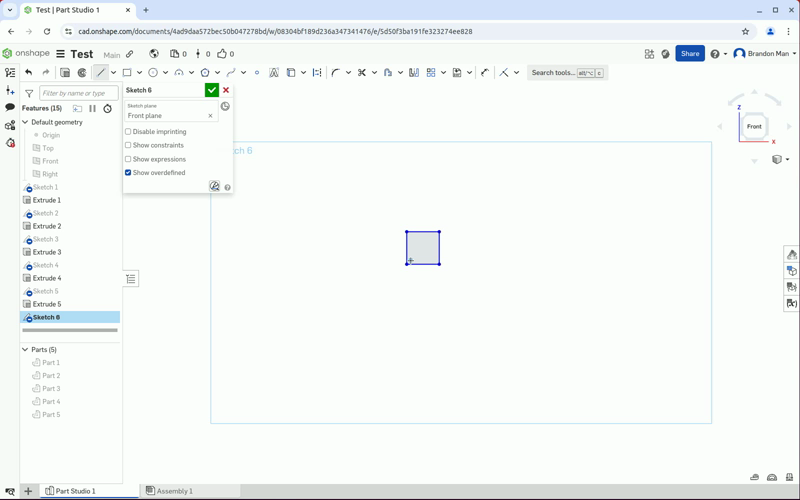
mouse_move(440, 260)
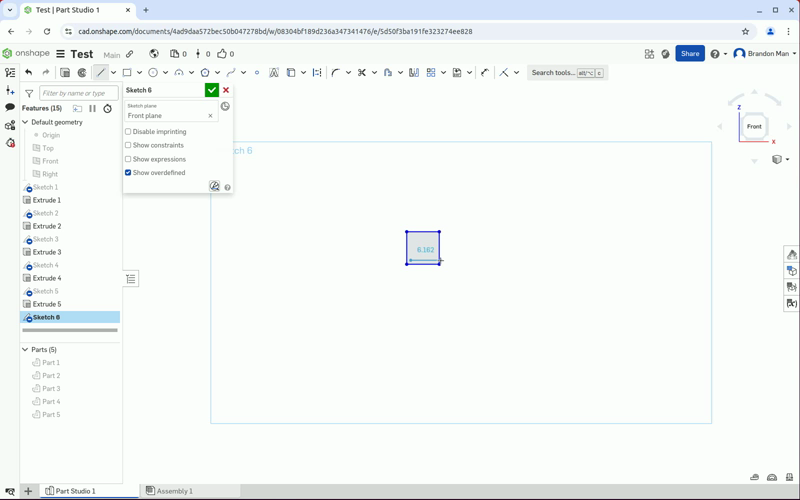
mouse_move(435, 260)
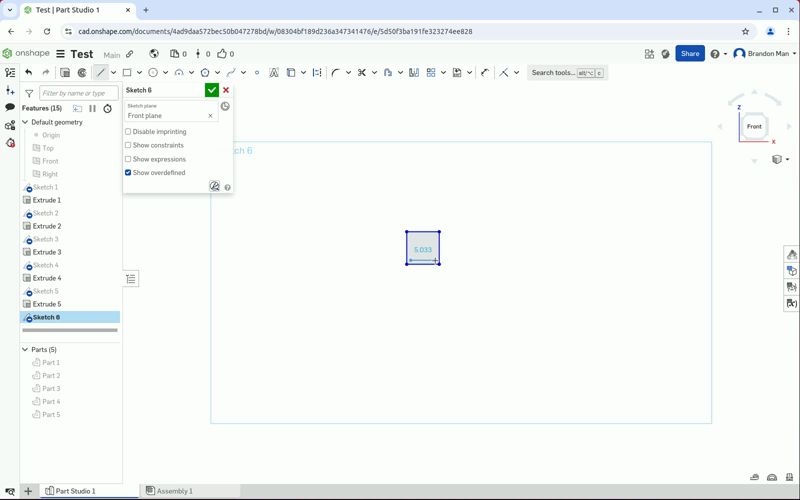
click(435, 260)
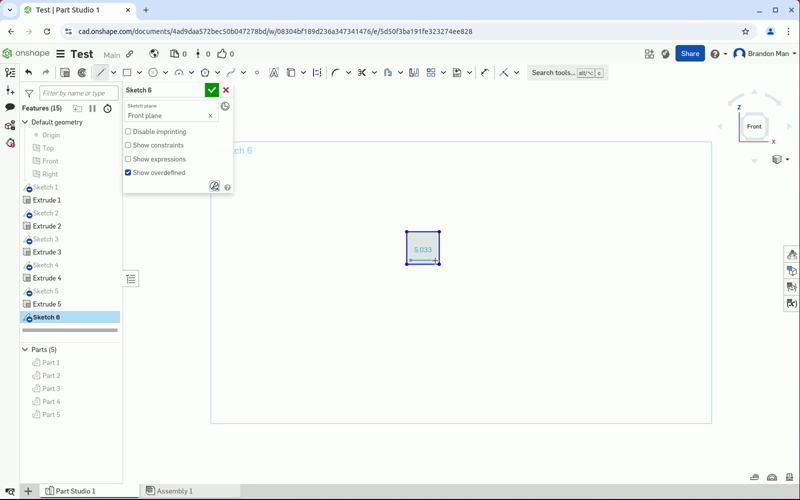
key_up(shift)
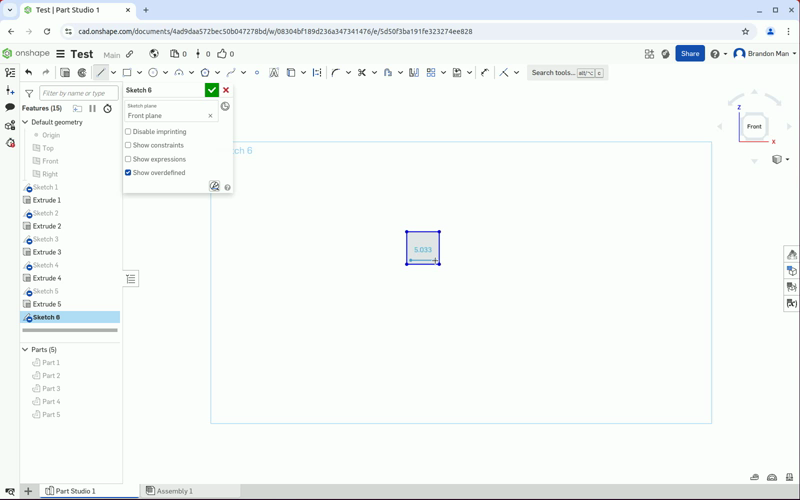
key_down(shift)
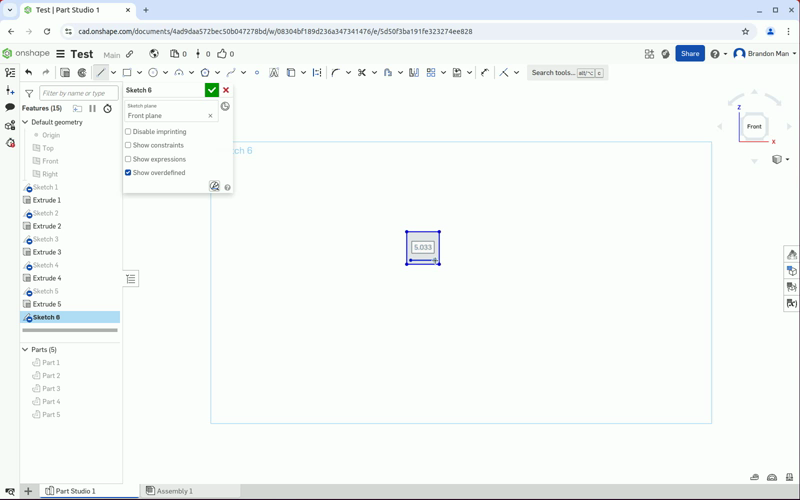
mouse_move(465, 260)
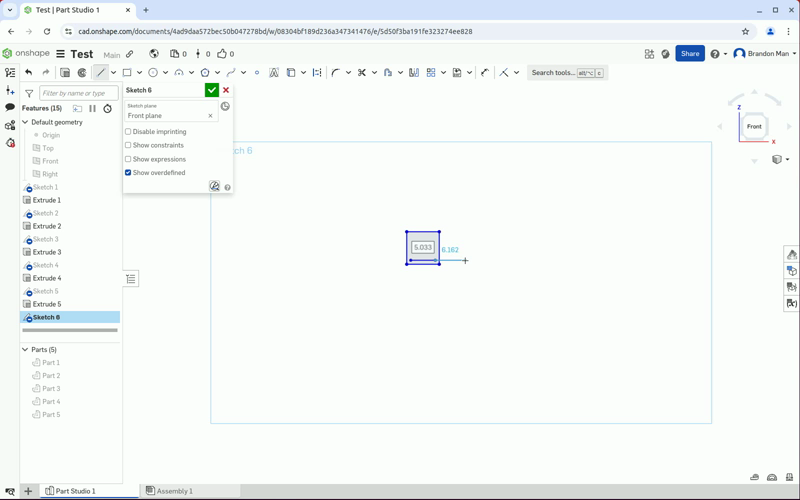
mouse_move(435, 235)
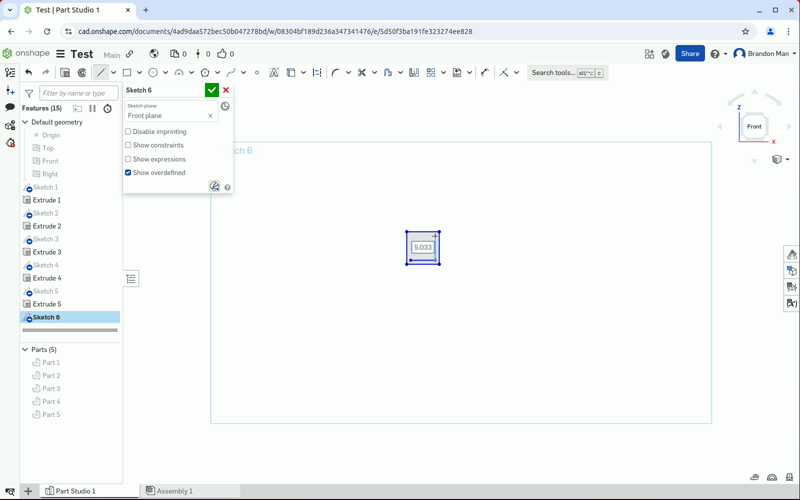
click(435, 235)
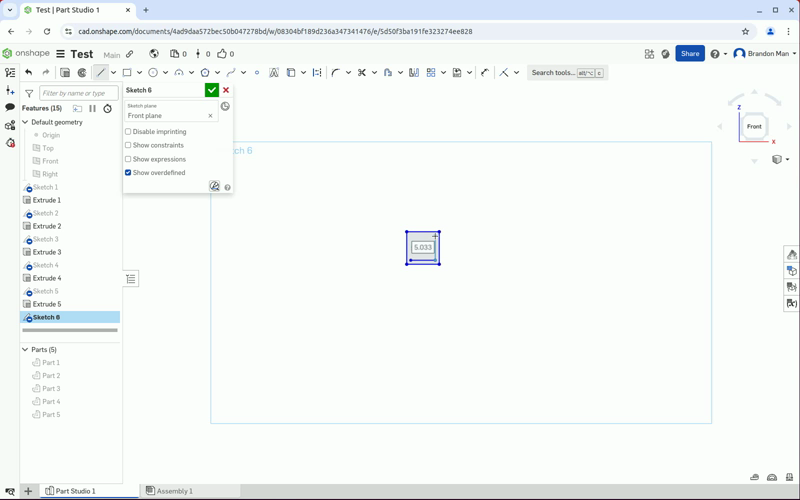
key_up(shift)
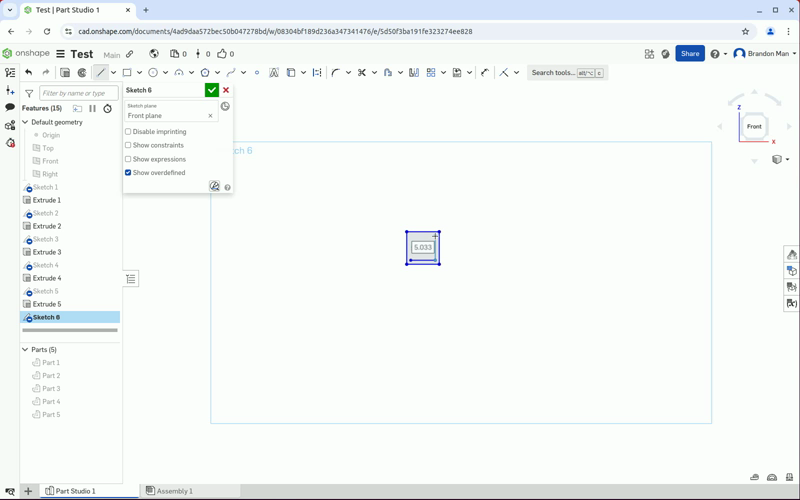
key_down(shift)
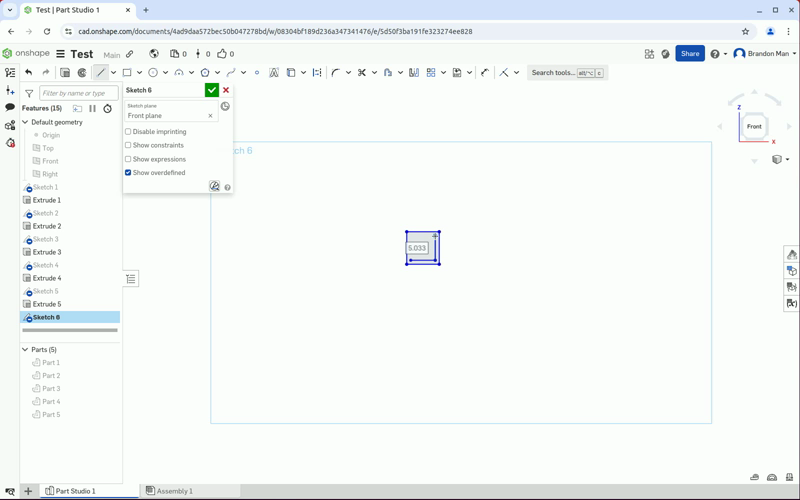
mouse_move(465, 235)
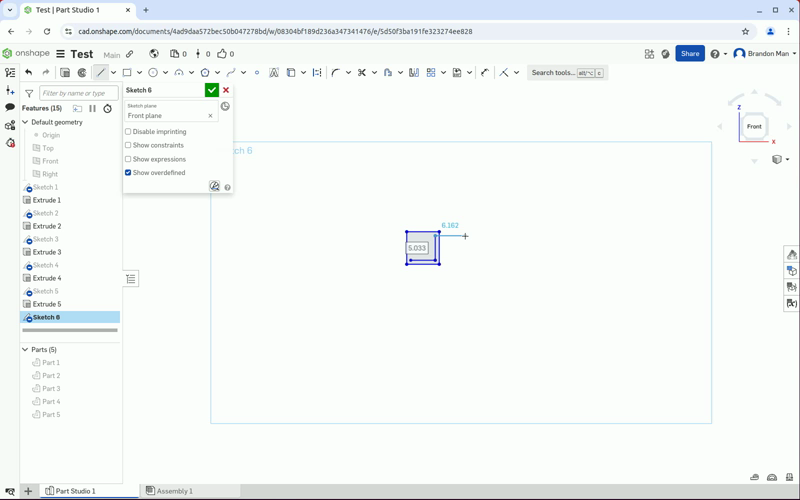
mouse_move(410, 235)
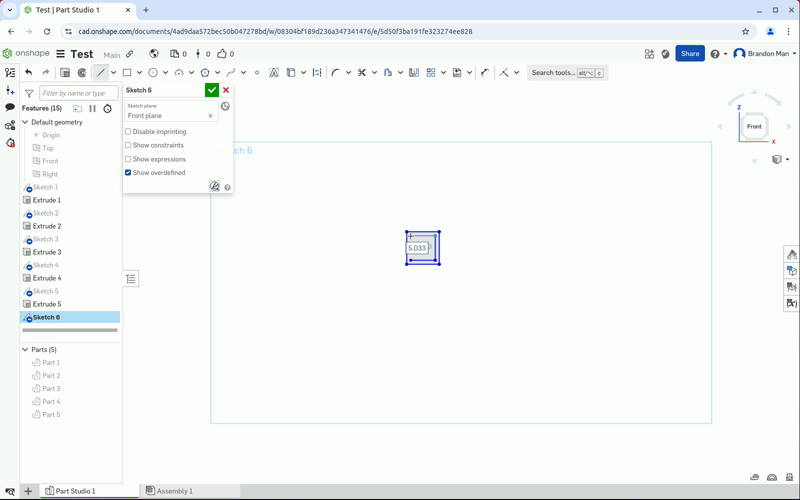
click(410, 235)
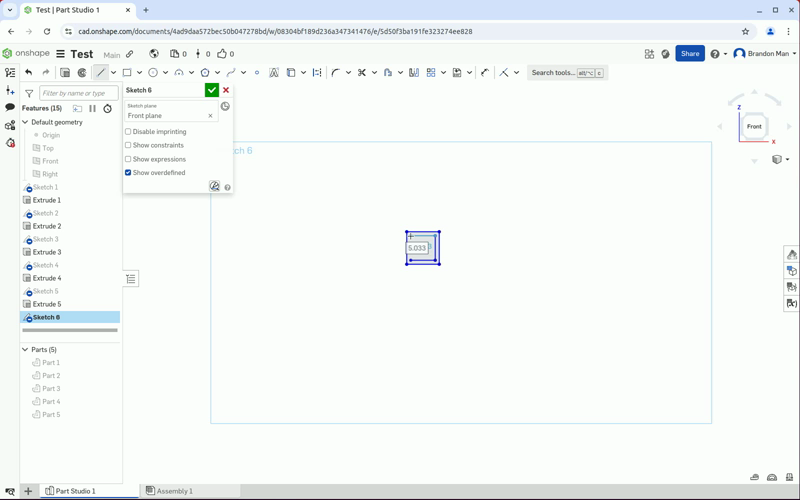
key_up(shift)
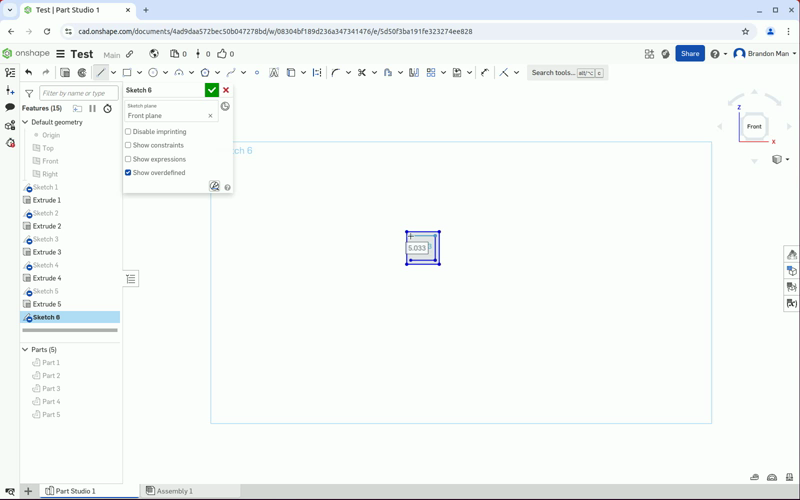
mouse_move(440, 235)
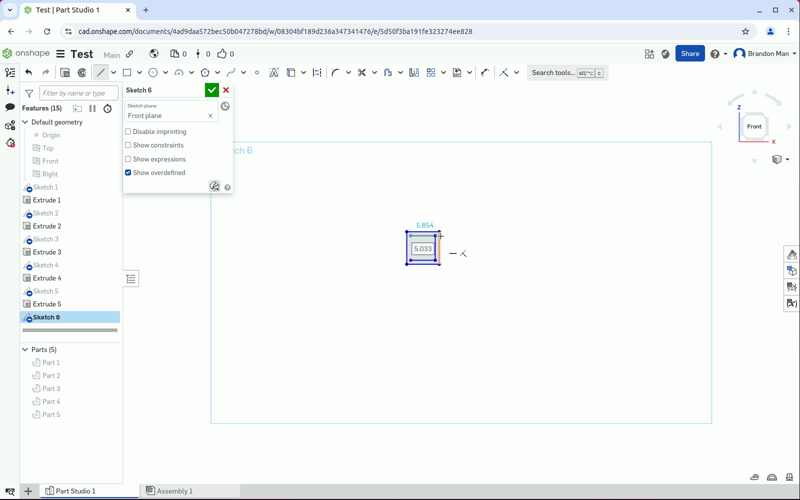
key_down(shift)
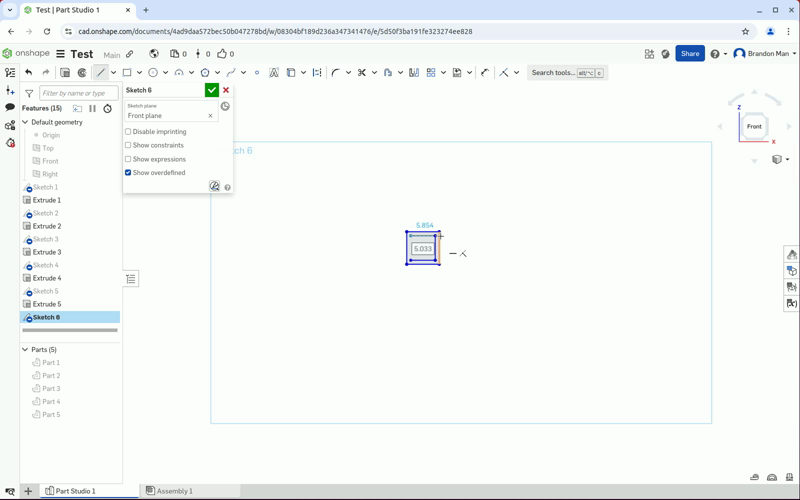
mouse_move(410, 260)
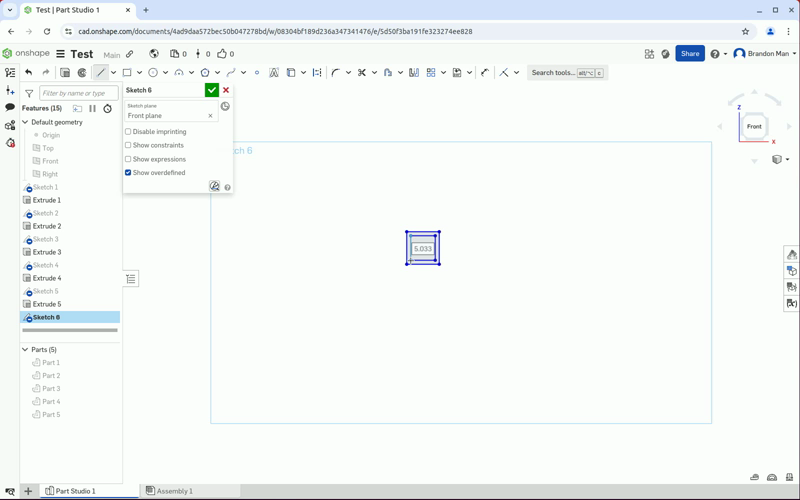
key_up(shift)
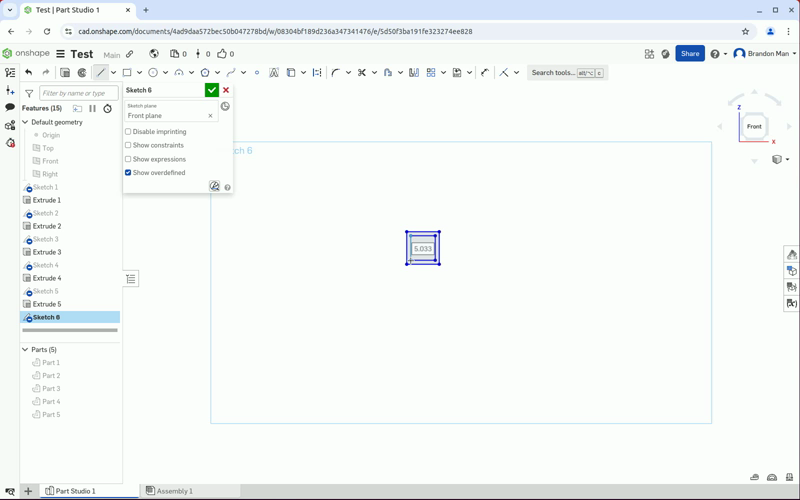
click(410, 260)
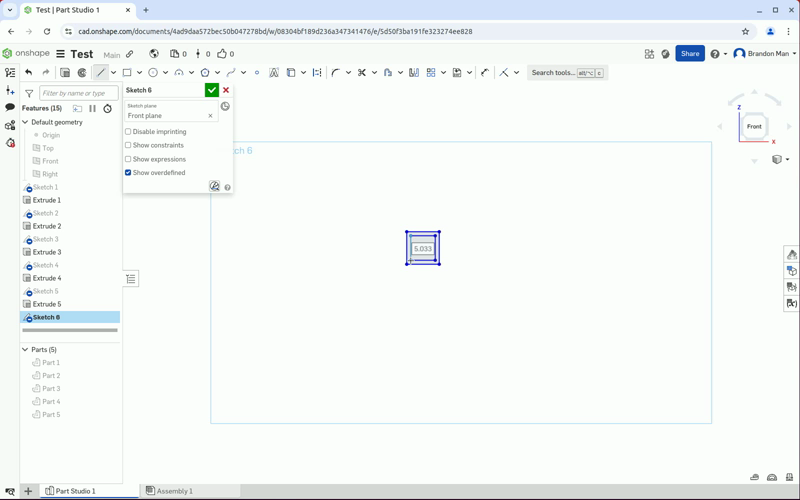
key(esc)
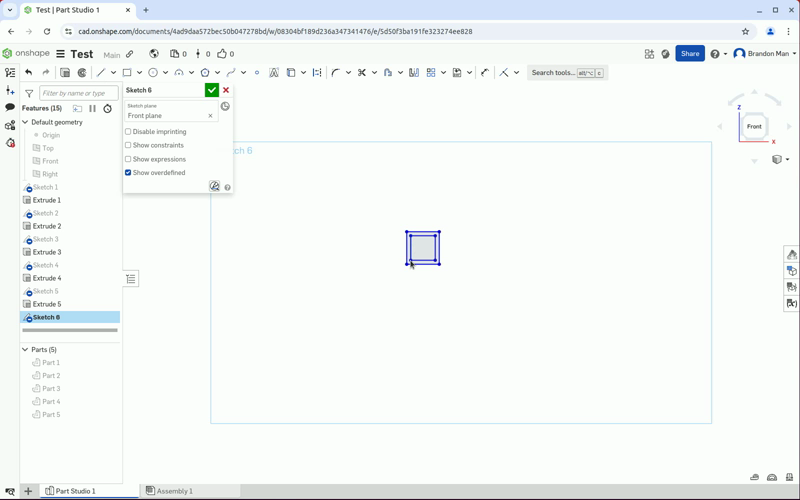
mouse_move(419, 232)
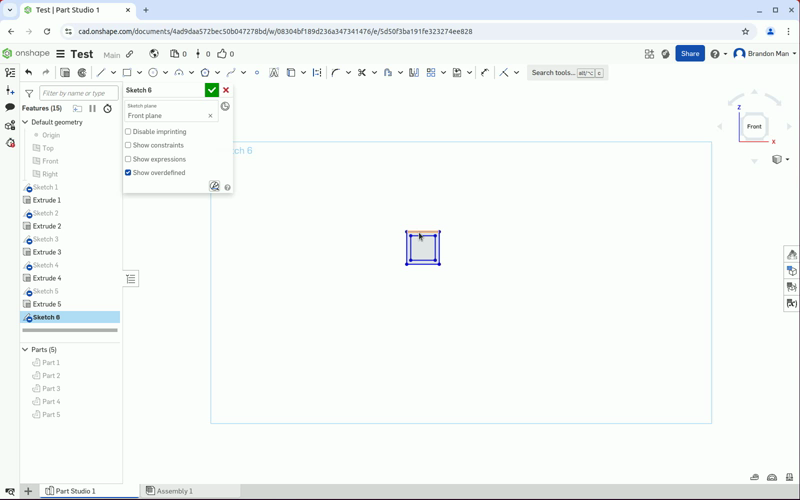
scroll(6)
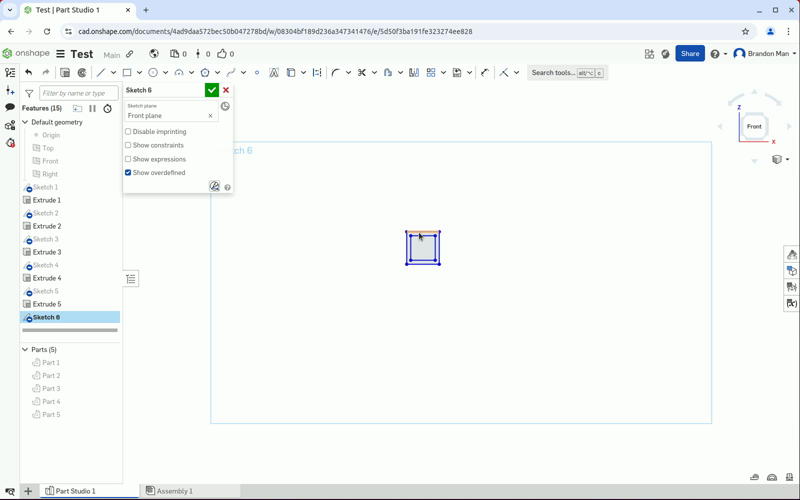
scroll(6)
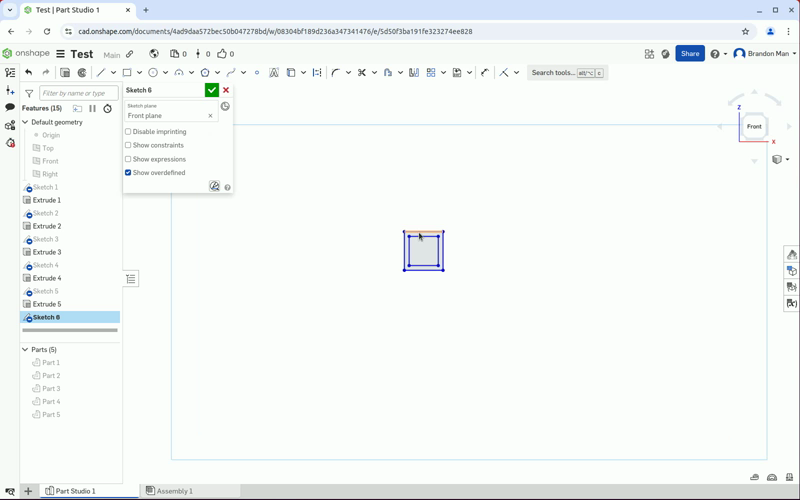
scroll(6)
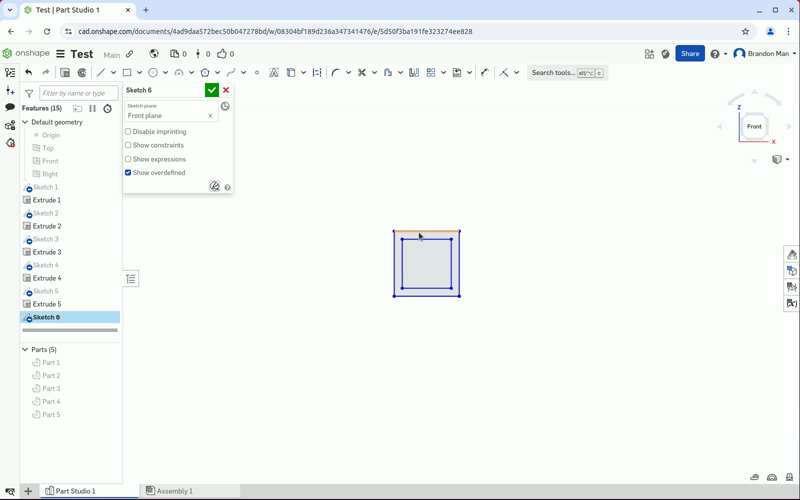
scroll(6)
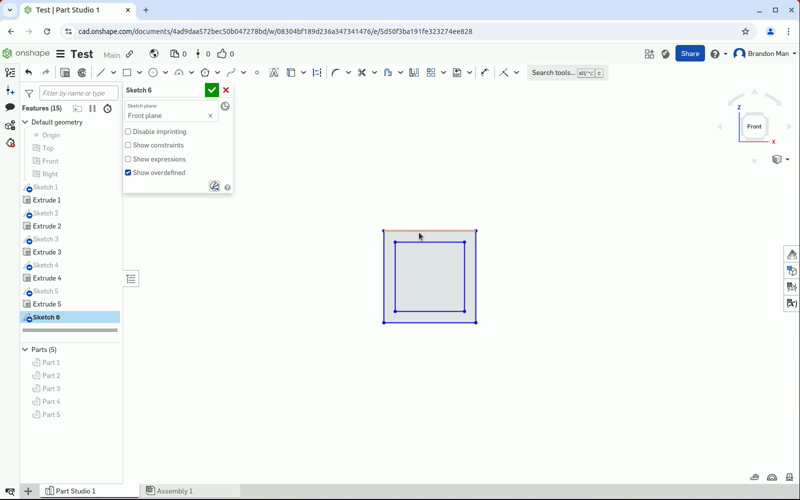
scroll(6)
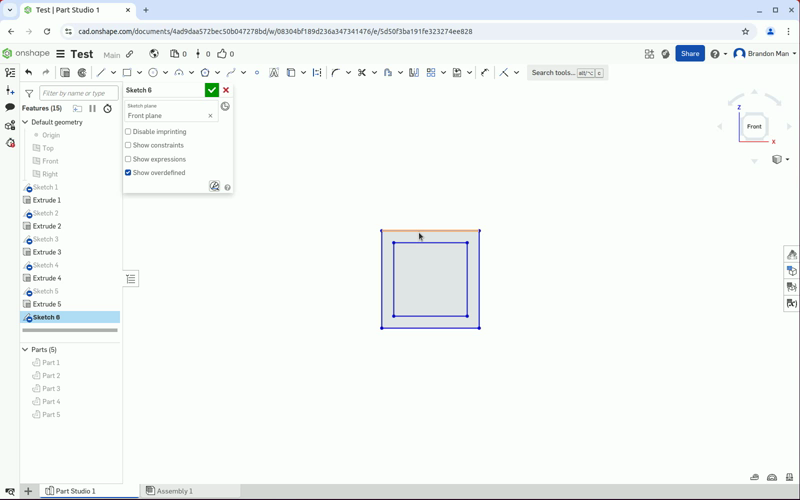
scroll(6)
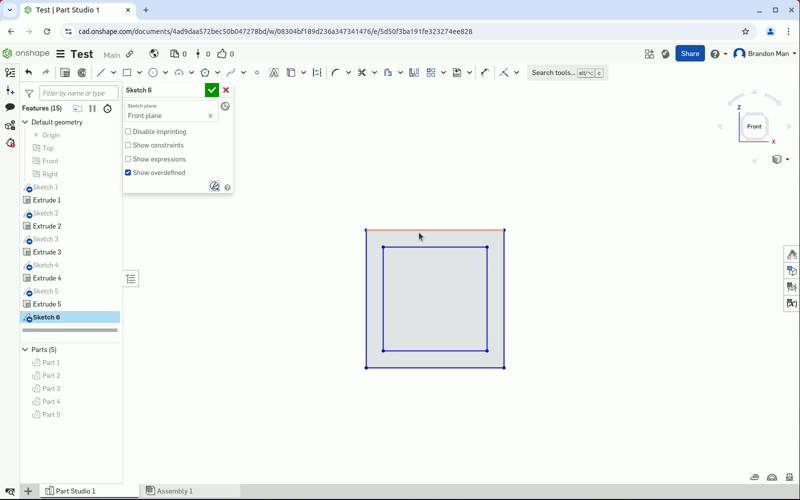
scroll(6)
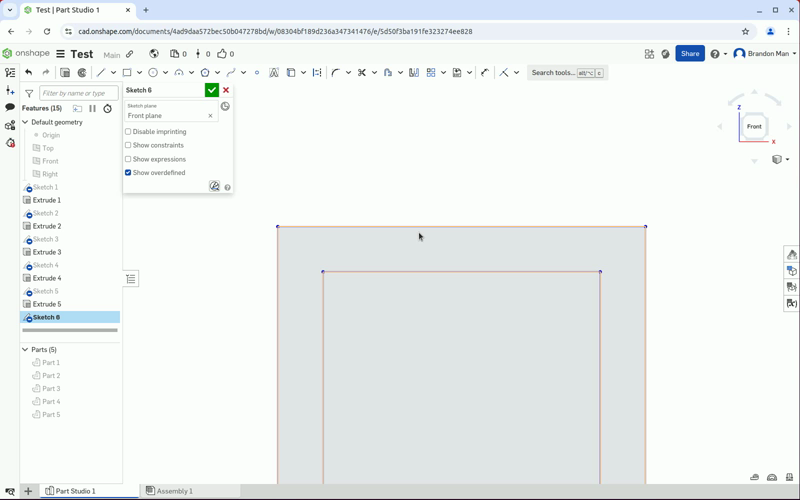
click(419, 232)
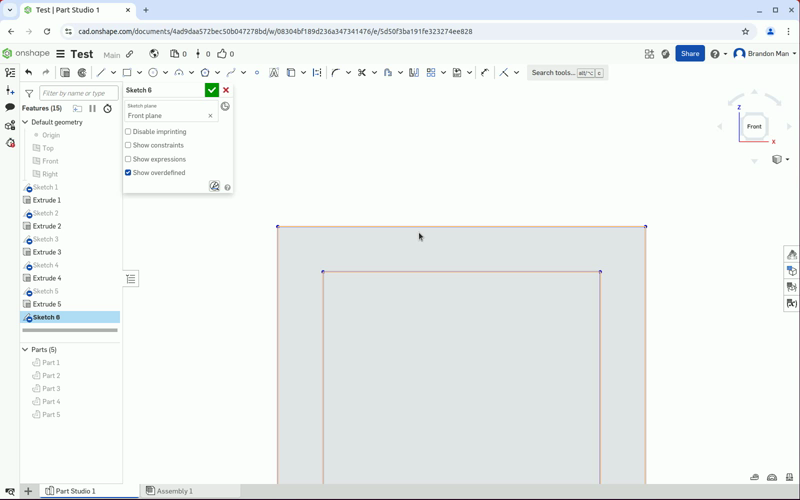
scroll(-6)
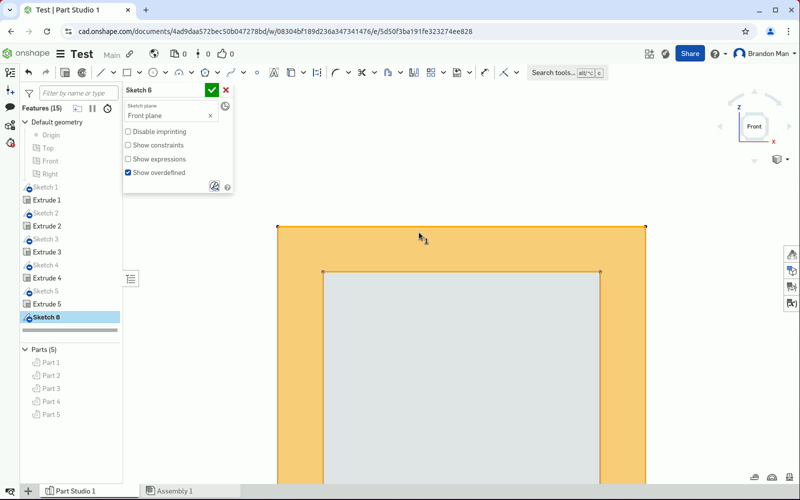
scroll(-6)
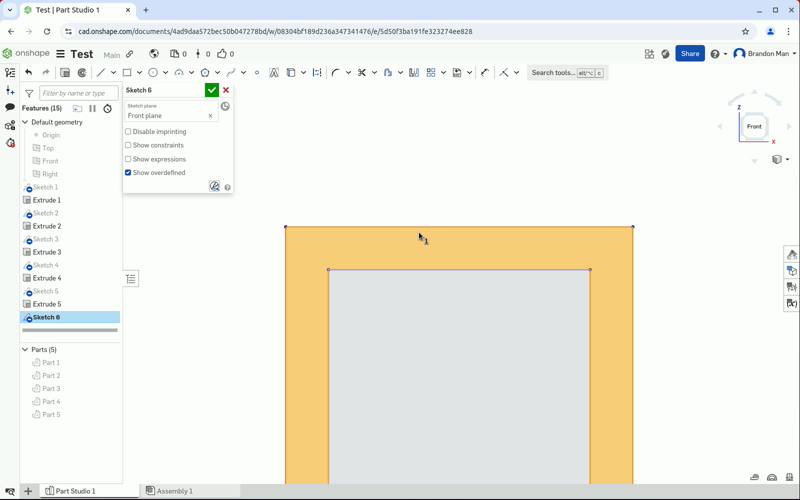
scroll(-6)
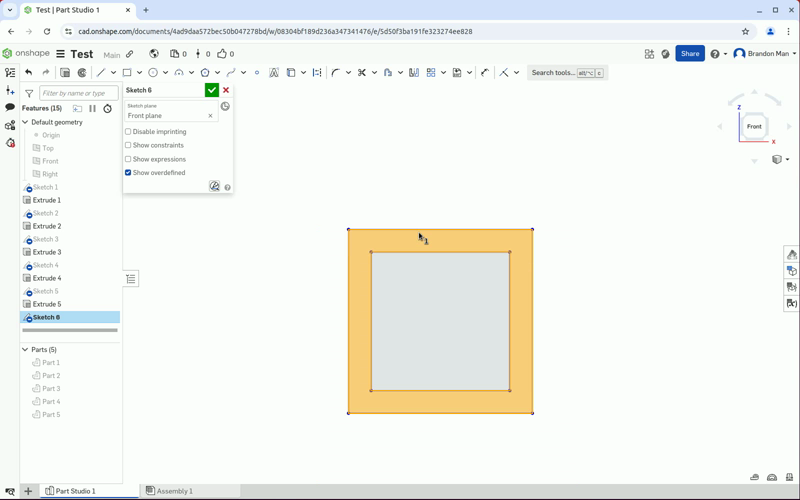
scroll(-6)
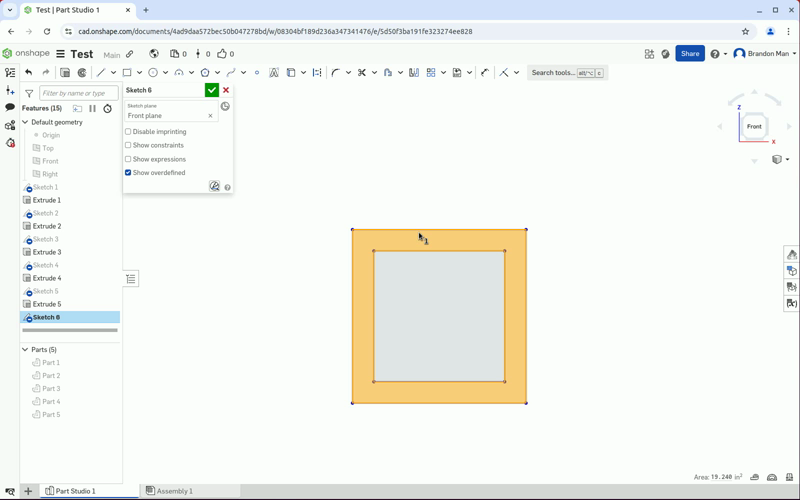
scroll(-6)
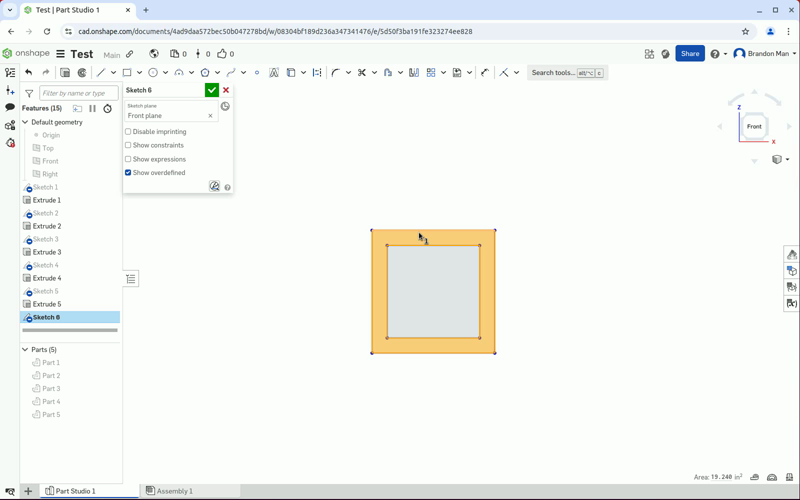
scroll(-6)
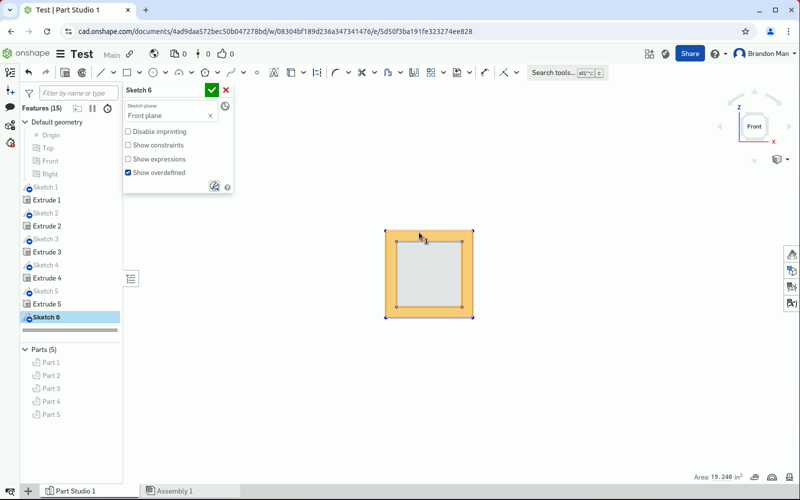
scroll(-6)
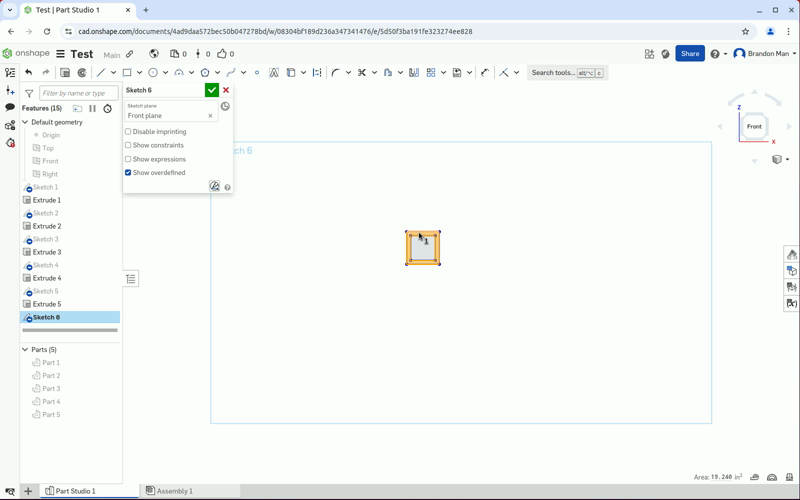
mouse_move(73, 352)
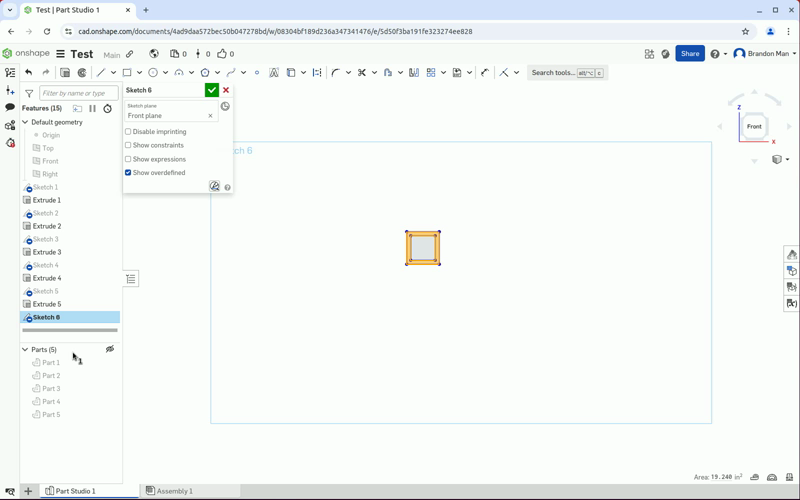
key(shift+y)
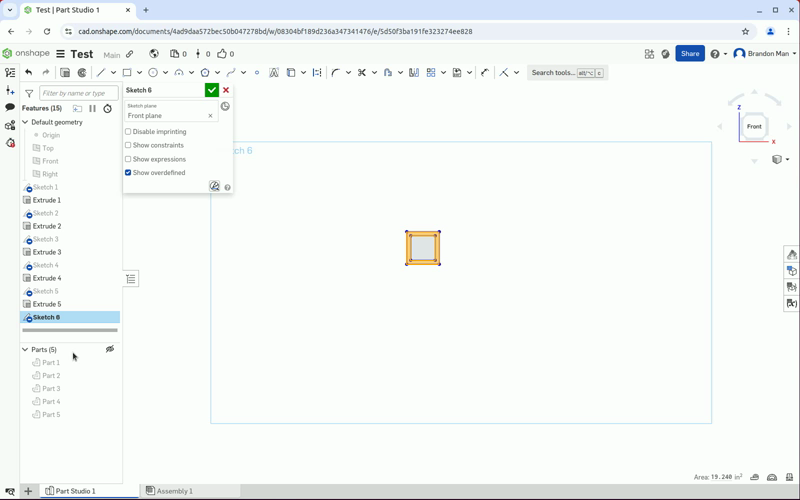
key(shift+e)
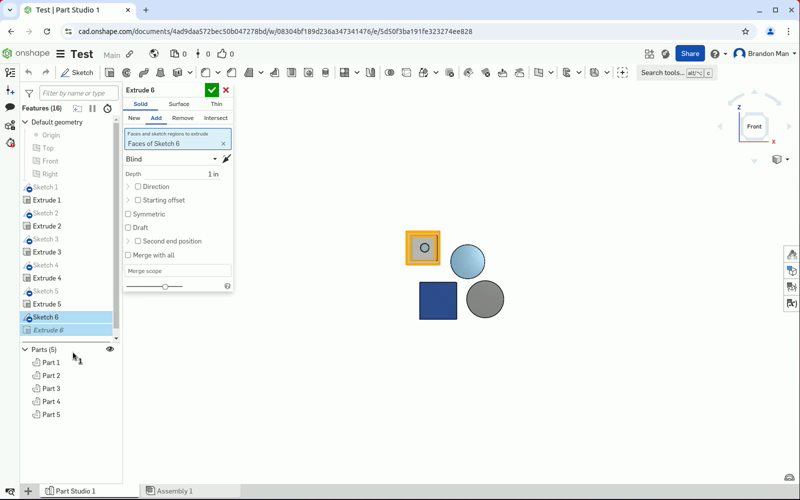
mouse_move(143, 106)
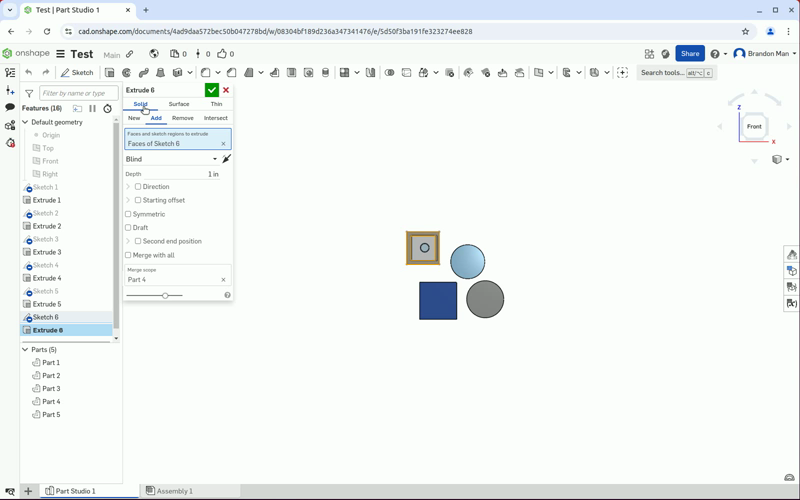
click(143, 106)
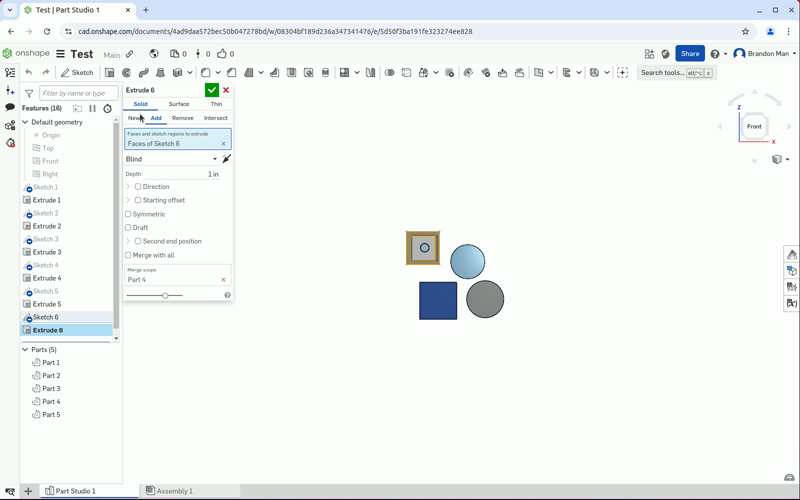
mouse_move(137, 120)
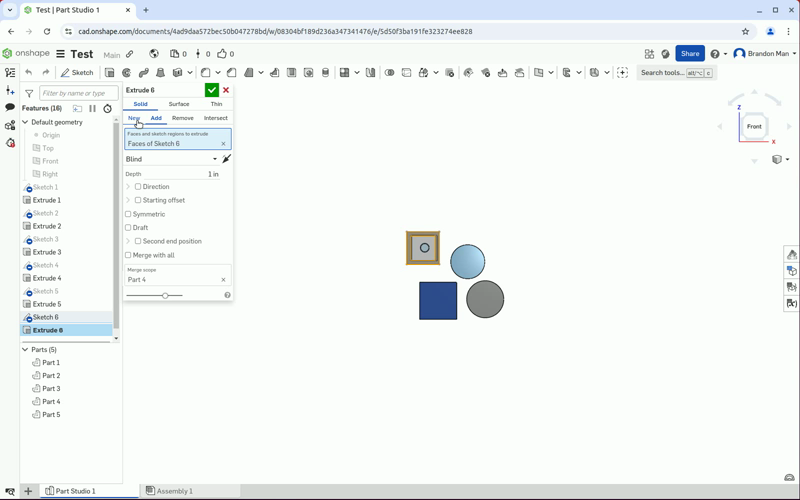
click(137, 120)
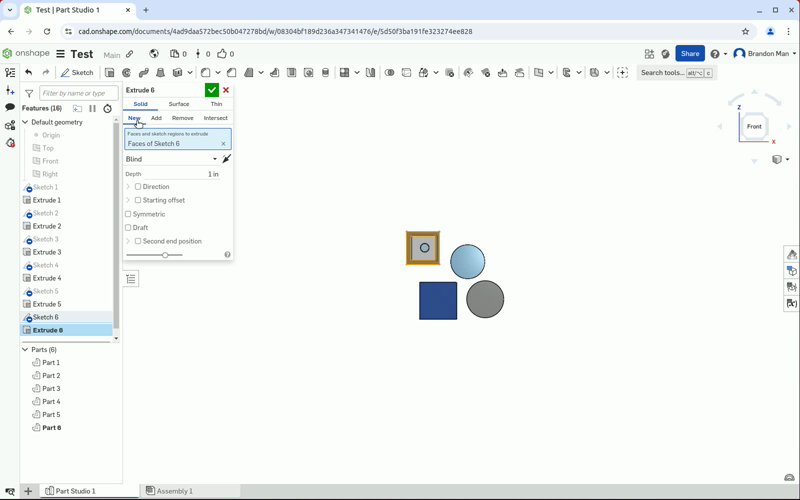
key(tab, 4)
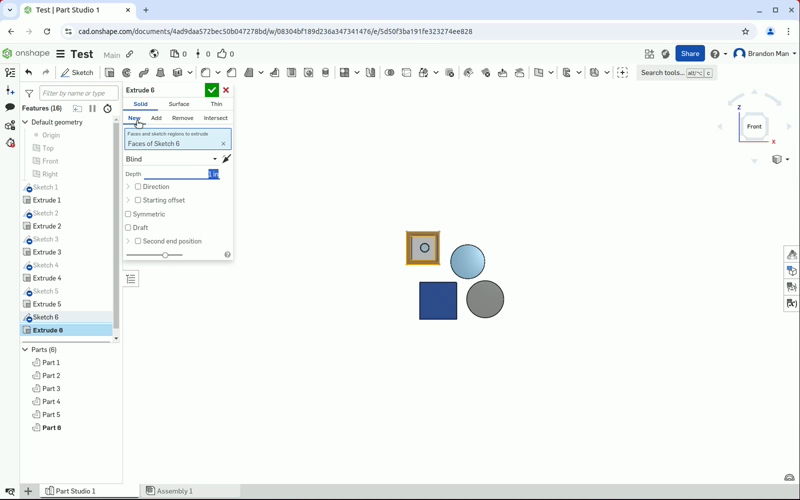
text(8.184)
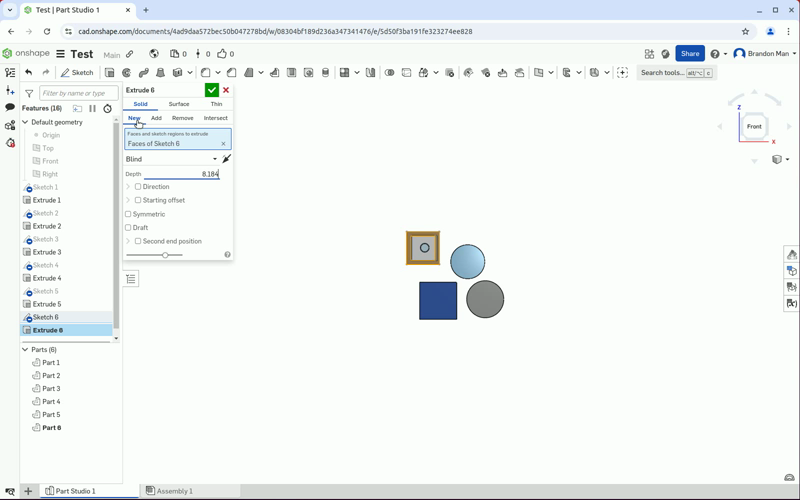
key(enter)
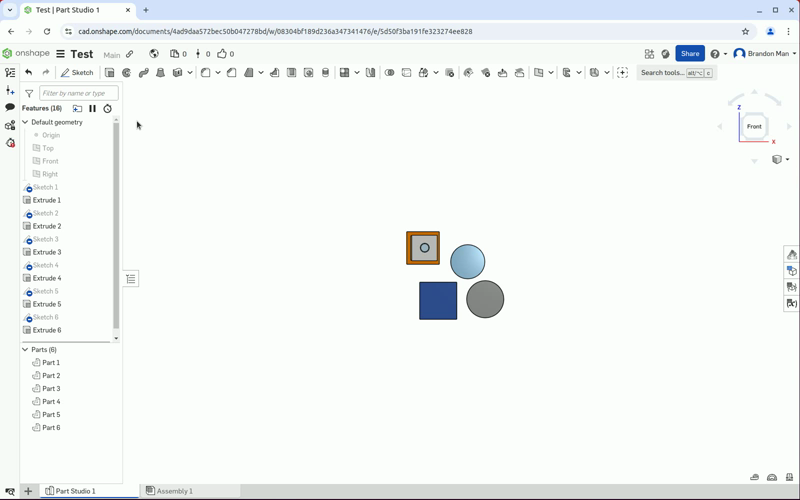
key(shift+h)
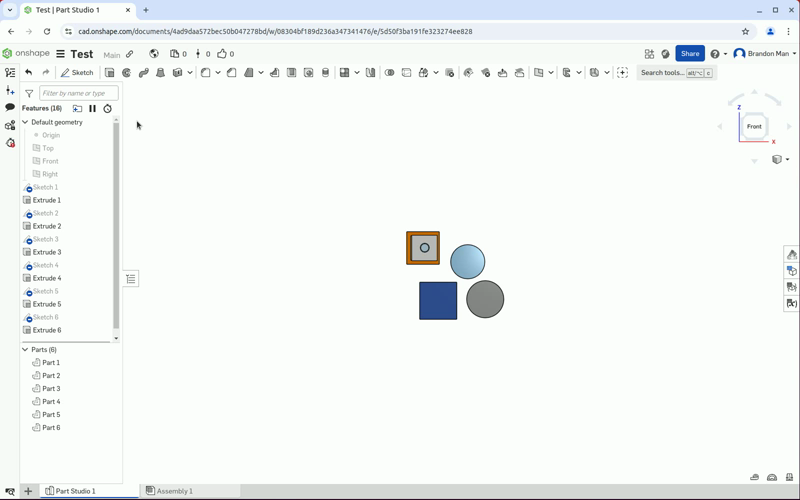
key(shift+h)
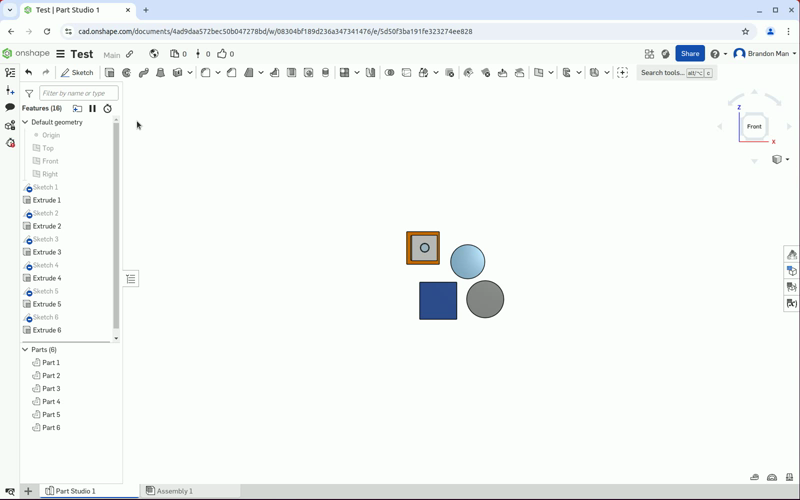
mouse_move(69, 189)
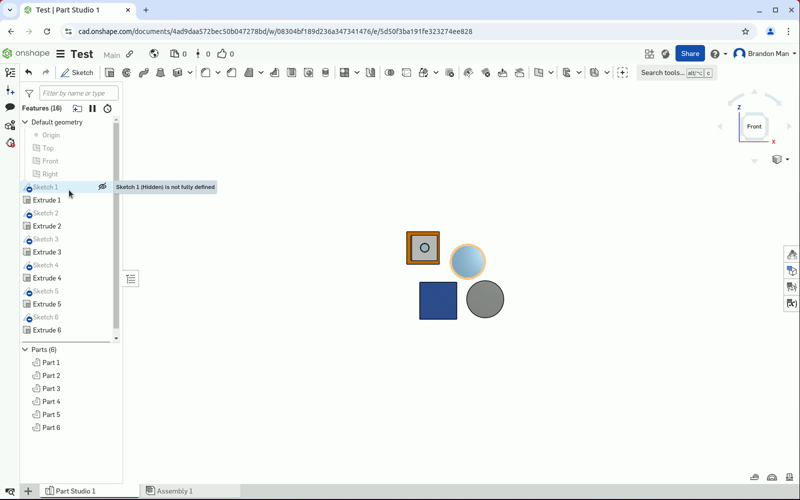
click(69, 189)
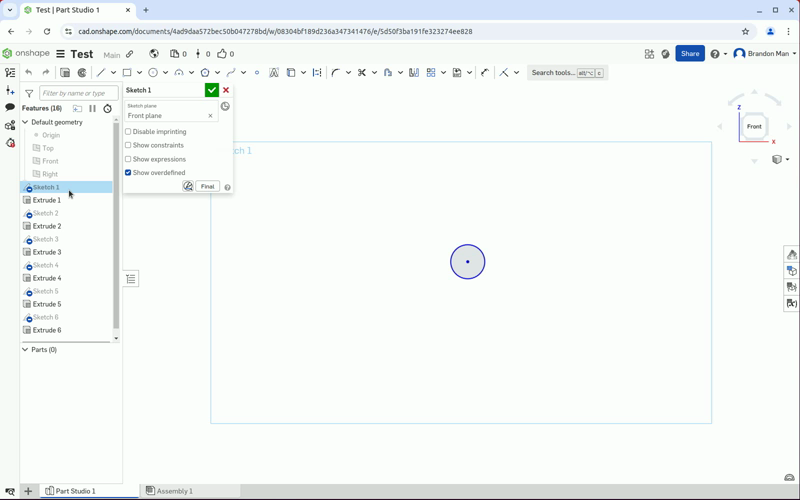
mouse_move(229, 92)
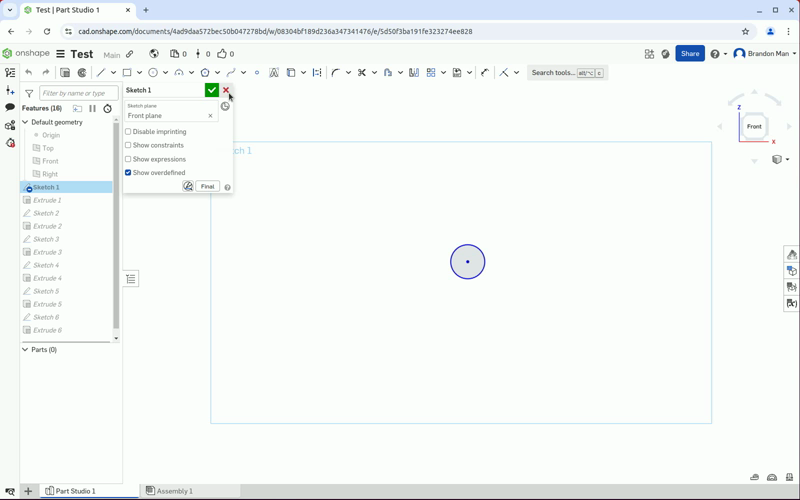
click(229, 92)
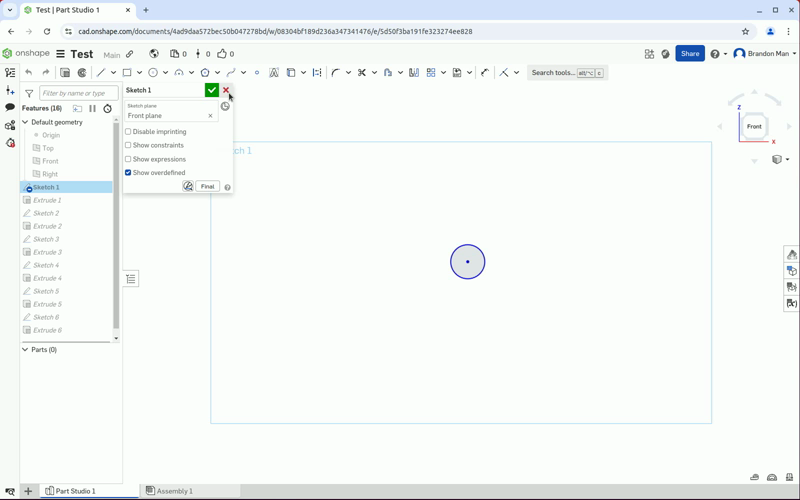
key(shift+s)
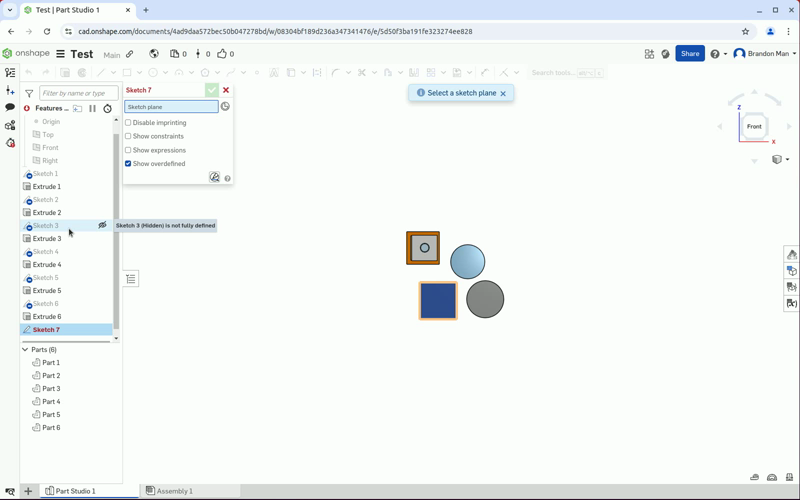
scroll(3)
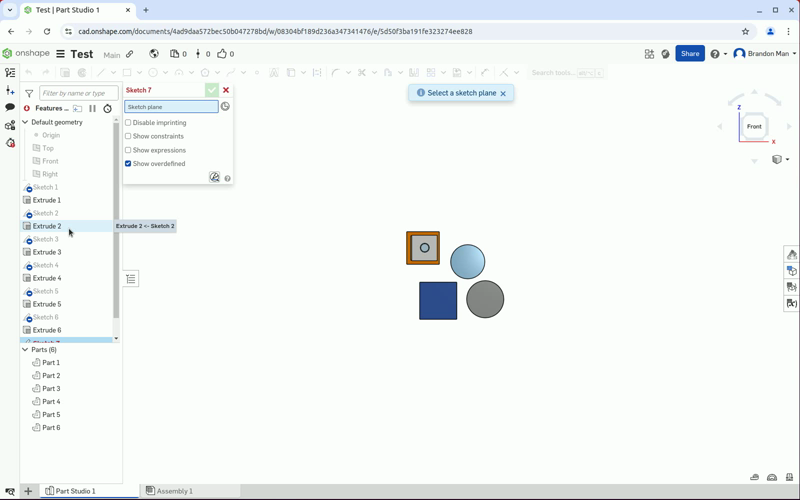
mouse_move(69, 163)
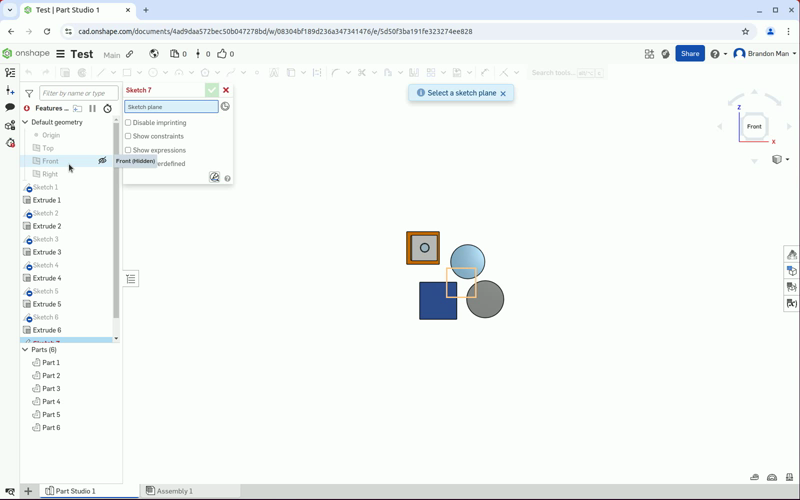
click(69, 163)
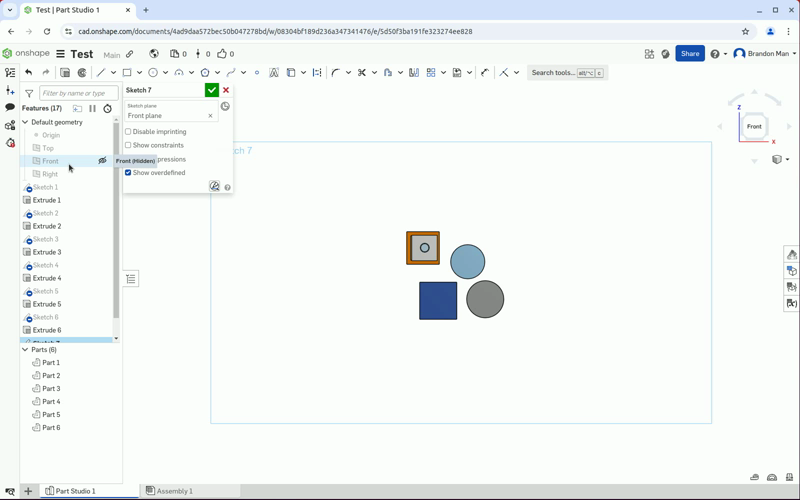
mouse_move(73, 352)
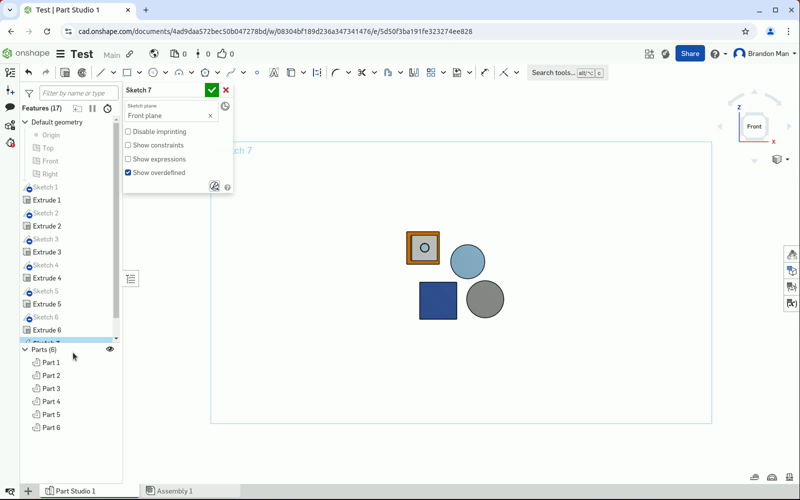
key(y)
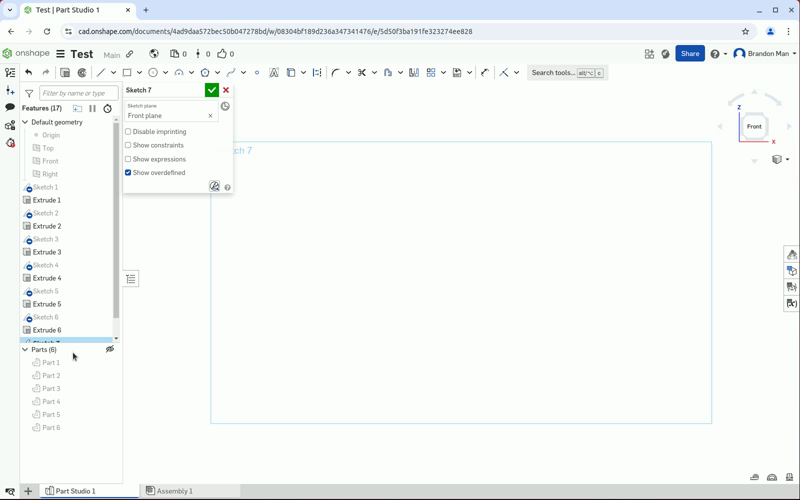
key(c)
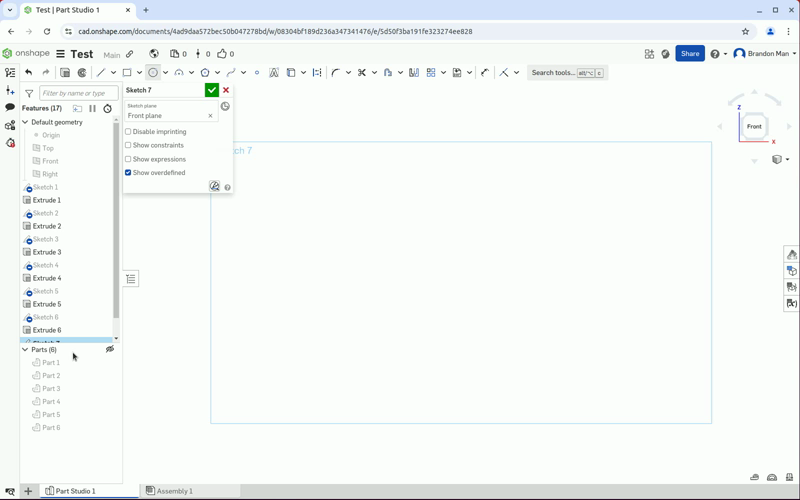
key_down(shift)
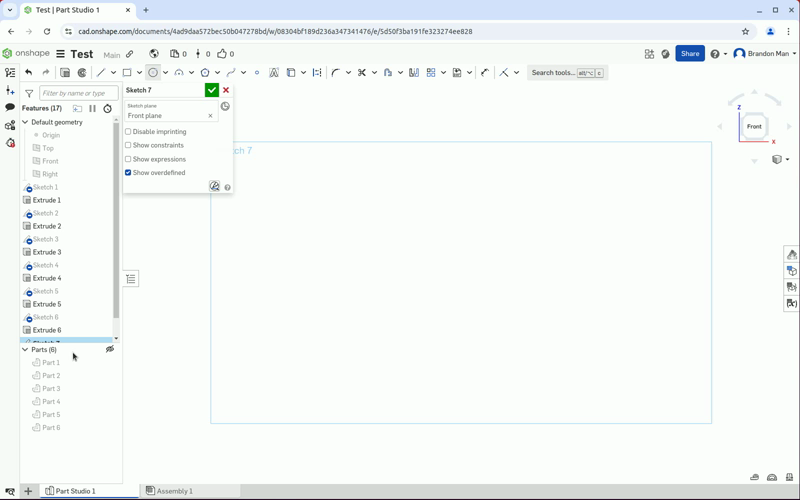
mouse_move(424, 247)
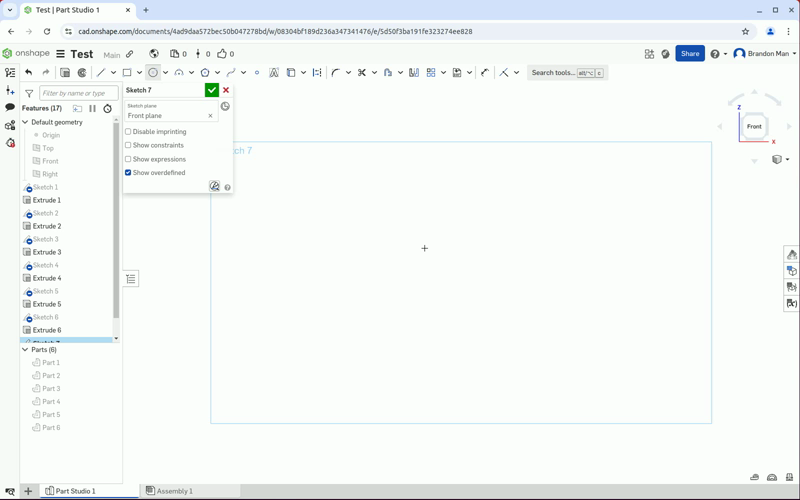
click(424, 247)
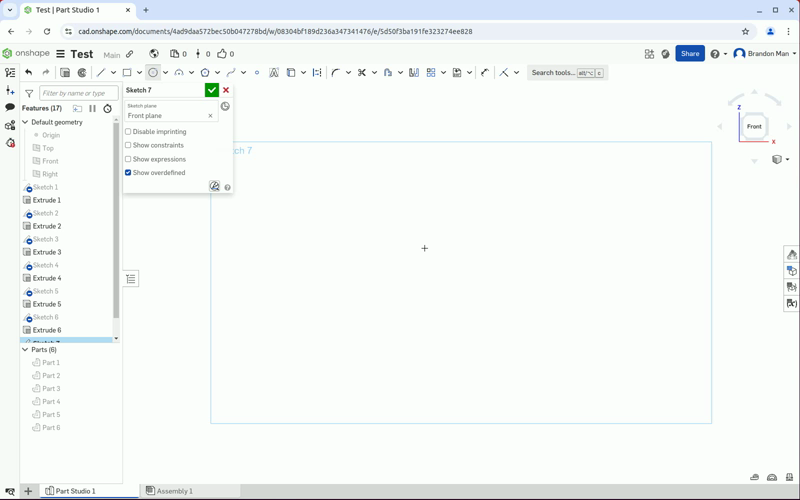
key_up(shift)
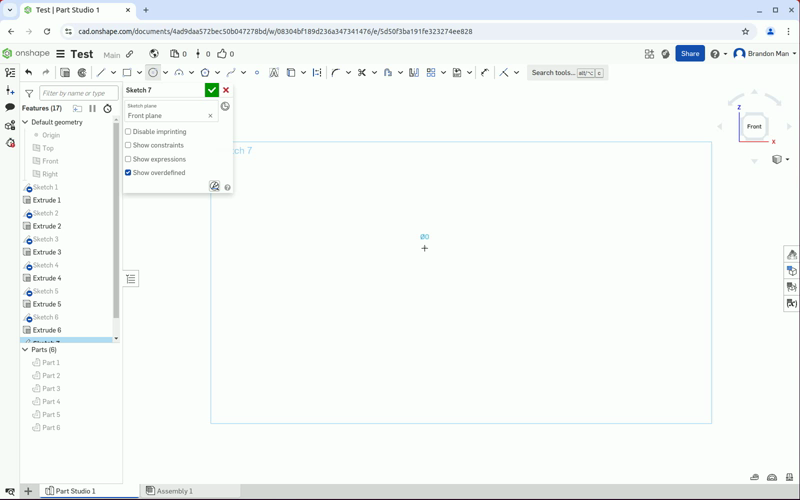
mouse_move(429, 247)
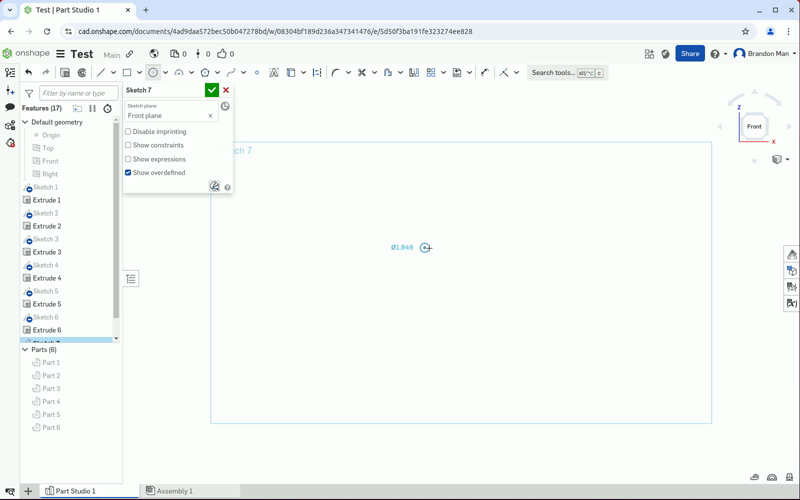
click(429, 247)
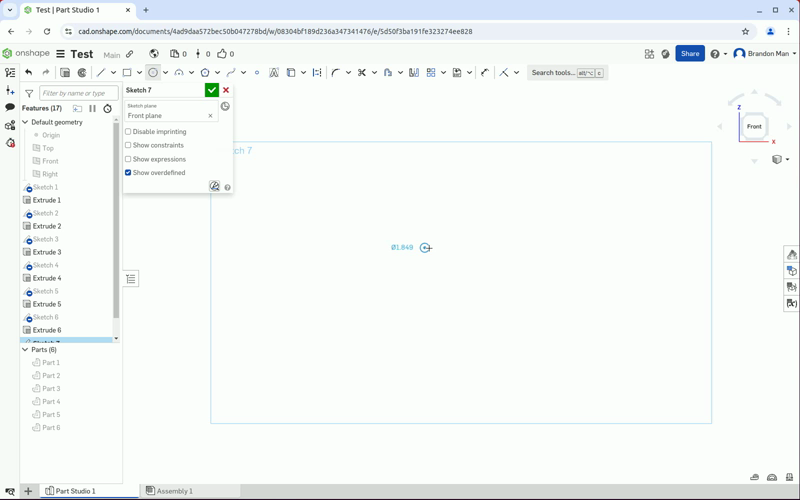
key(esc)
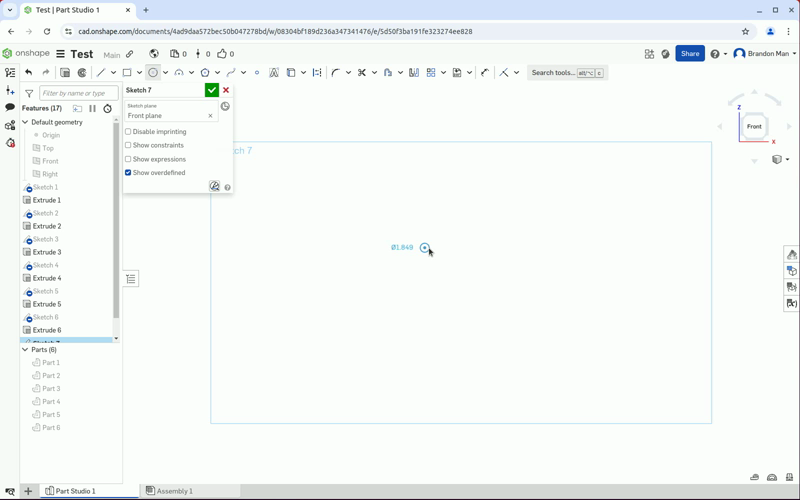
mouse_move(422, 244)
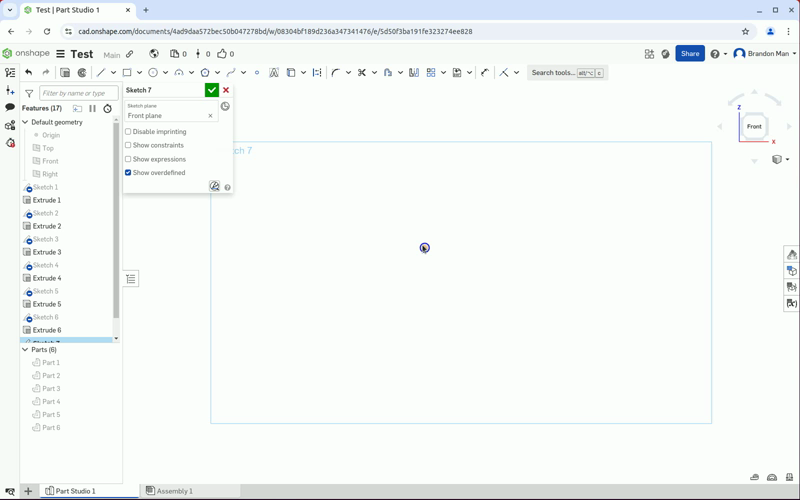
scroll(6)
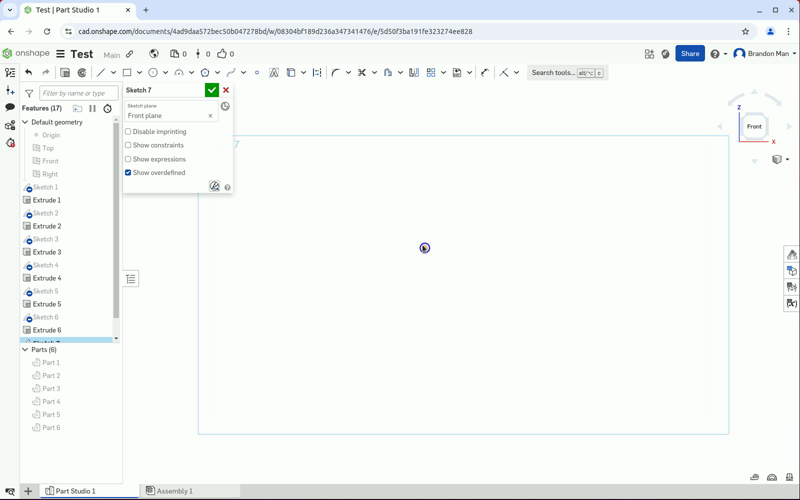
scroll(6)
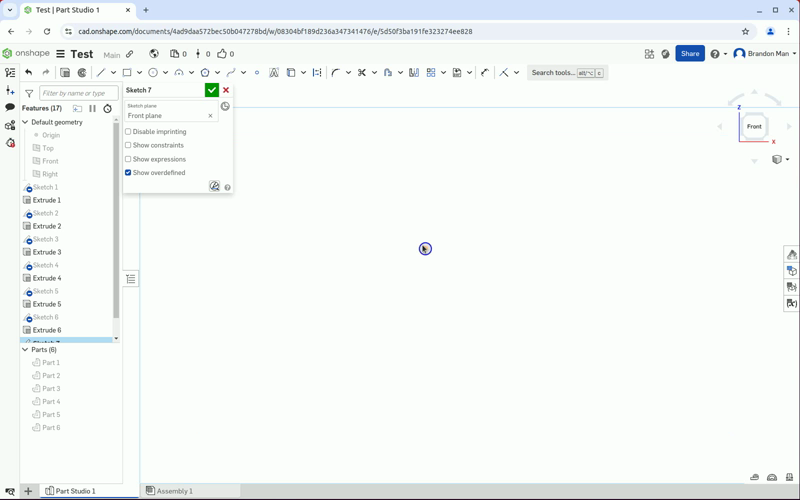
scroll(6)
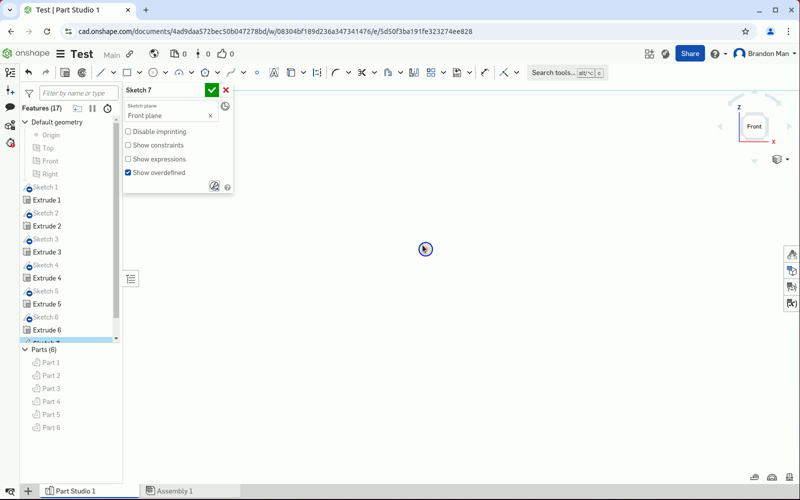
scroll(6)
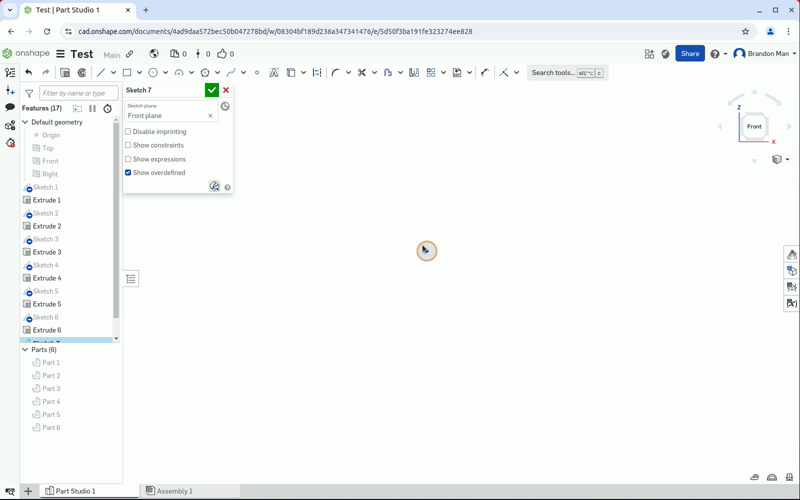
scroll(6)
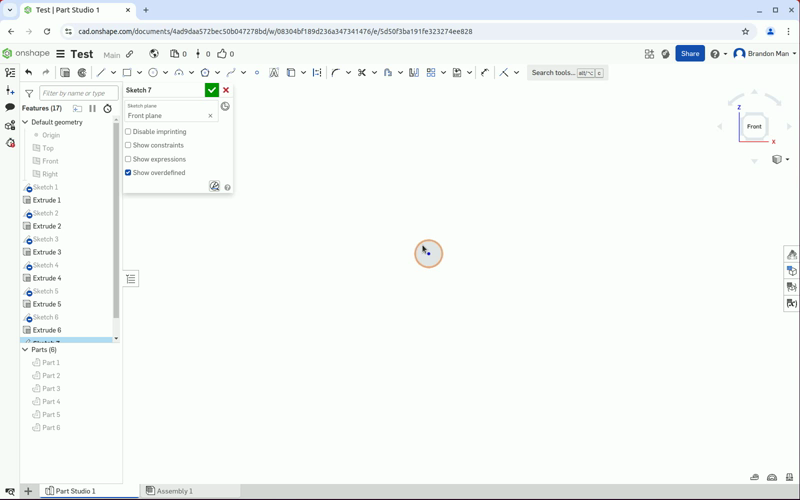
scroll(6)
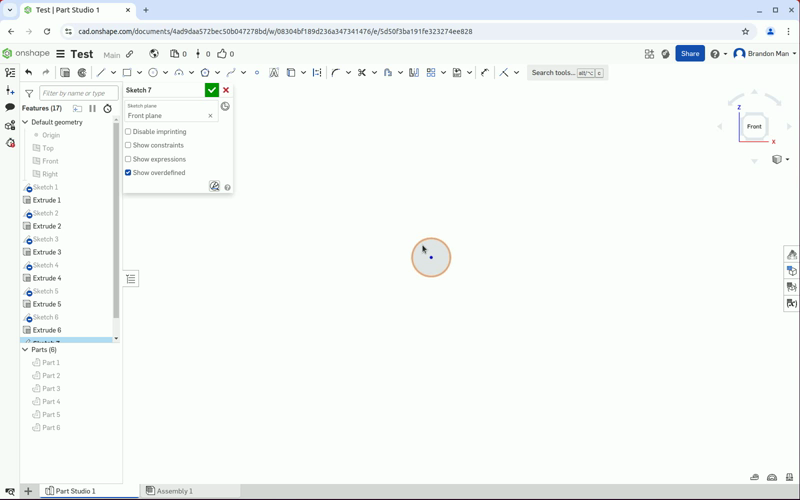
scroll(6)
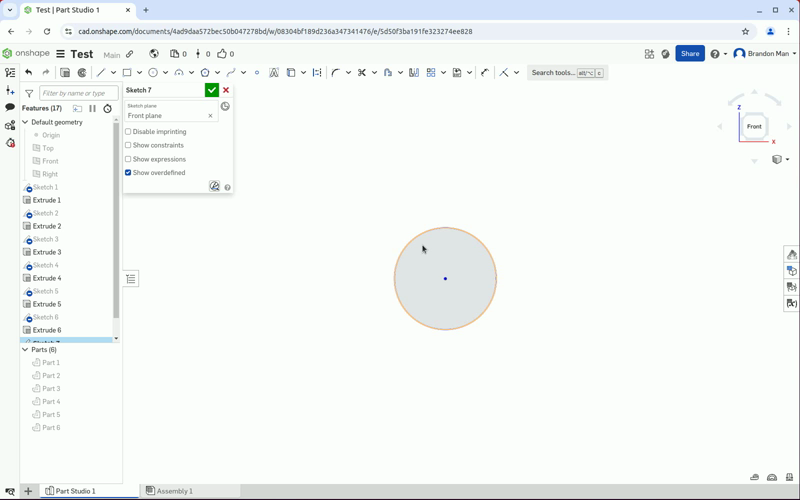
click(422, 244)
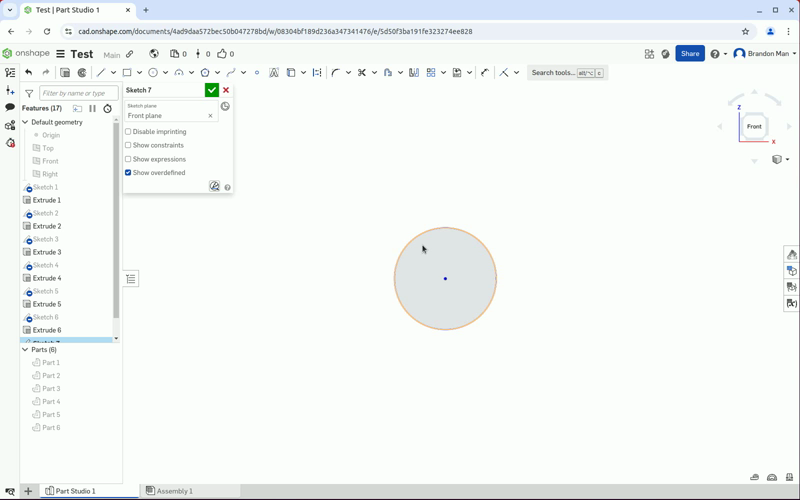
scroll(-6)
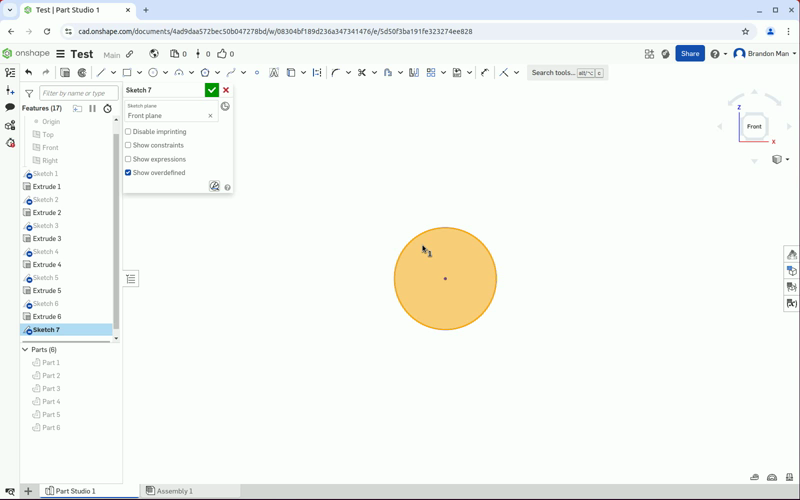
scroll(-6)
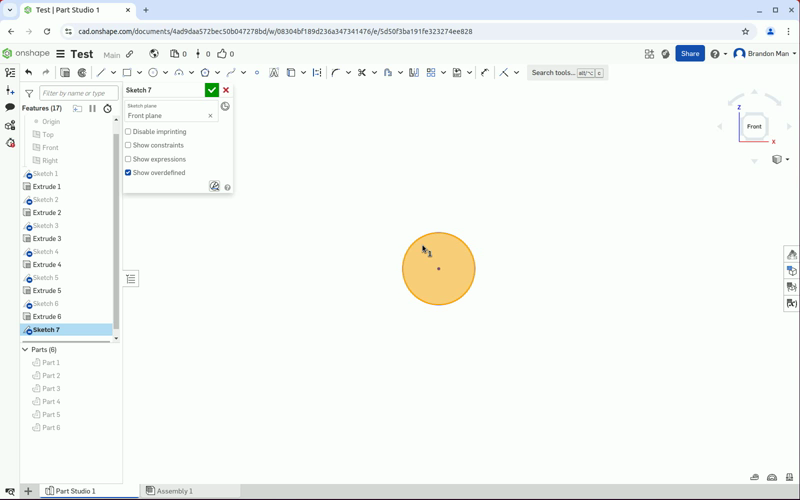
scroll(-6)
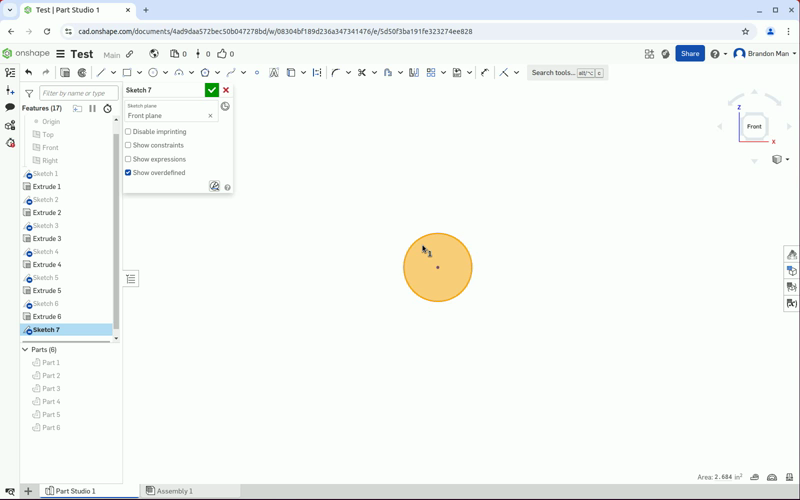
scroll(-6)
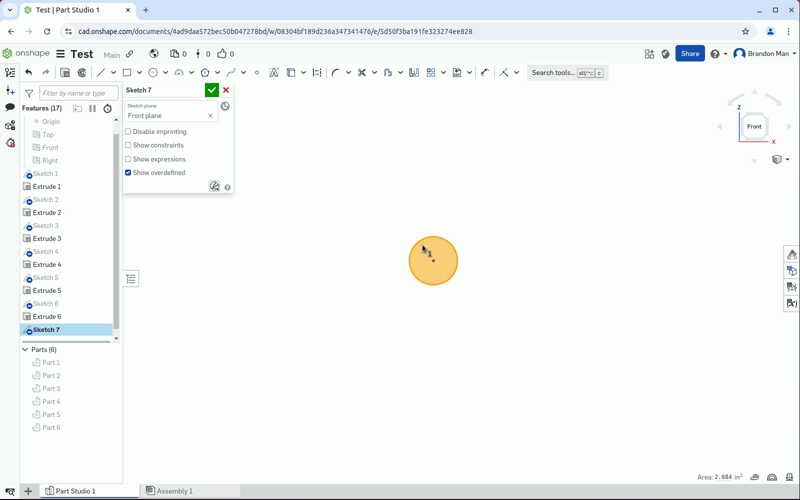
scroll(-6)
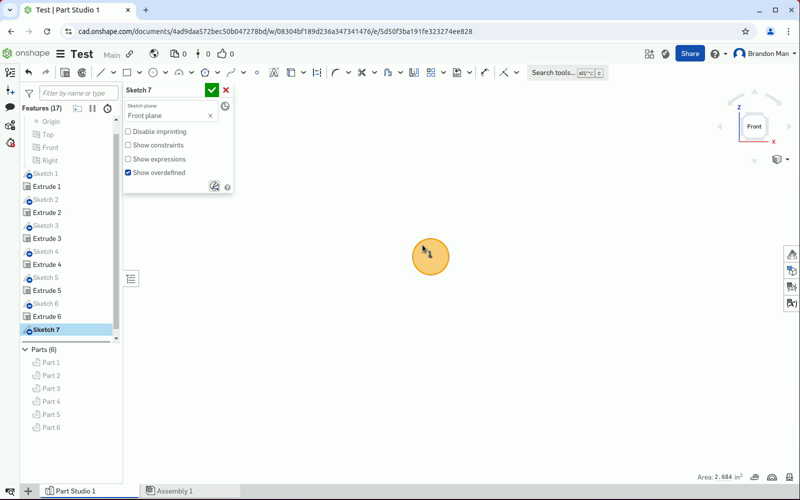
scroll(-6)
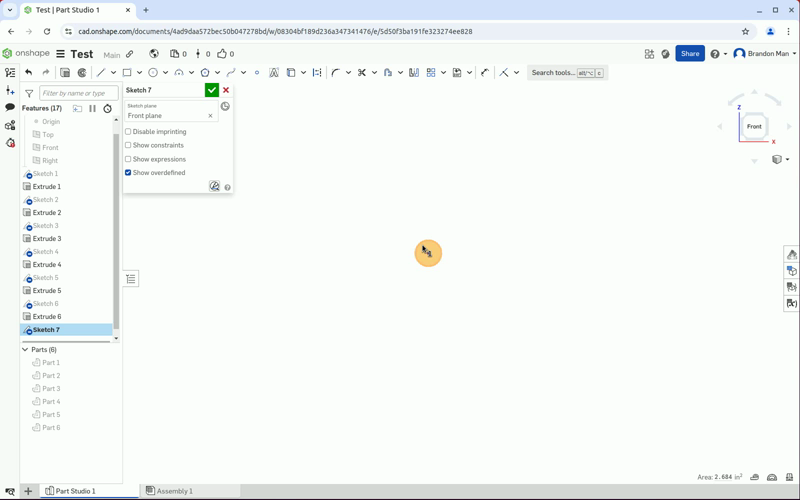
scroll(-6)
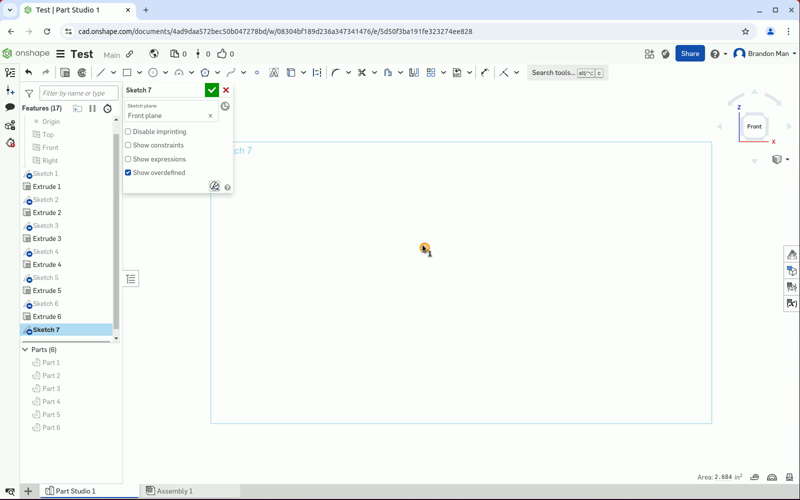
mouse_move(73, 352)
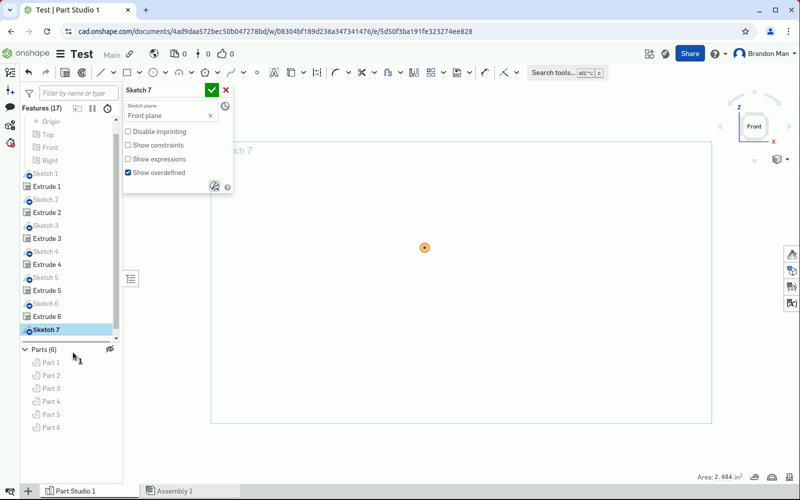
key(shift+y)
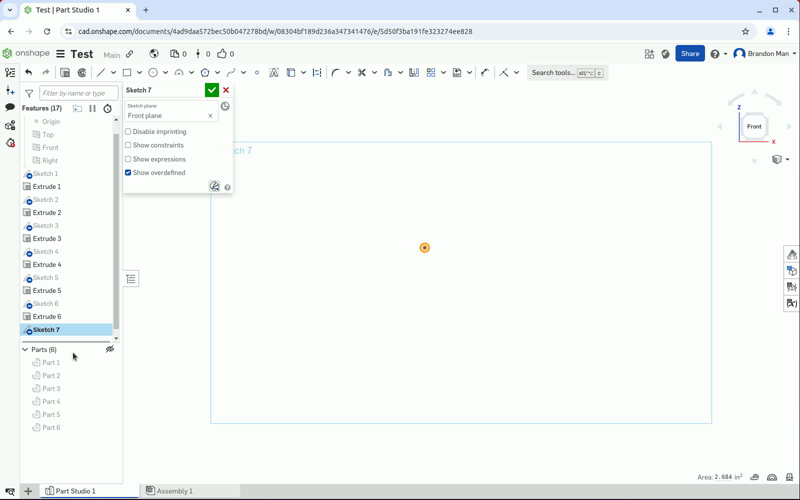
key(shift+e)
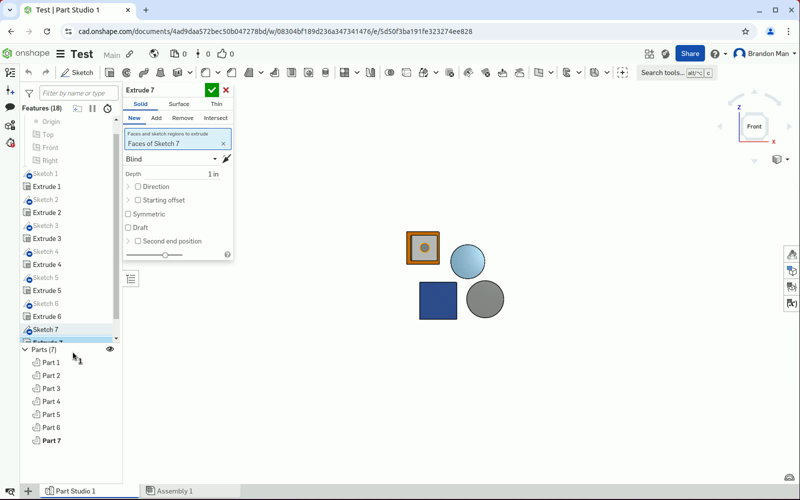
mouse_move(143, 106)
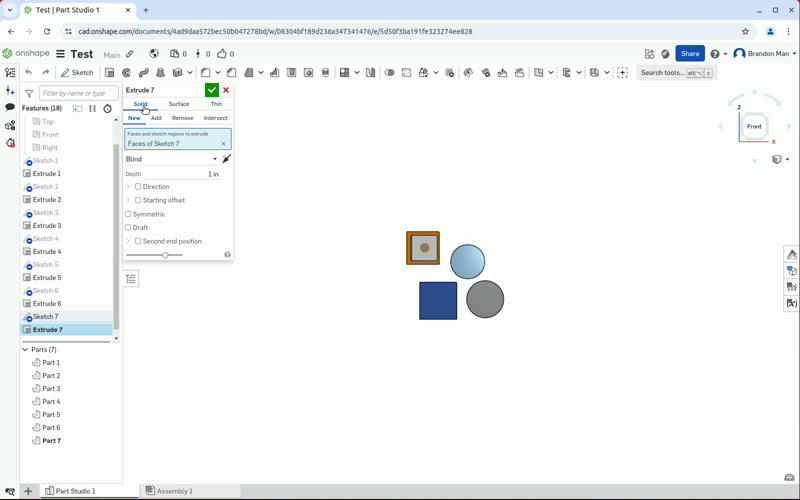
click(143, 106)
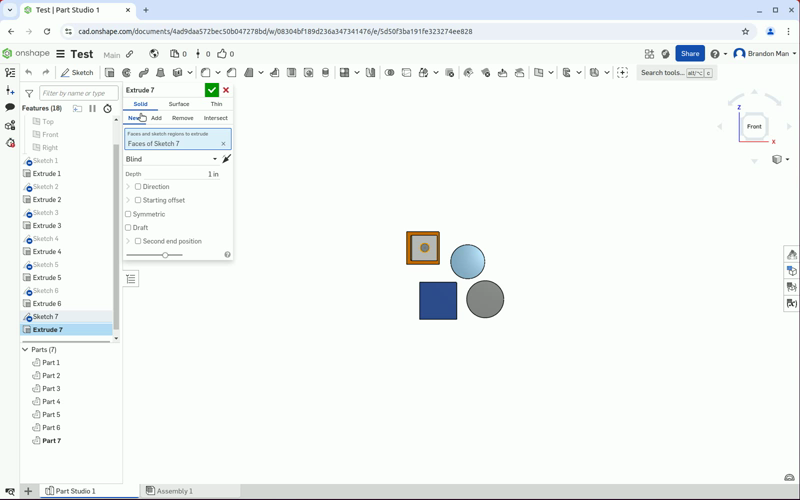
mouse_move(137, 120)
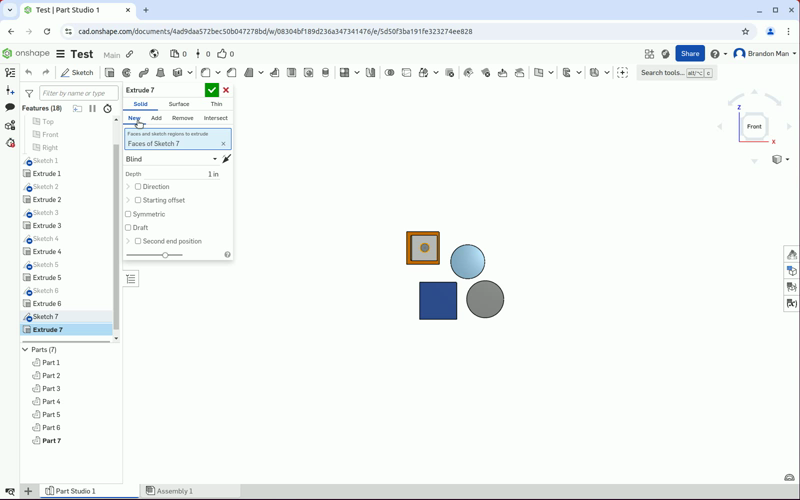
click(137, 120)
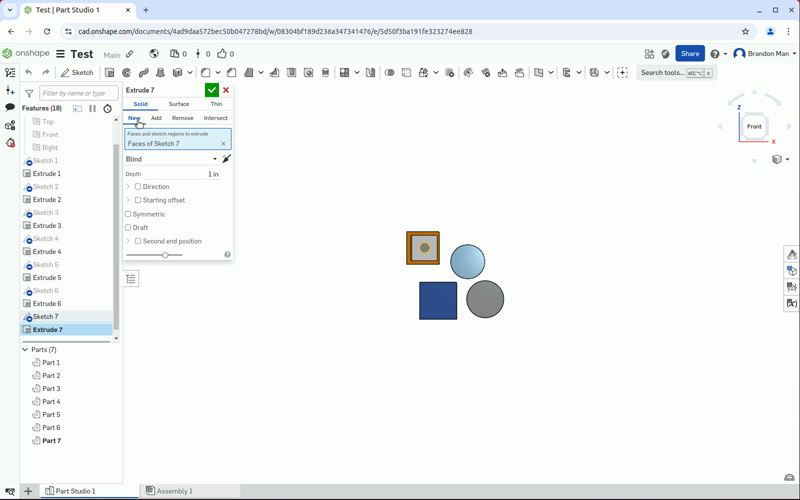
key(tab, 4)
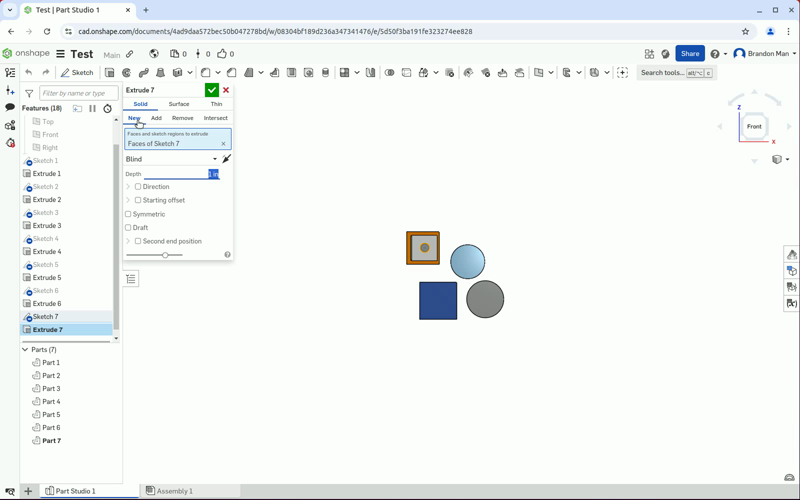
text(-2.407)
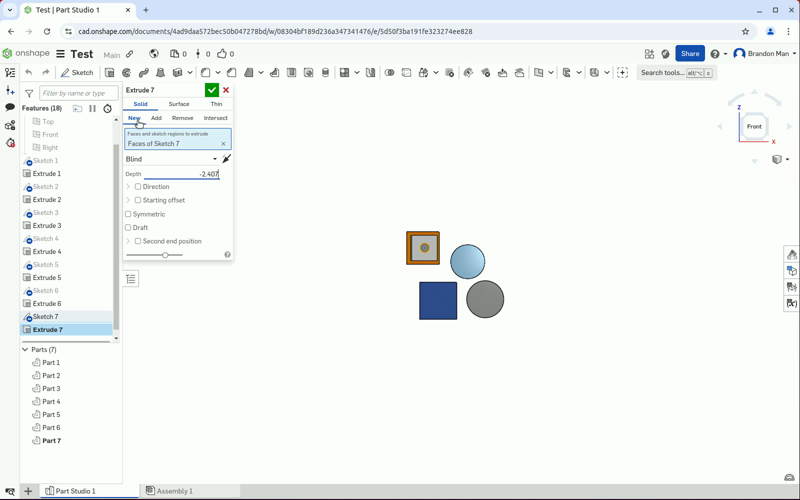
key(enter)
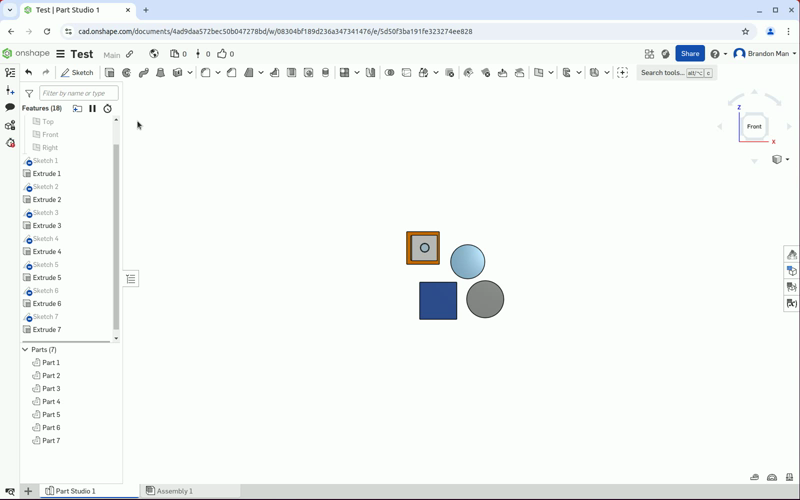
key(shift+h)
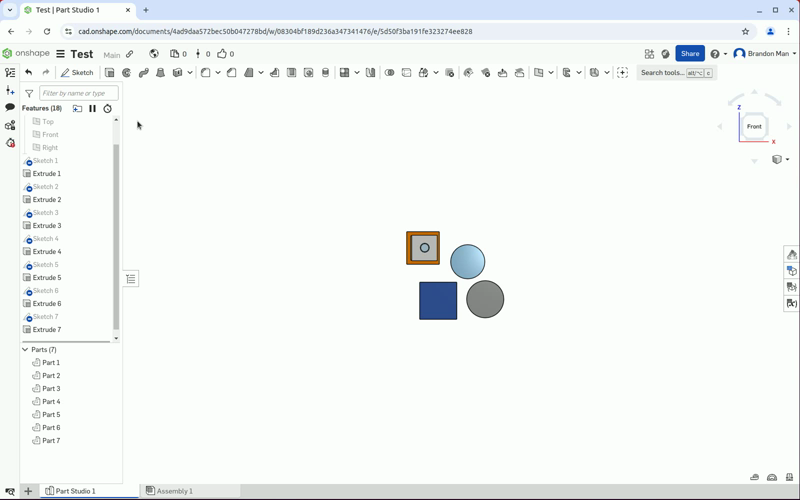
key(shift+h)
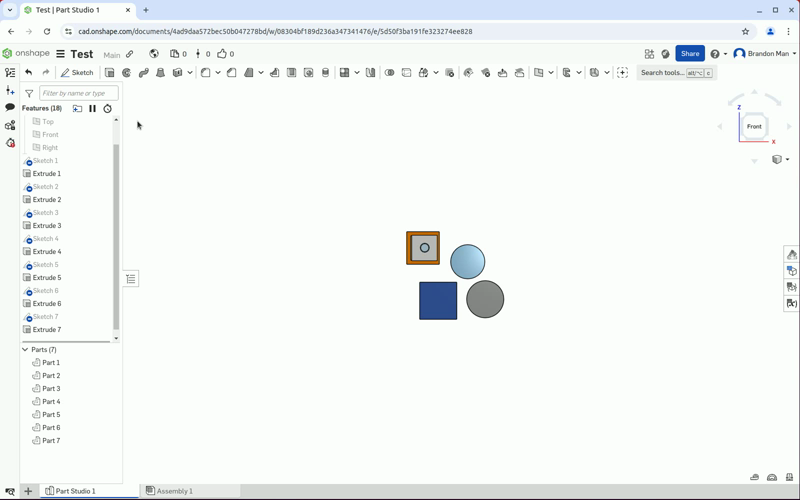
mouse_move(69, 163)
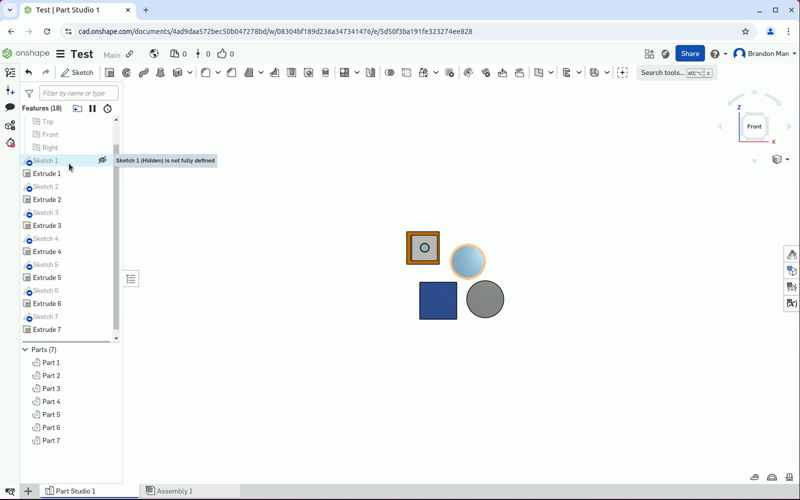
click(69, 163)
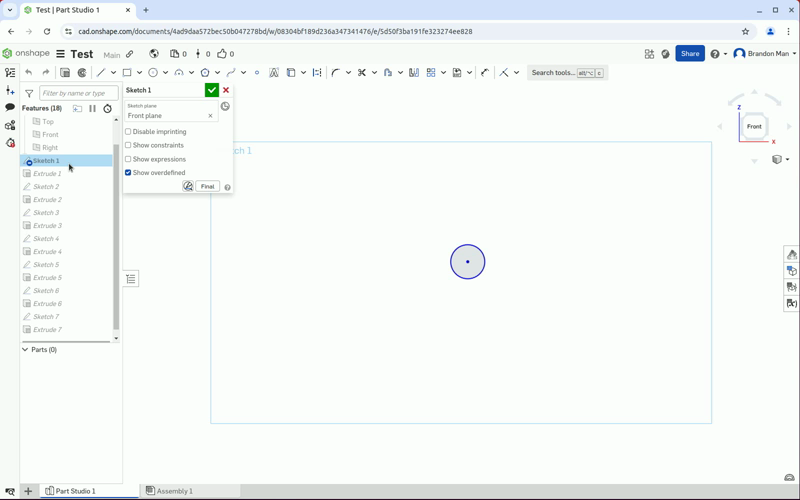
mouse_move(229, 92)
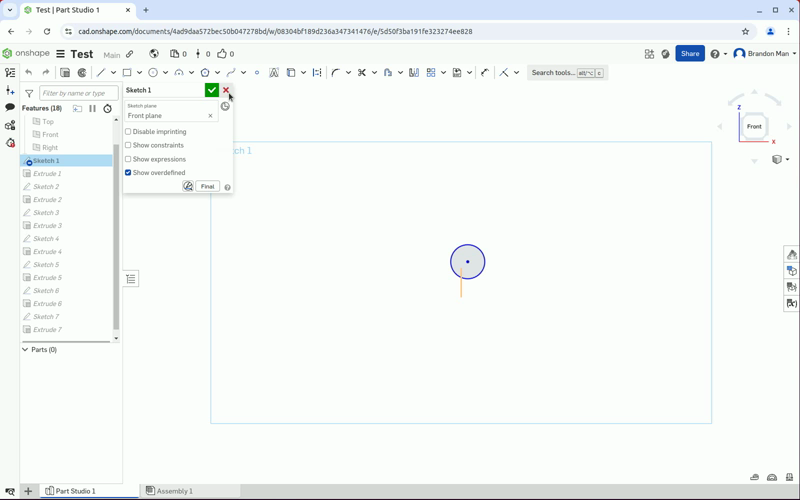
click(229, 92)
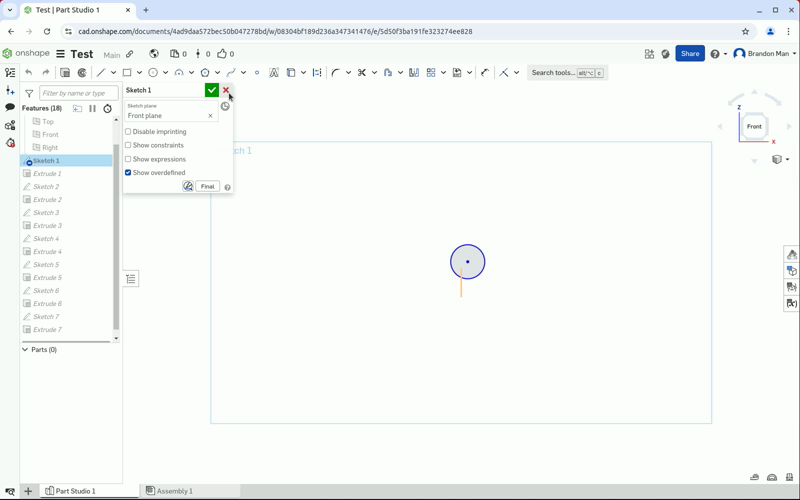
key(shift+s)
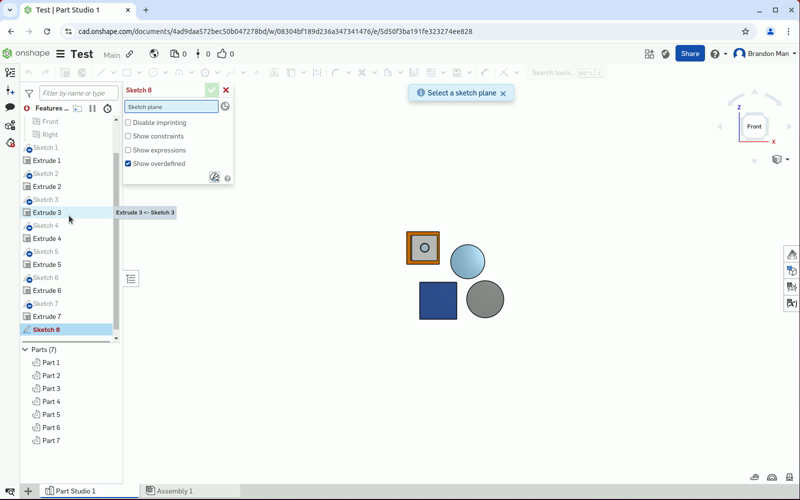
scroll(3)
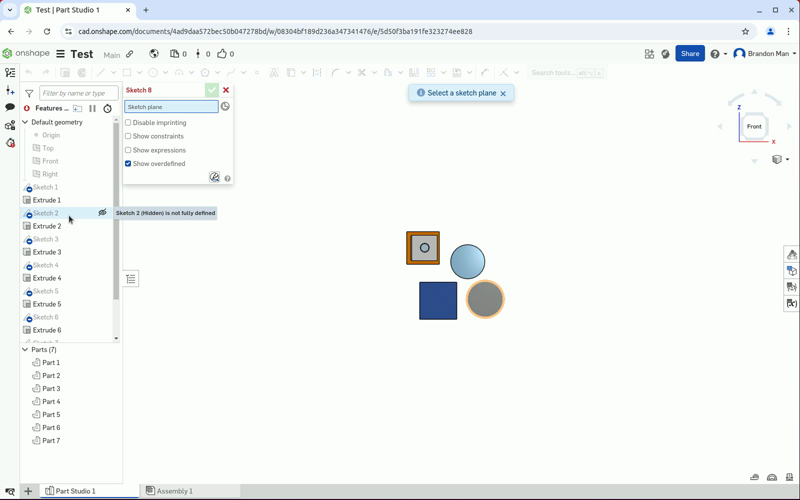
mouse_move(69, 163)
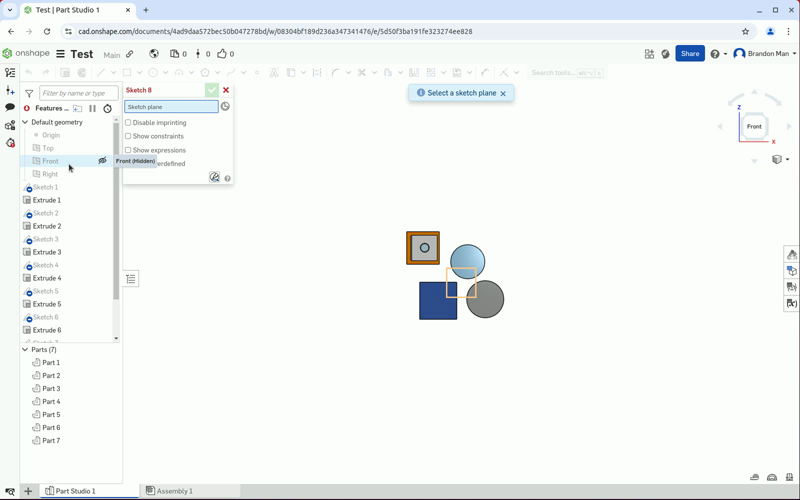
click(69, 163)
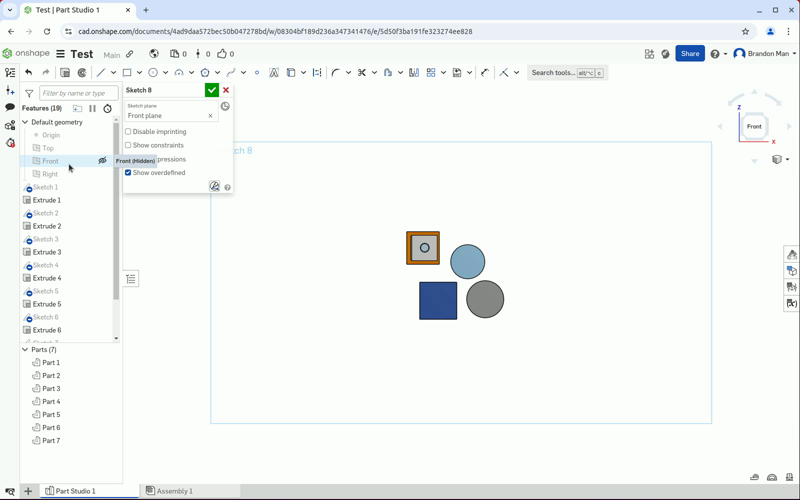
mouse_move(73, 352)
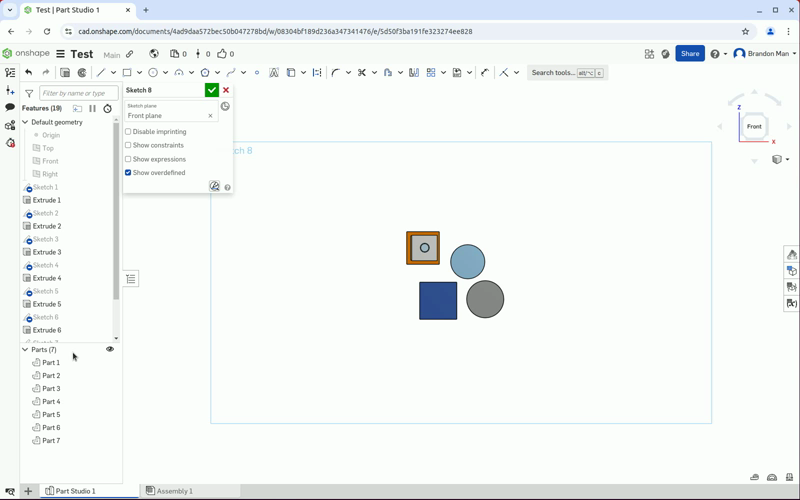
key(y)
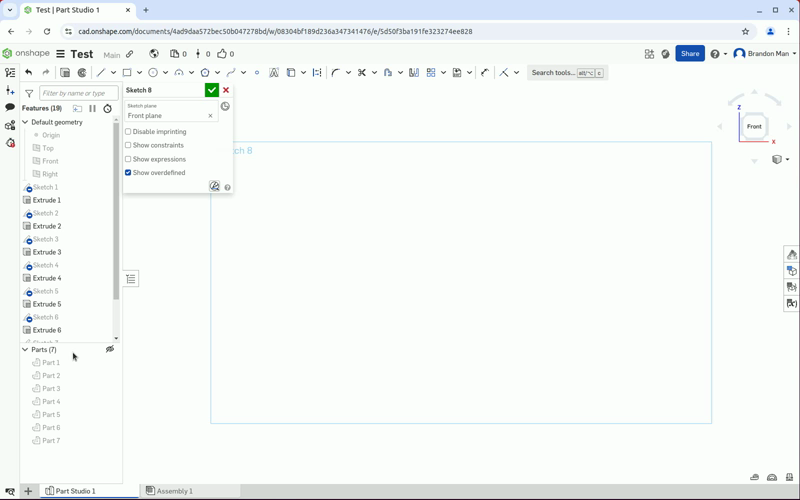
key(c)
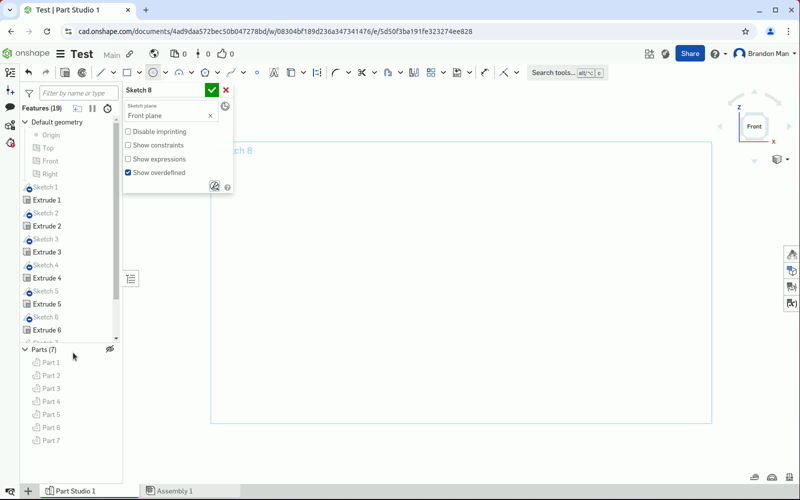
key_down(shift)
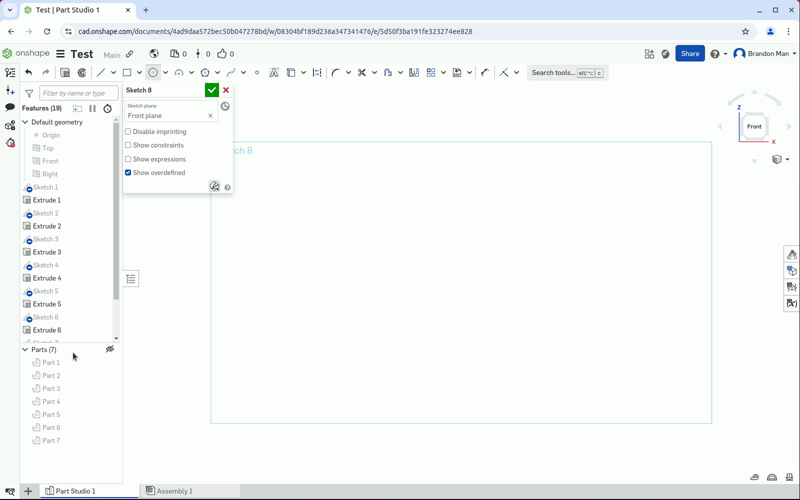
mouse_move(521, 245)
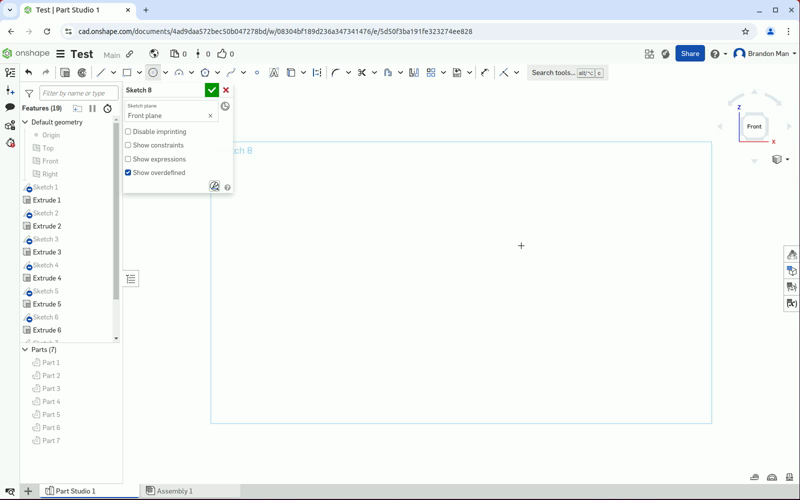
click(521, 245)
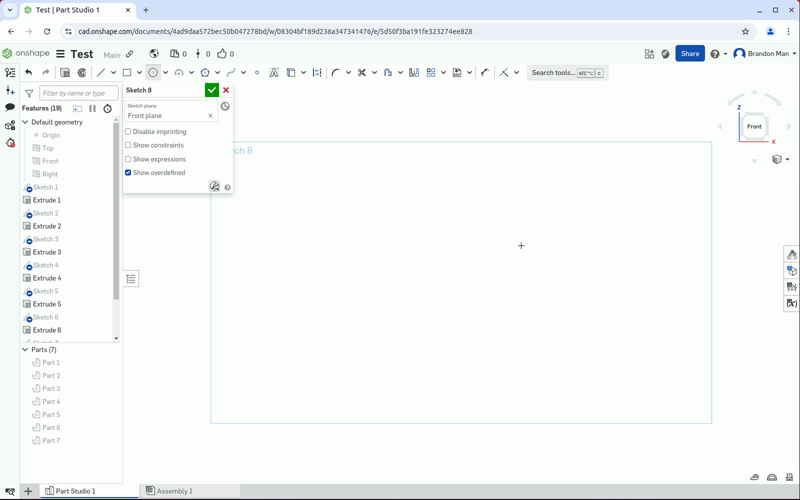
key_up(shift)
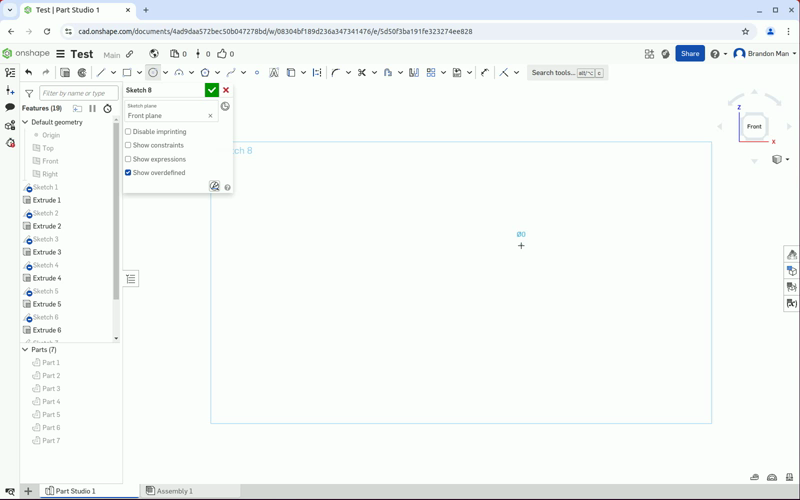
mouse_move(535, 245)
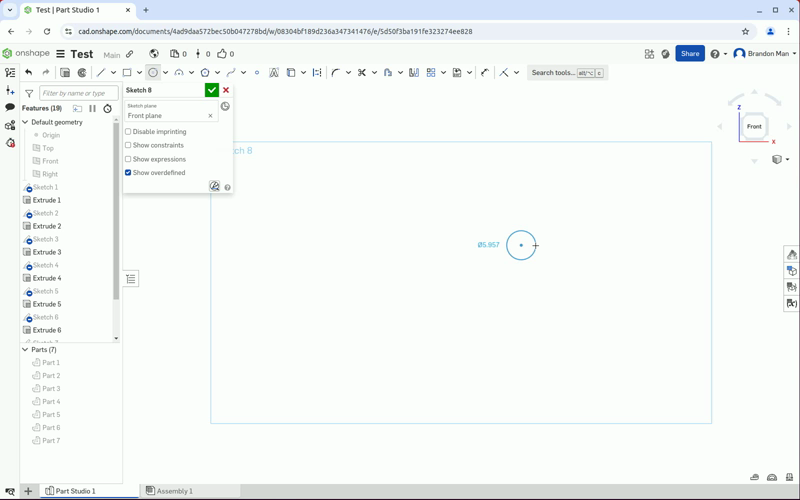
click(535, 245)
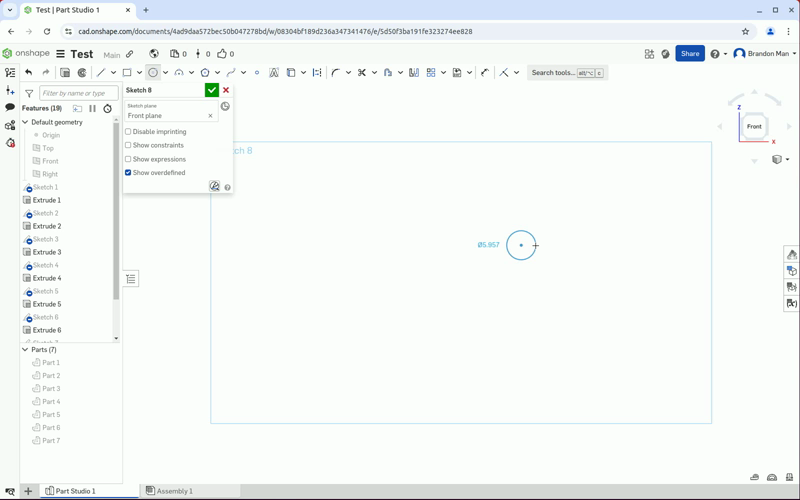
key(esc)
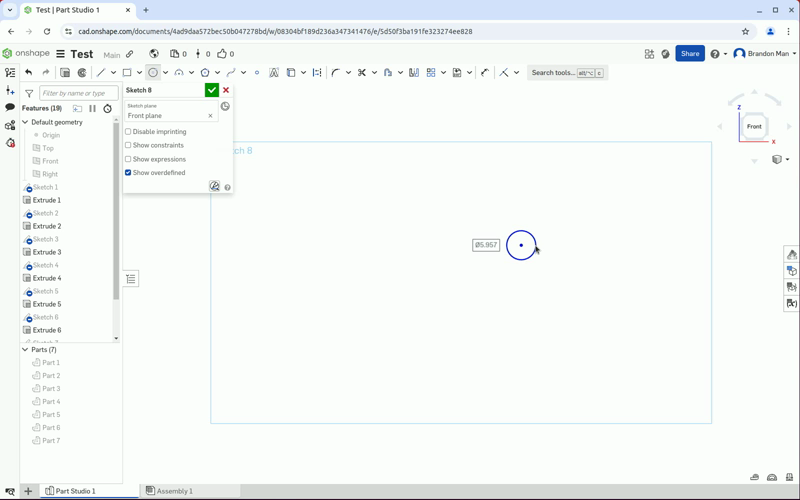
mouse_move(521, 258)
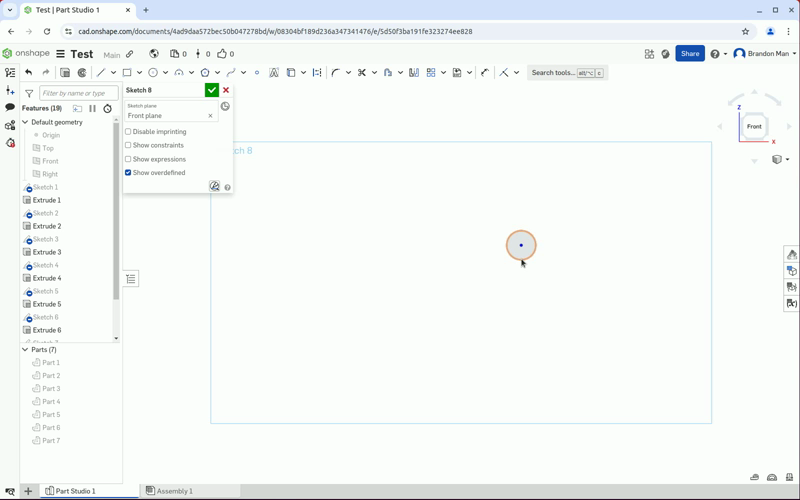
scroll(6)
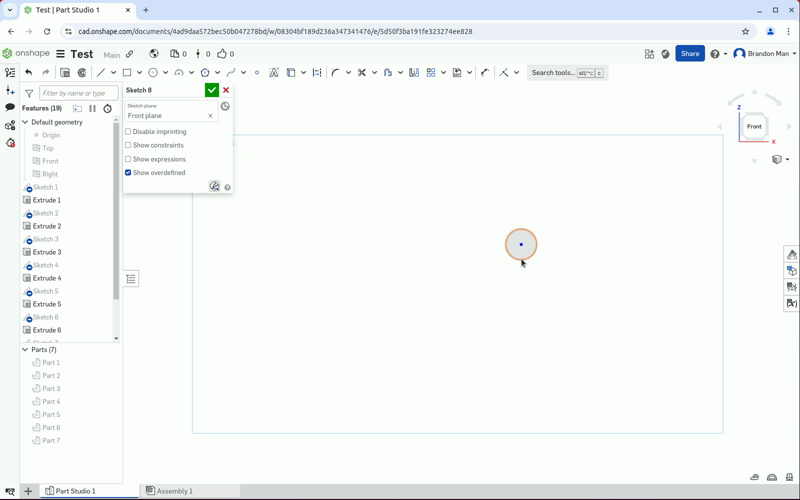
scroll(6)
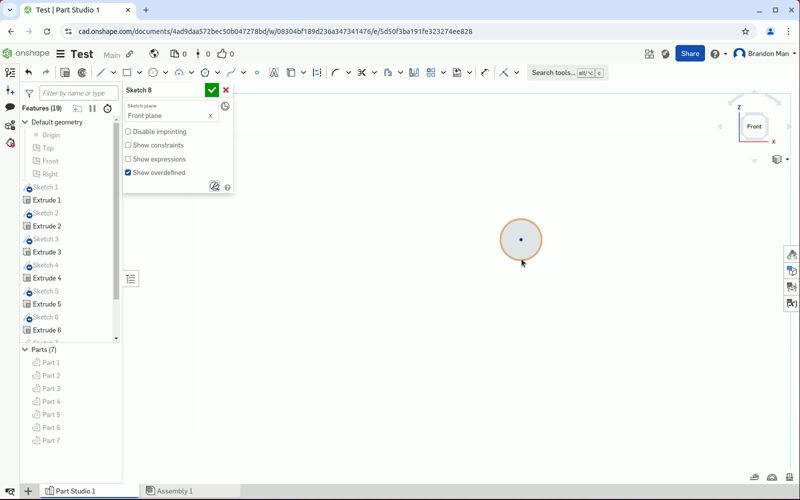
scroll(6)
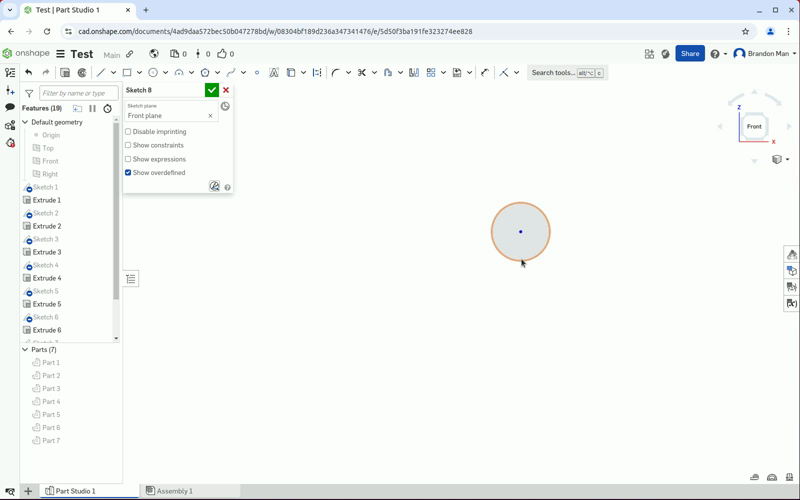
scroll(6)
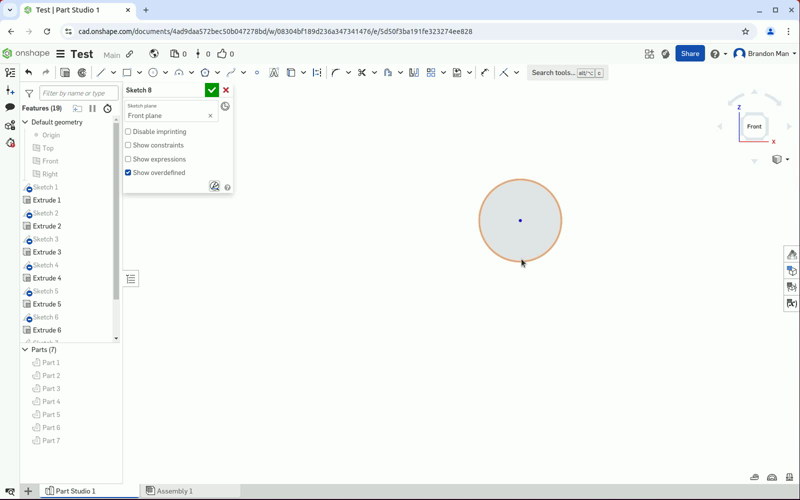
scroll(6)
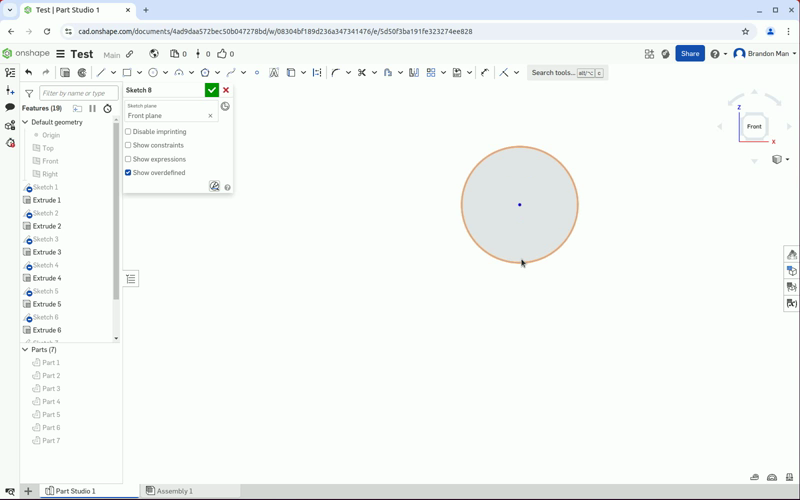
scroll(6)
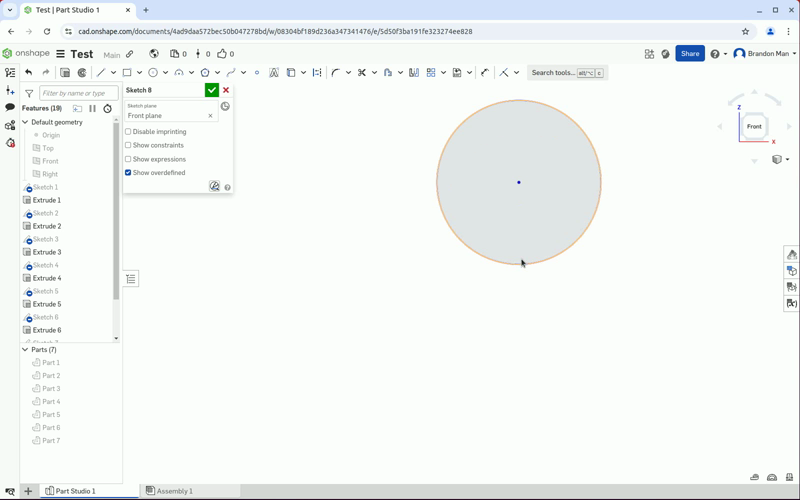
scroll(6)
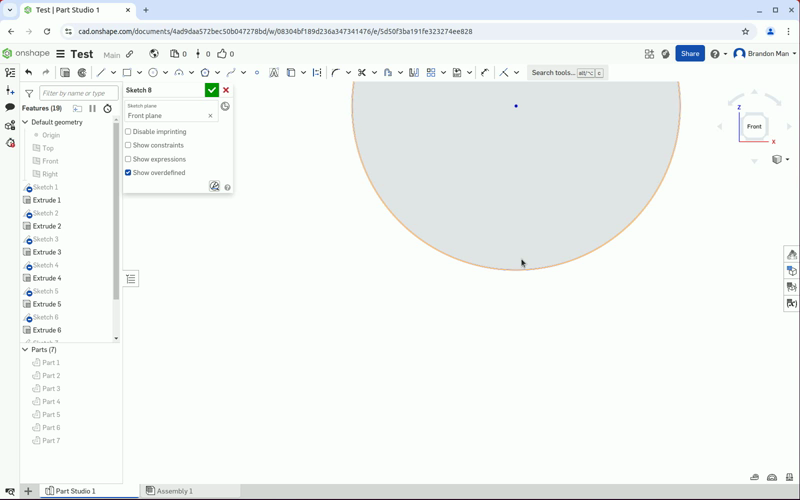
click(521, 258)
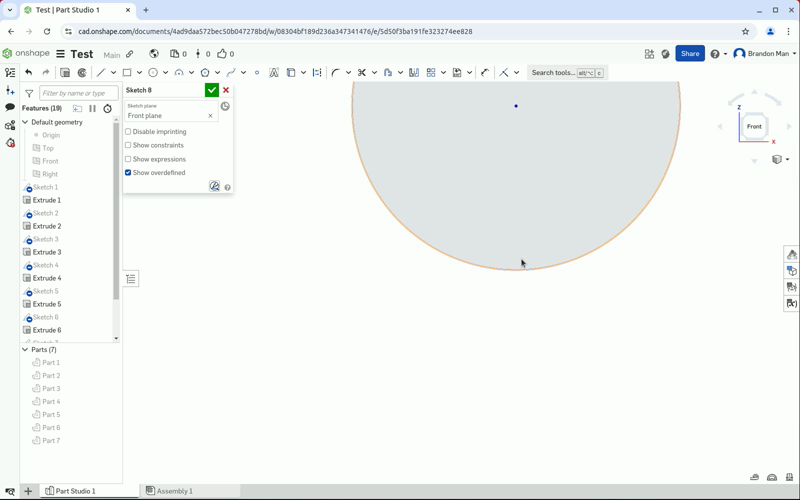
scroll(-6)
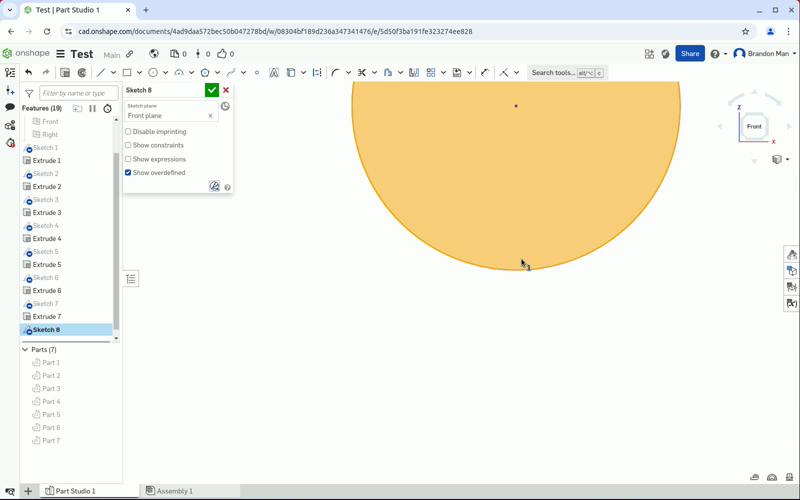
scroll(-6)
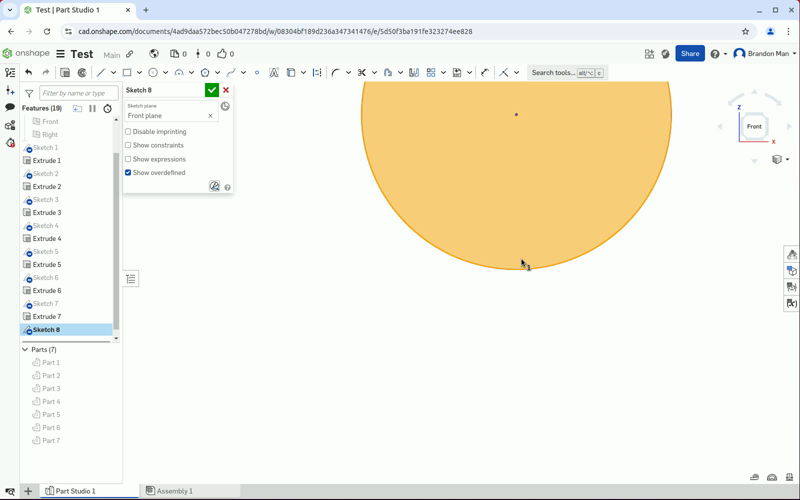
scroll(-6)
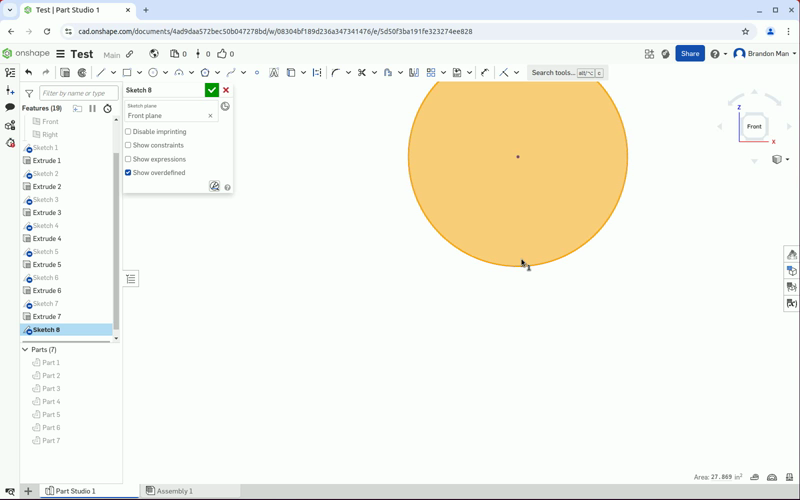
scroll(-6)
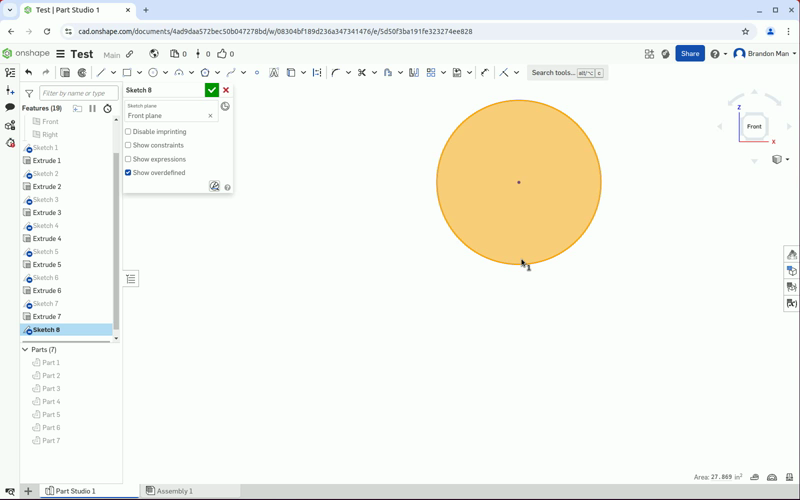
scroll(-6)
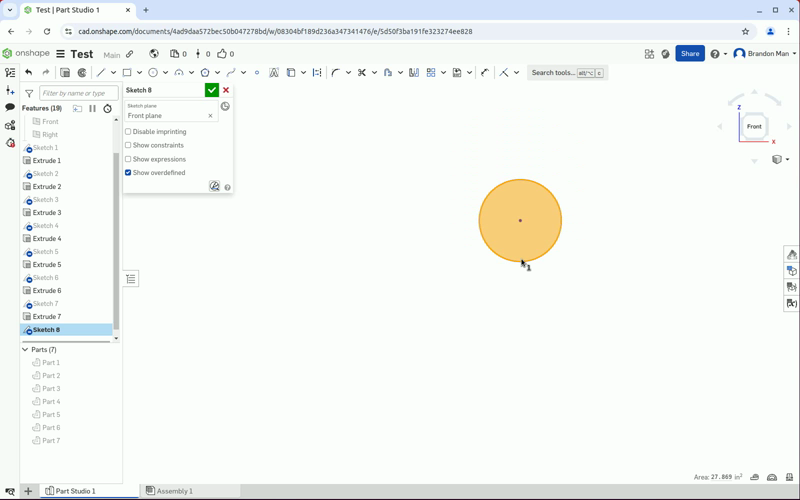
scroll(-6)
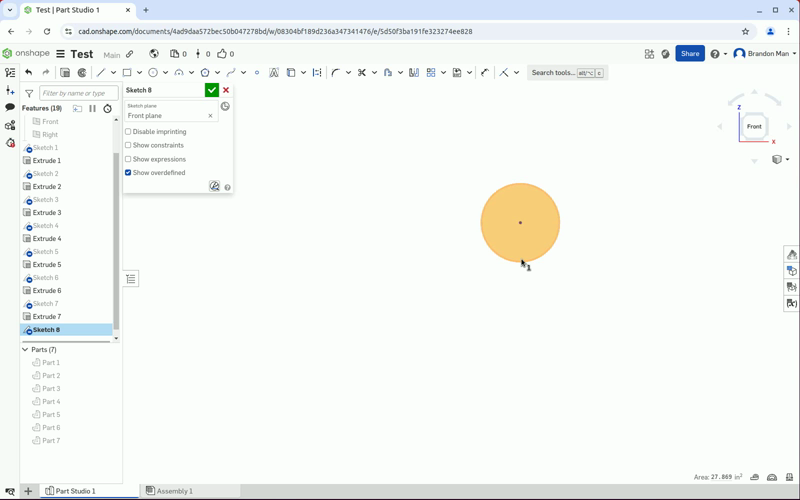
scroll(-6)
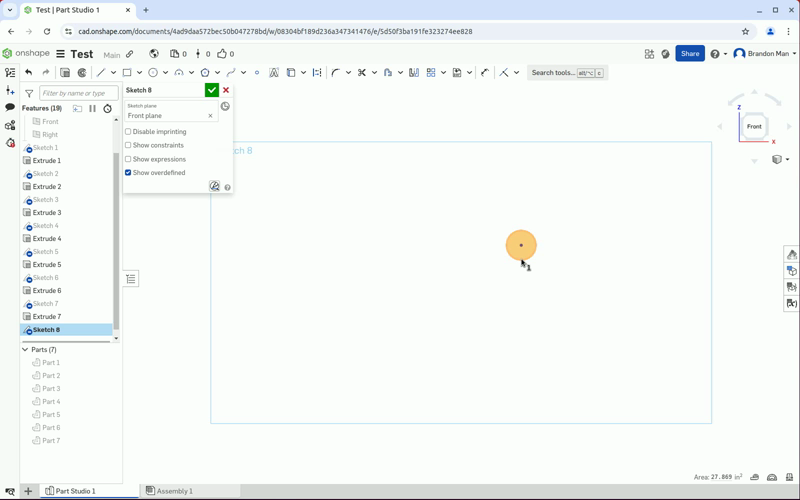
mouse_move(73, 352)
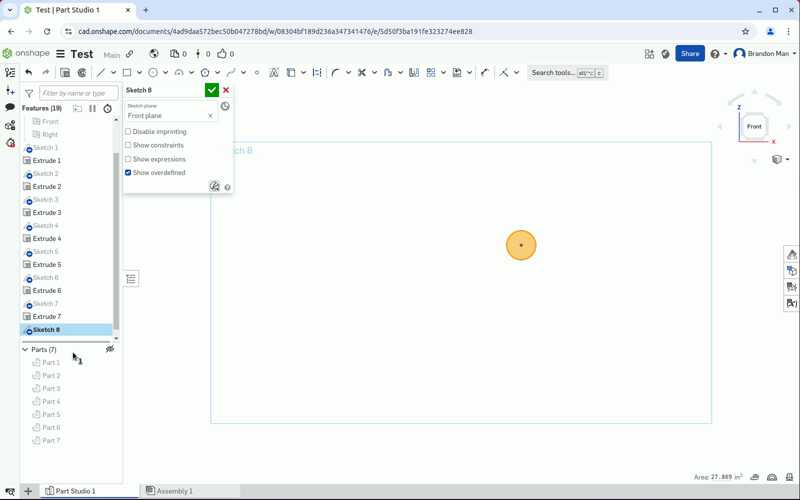
key(shift+y)
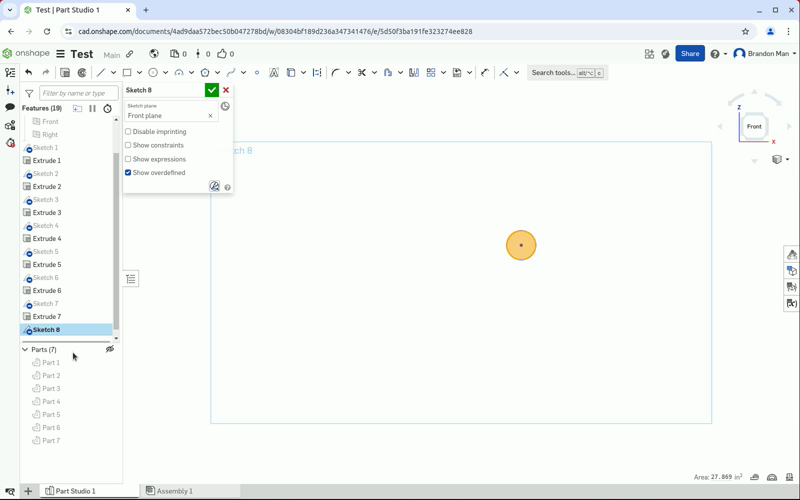
key(shift+e)
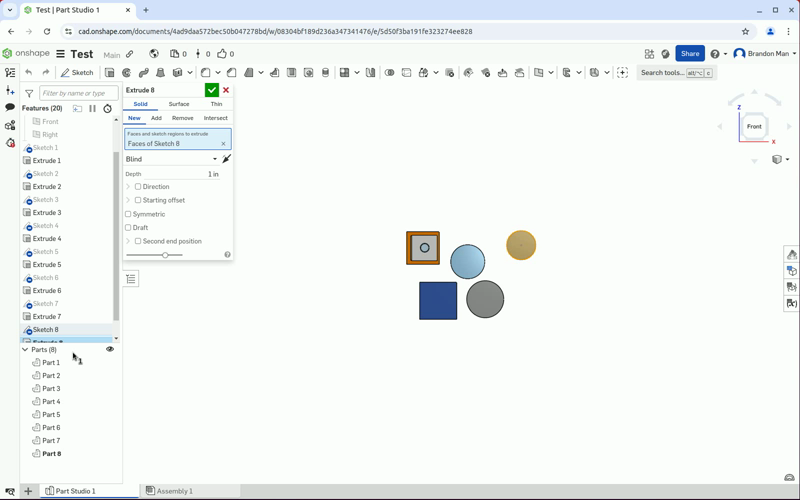
mouse_move(143, 106)
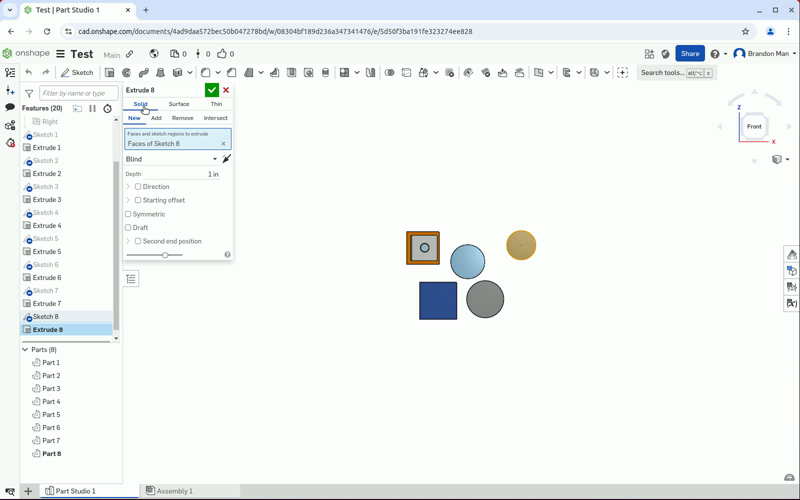
click(143, 106)
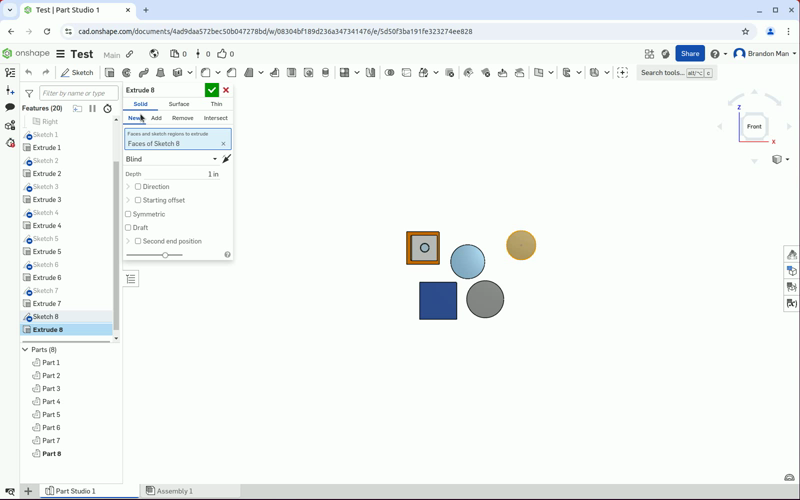
mouse_move(137, 120)
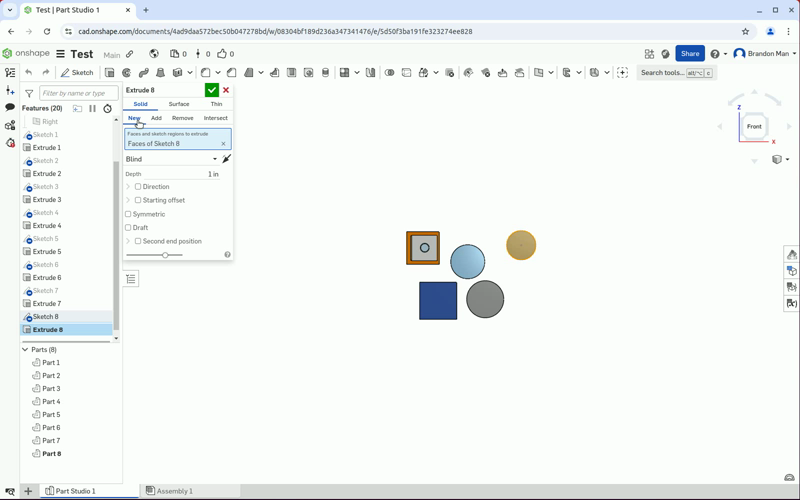
click(137, 120)
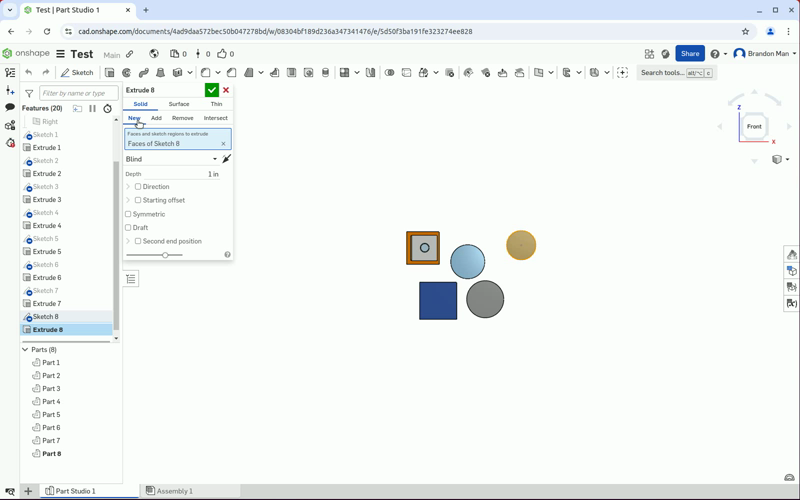
key(tab, 4)
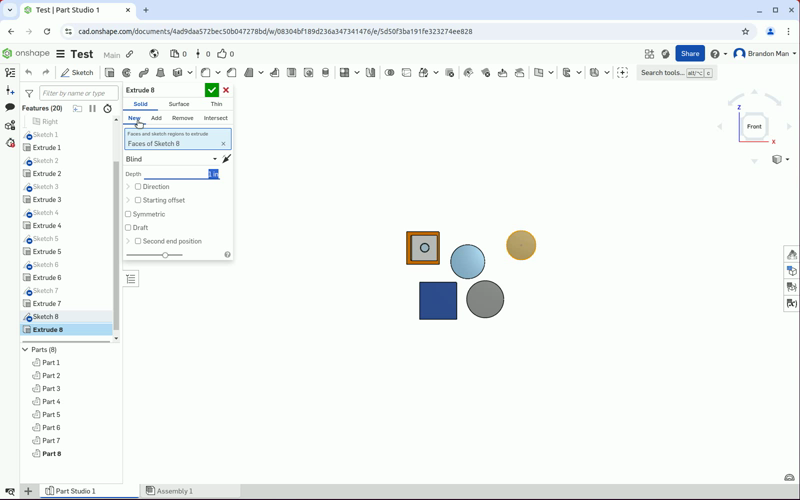
text(6.499)
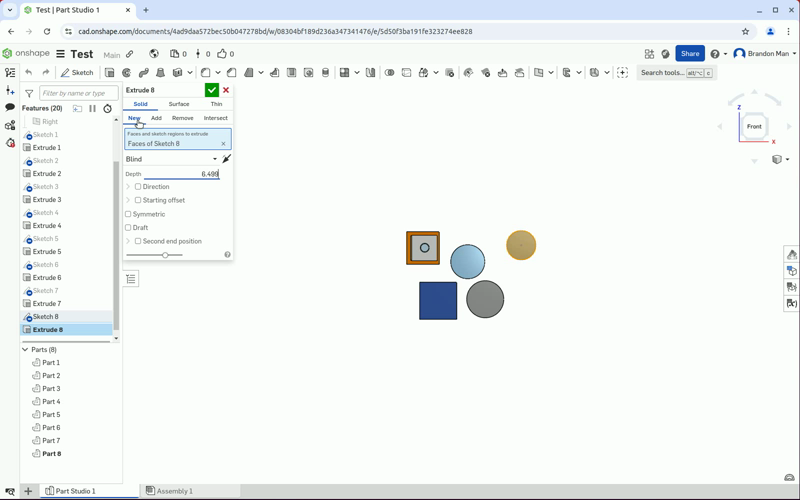
key(enter)
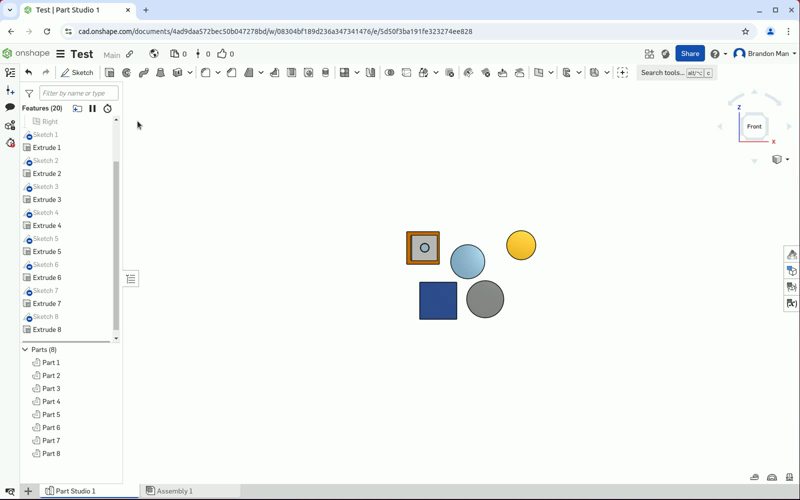
key(shift+h)
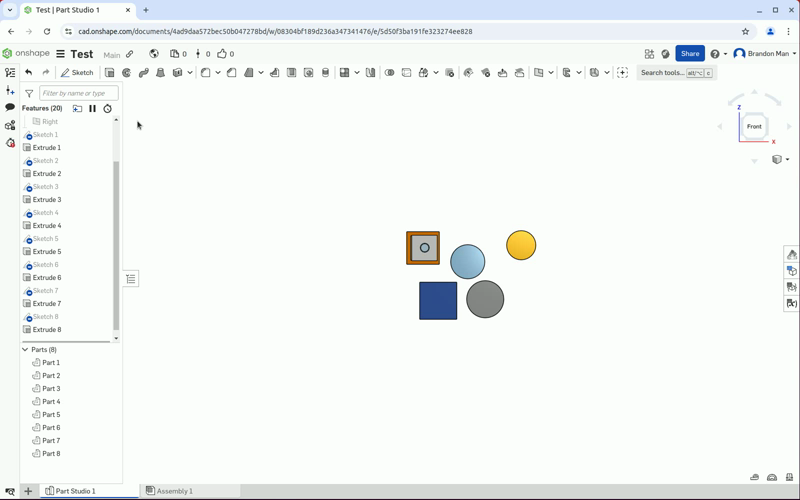
key(shift+h)
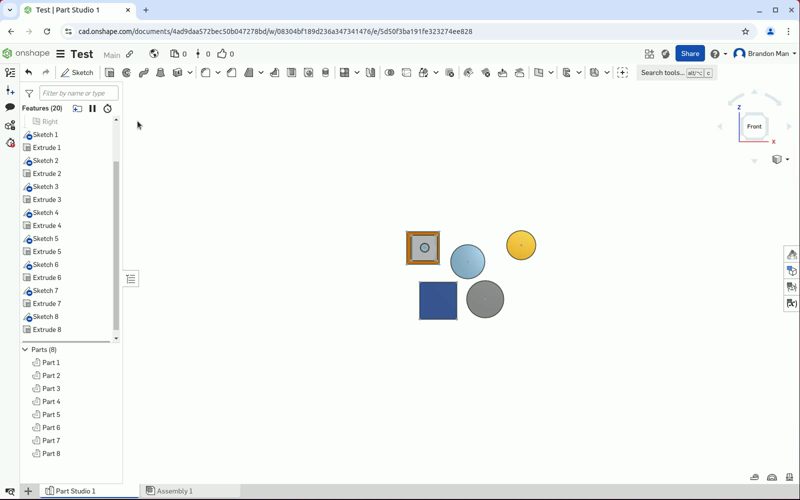
key(shift+7)
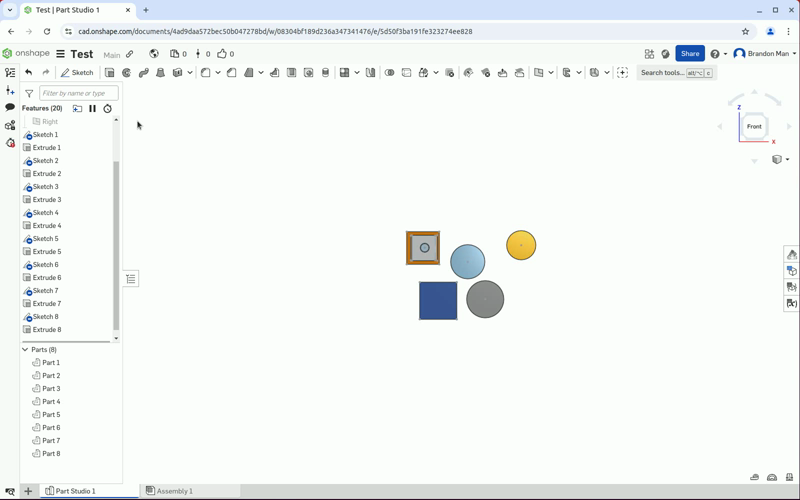
key(left, 2)
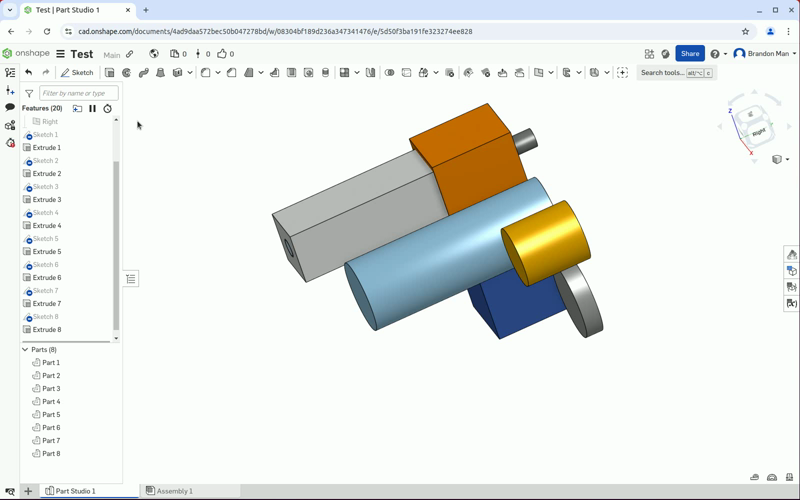
key(down, 2)
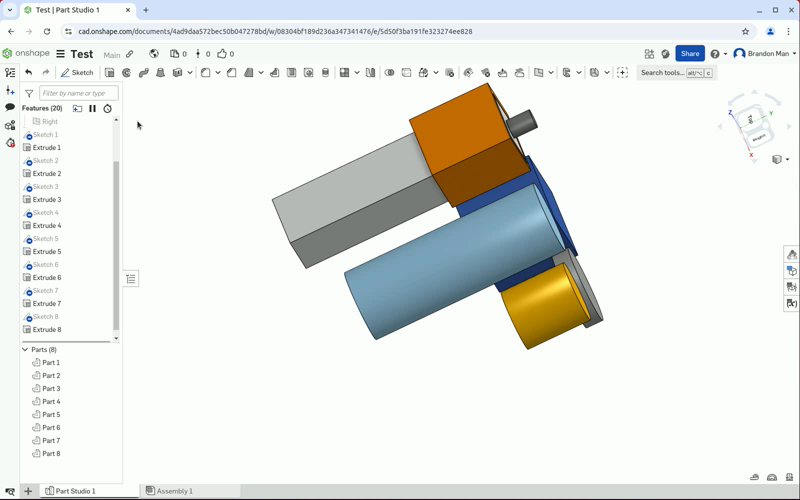
key(up, 2)
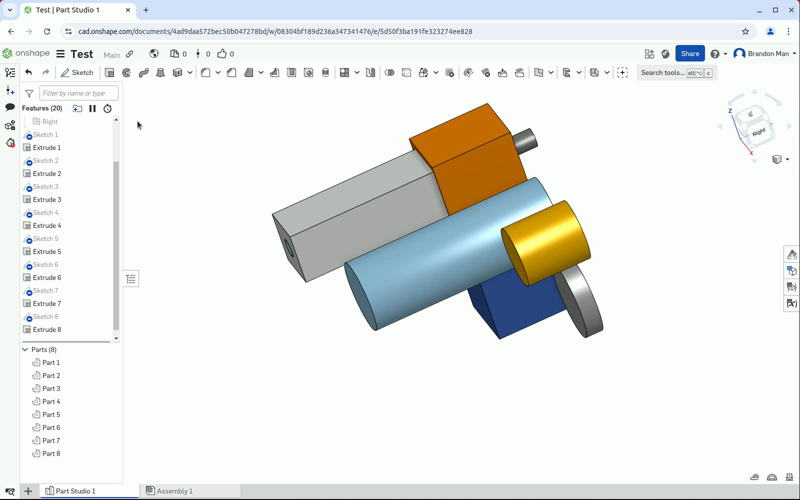
key(right, 2)
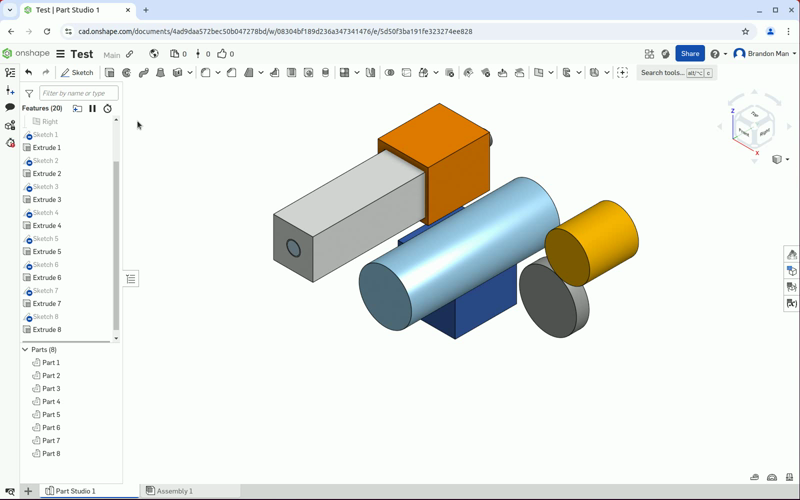
mouse_move(69, 137)
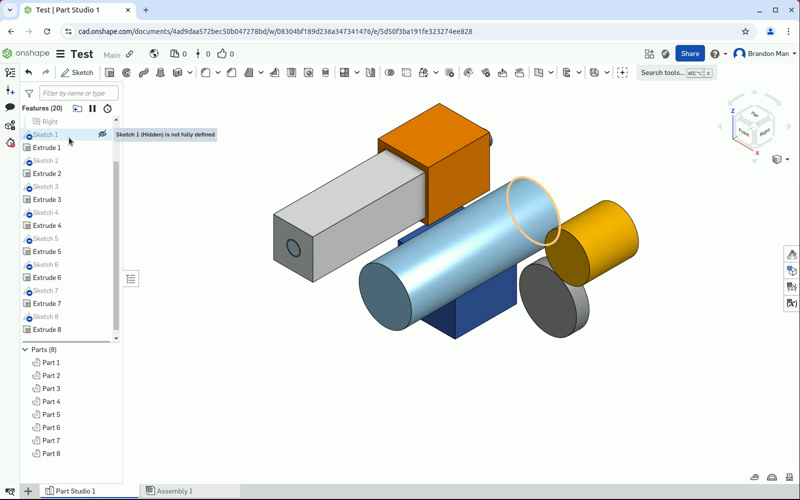
click(69, 137)